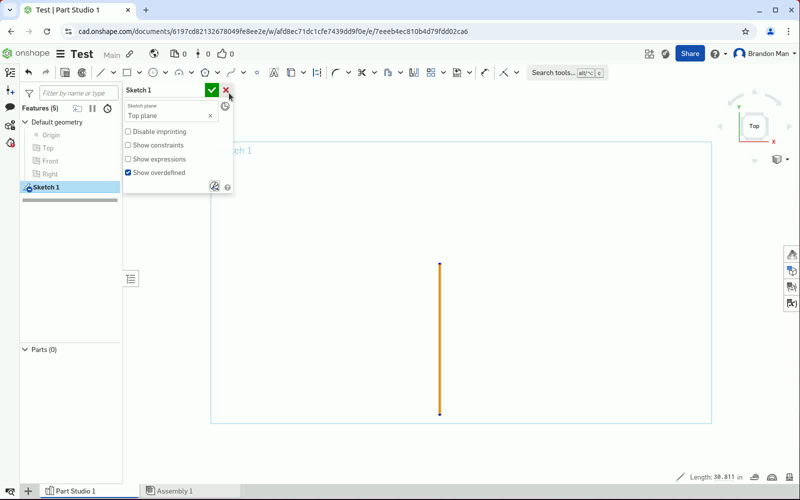
key(shift+h)
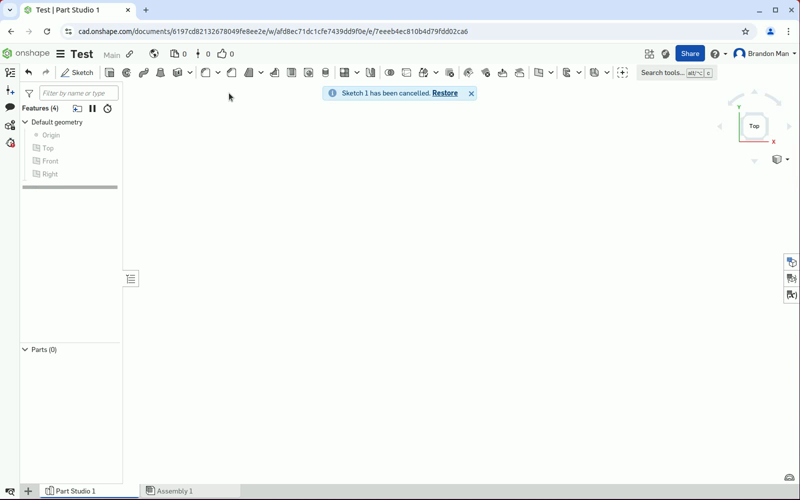
mouse_move(73, 352)
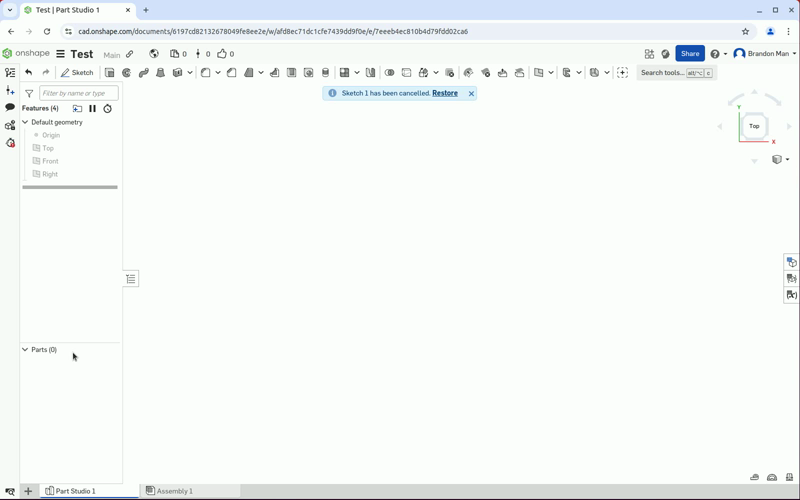
key(y)
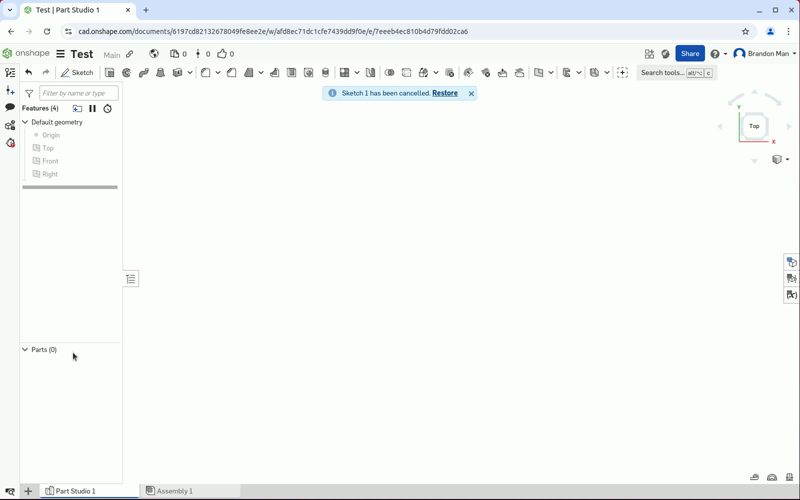
key(shift+p)
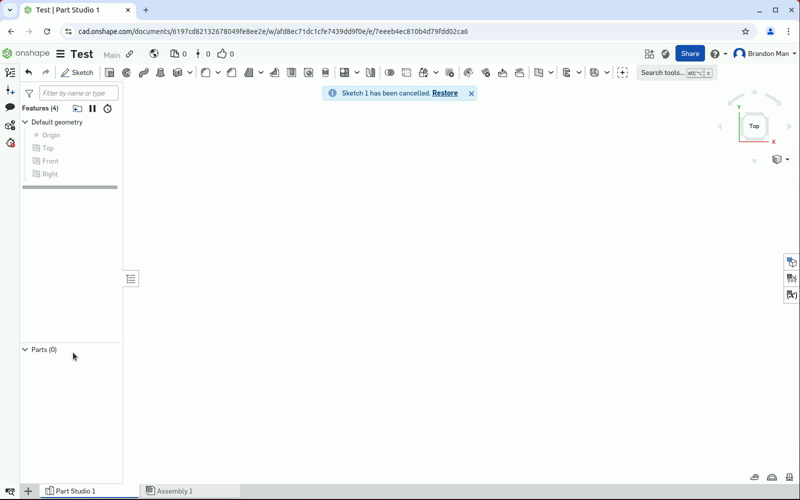
key(space)
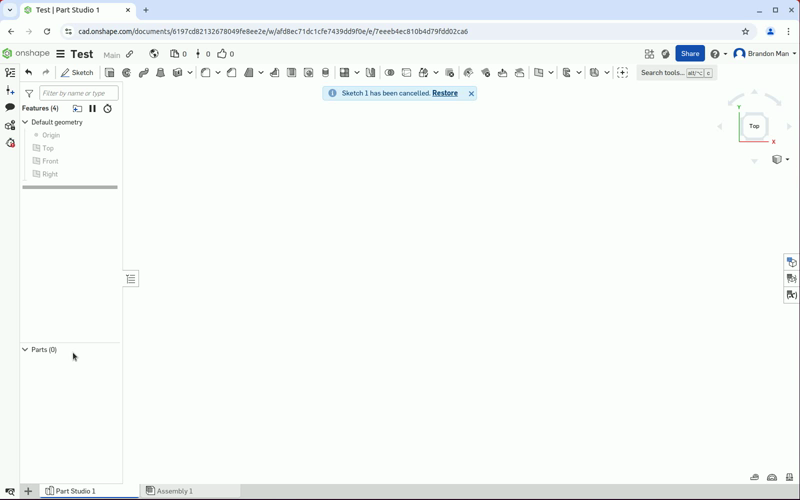
key_down(shift)
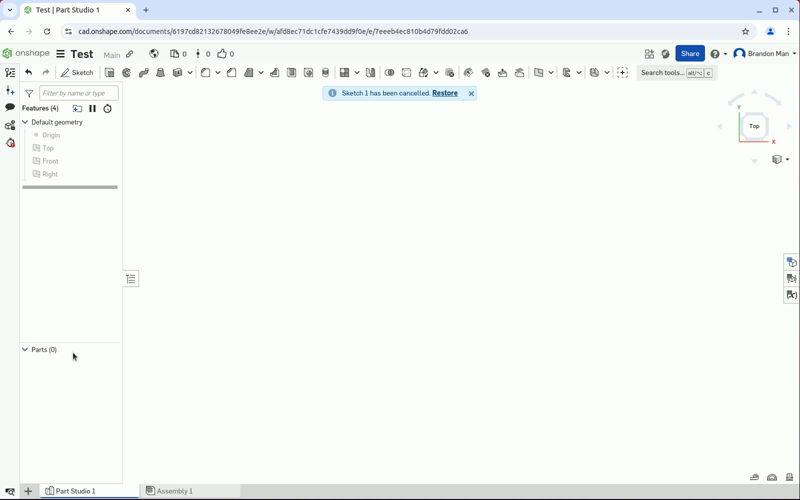
key(up)
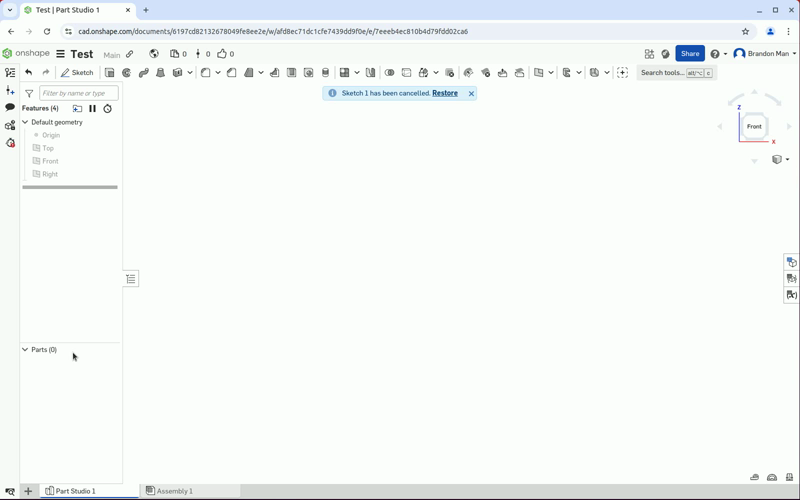
key_up(shift)
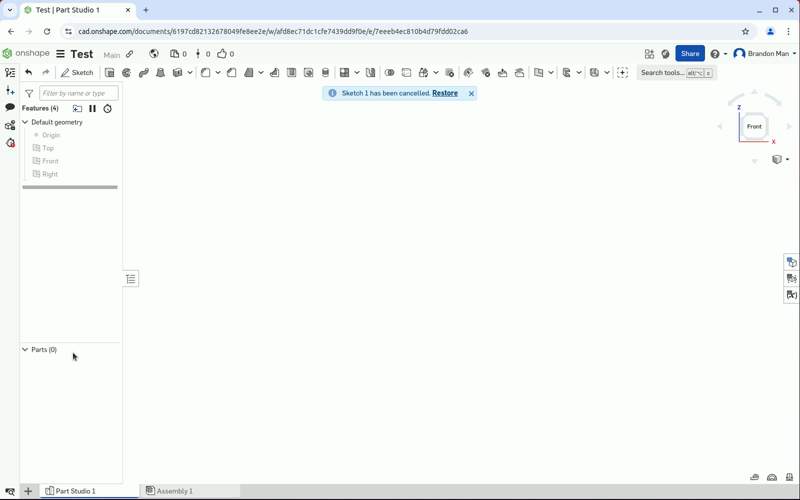
mouse_move(73, 352)
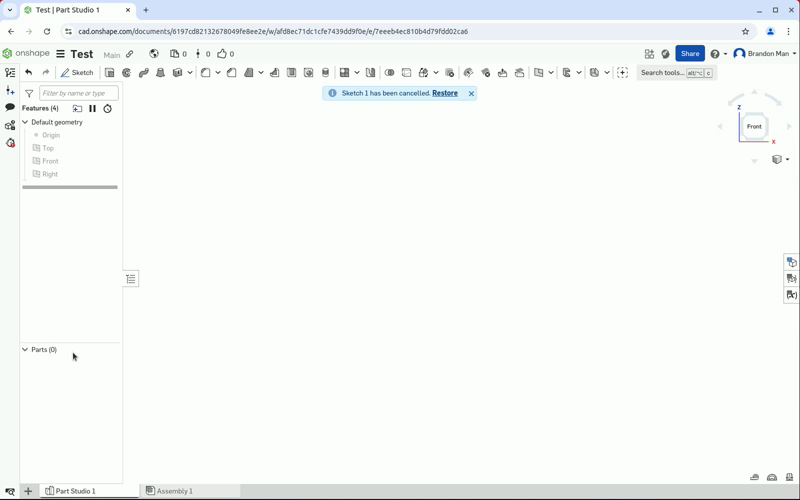
key(shift+y)
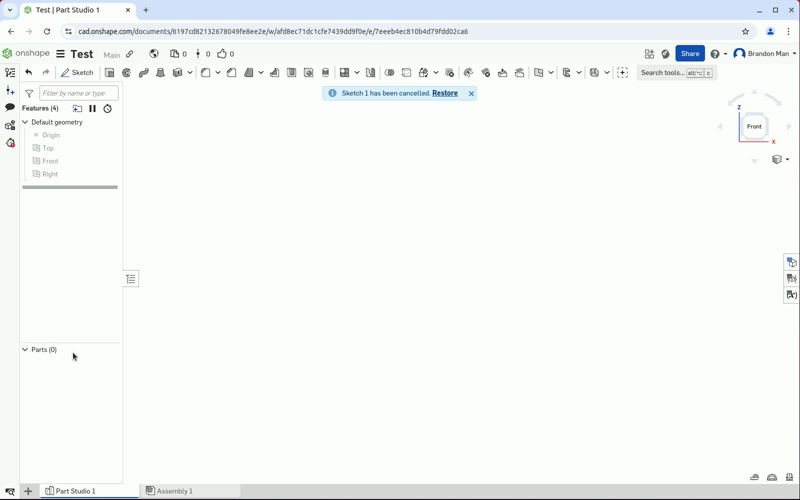
key(shift+s)
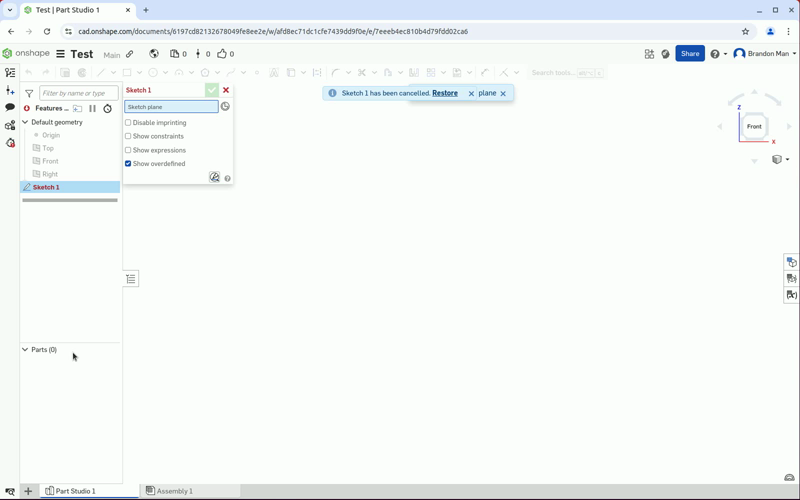
mouse_move(73, 163)
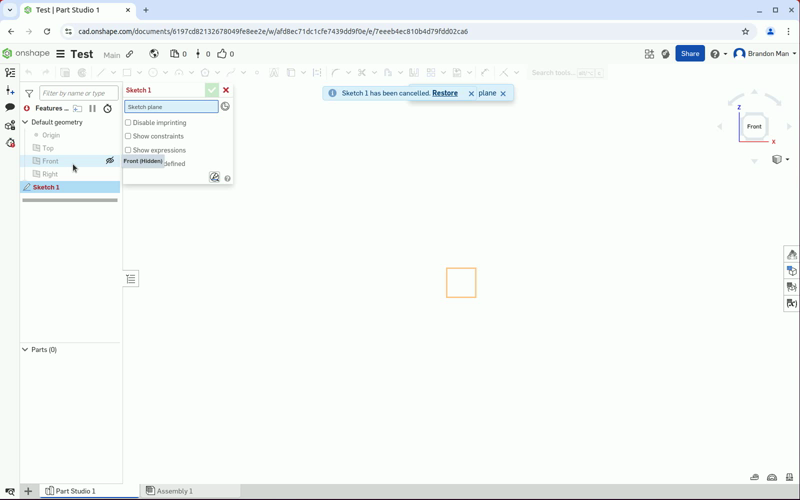
click(73, 163)
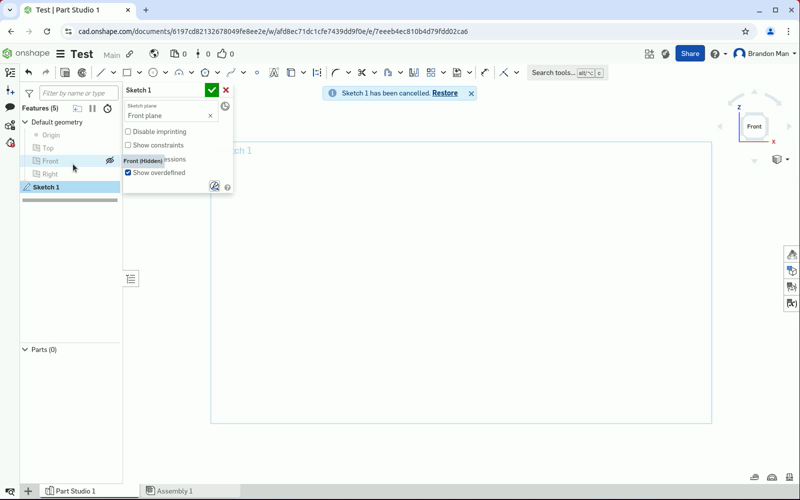
mouse_move(73, 352)
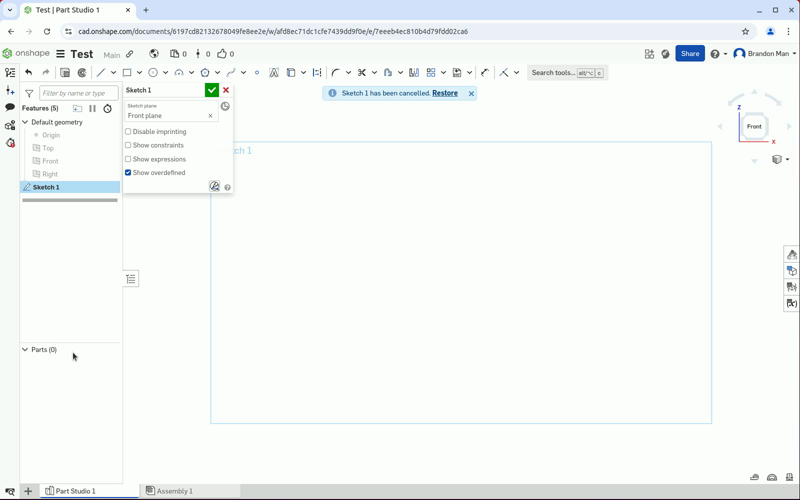
key(y)
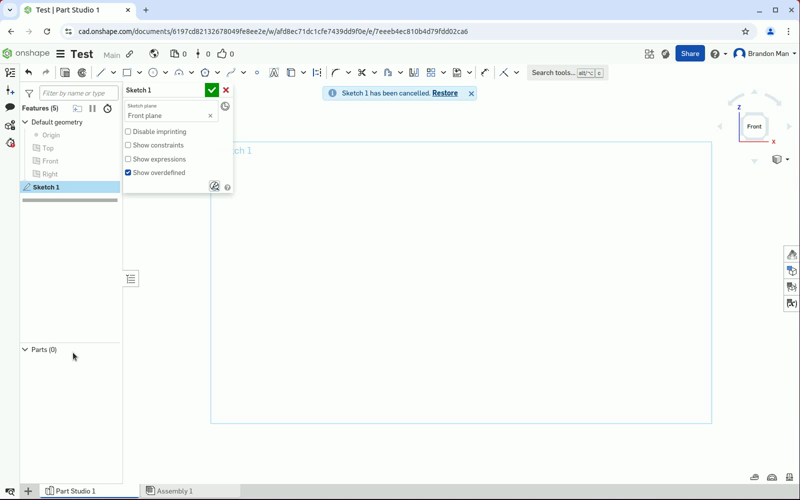
key(c)
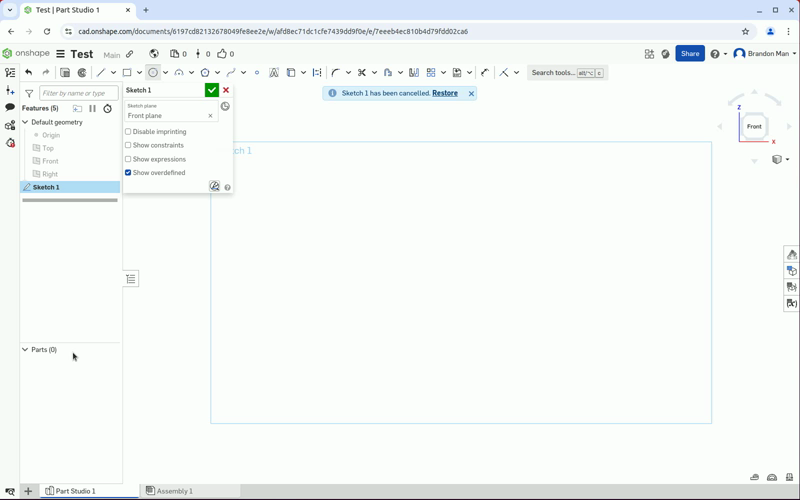
key_down(shift)
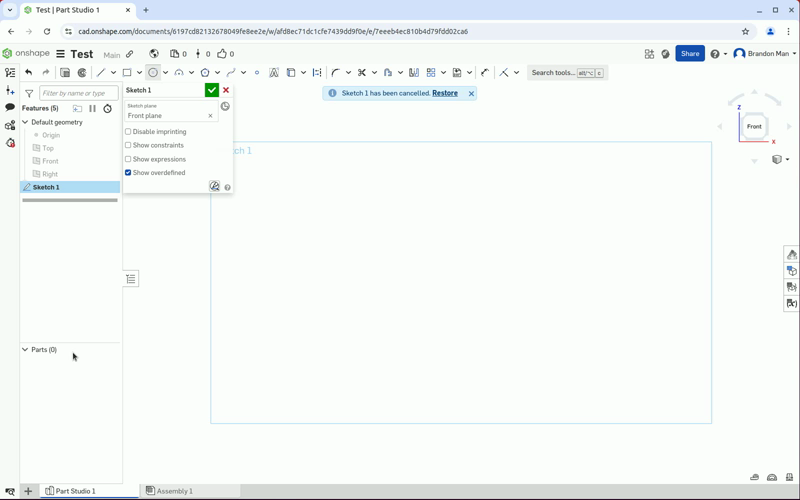
mouse_move(431, 282)
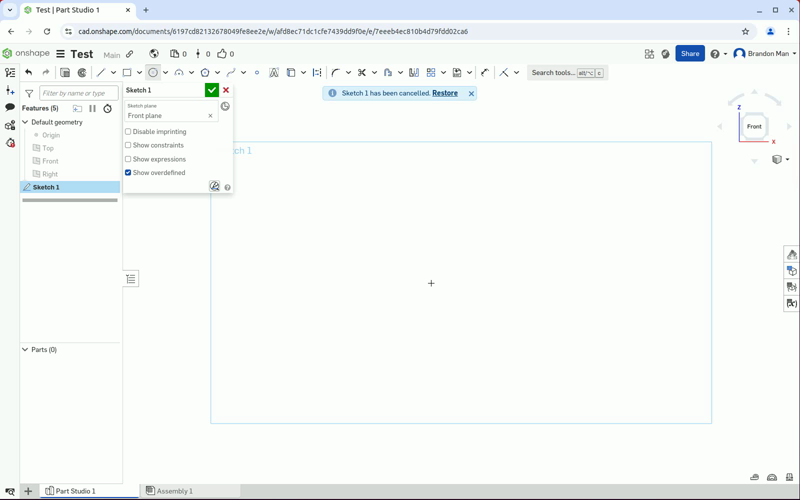
click(431, 282)
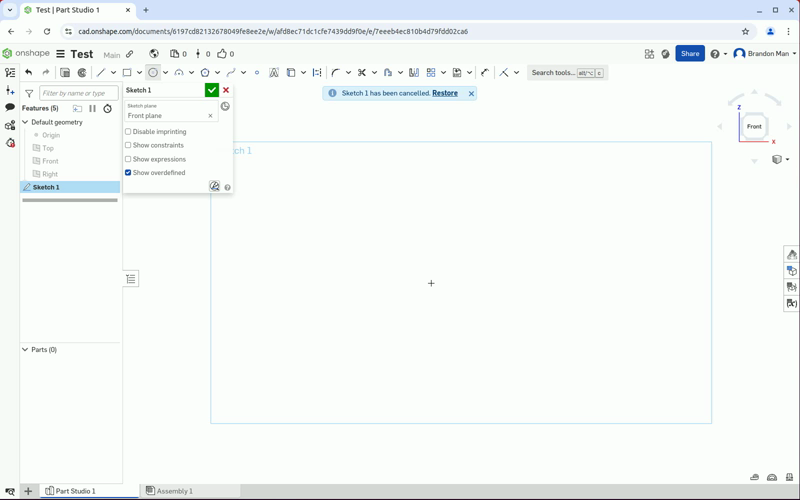
key_up(shift)
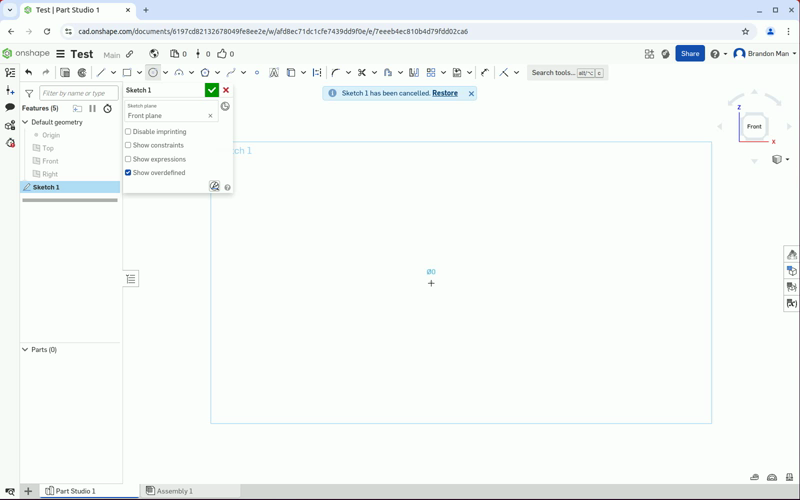
mouse_move(434, 282)
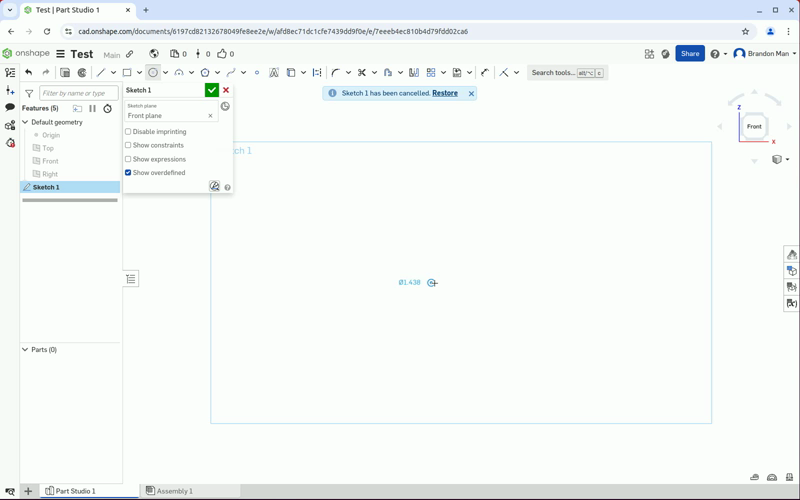
click(434, 282)
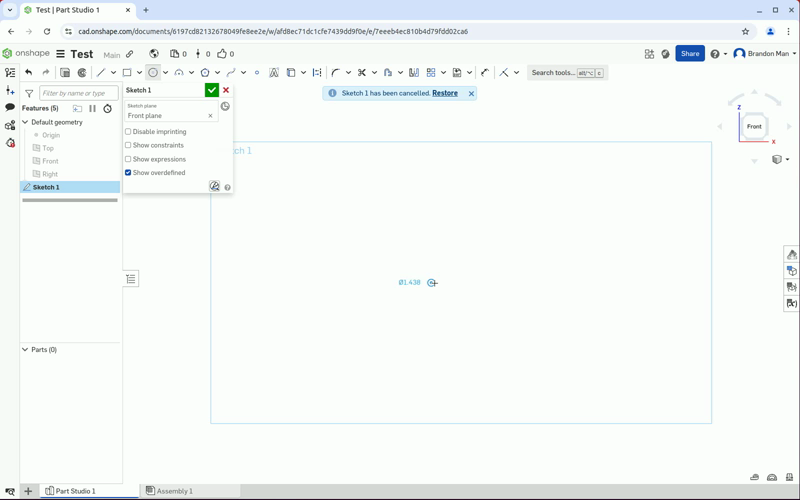
key(esc)
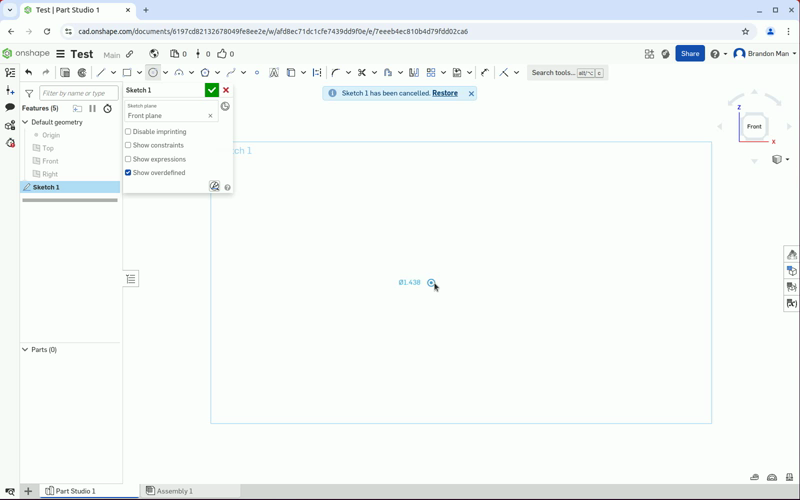
mouse_move(434, 282)
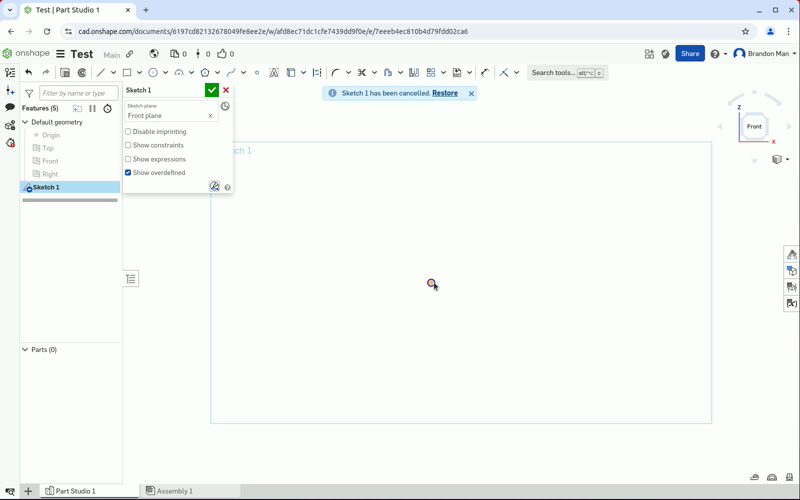
scroll(6)
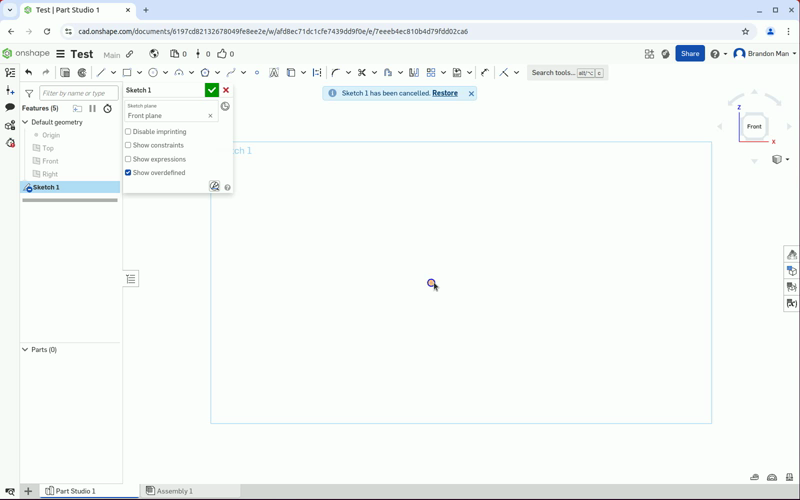
scroll(6)
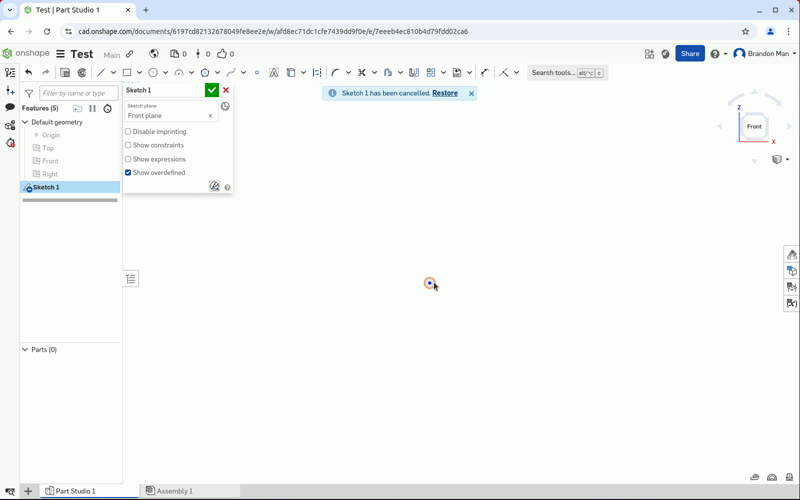
scroll(6)
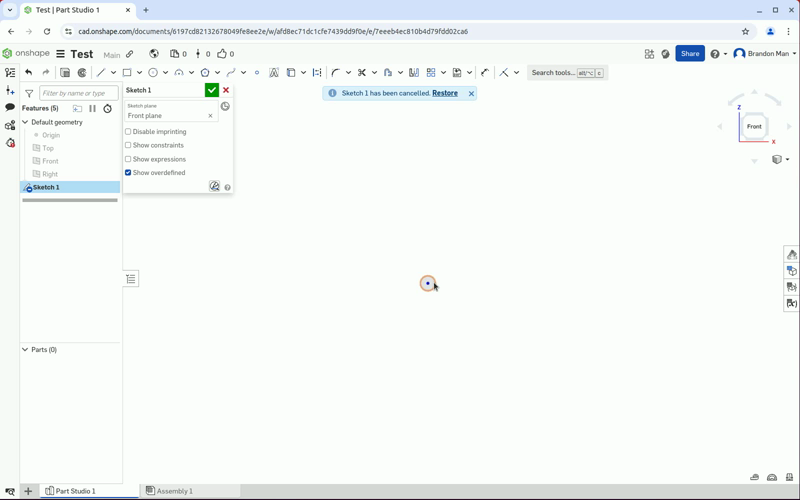
scroll(6)
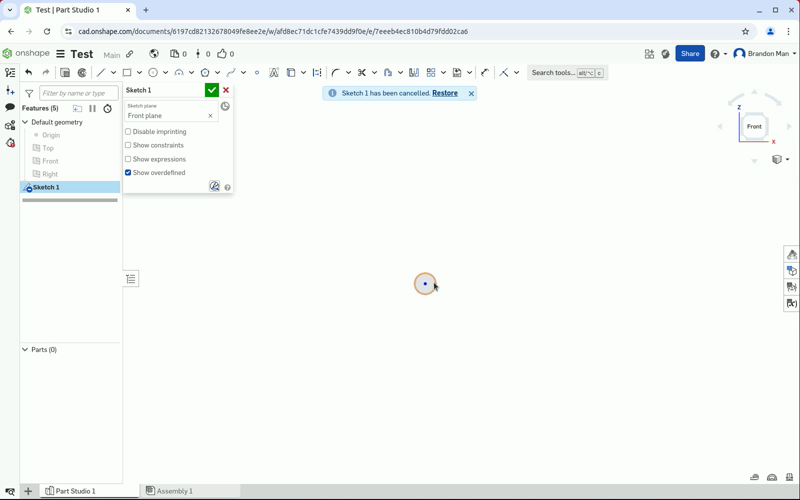
scroll(6)
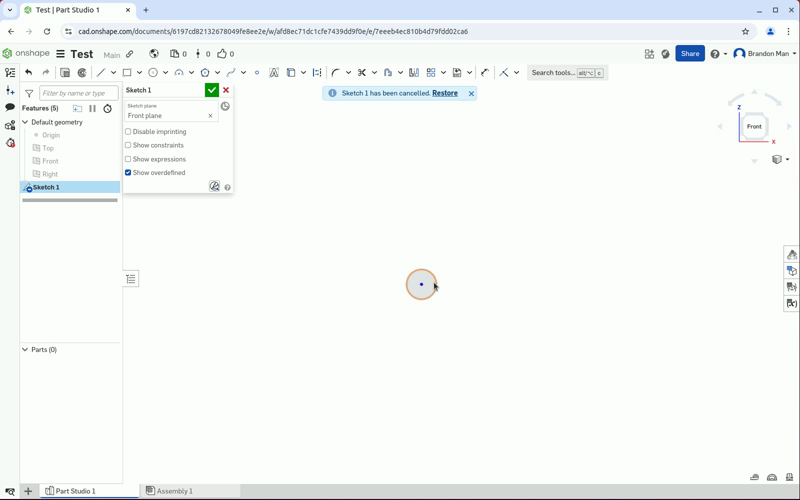
scroll(6)
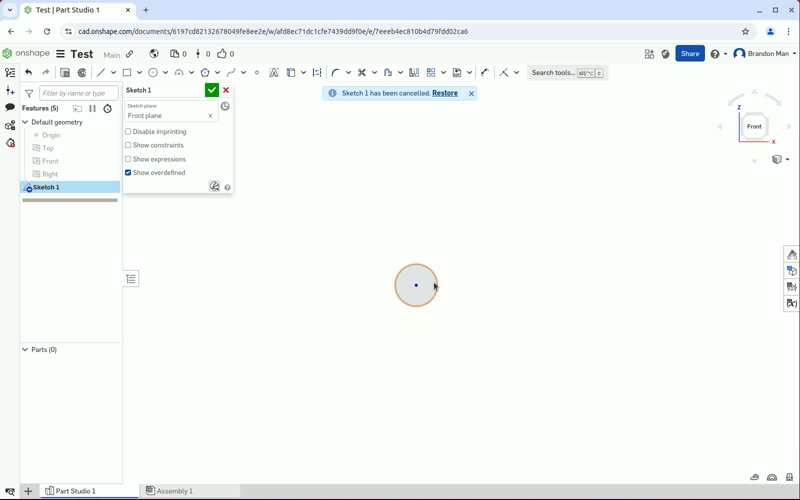
scroll(6)
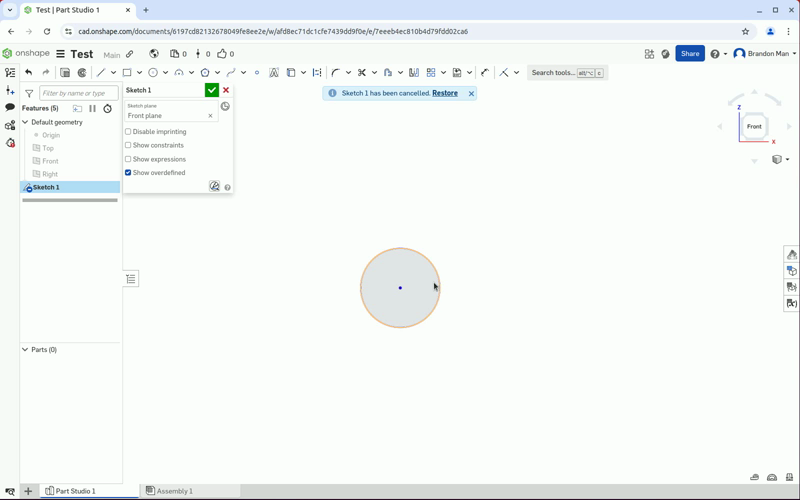
click(434, 282)
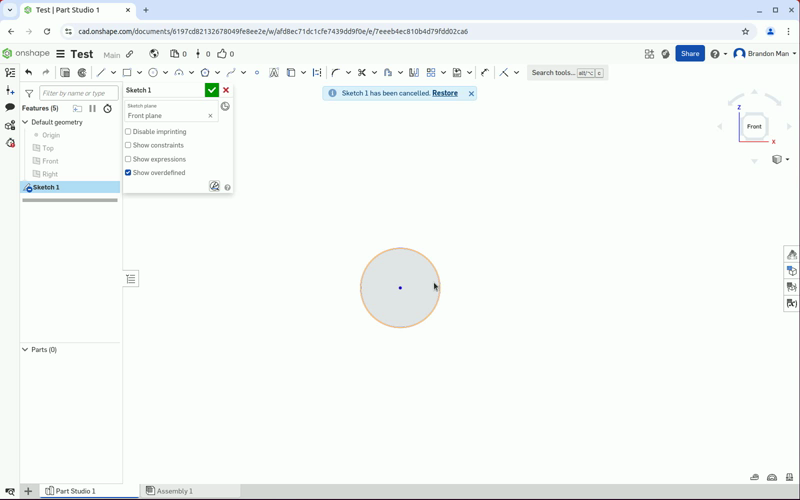
scroll(-6)
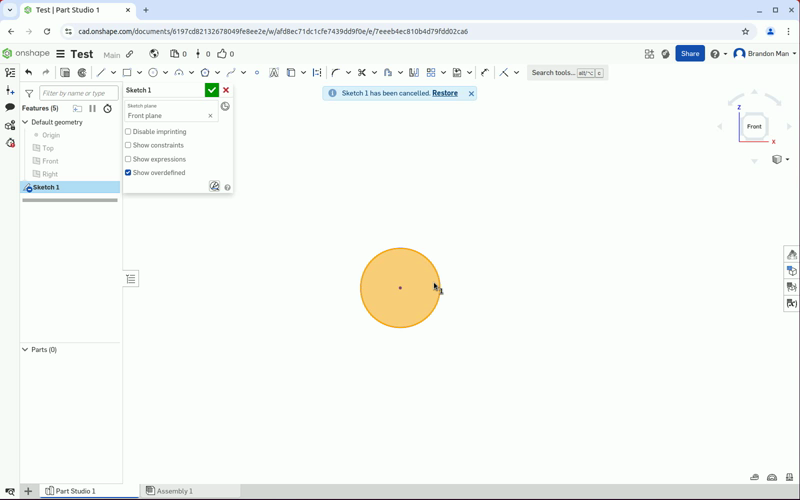
scroll(-6)
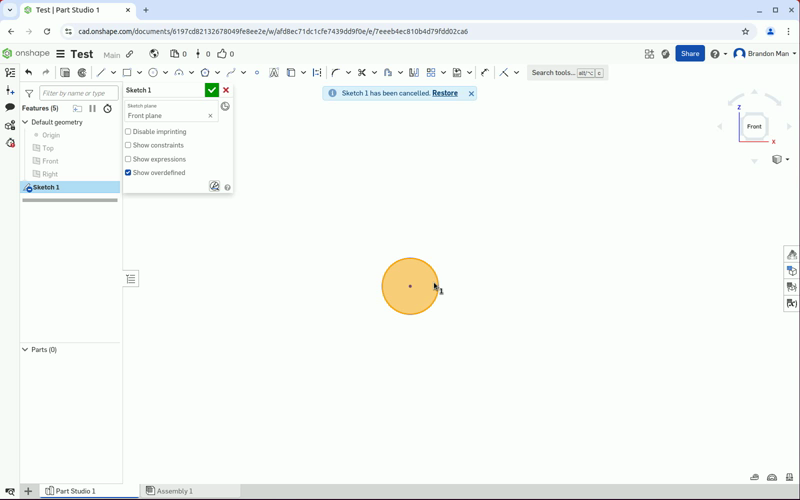
scroll(-6)
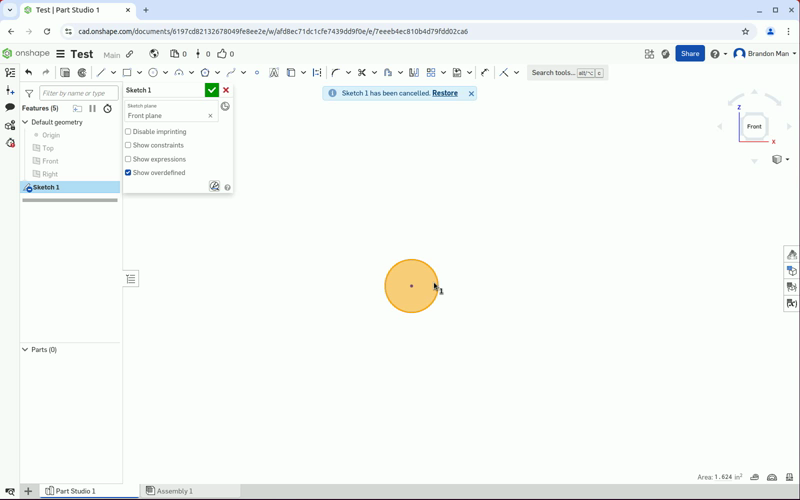
scroll(-6)
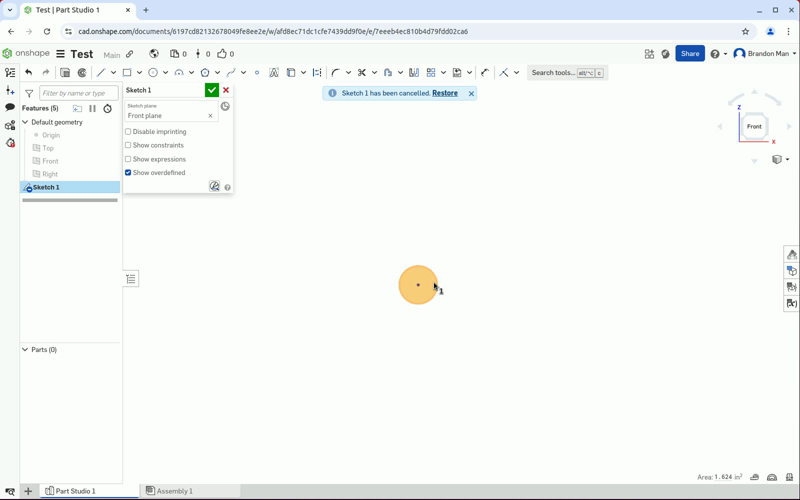
scroll(-6)
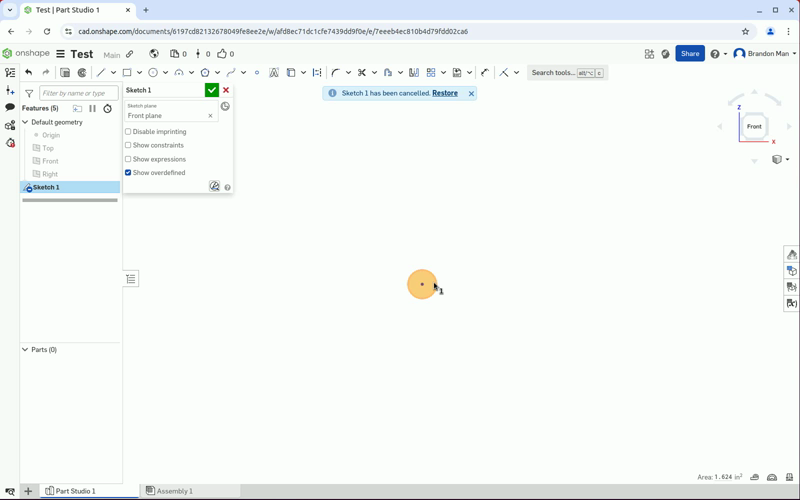
scroll(-6)
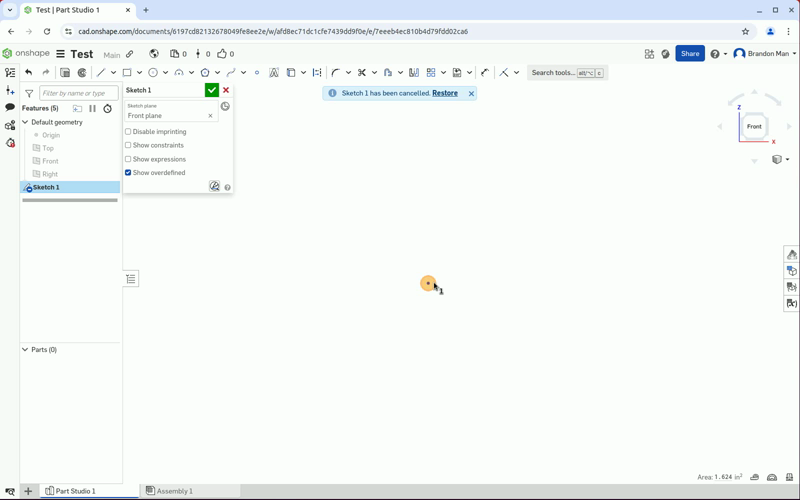
scroll(-6)
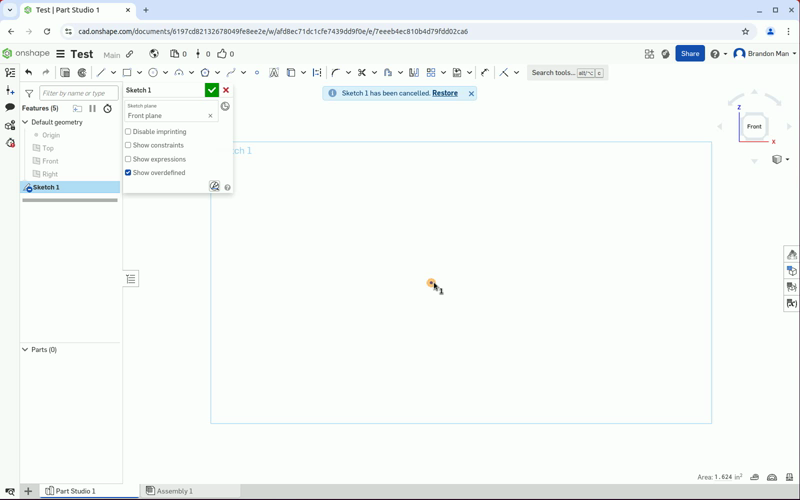
mouse_move(73, 352)
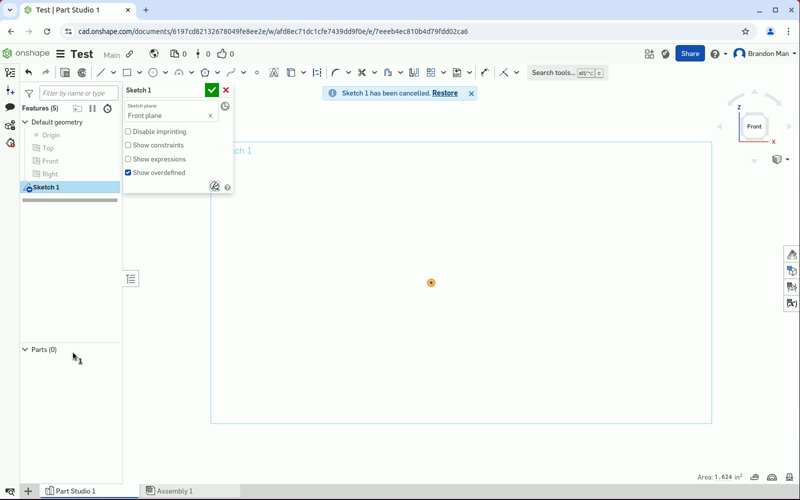
key(shift+y)
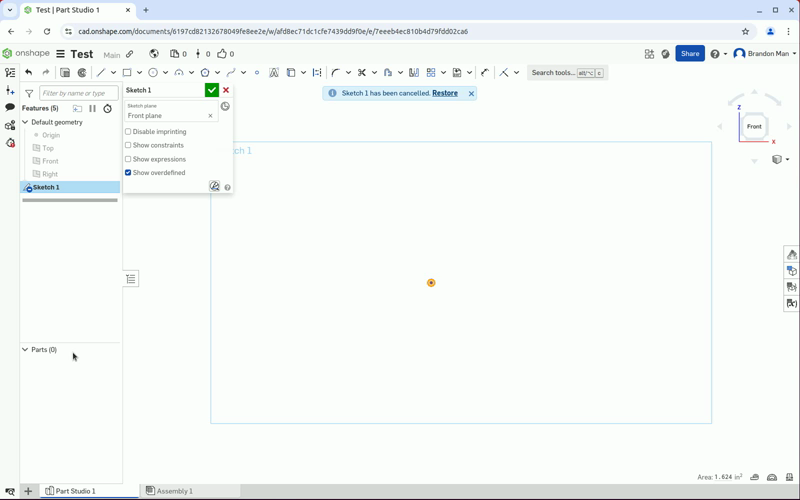
key(shift+e)
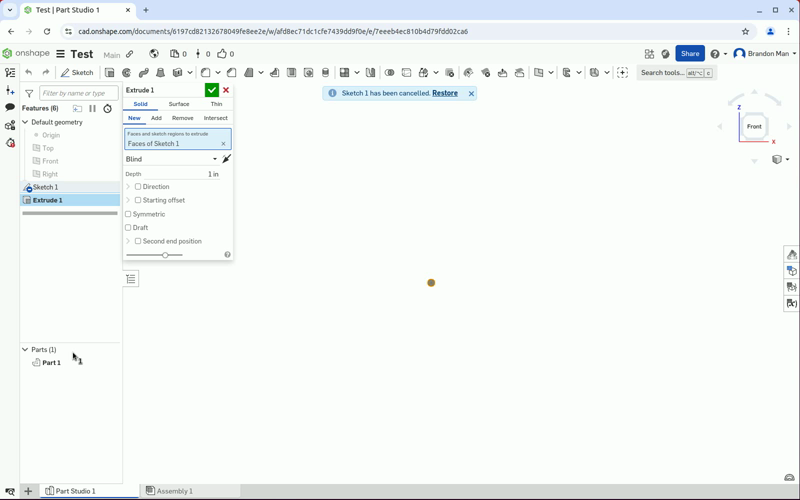
mouse_move(143, 106)
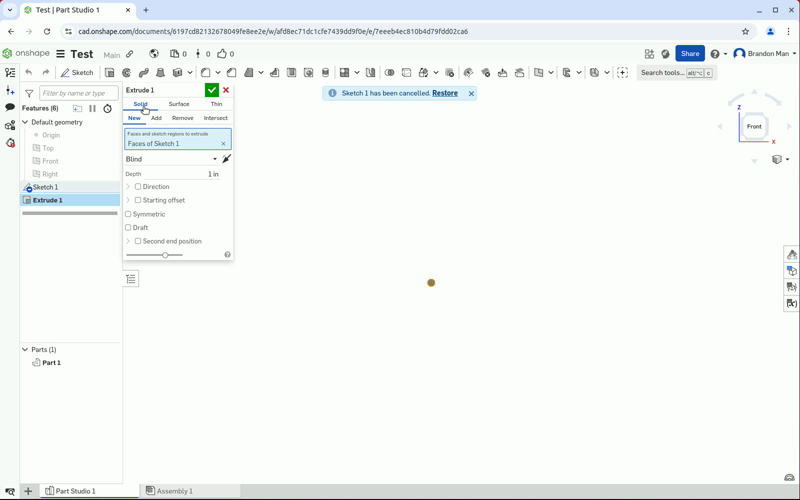
click(143, 106)
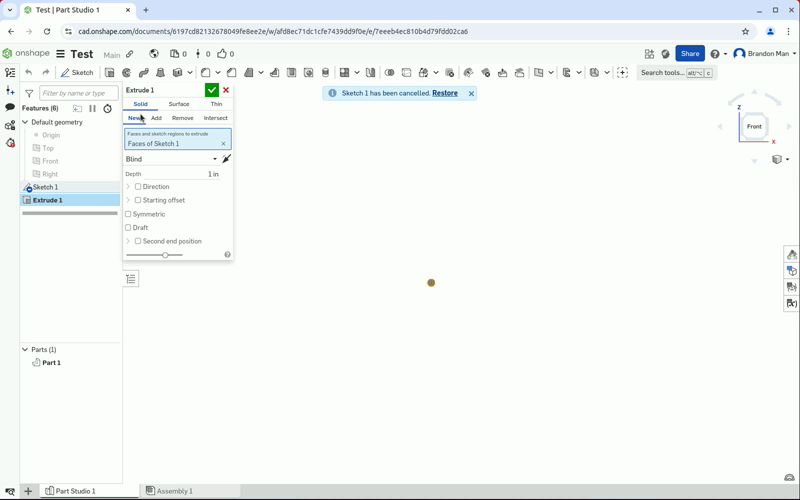
mouse_move(137, 120)
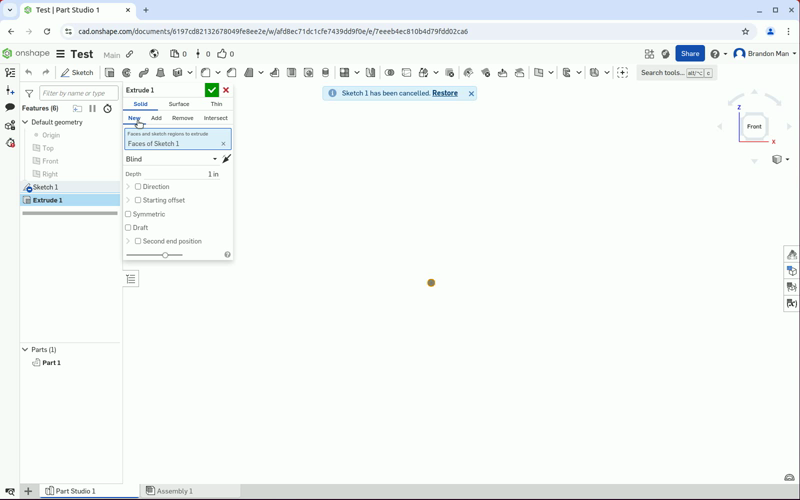
click(137, 120)
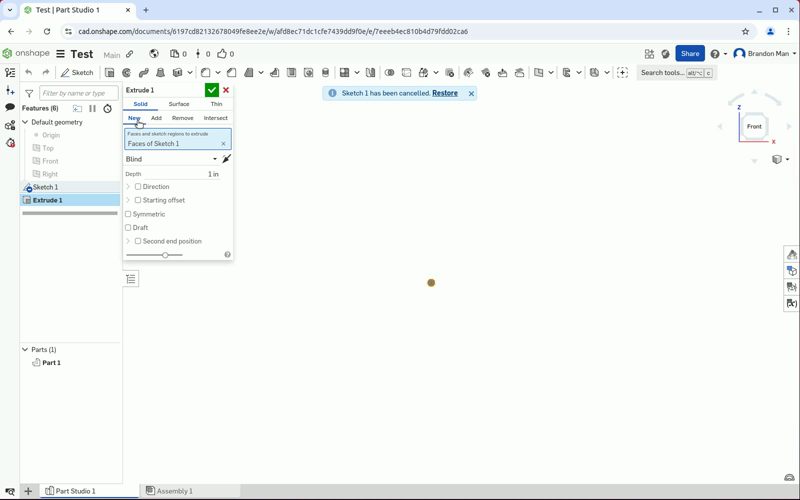
key(tab, 4)
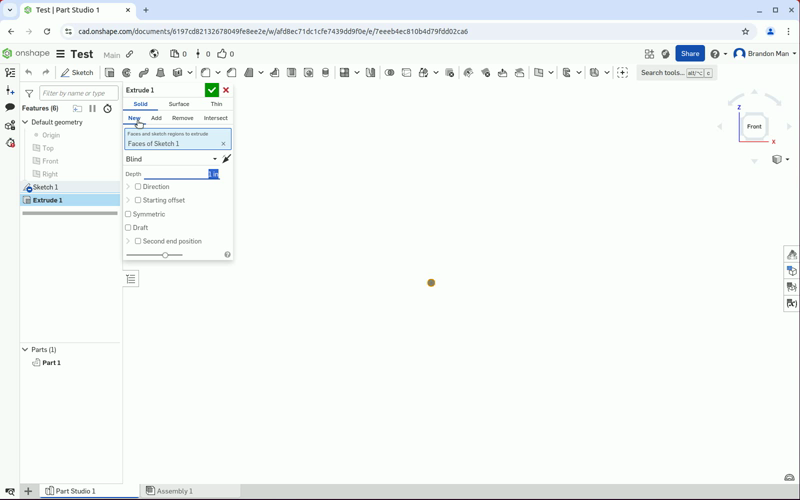
text(18.053)
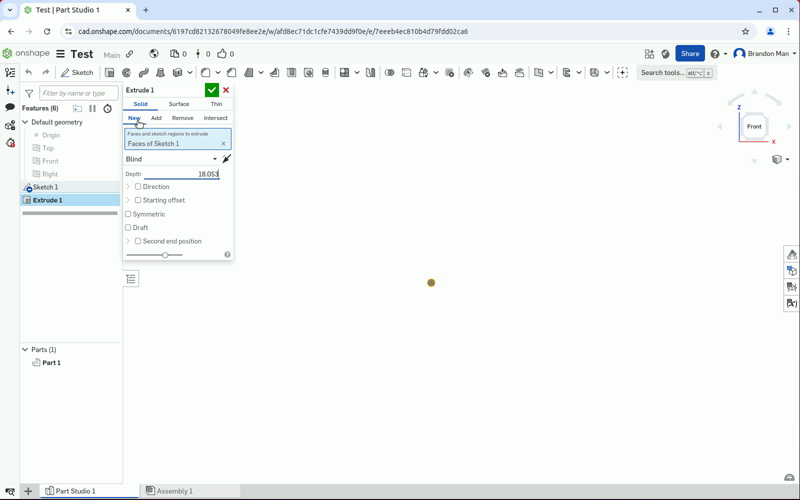
key(enter)
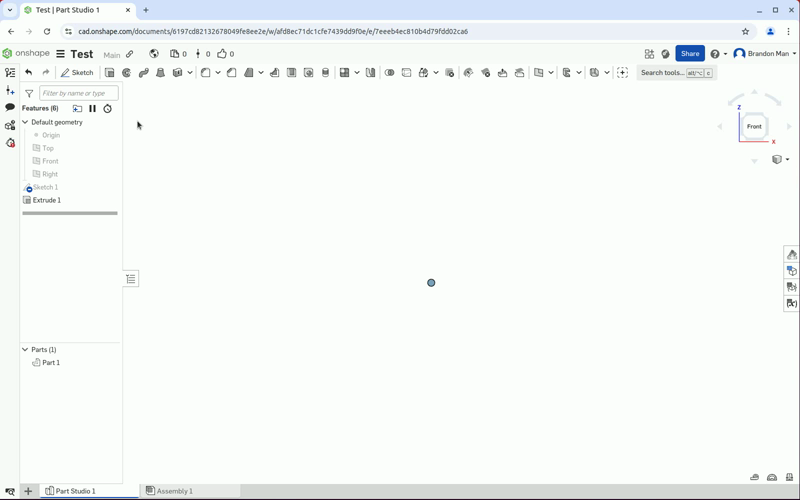
key(shift+h)
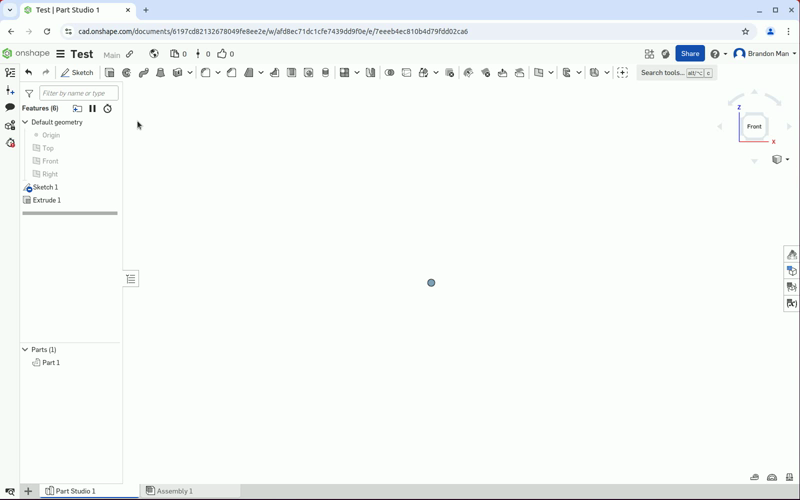
key(shift+h)
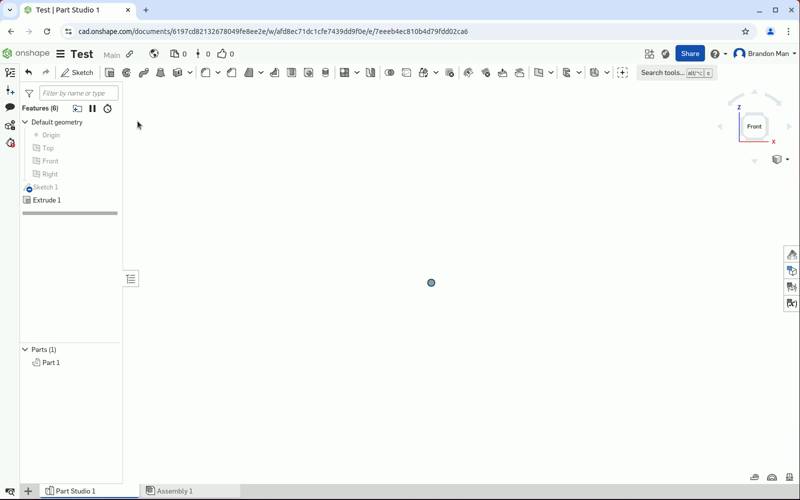
mouse_move(73, 189)
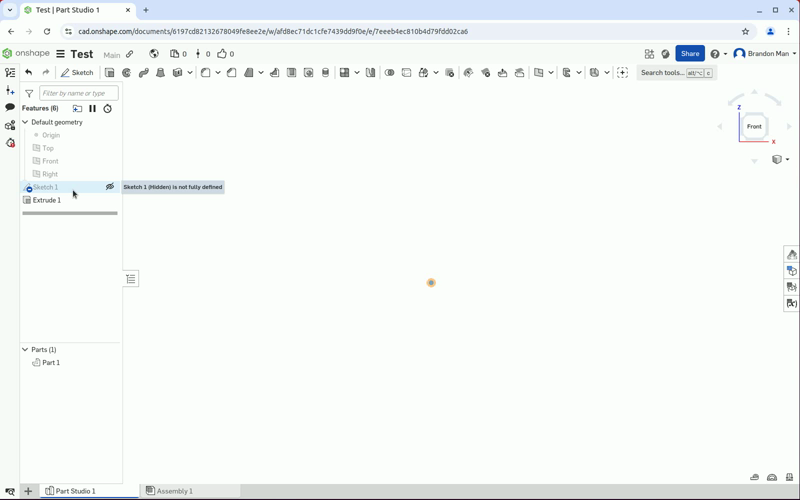
click(73, 189)
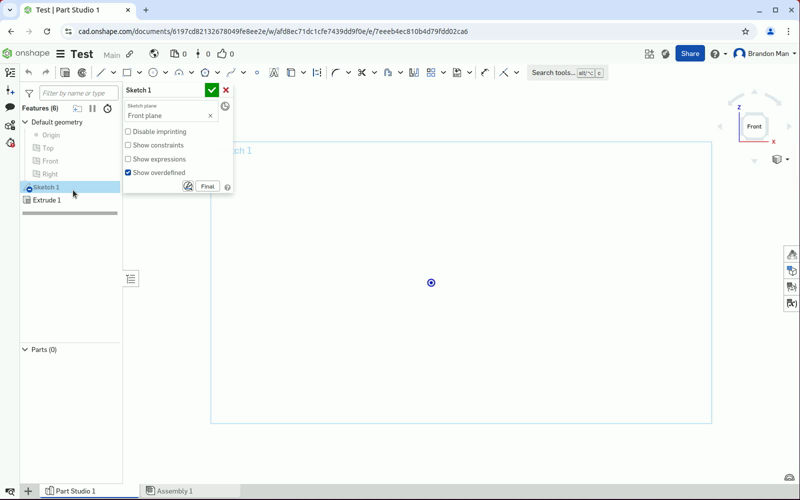
mouse_move(229, 92)
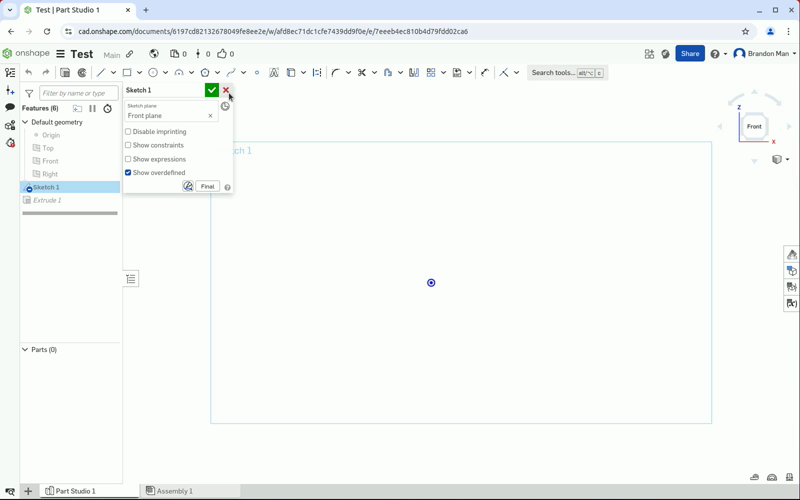
click(229, 92)
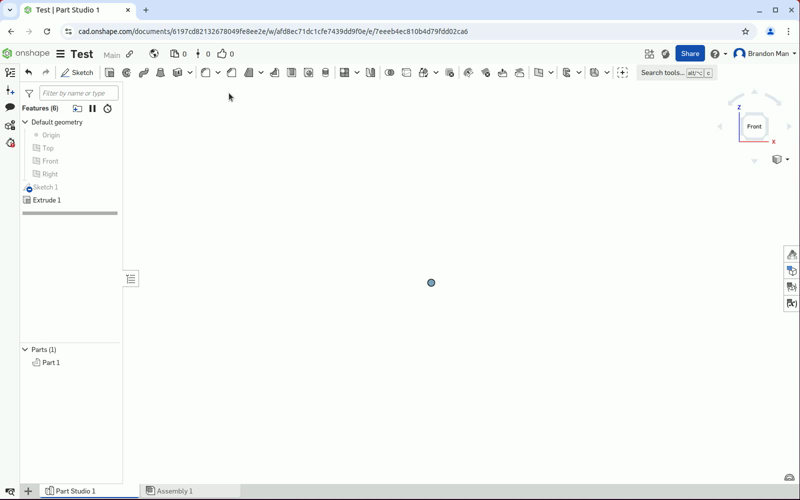
mouse_move(73, 352)
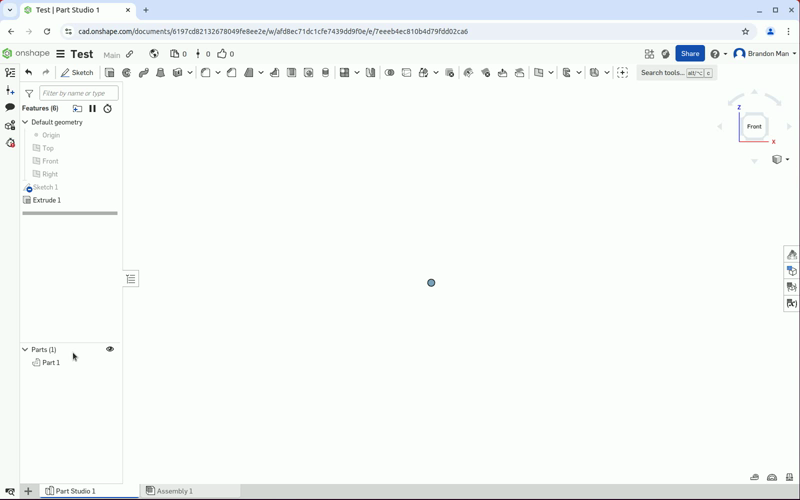
key(y)
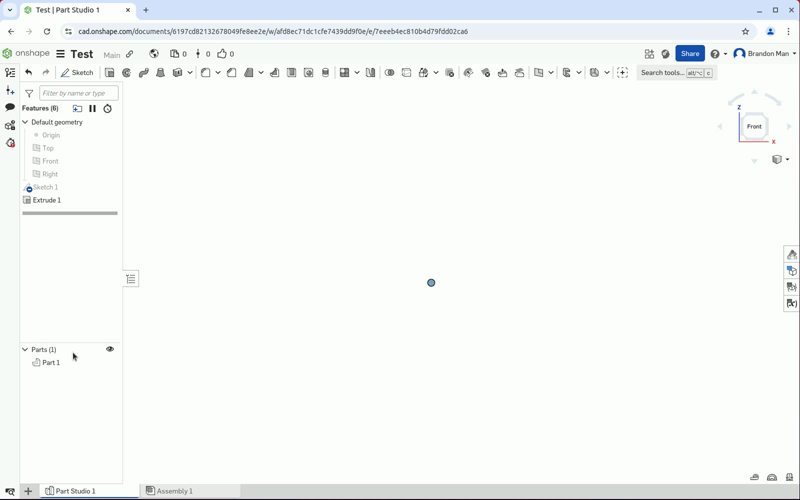
key(shift+p)
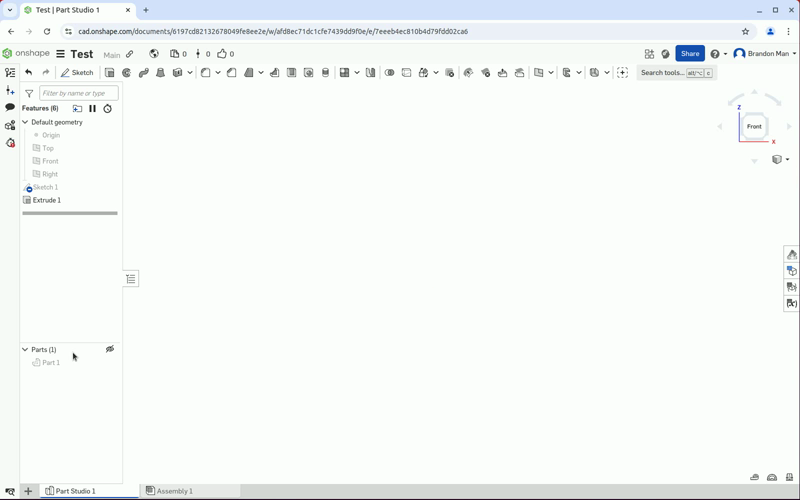
key(space)
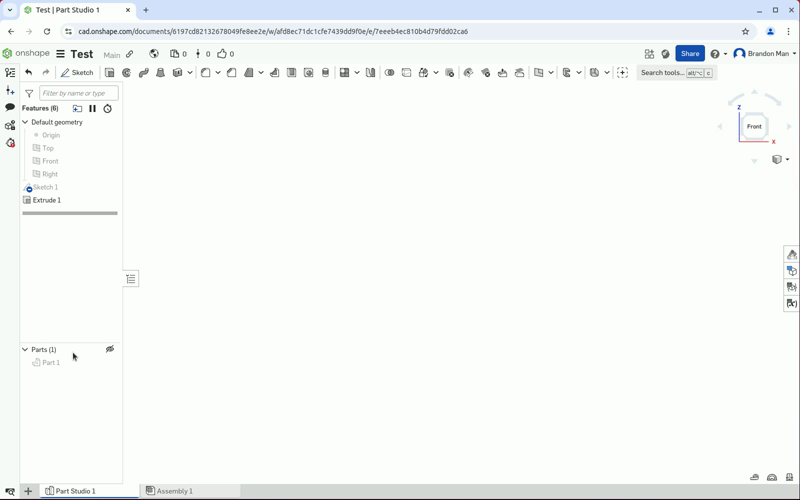
key_down(shift)
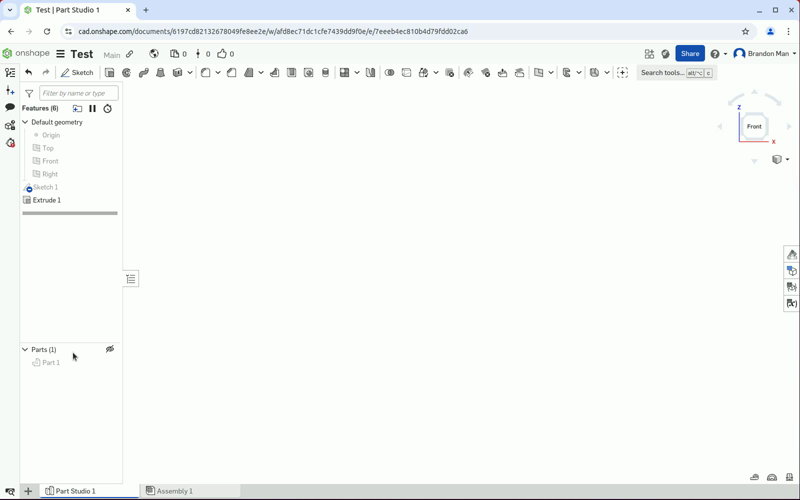
key(down)
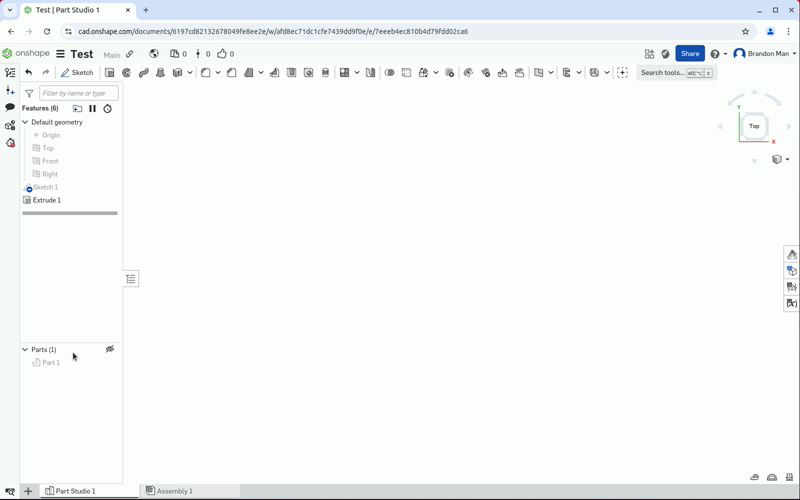
key_up(shift)
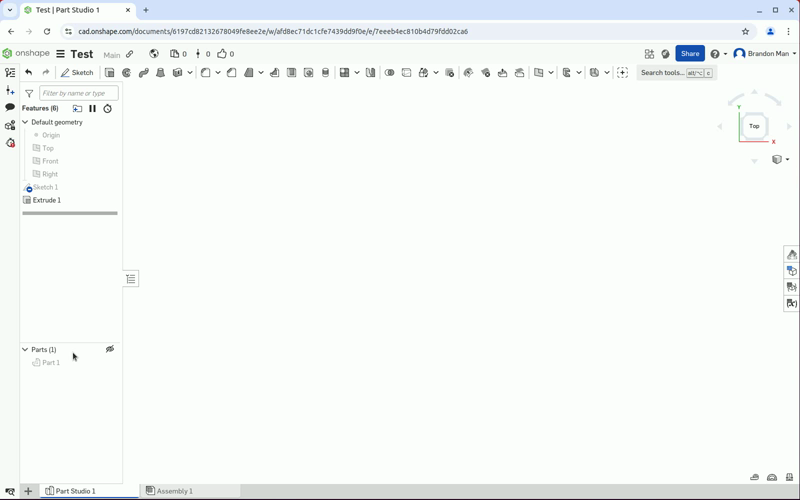
mouse_move(73, 352)
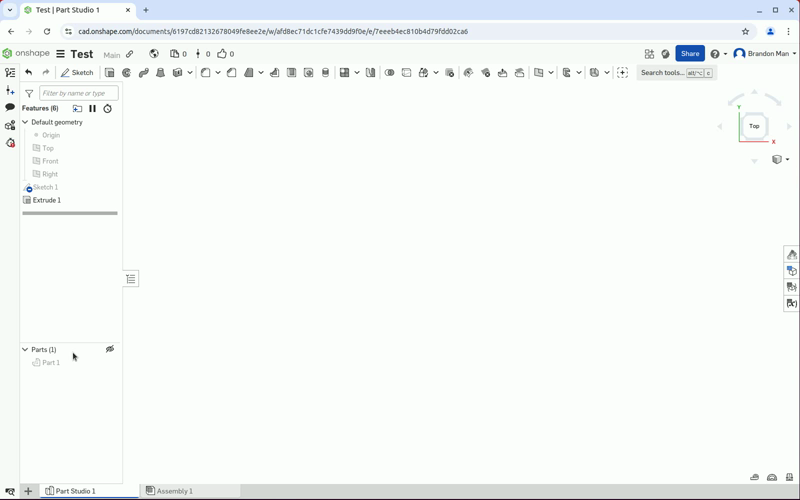
key(shift+y)
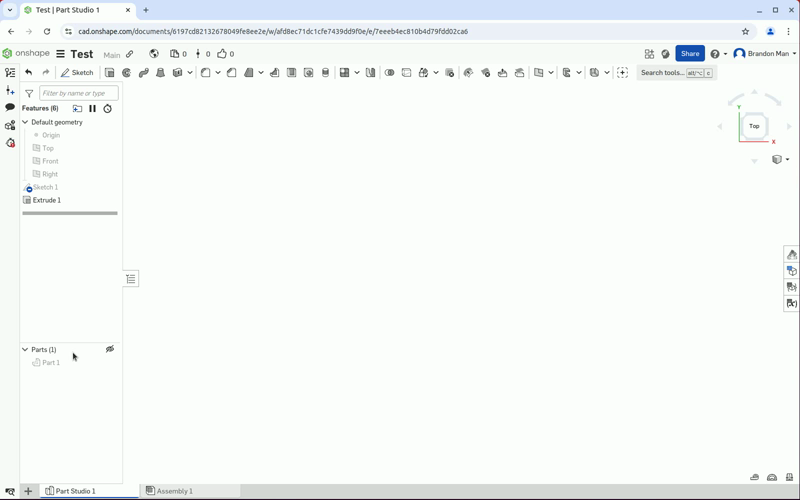
key(shift+s)
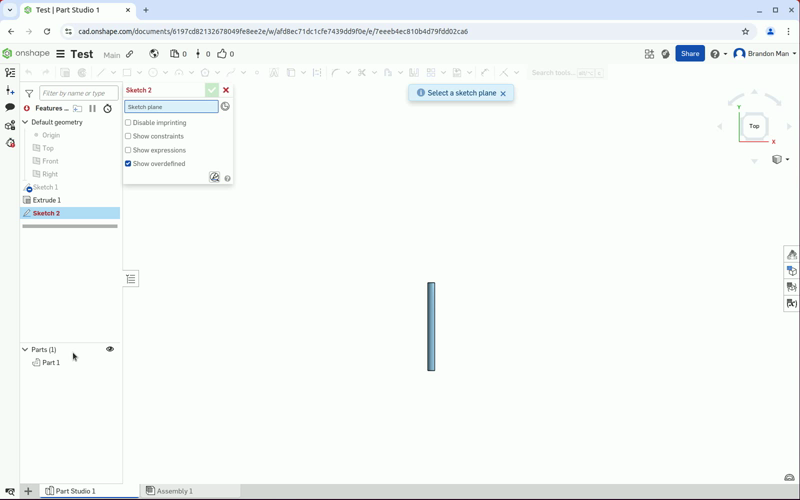
mouse_move(73, 150)
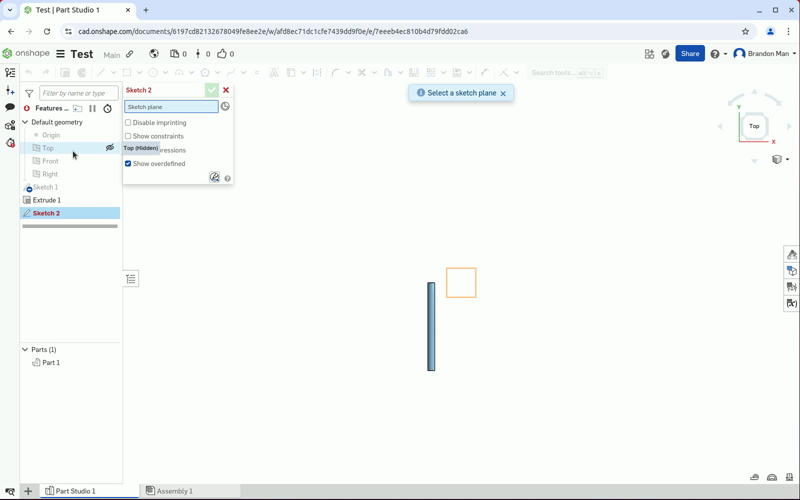
click(73, 150)
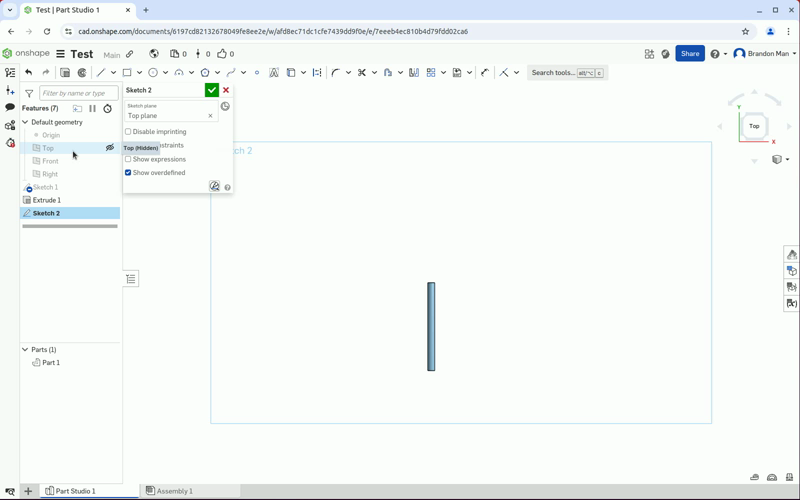
mouse_move(73, 352)
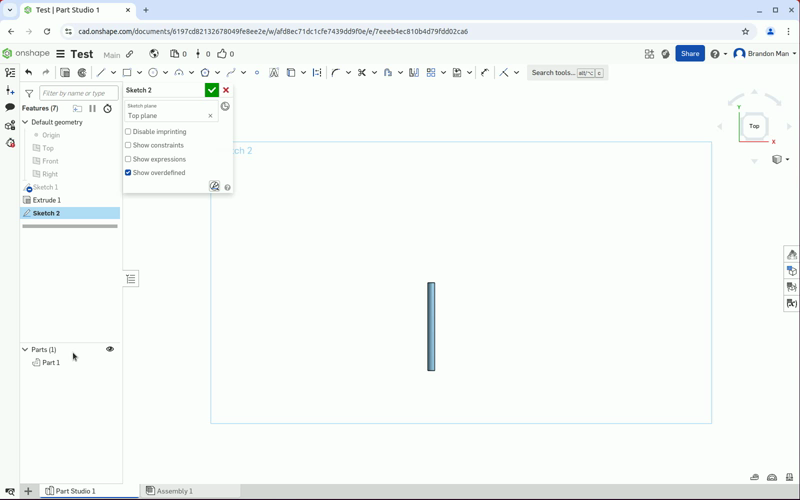
key(y)
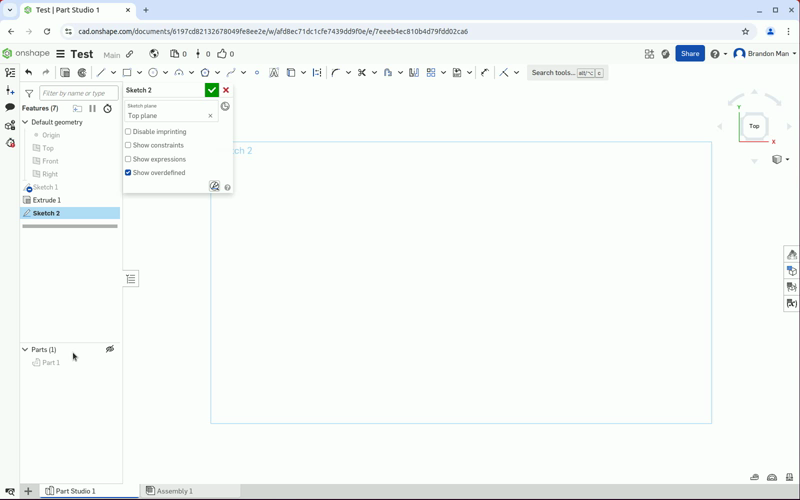
key(c)
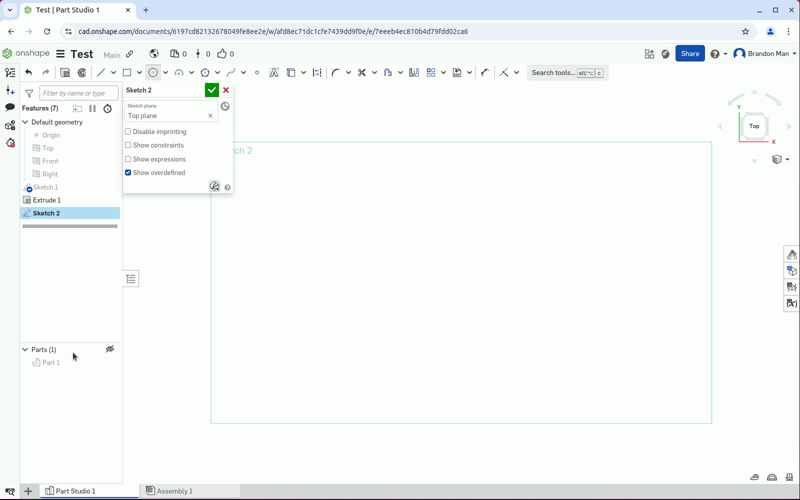
key_down(shift)
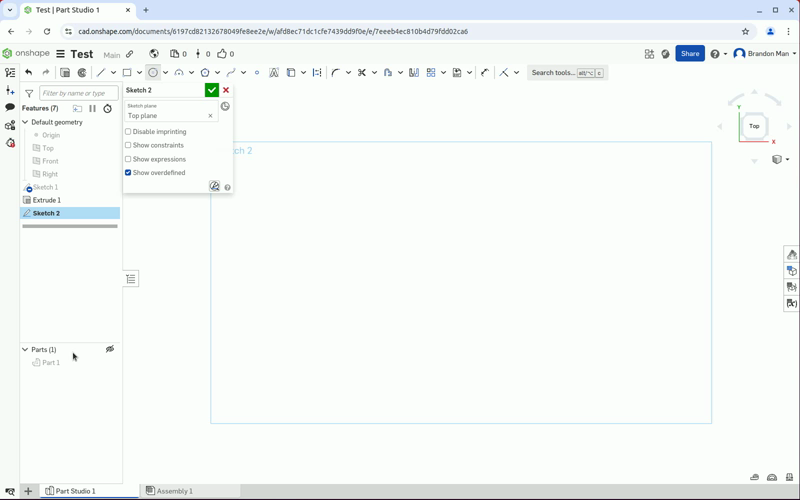
mouse_move(408, 244)
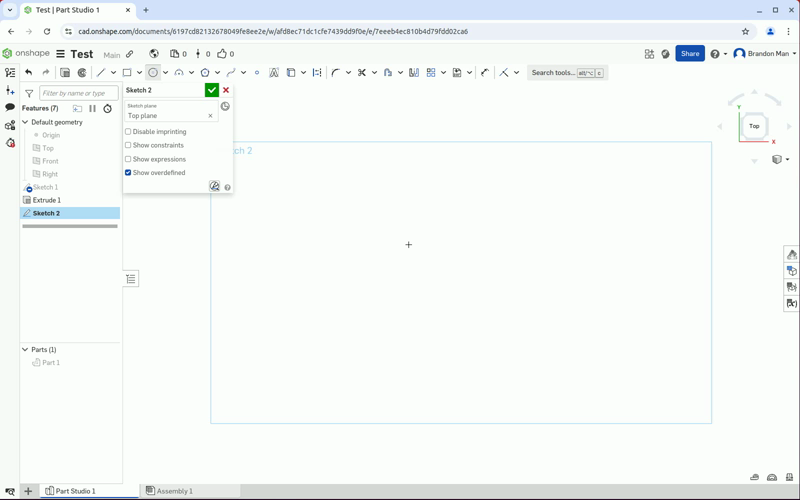
click(408, 244)
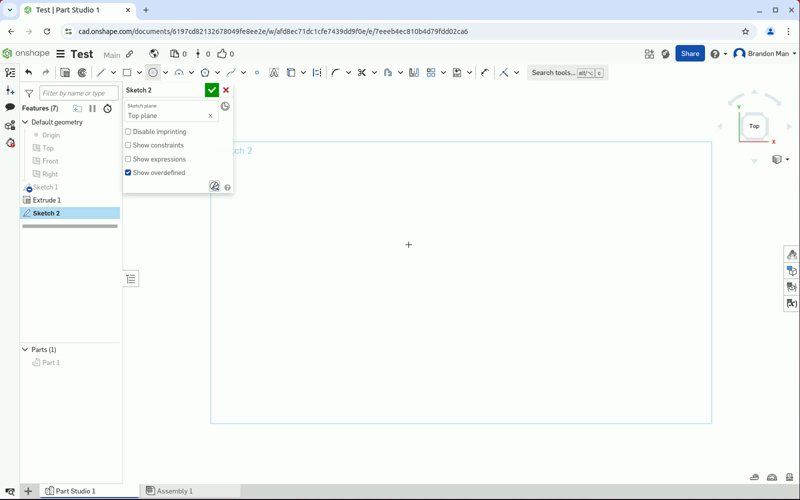
key_up(shift)
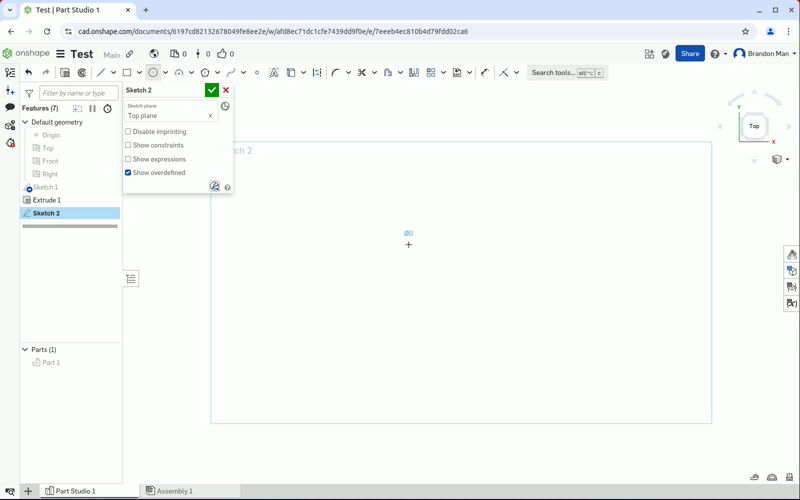
mouse_move(422, 244)
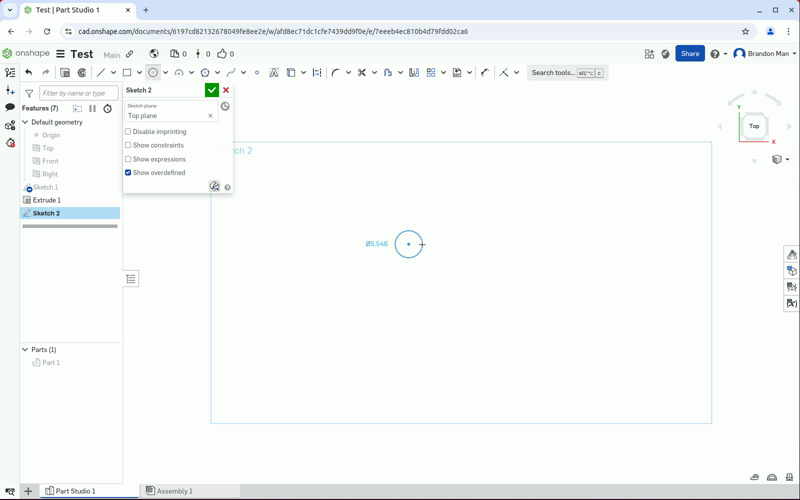
click(422, 244)
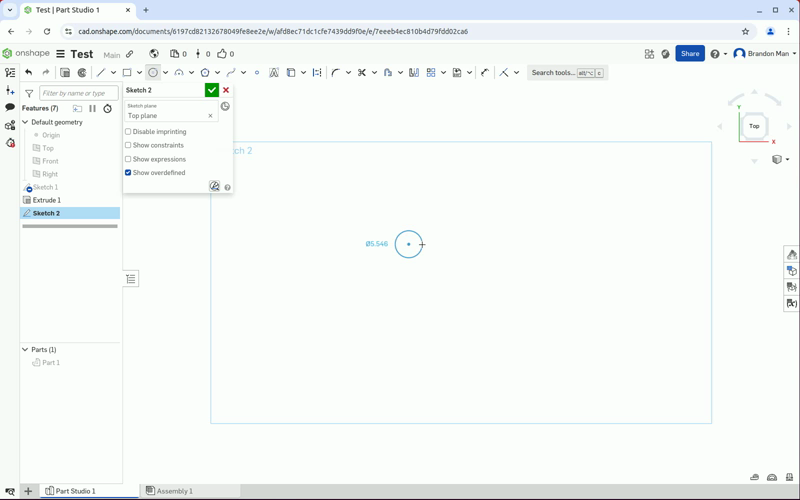
key(esc)
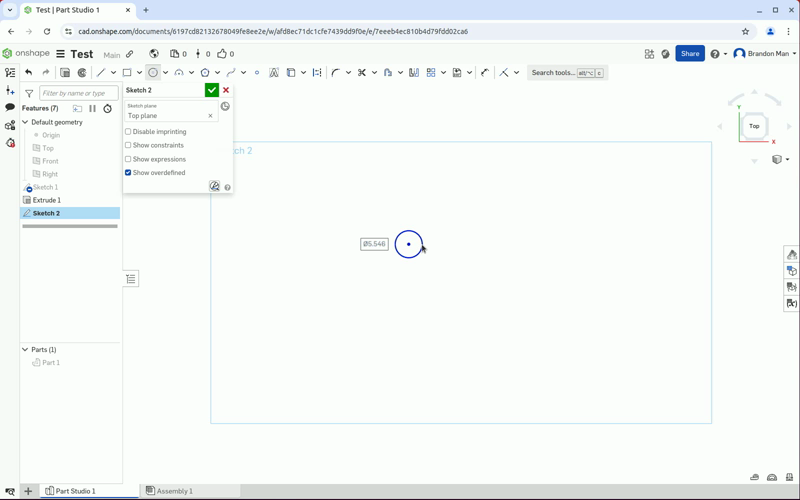
mouse_move(407, 243)
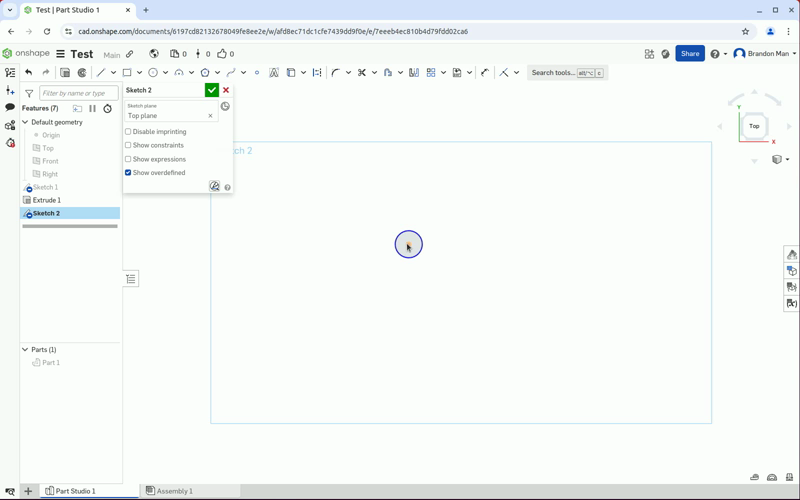
scroll(6)
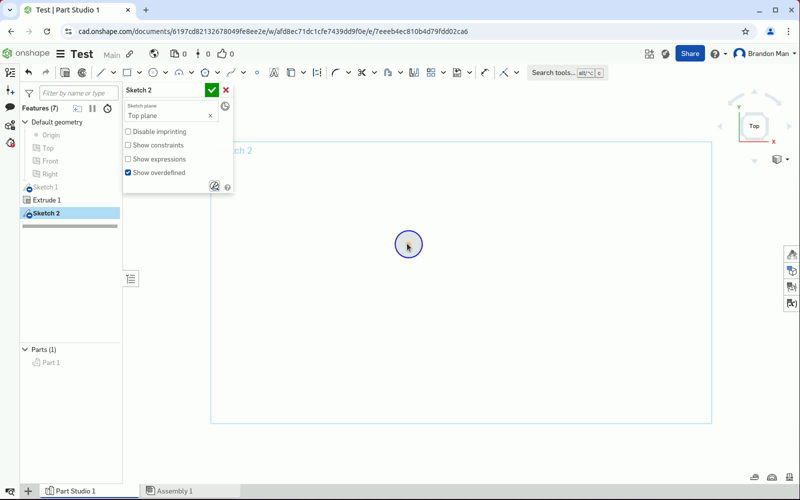
scroll(6)
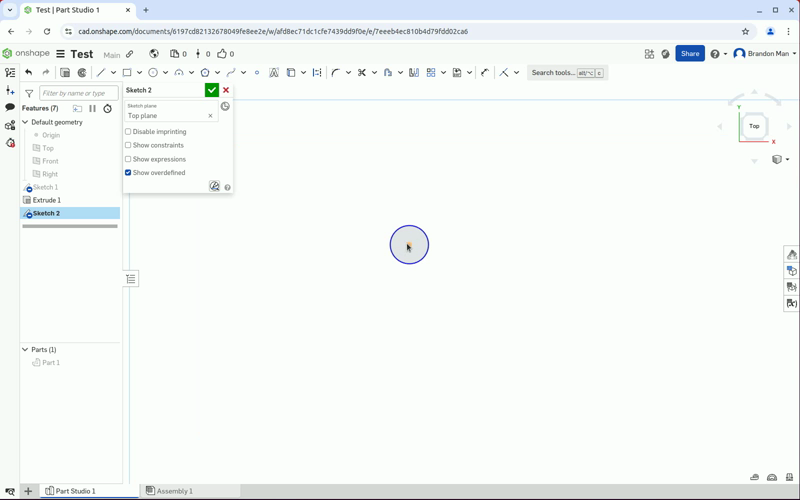
scroll(6)
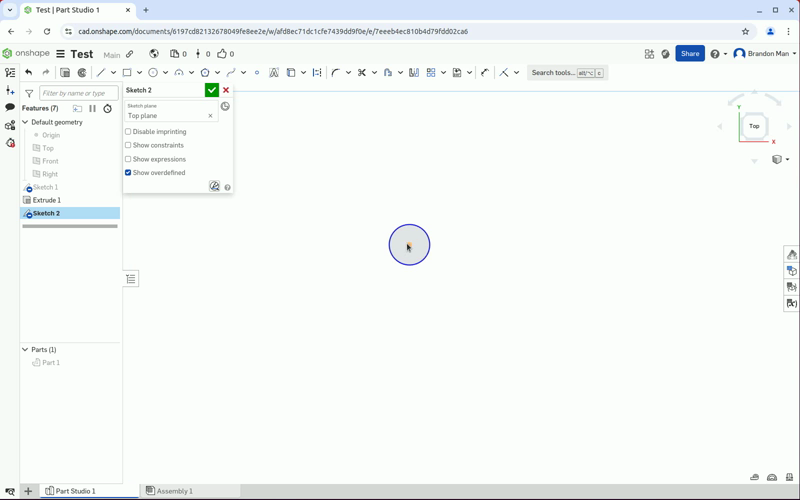
scroll(6)
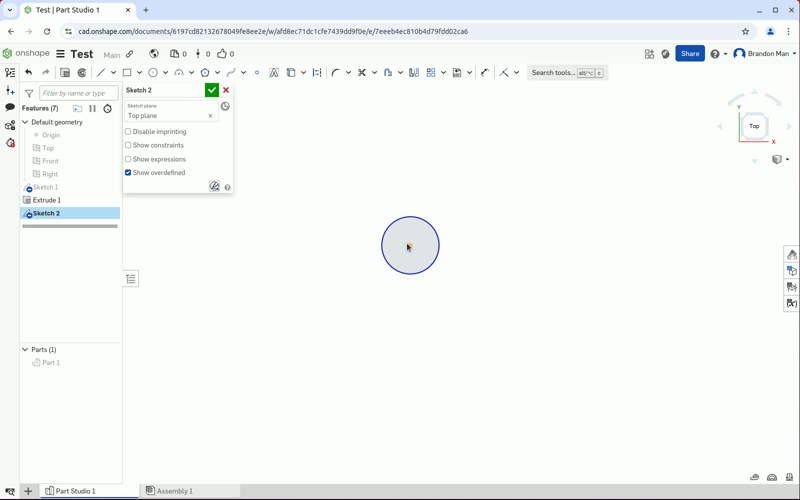
scroll(6)
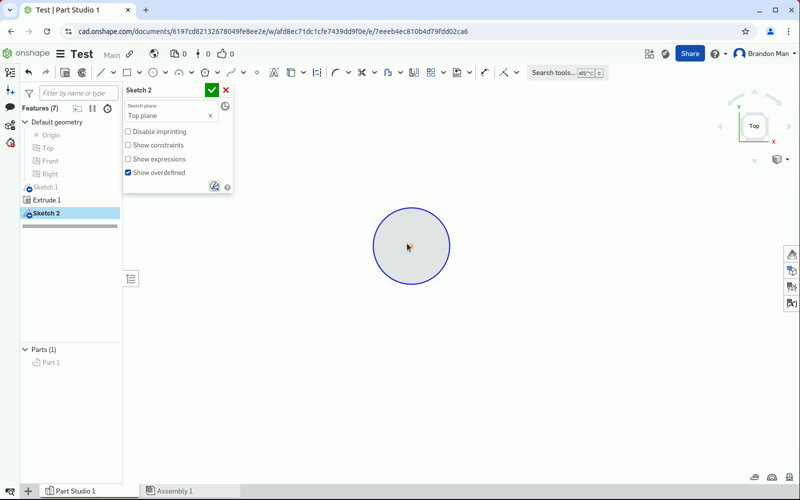
scroll(6)
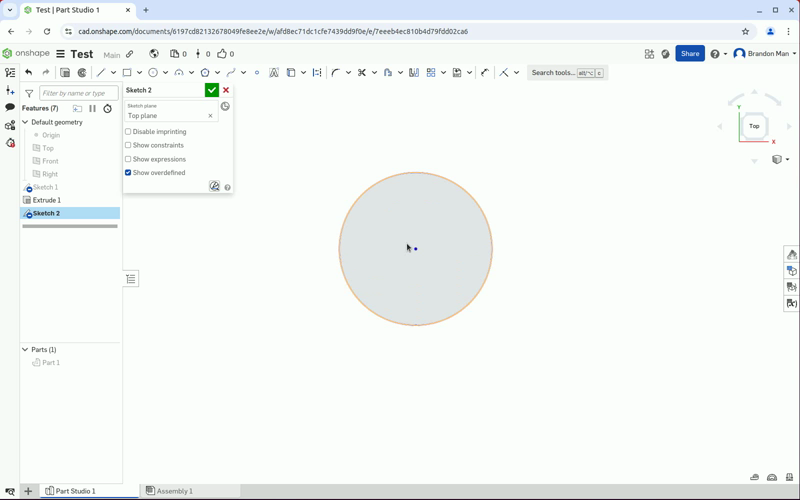
scroll(6)
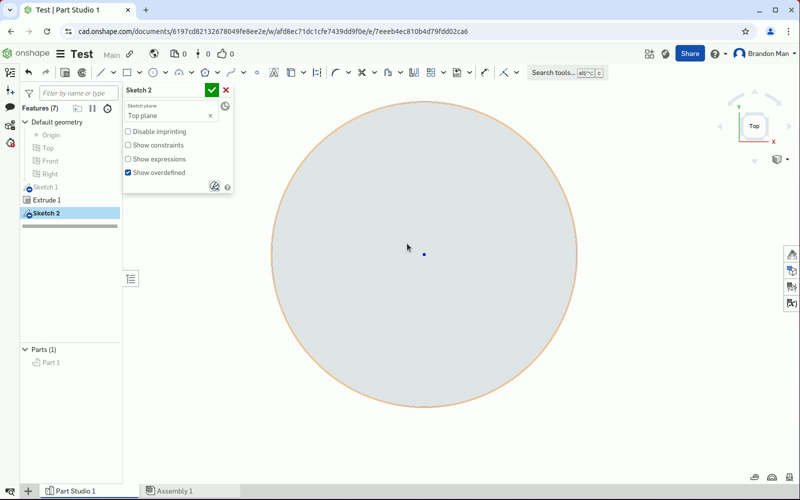
click(407, 243)
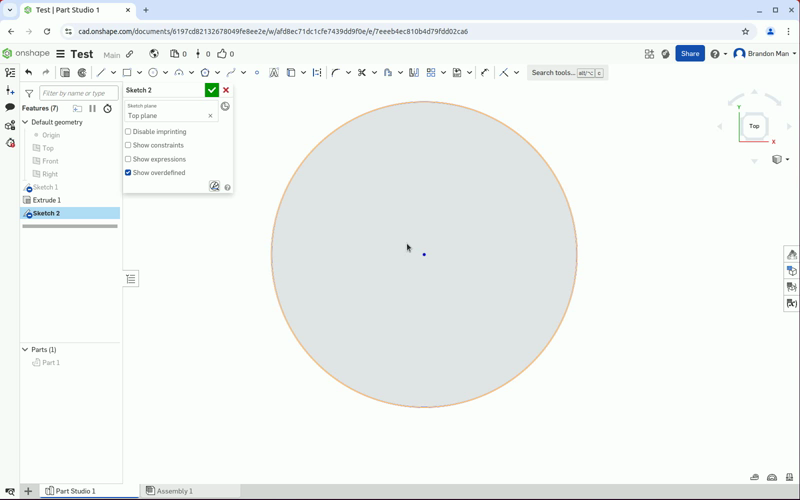
scroll(-6)
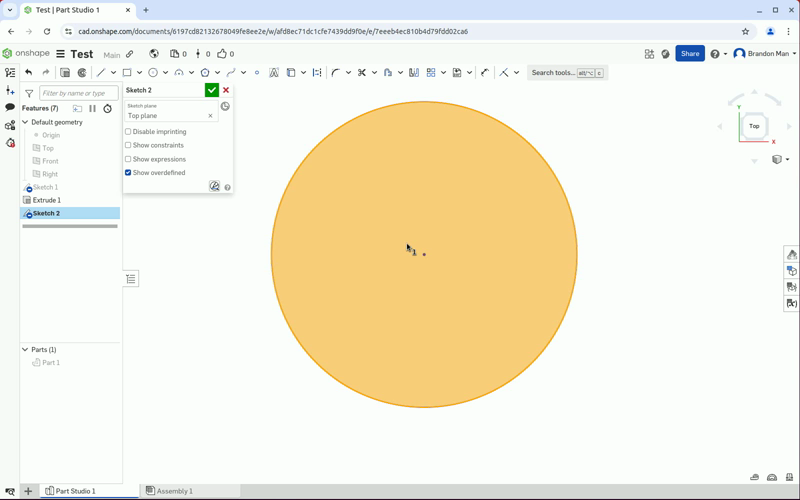
scroll(-6)
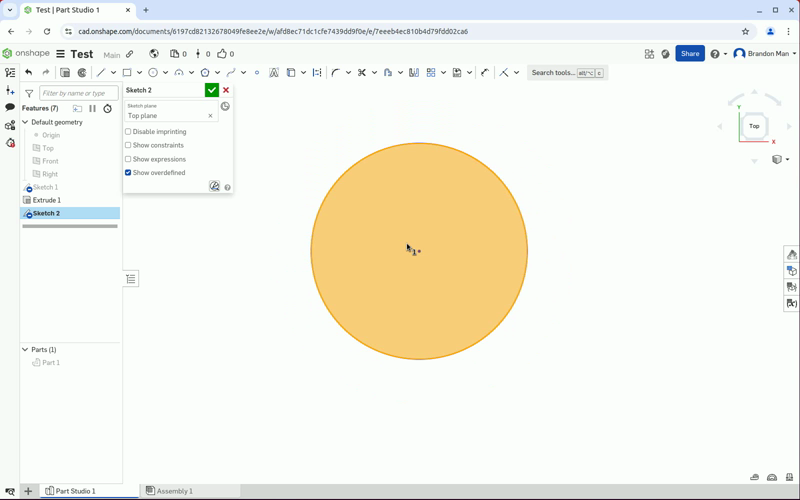
scroll(-6)
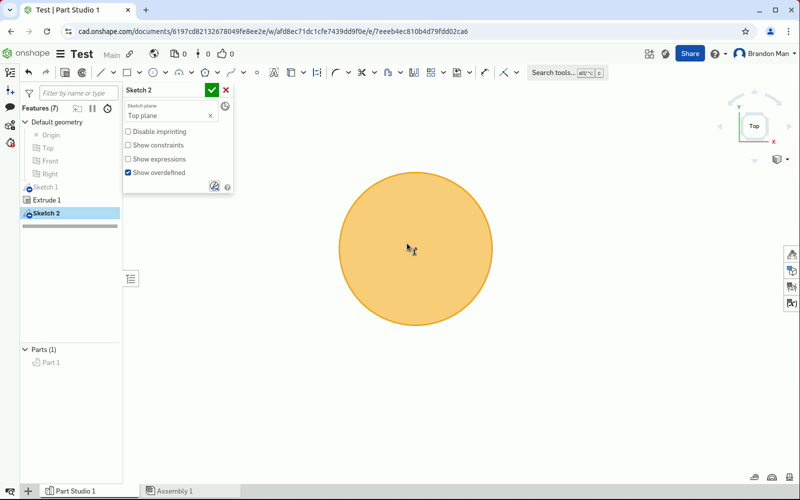
scroll(-6)
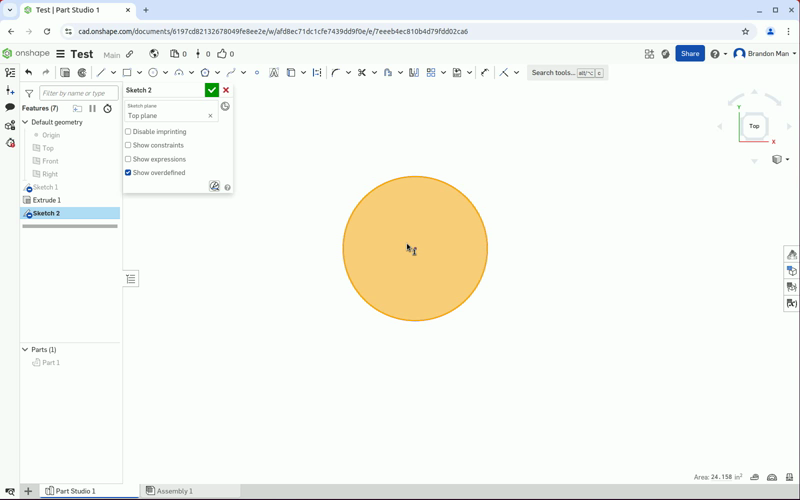
scroll(-6)
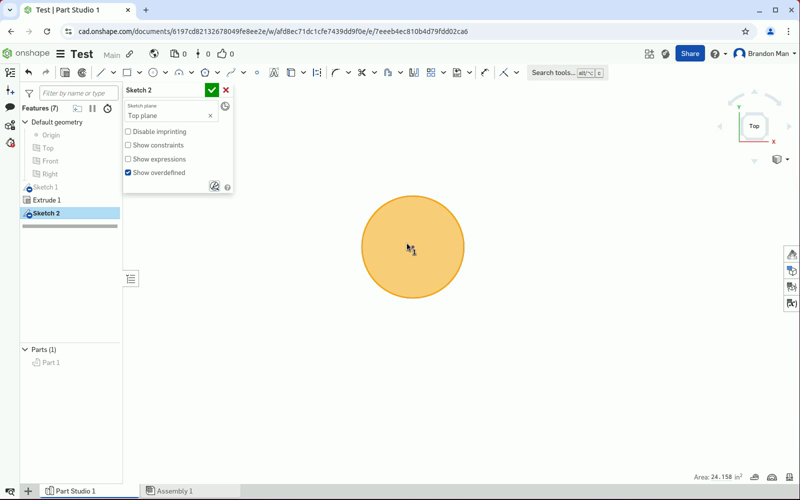
scroll(-6)
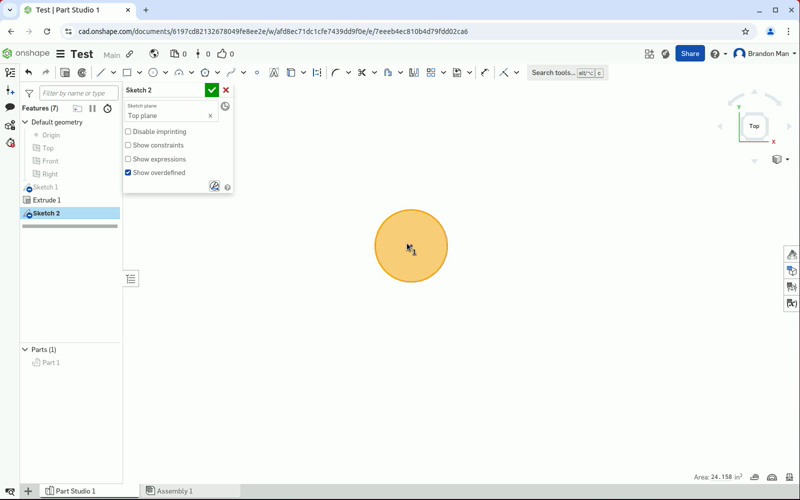
scroll(-6)
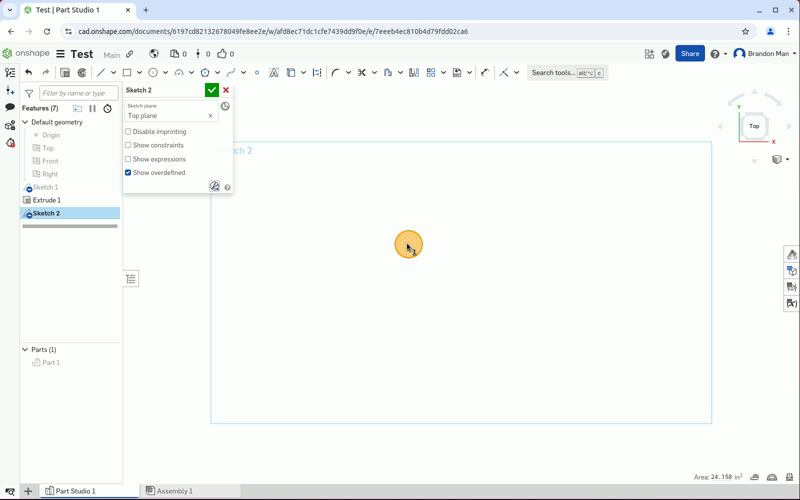
mouse_move(73, 352)
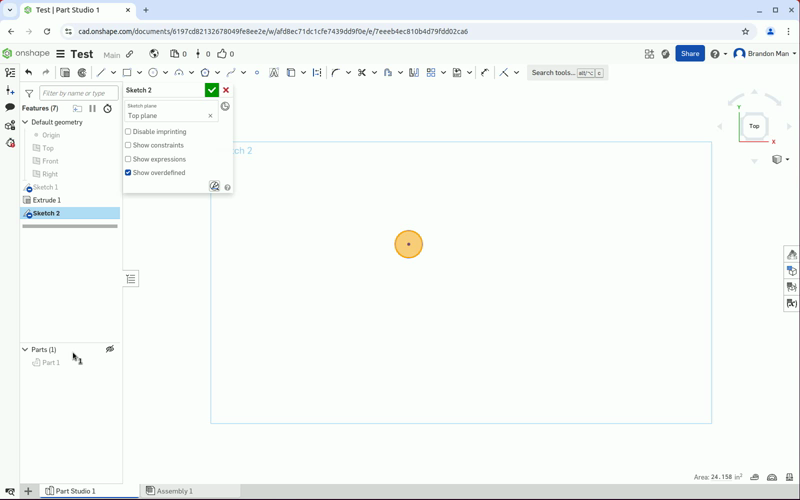
key(shift+y)
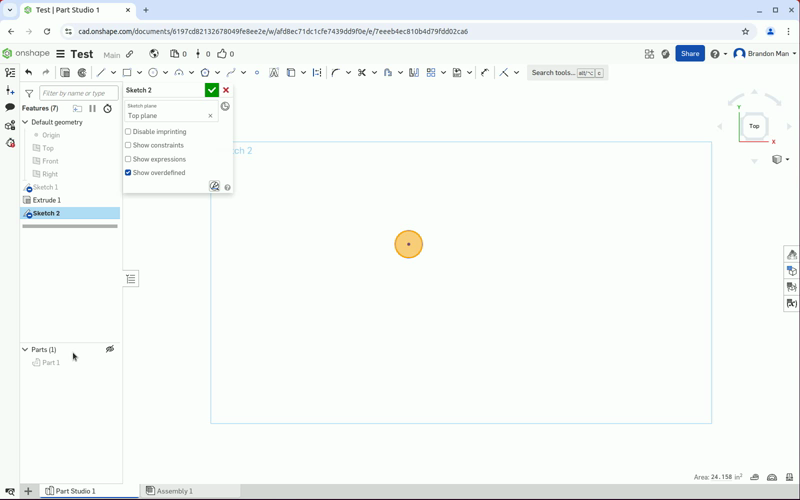
key(shift+e)
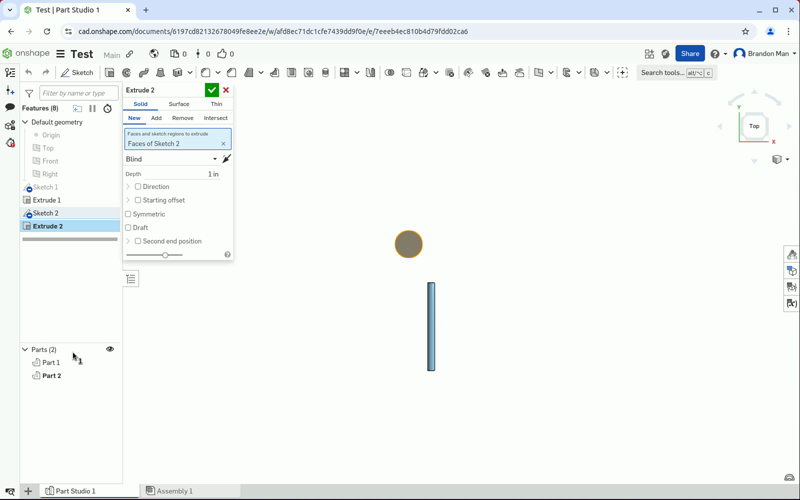
mouse_move(143, 106)
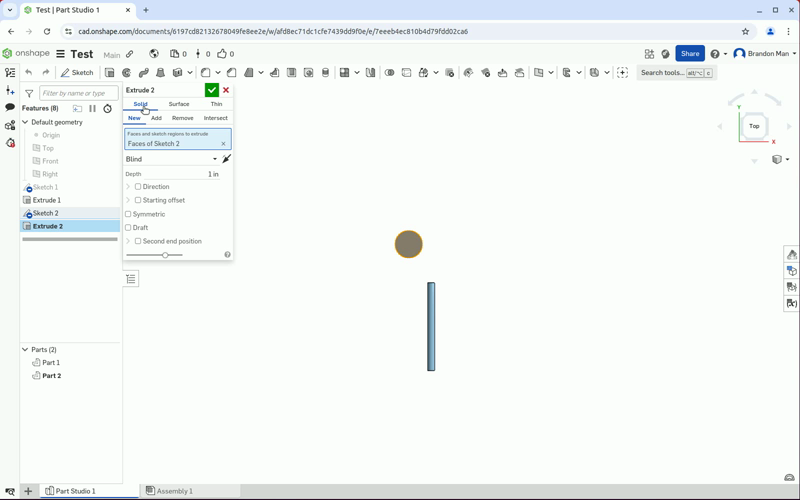
click(143, 106)
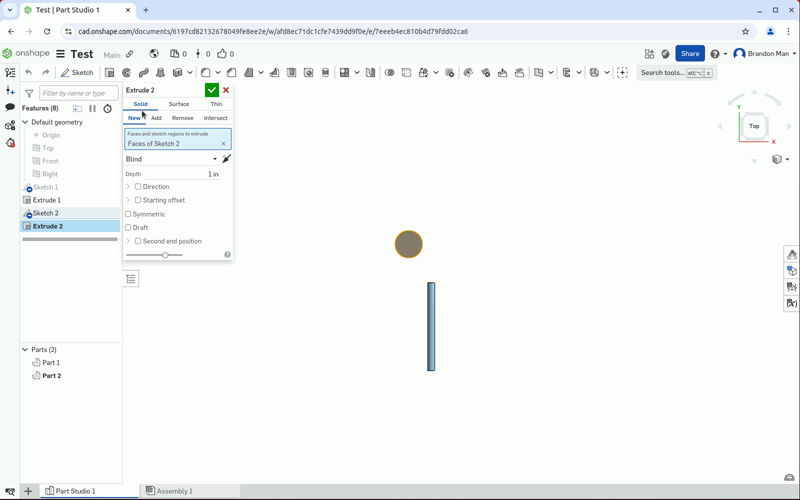
mouse_move(137, 120)
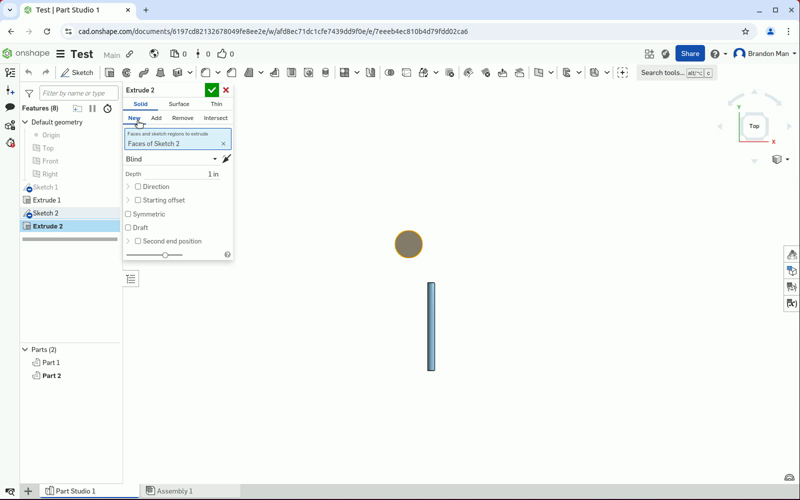
click(137, 120)
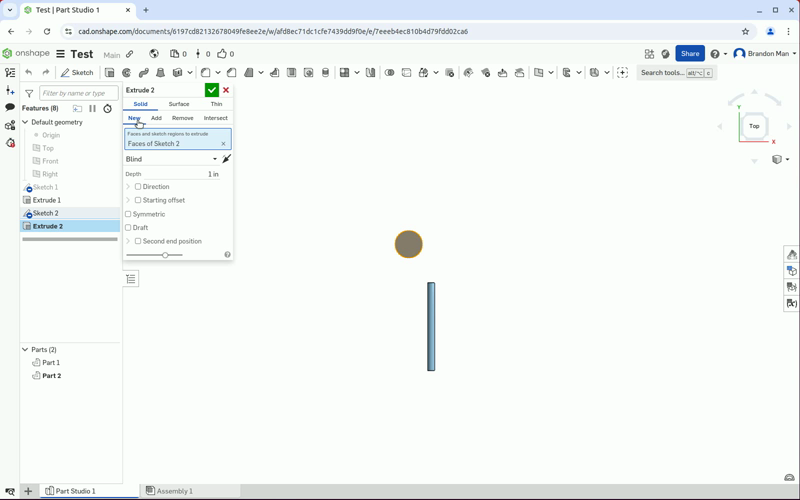
key(tab, 4)
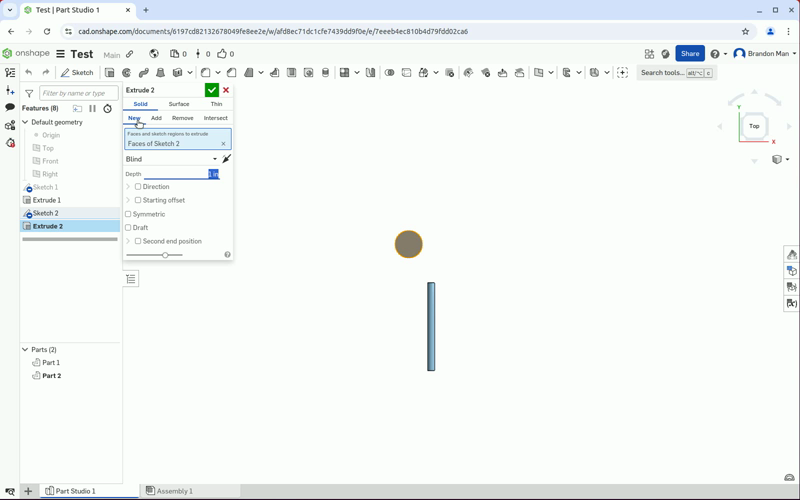
text(2.889)
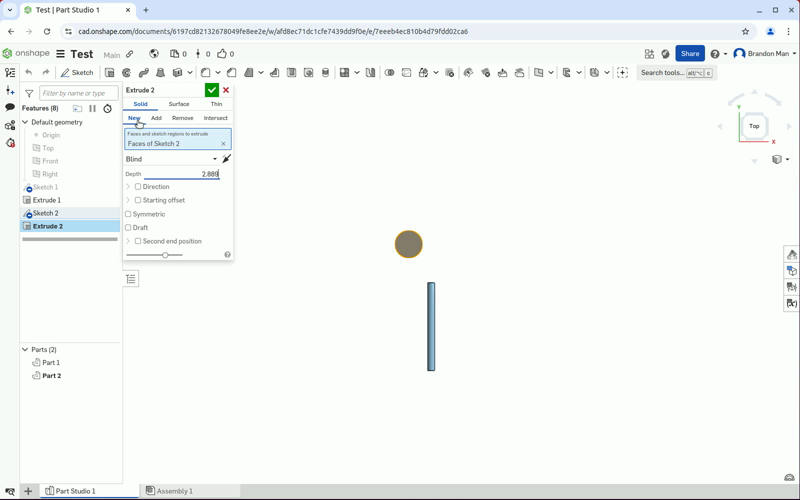
key(enter)
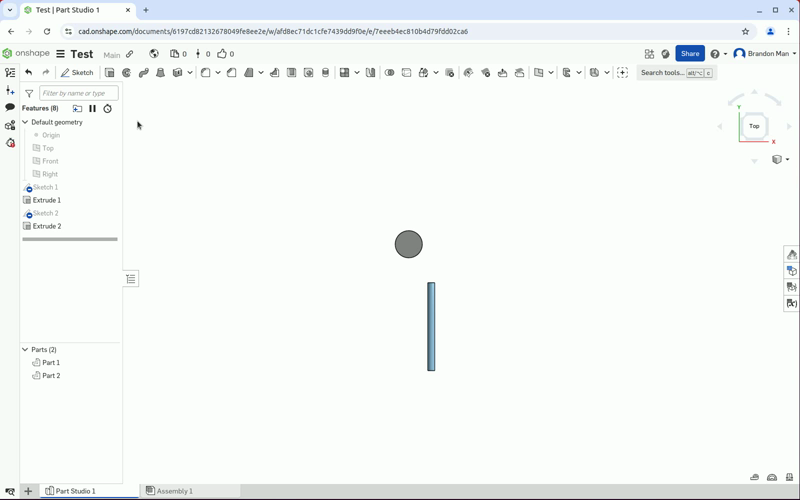
key(shift+h)
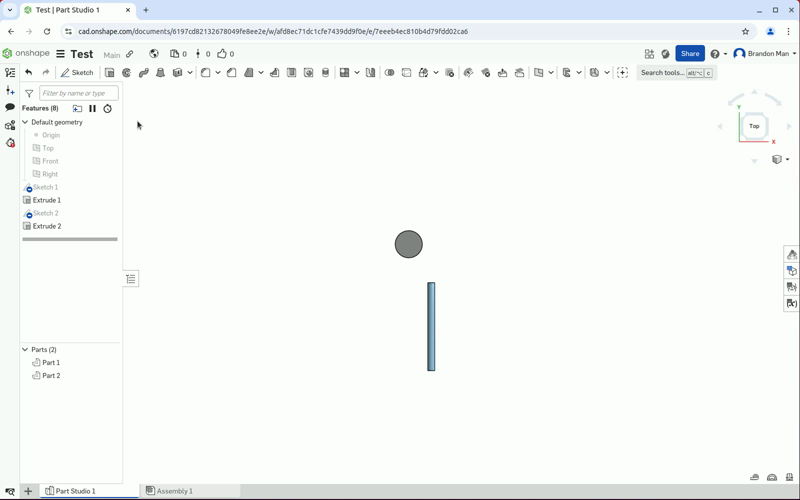
key(shift+h)
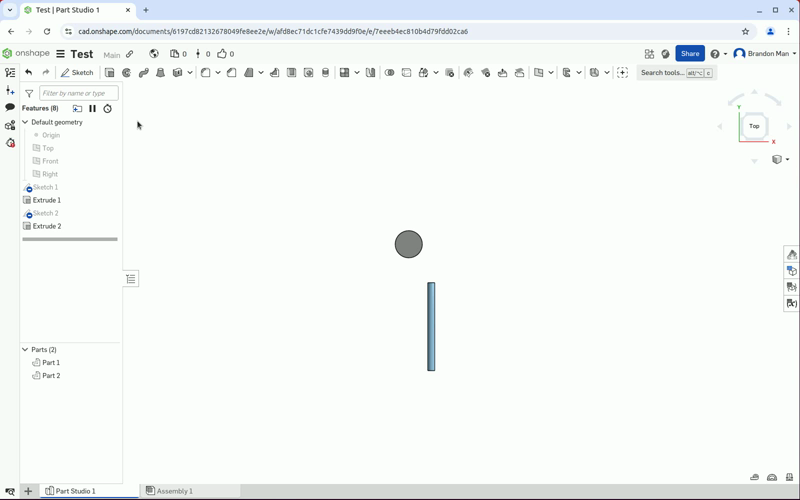
mouse_move(73, 189)
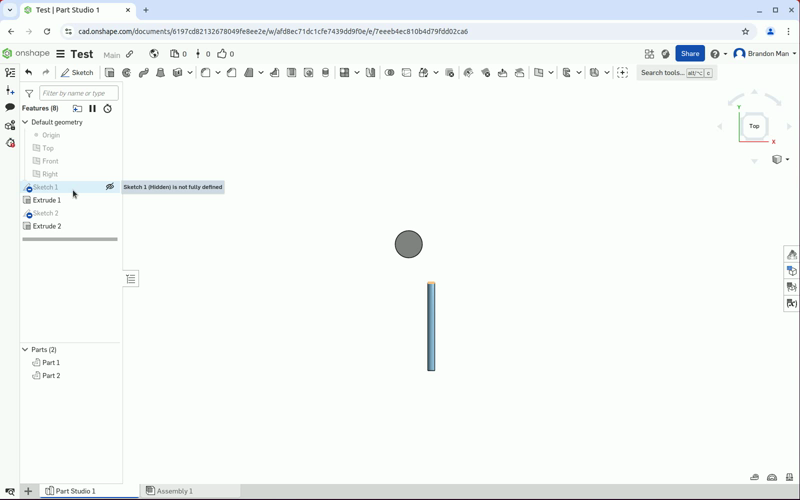
click(73, 189)
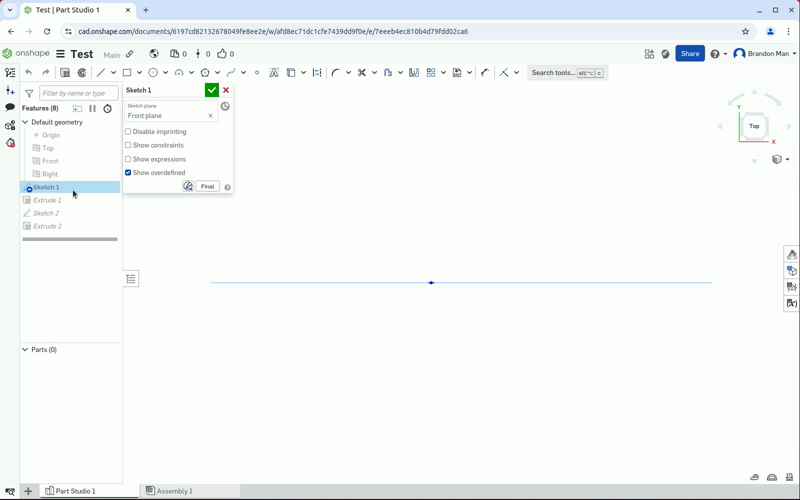
mouse_move(229, 92)
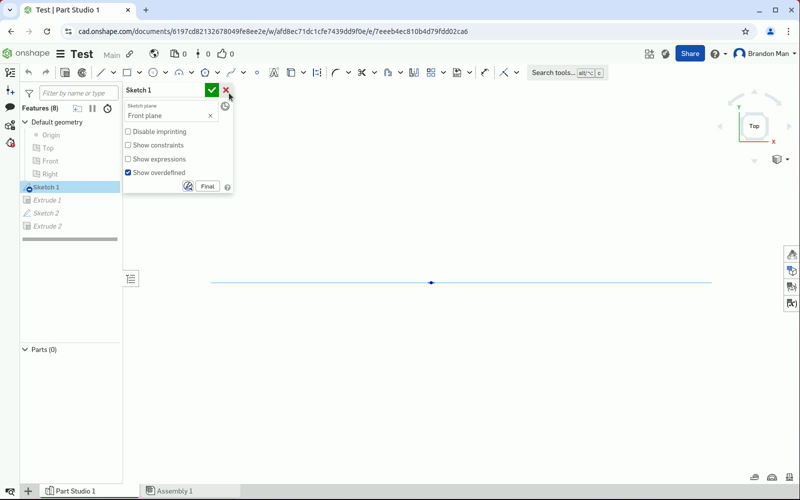
click(229, 92)
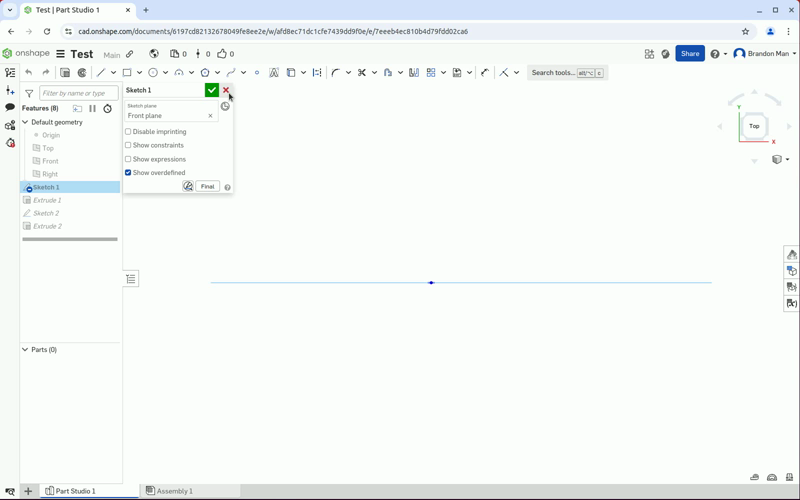
key(shift+s)
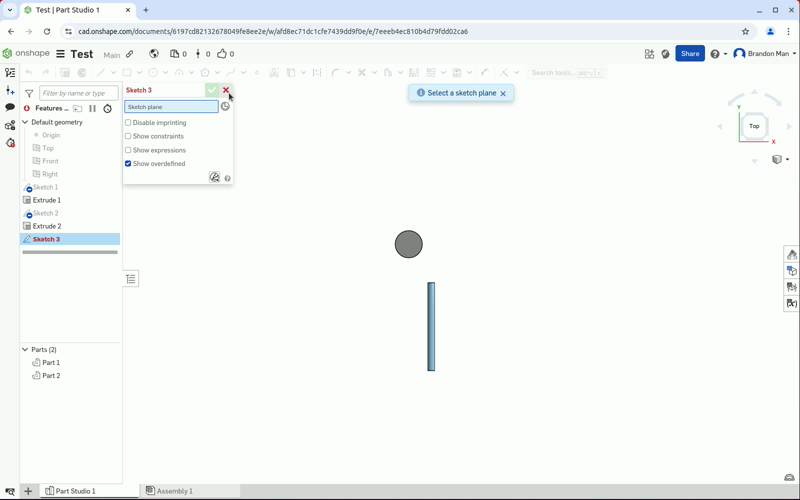
mouse_move(73, 150)
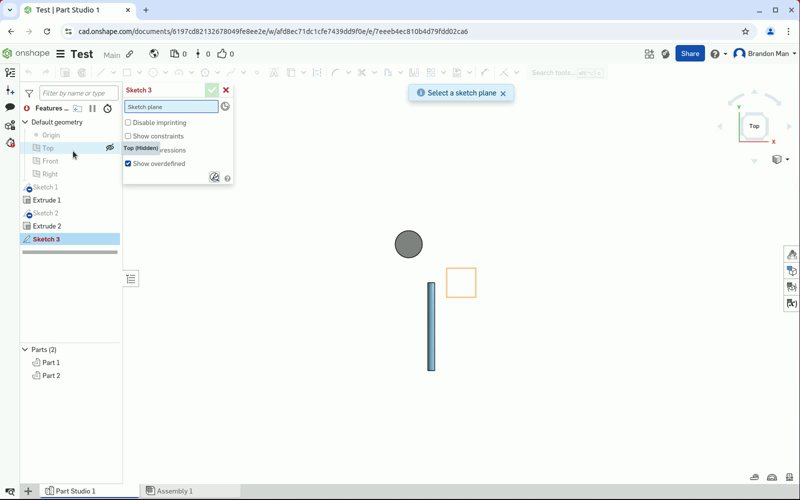
click(73, 150)
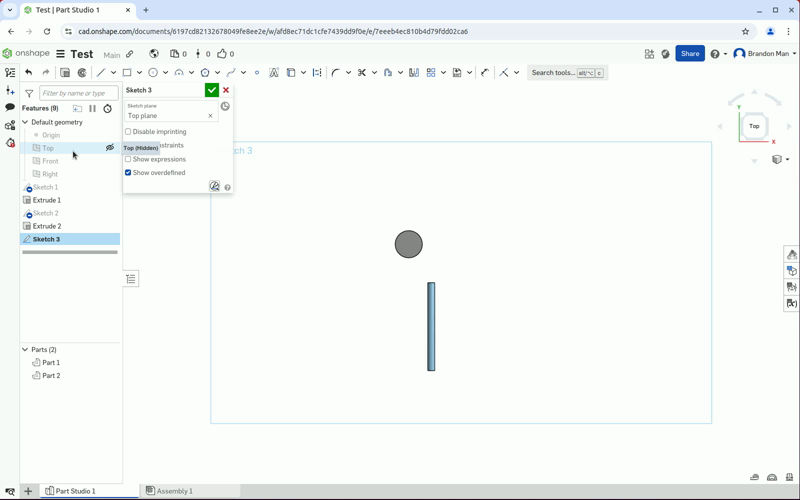
mouse_move(73, 352)
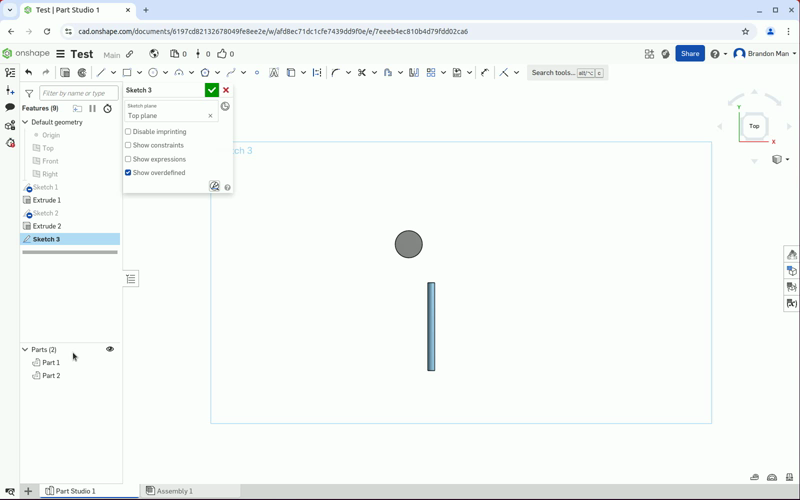
key(y)
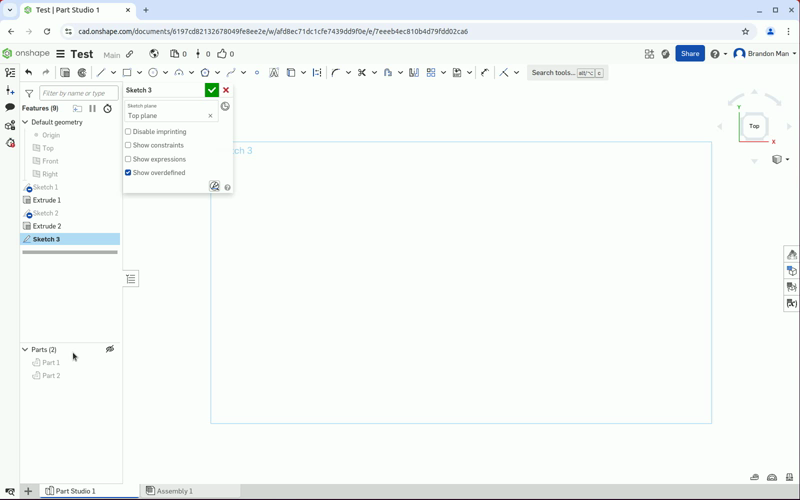
key(c)
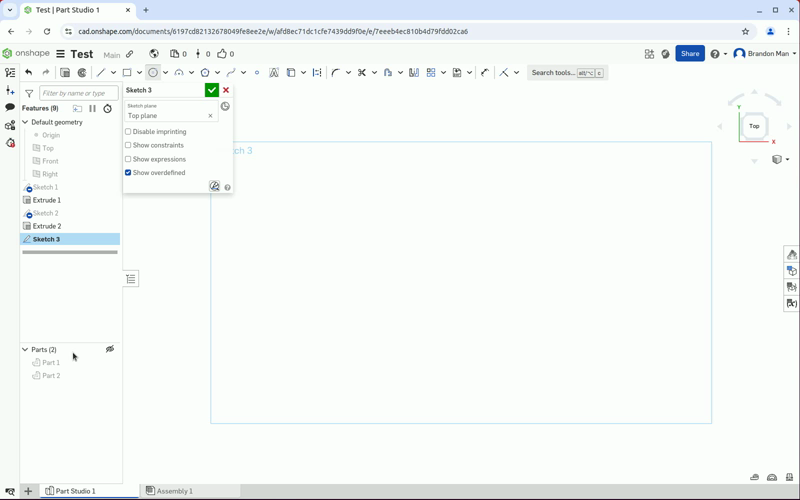
key_down(shift)
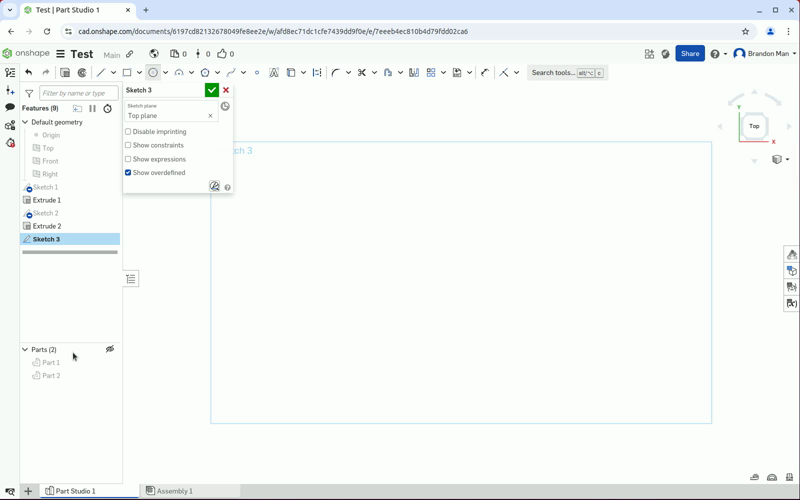
mouse_move(413, 207)
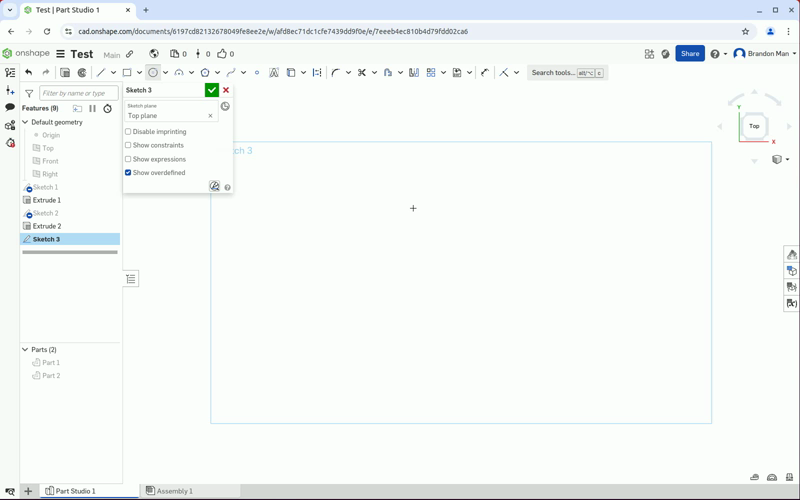
click(413, 207)
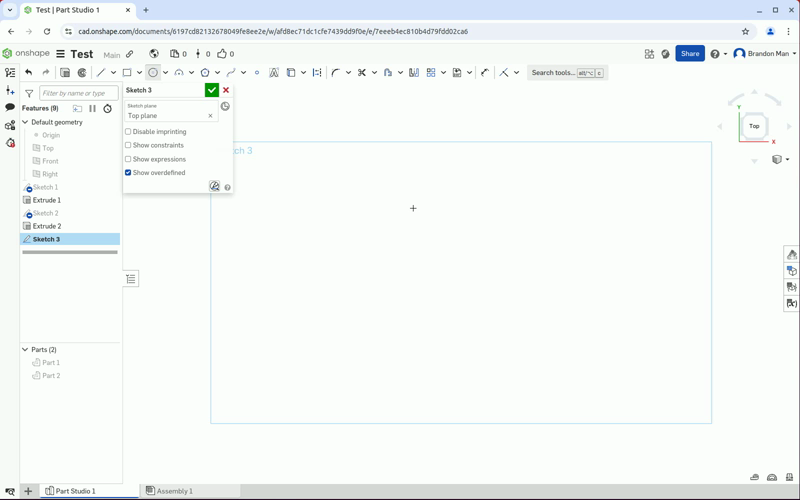
key_up(shift)
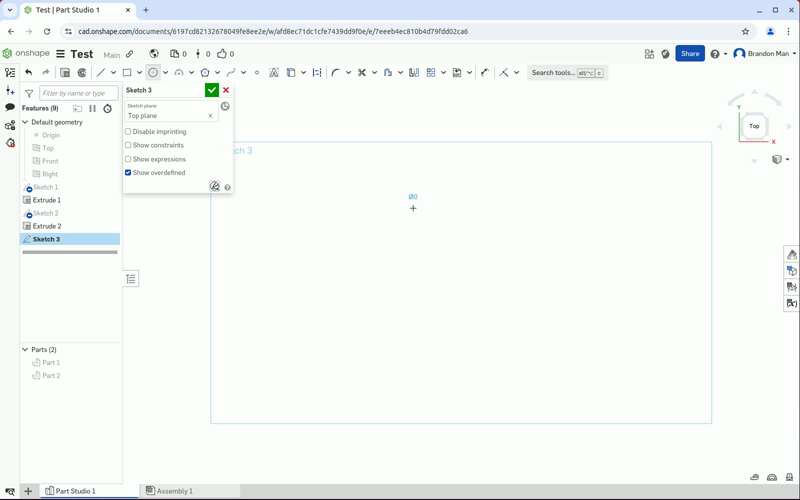
mouse_move(426, 207)
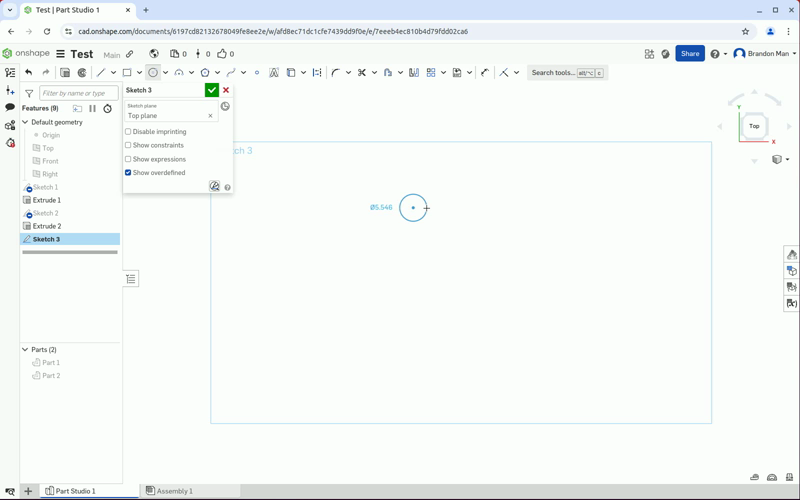
click(426, 207)
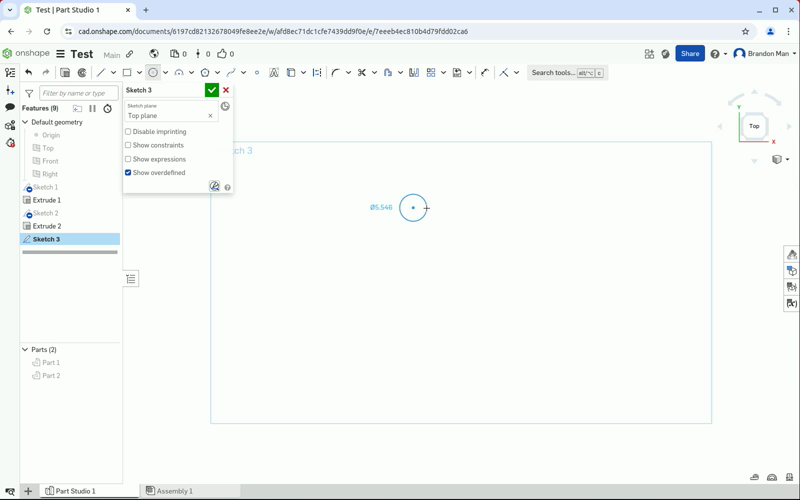
key(esc)
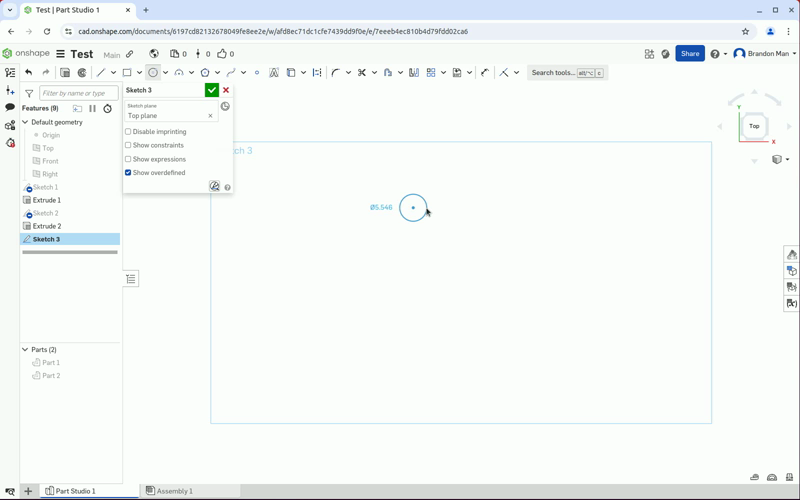
mouse_move(414, 206)
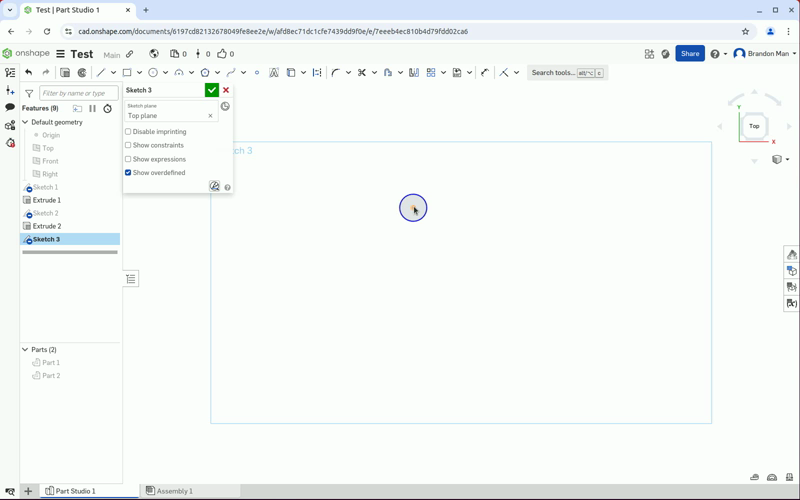
scroll(6)
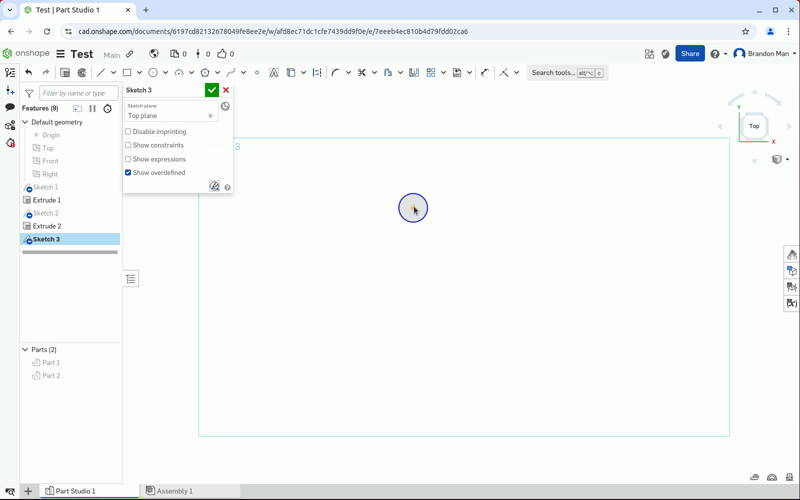
scroll(6)
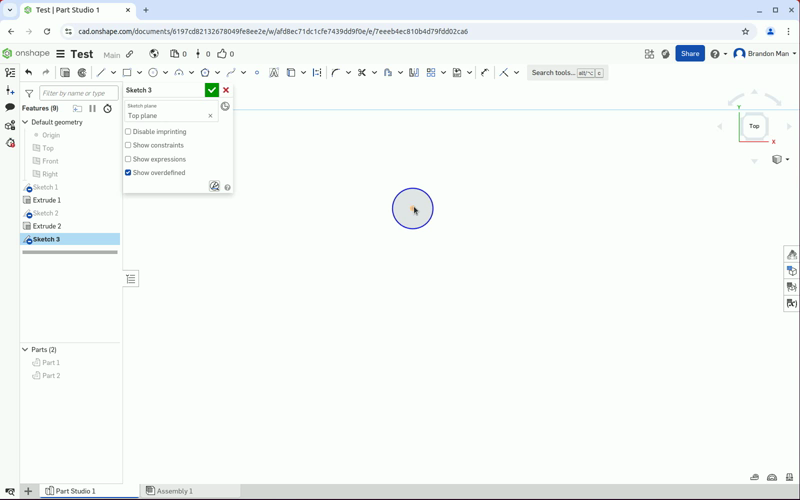
scroll(6)
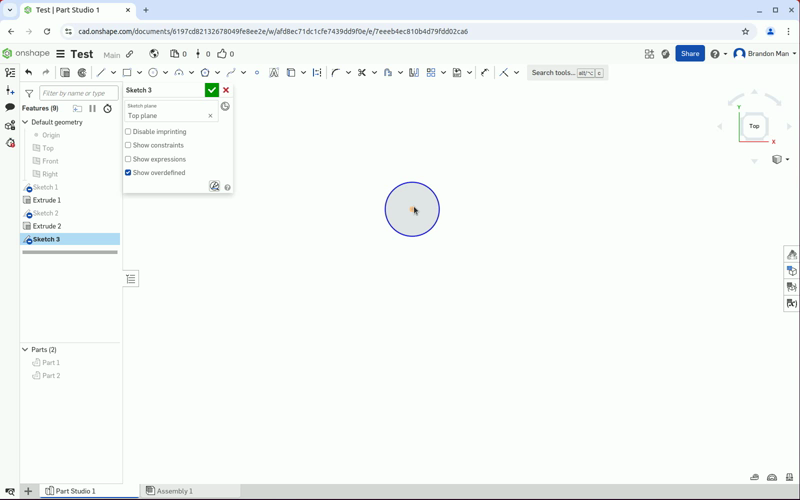
scroll(6)
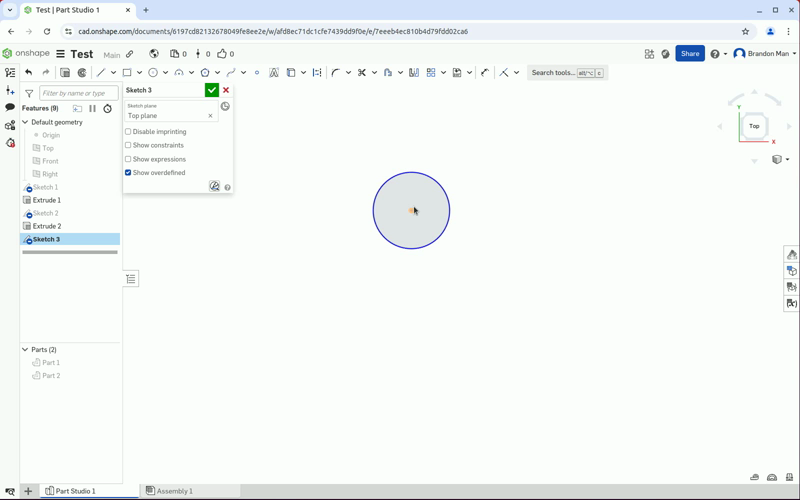
scroll(6)
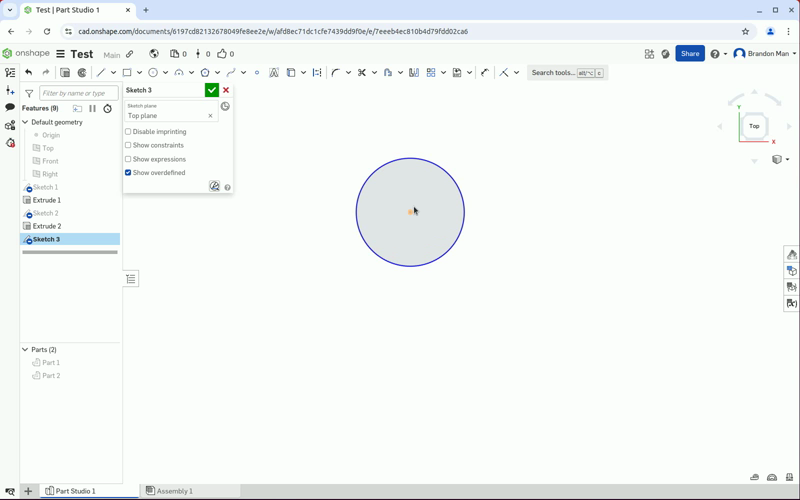
scroll(6)
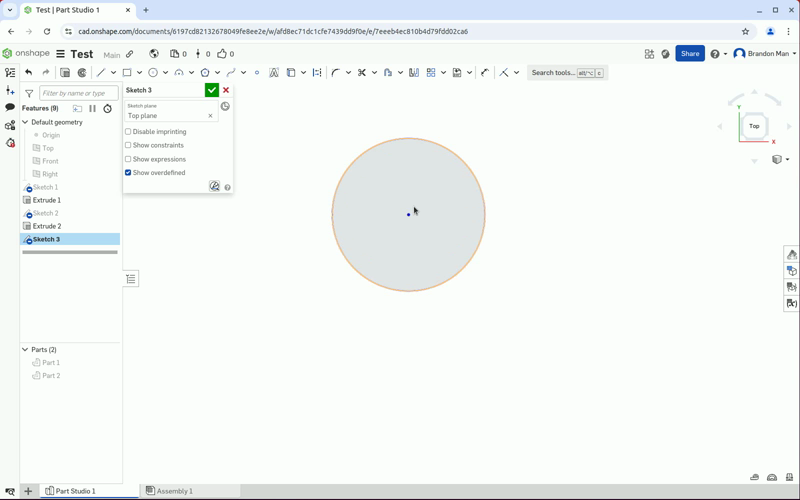
scroll(6)
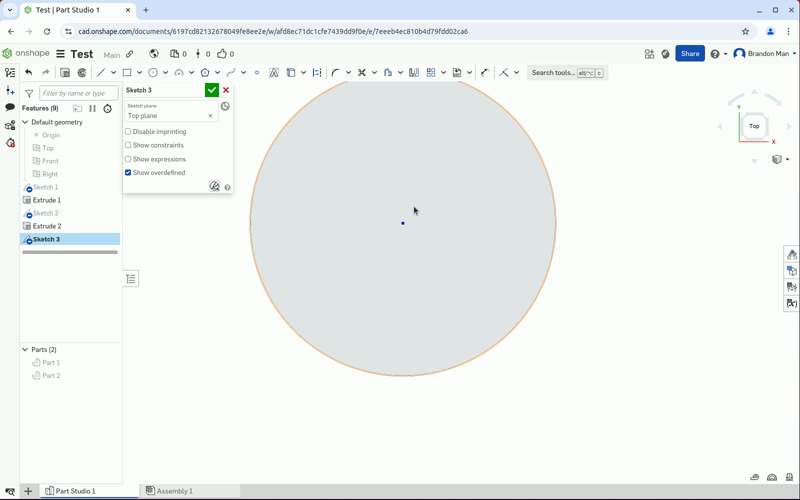
click(414, 206)
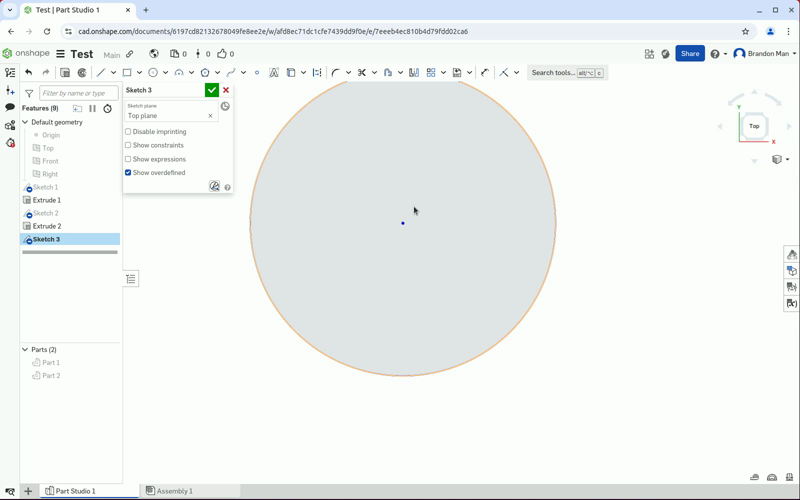
scroll(-6)
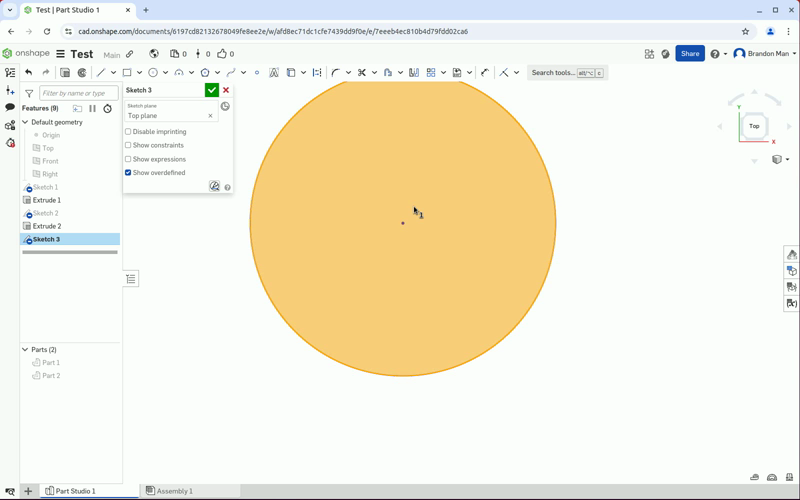
scroll(-6)
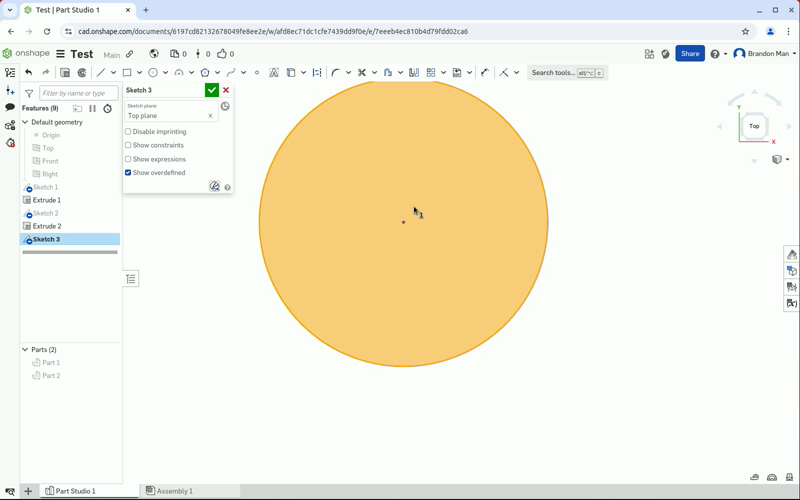
scroll(-6)
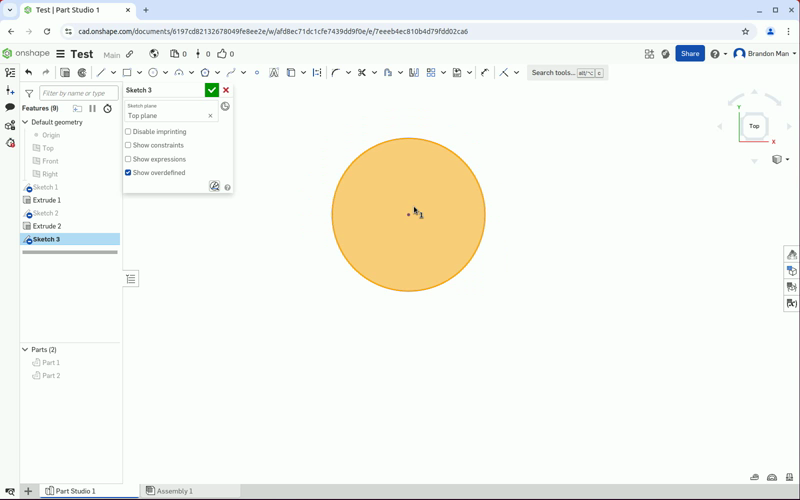
scroll(-6)
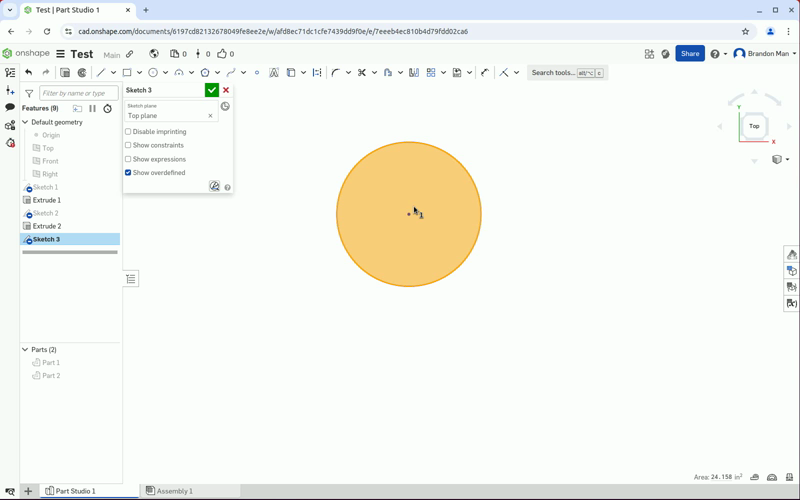
scroll(-6)
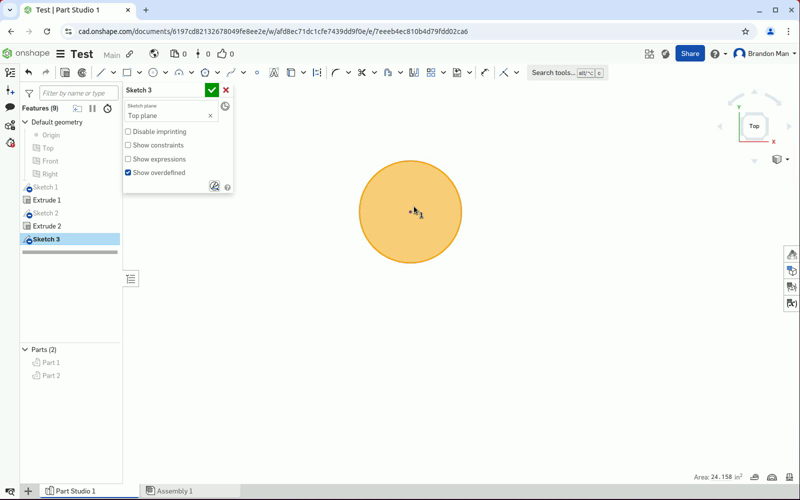
scroll(-6)
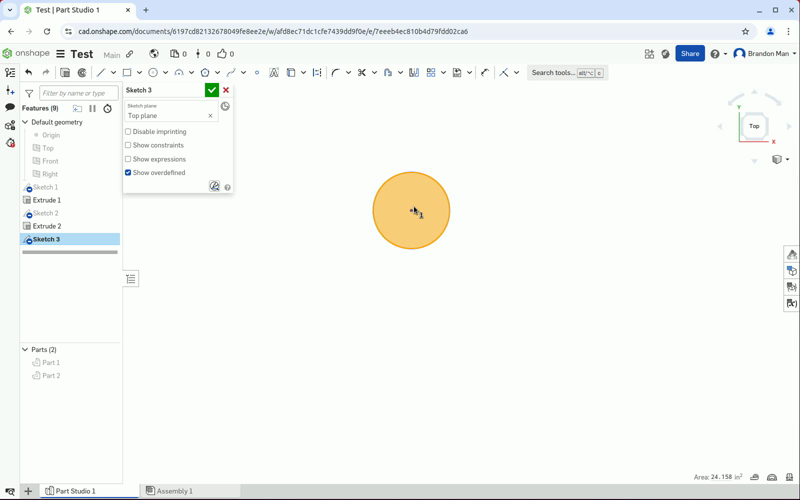
scroll(-6)
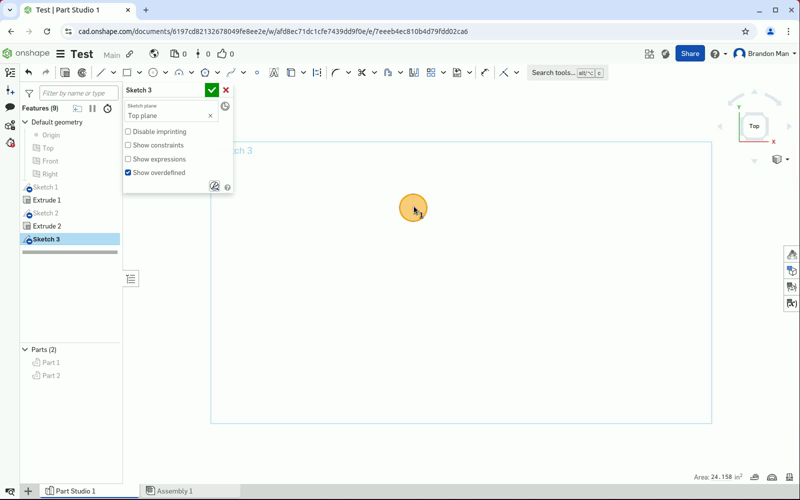
mouse_move(73, 352)
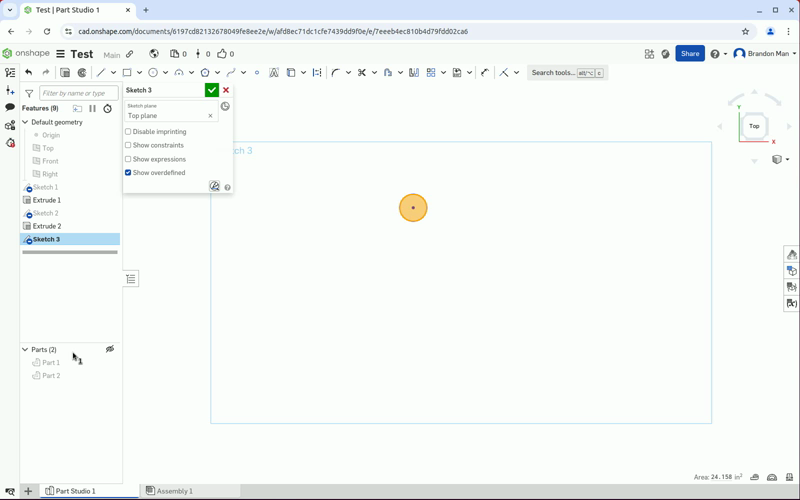
key(shift+y)
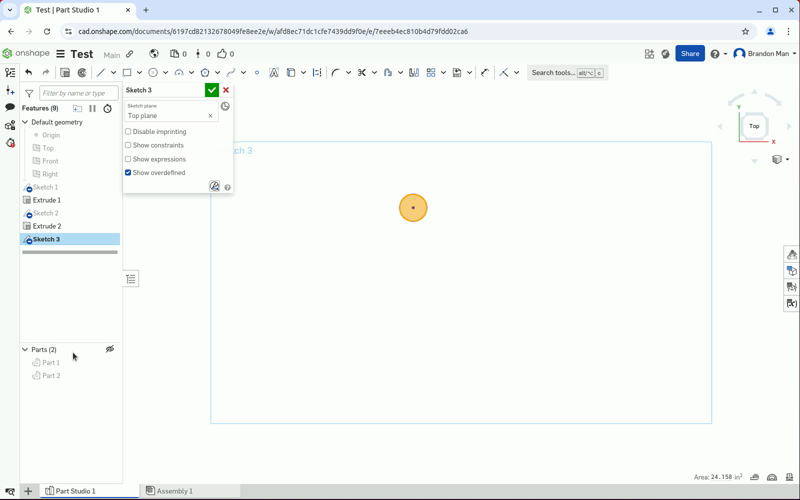
key(shift+e)
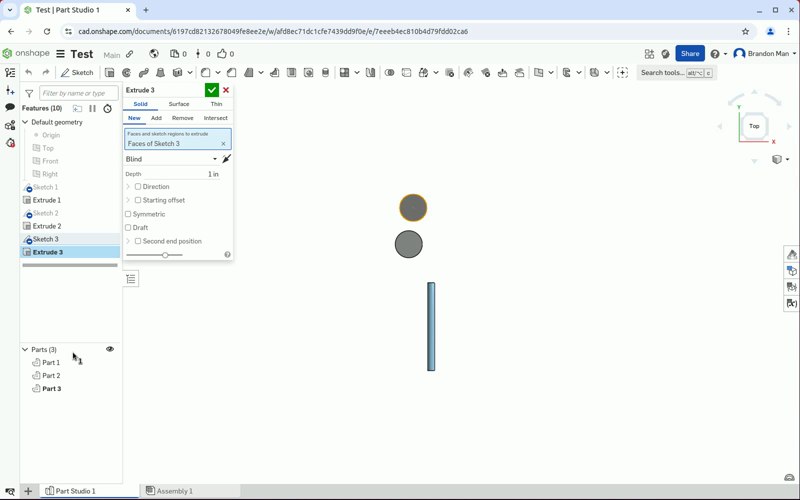
mouse_move(143, 106)
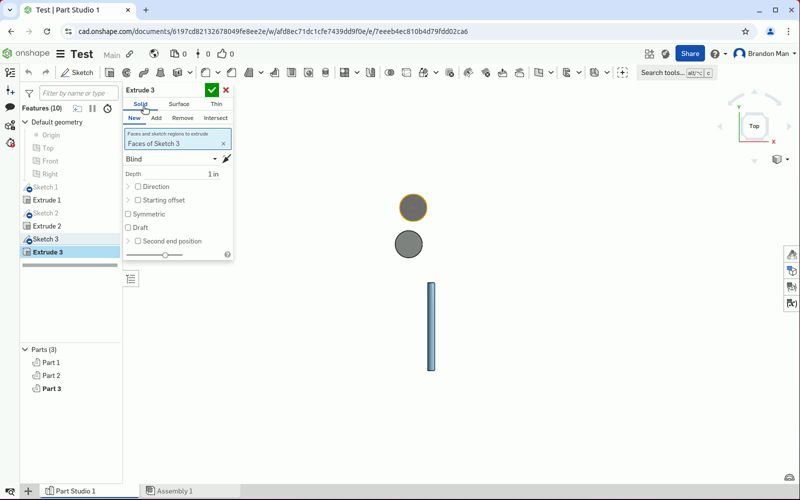
click(143, 106)
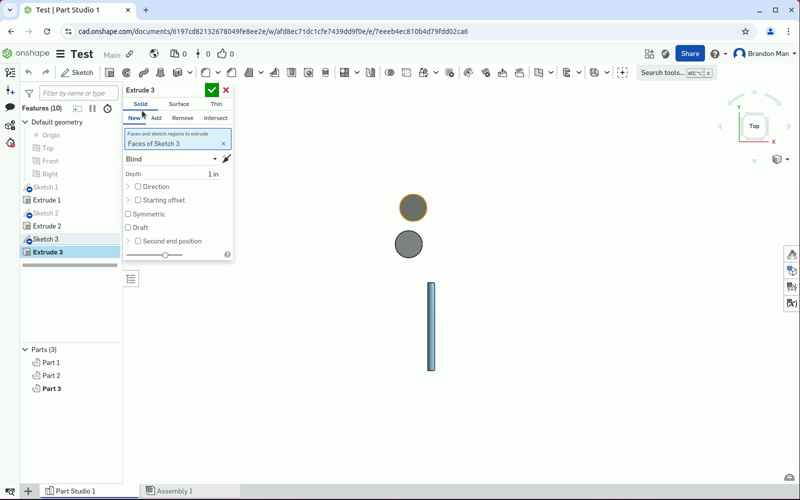
mouse_move(137, 120)
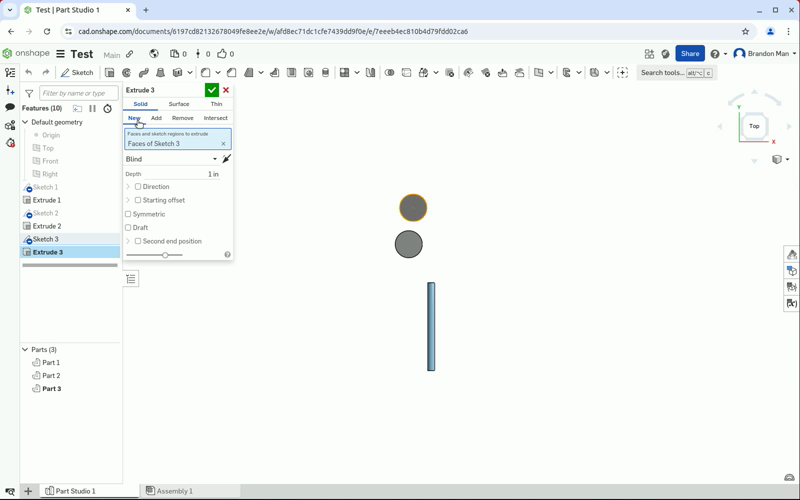
click(137, 120)
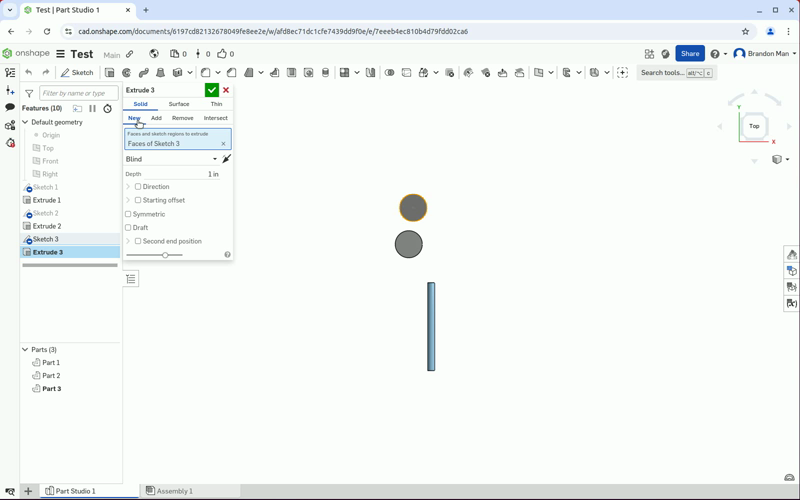
key(tab, 4)
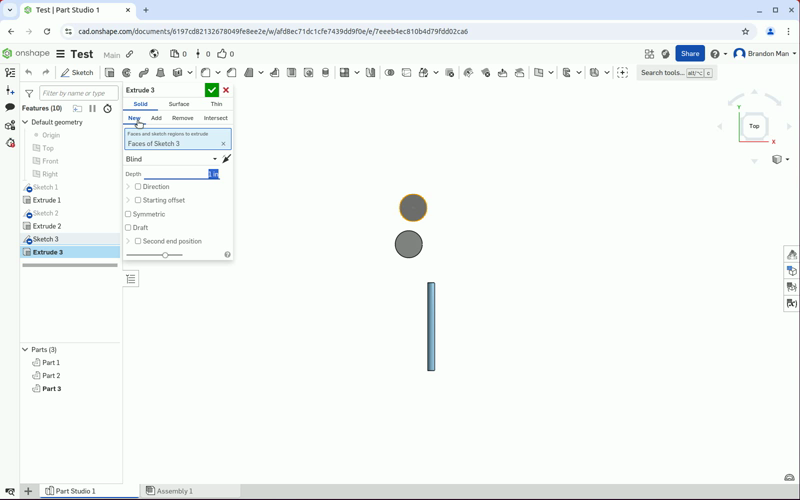
text(2.889)
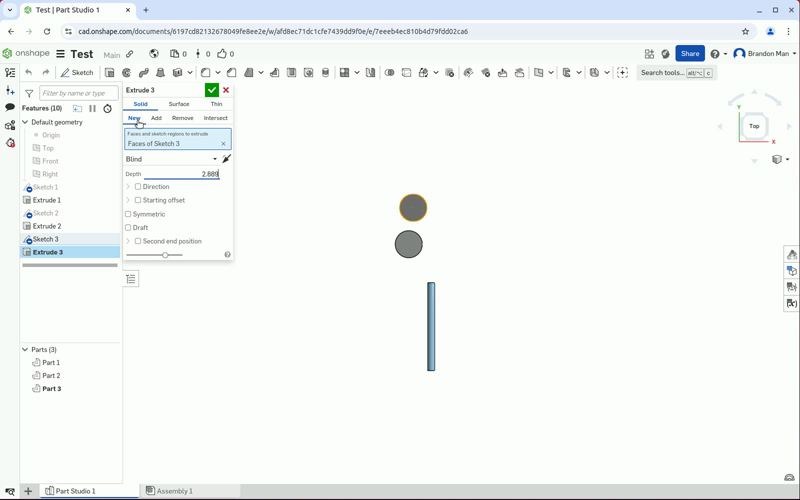
key(enter)
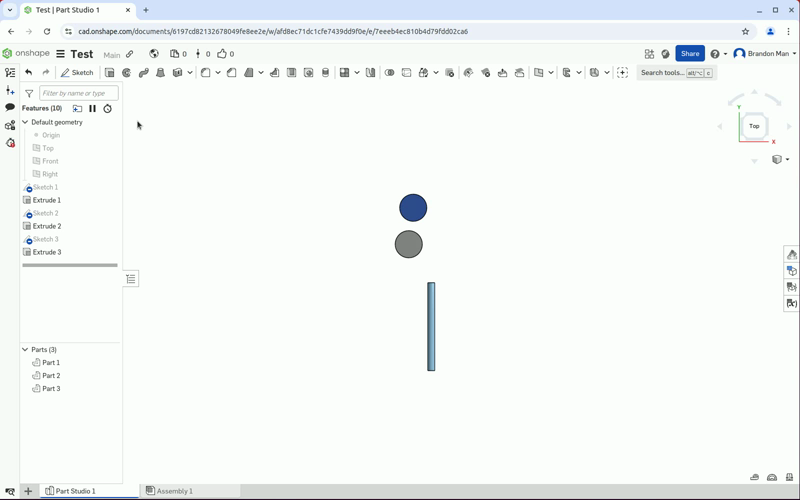
key(shift+h)
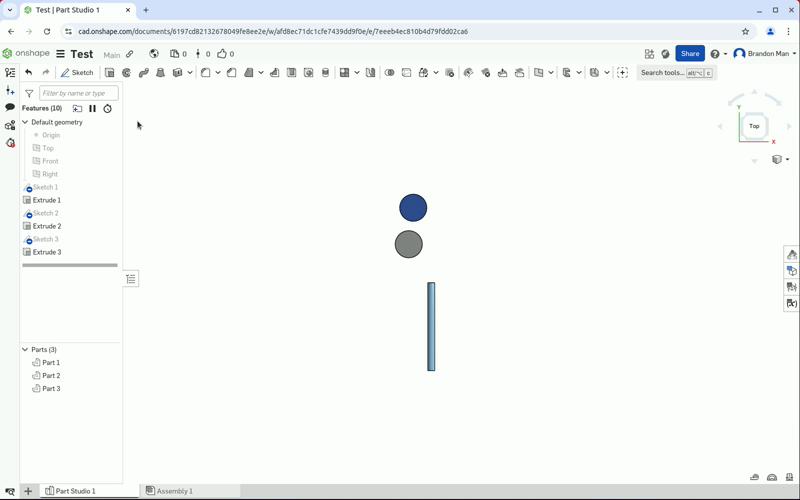
key(shift+h)
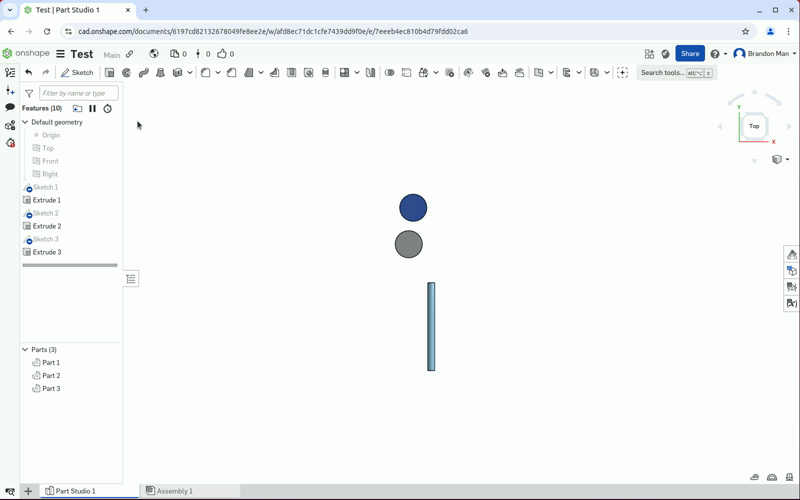
mouse_move(73, 189)
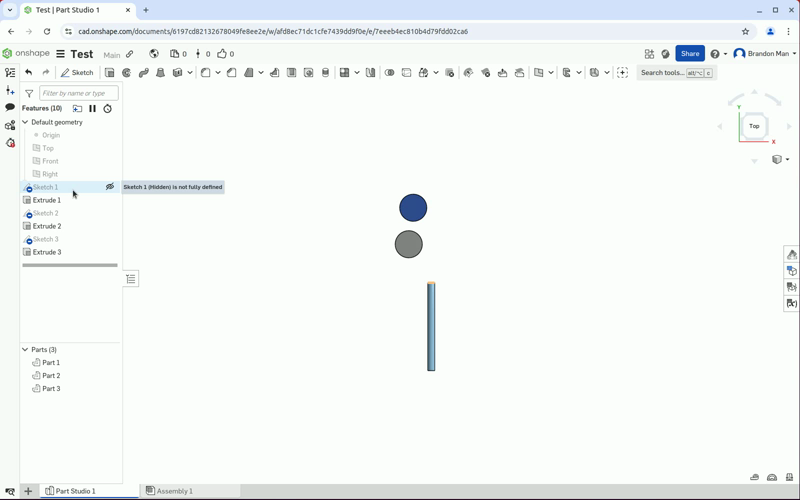
click(73, 189)
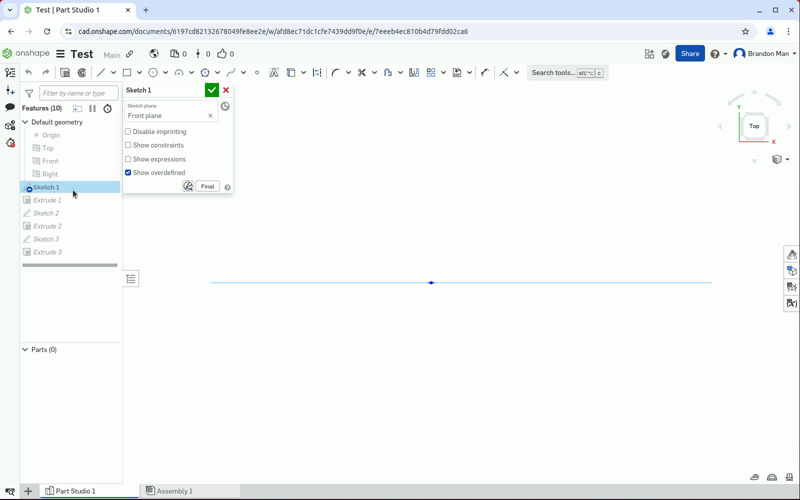
mouse_move(229, 92)
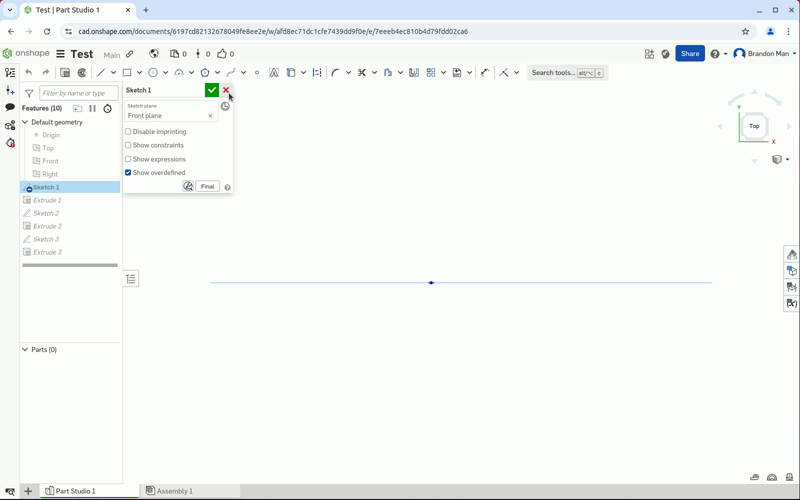
click(229, 92)
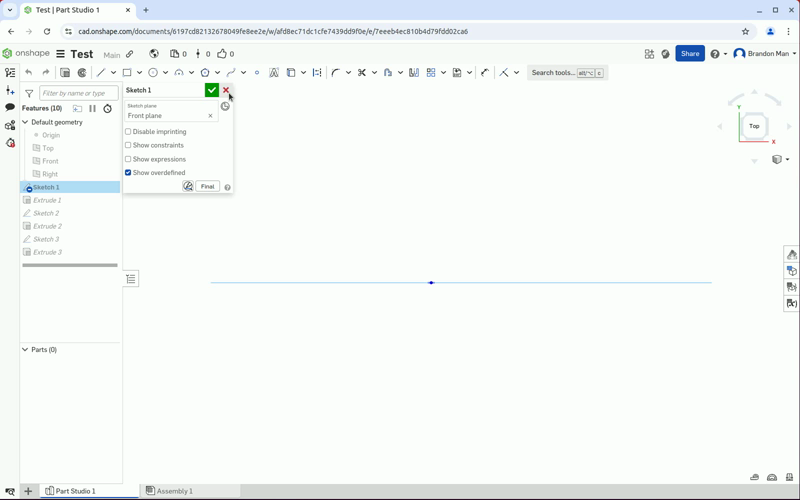
key(shift+s)
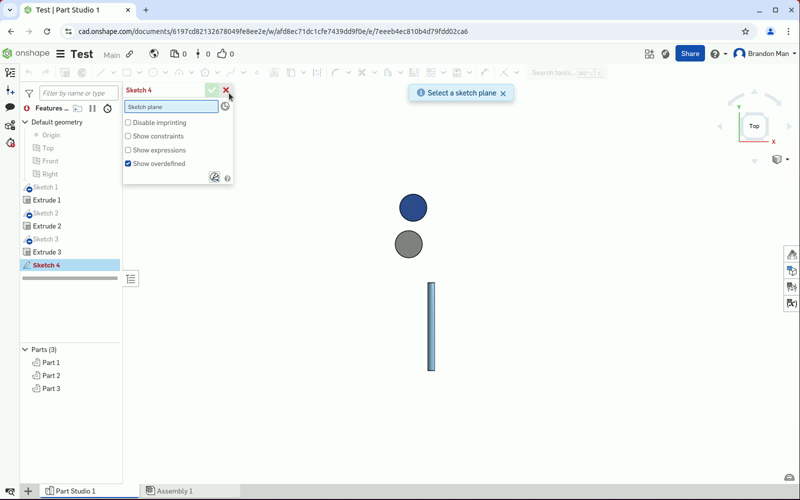
mouse_move(73, 150)
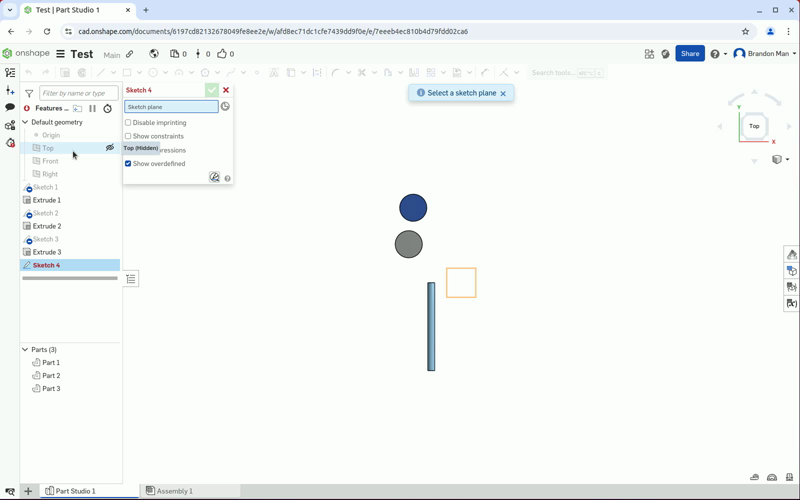
click(73, 150)
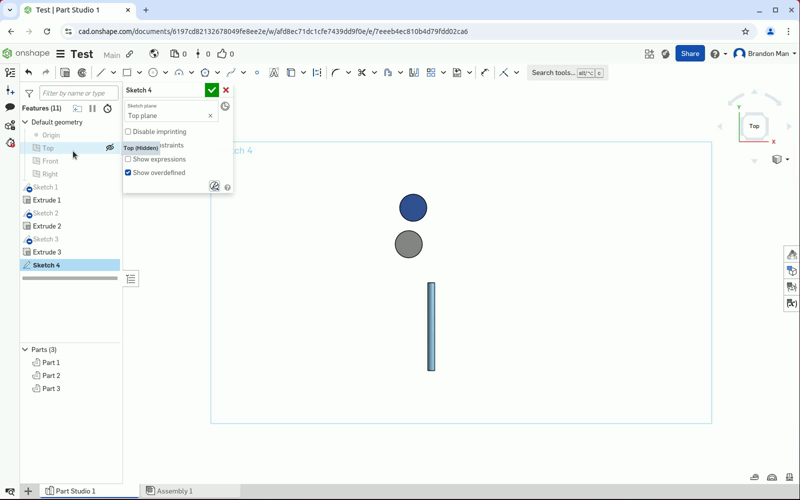
mouse_move(73, 352)
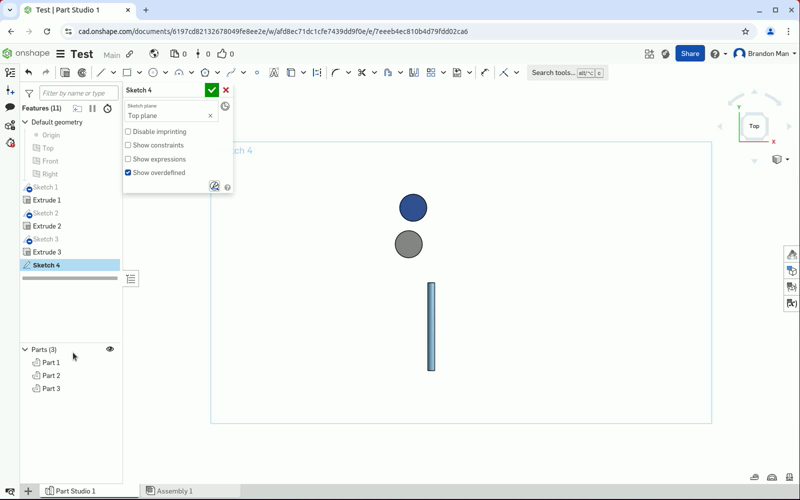
key(y)
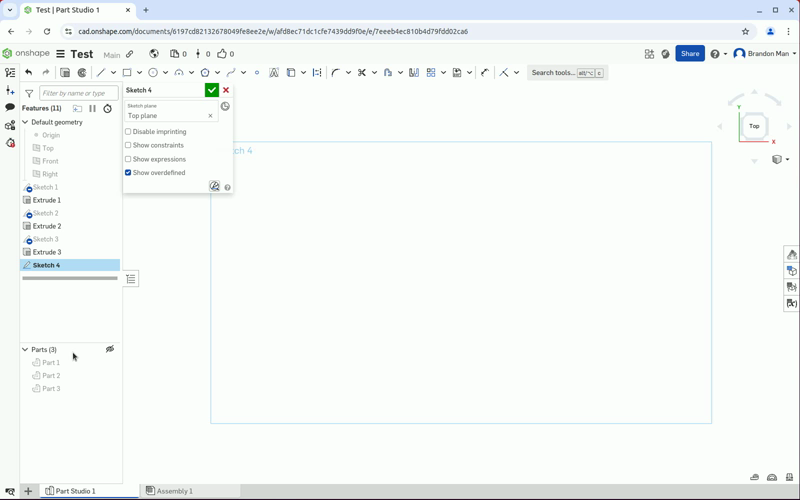
key(c)
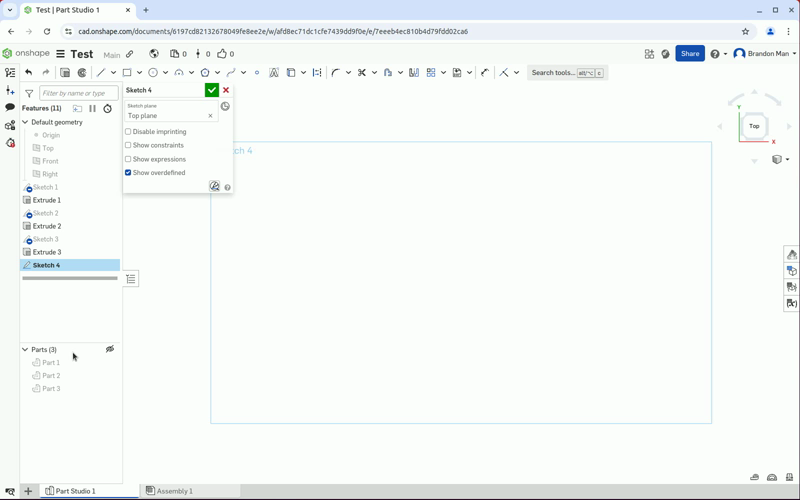
key_down(shift)
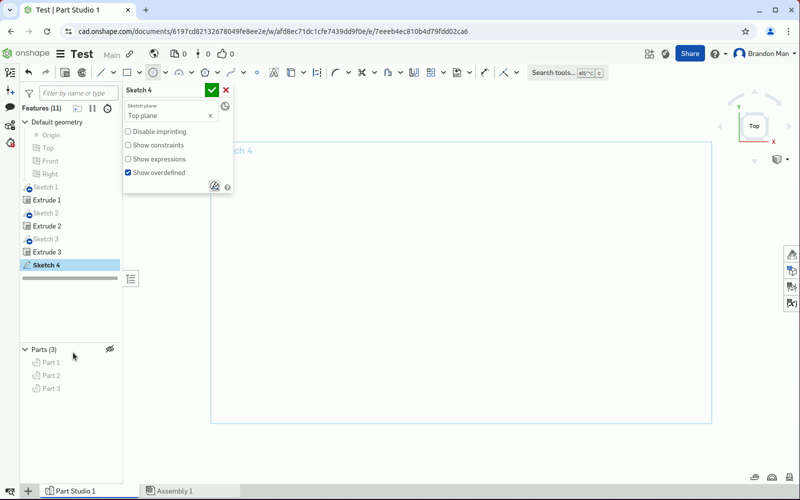
mouse_move(368, 203)
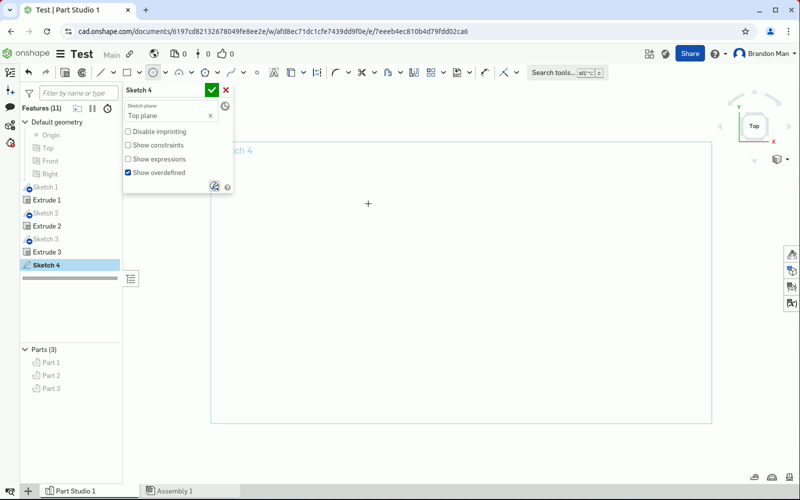
click(368, 203)
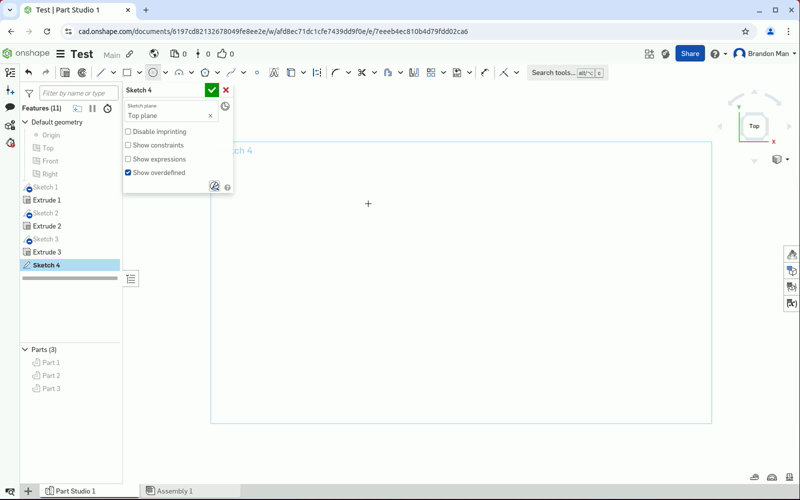
key_up(shift)
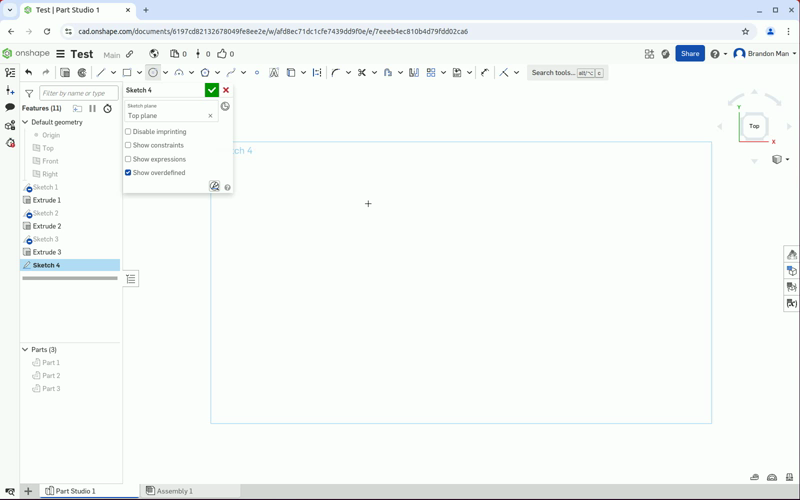
mouse_move(385, 203)
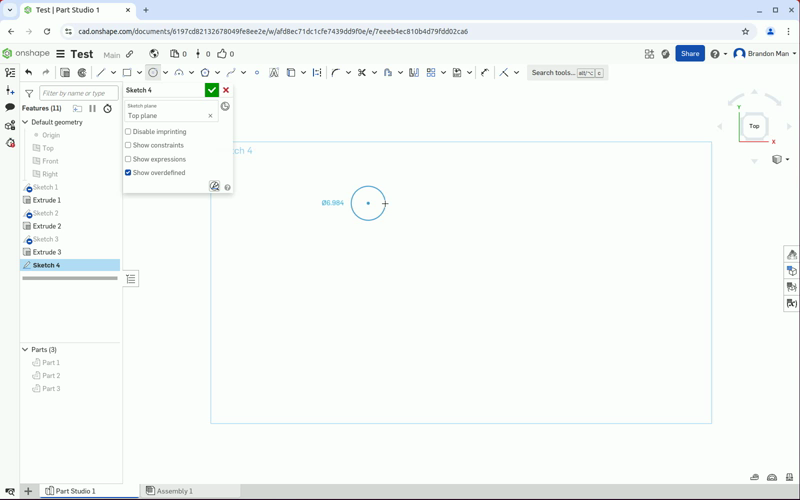
click(385, 203)
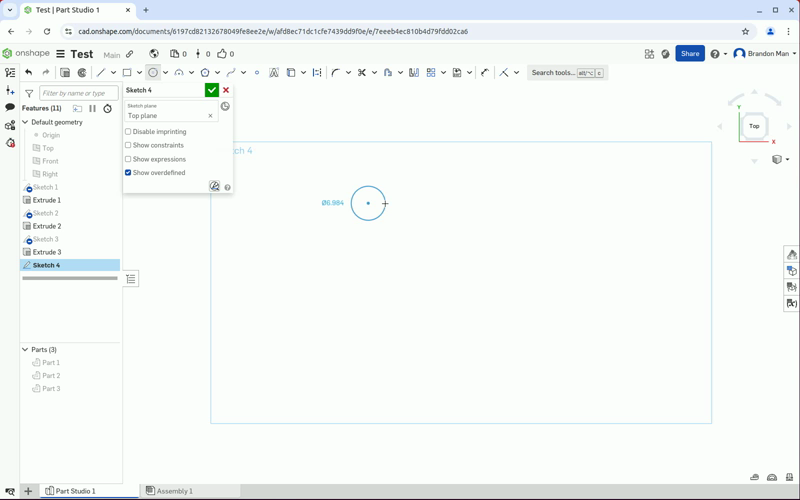
key(esc)
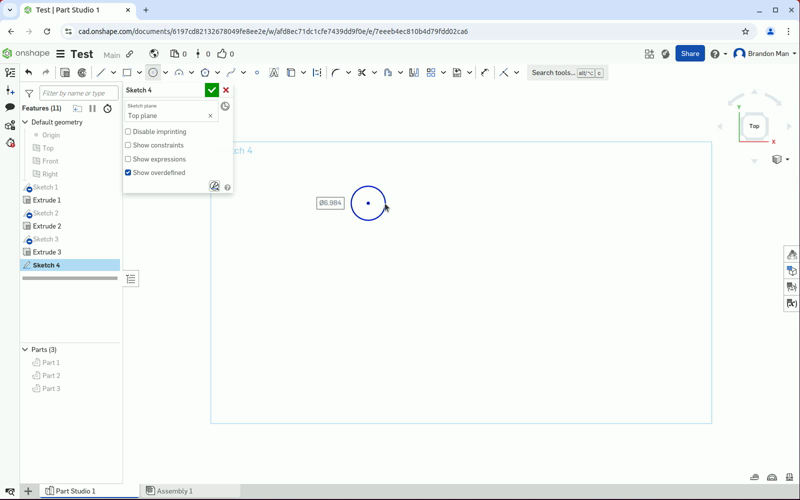
mouse_move(371, 218)
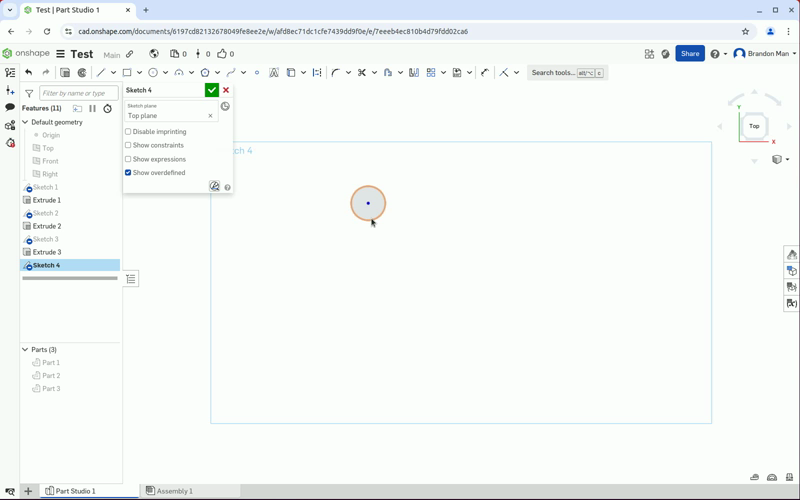
scroll(6)
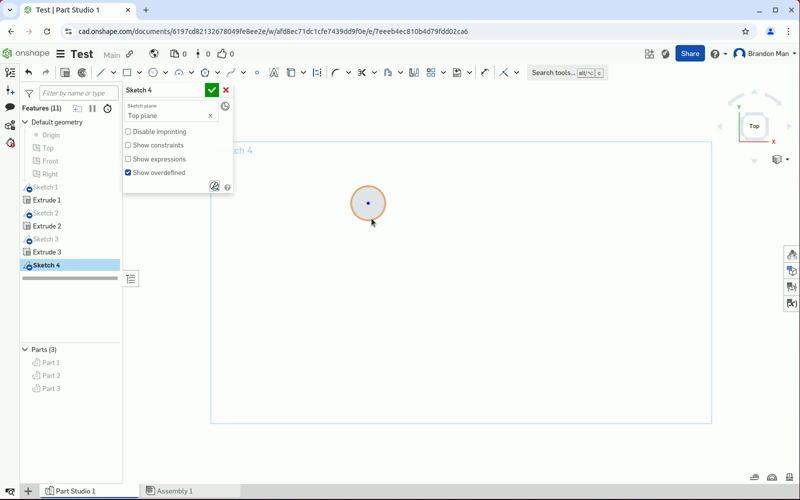
scroll(6)
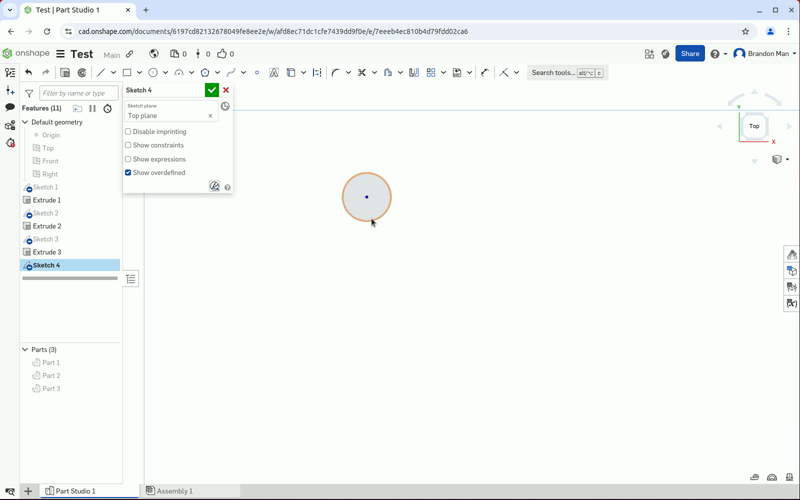
scroll(6)
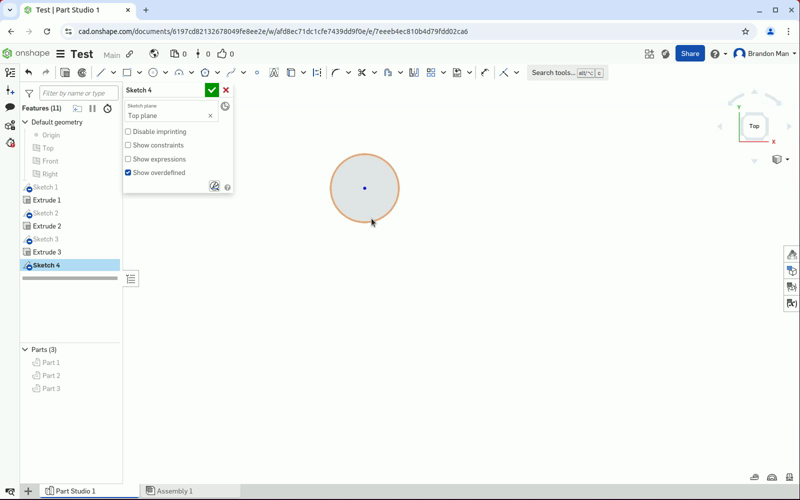
scroll(6)
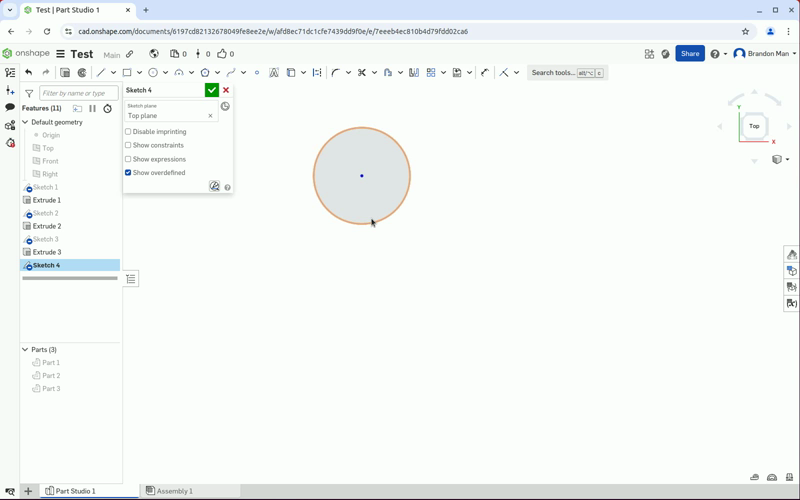
scroll(6)
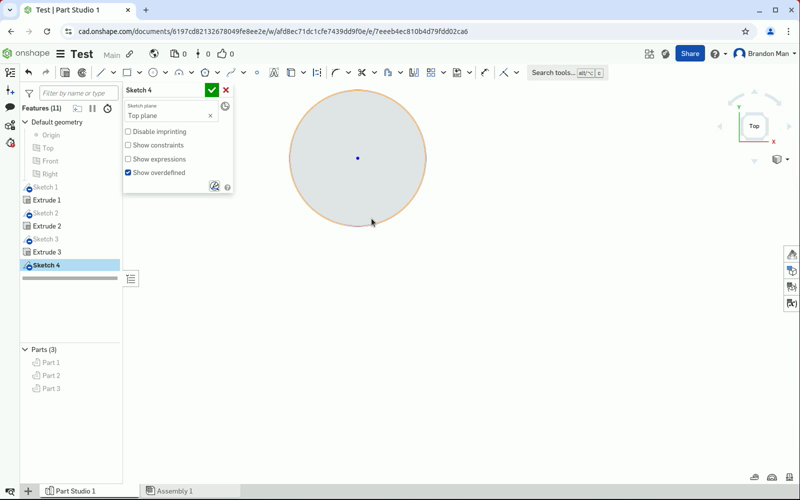
scroll(6)
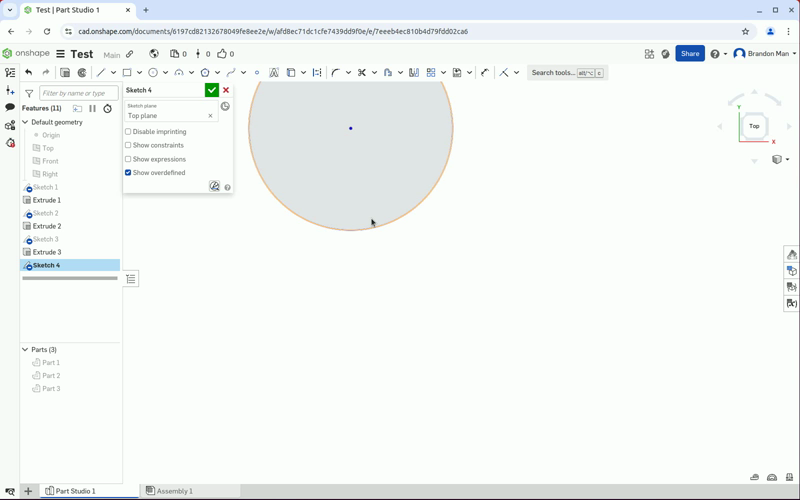
scroll(6)
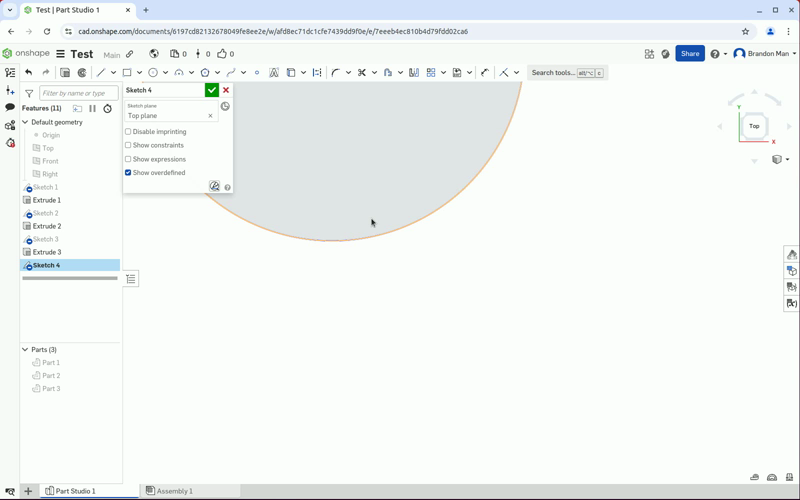
click(371, 218)
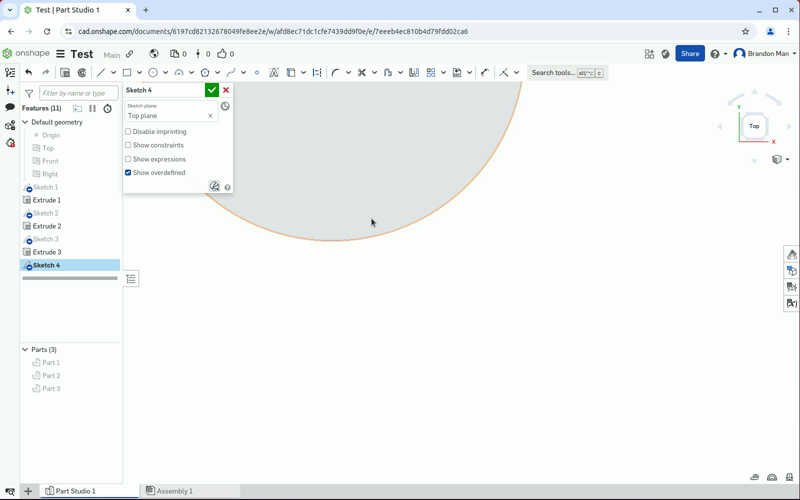
scroll(-6)
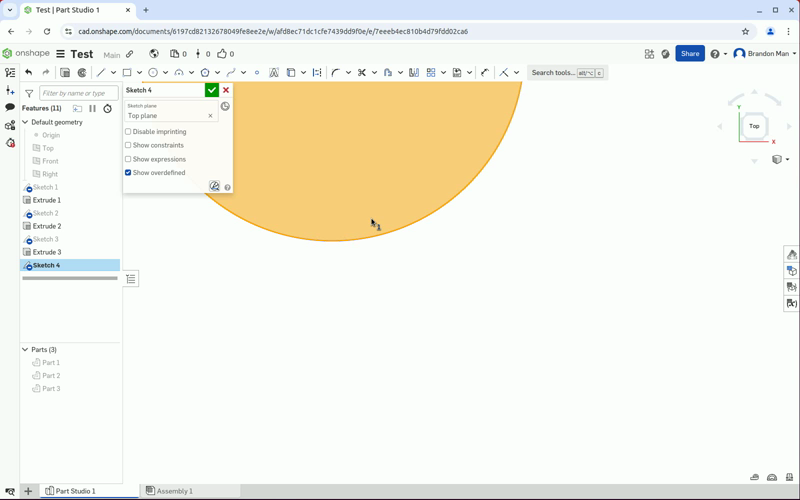
scroll(-6)
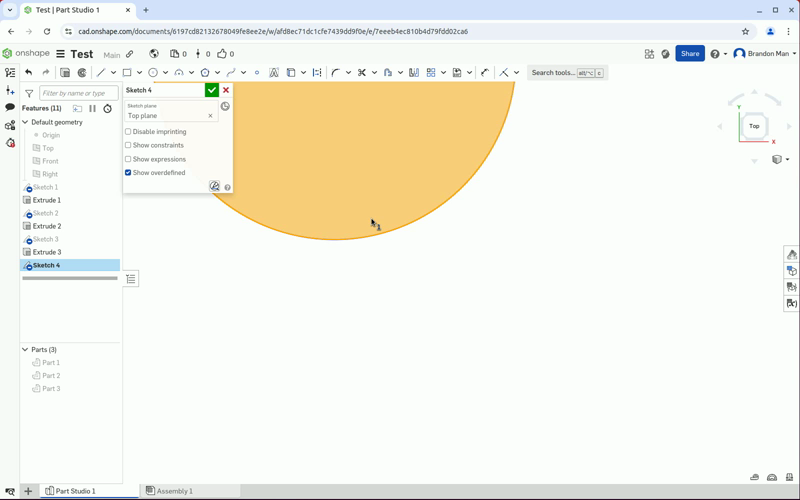
scroll(-6)
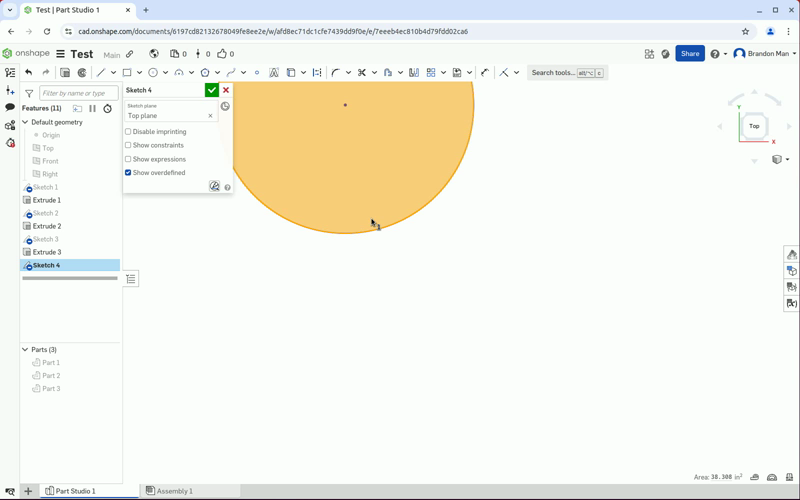
scroll(-6)
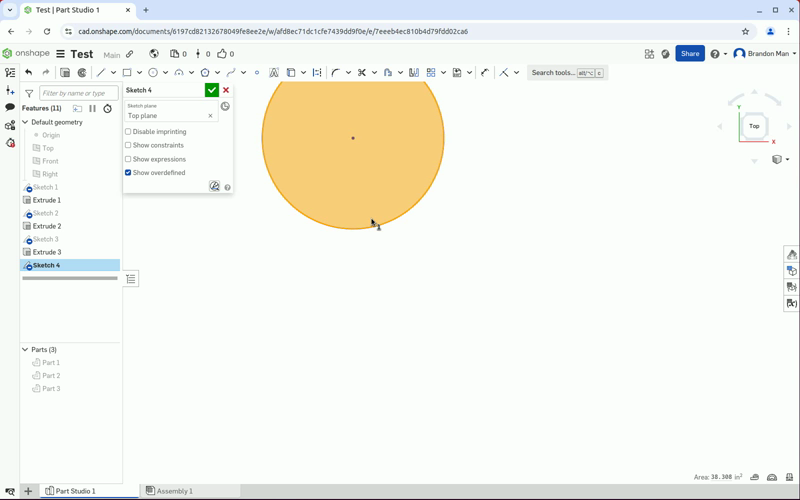
scroll(-6)
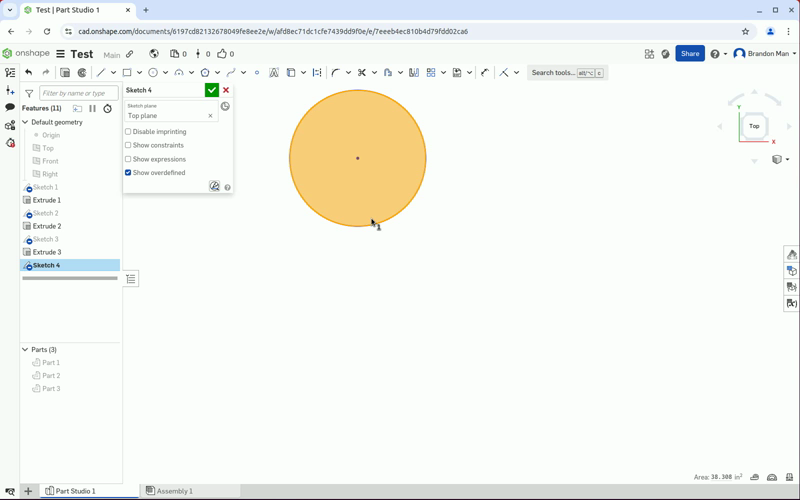
scroll(-6)
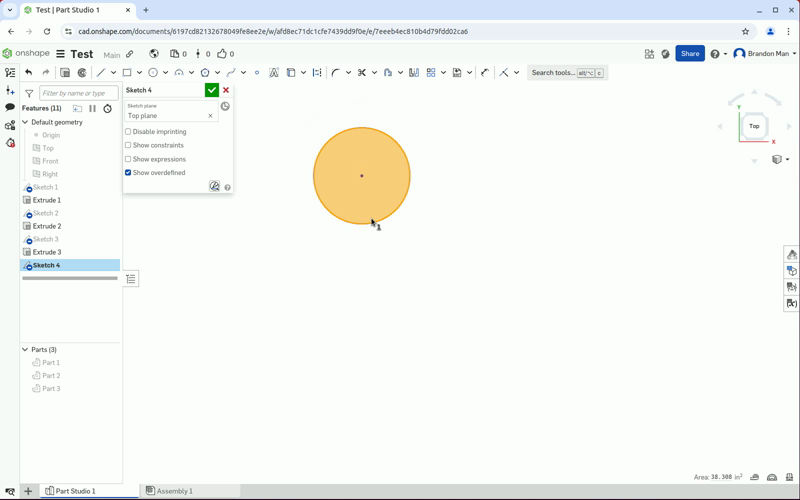
scroll(-6)
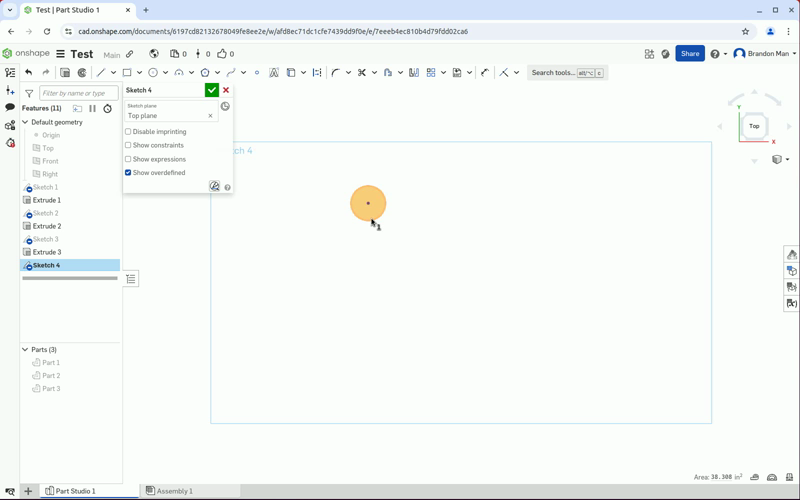
mouse_move(73, 352)
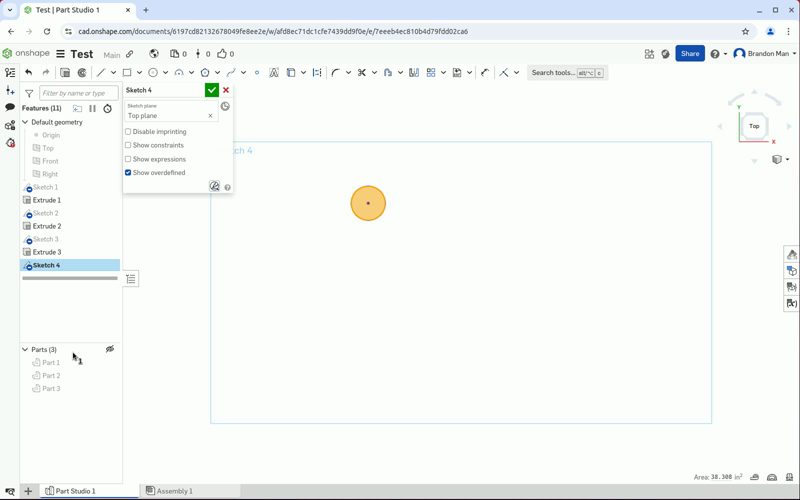
key(shift+y)
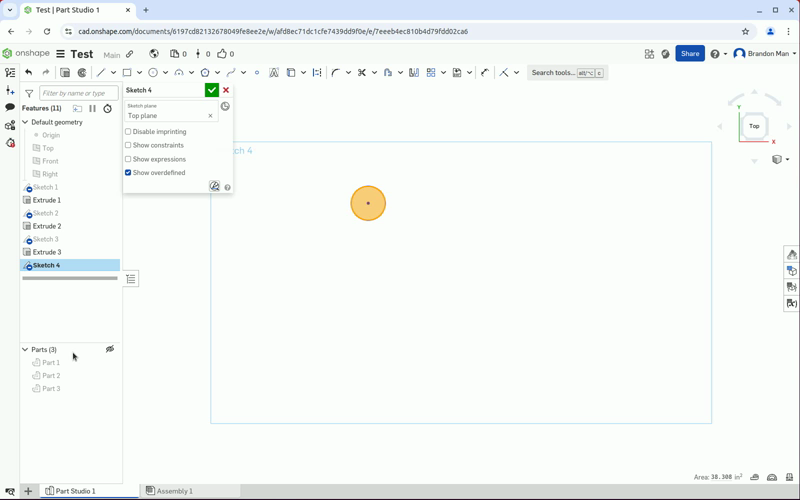
key(shift+e)
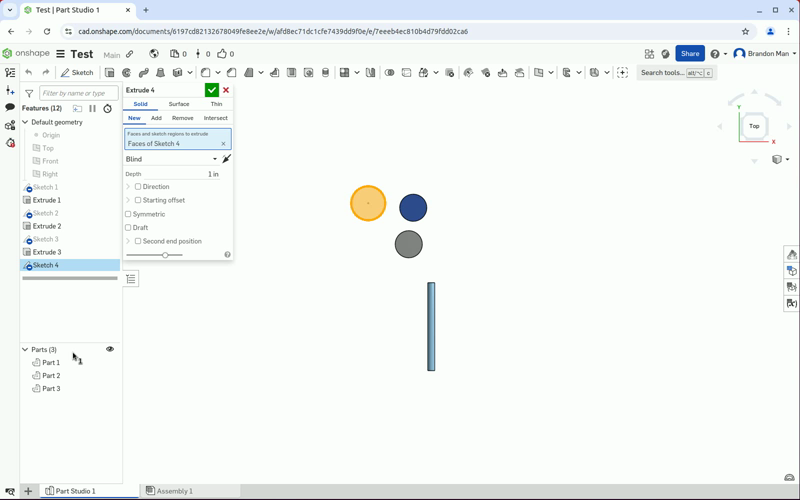
mouse_move(143, 106)
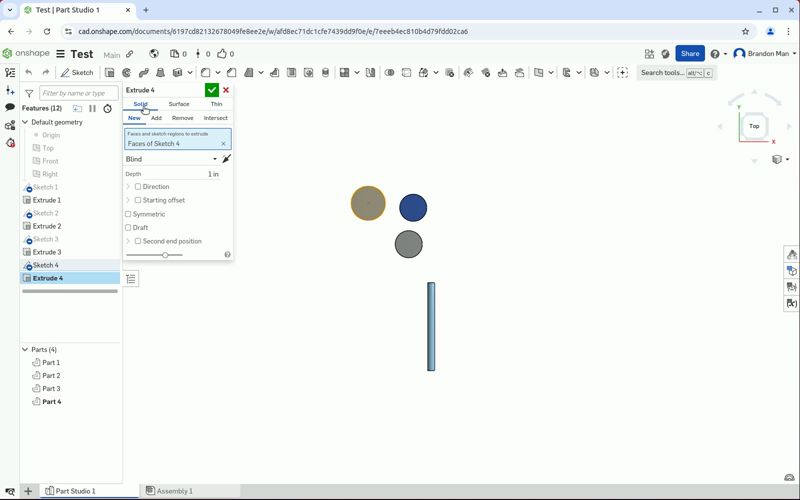
click(143, 106)
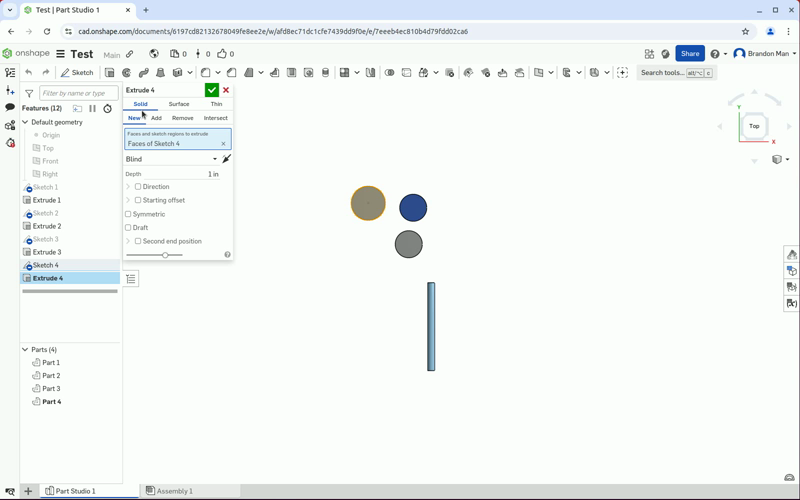
mouse_move(137, 120)
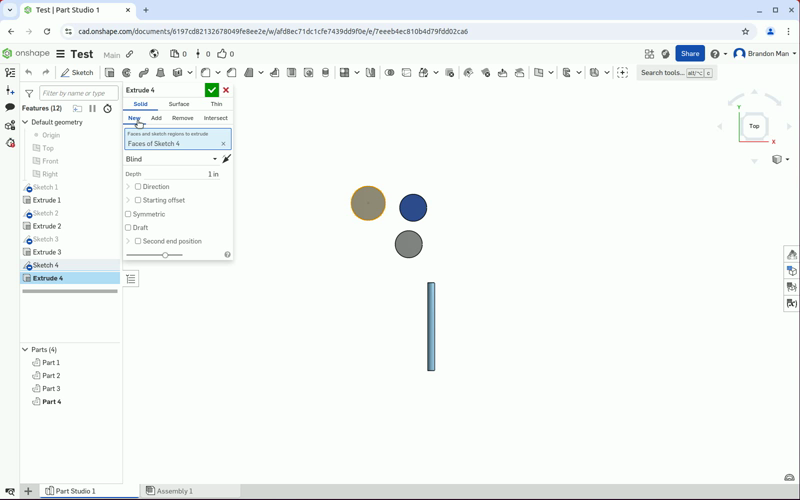
click(137, 120)
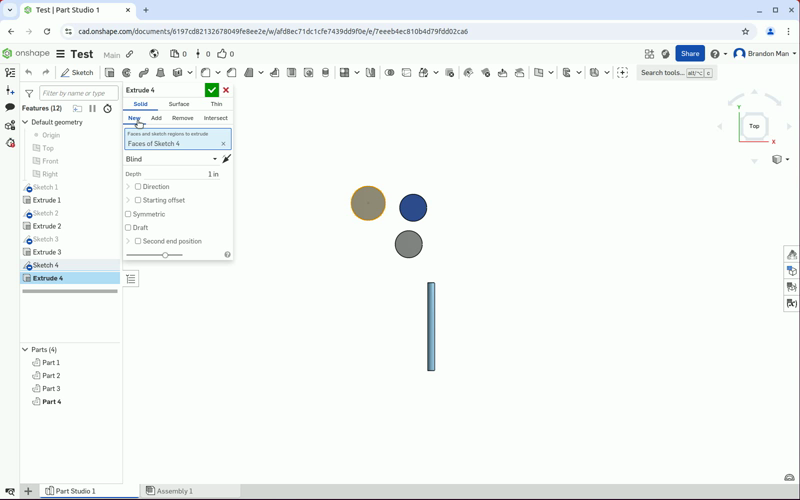
key(tab, 4)
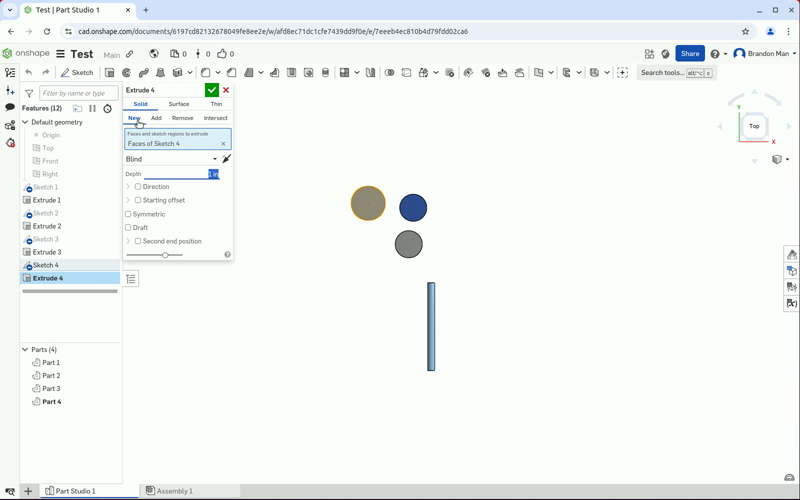
text(4.574)
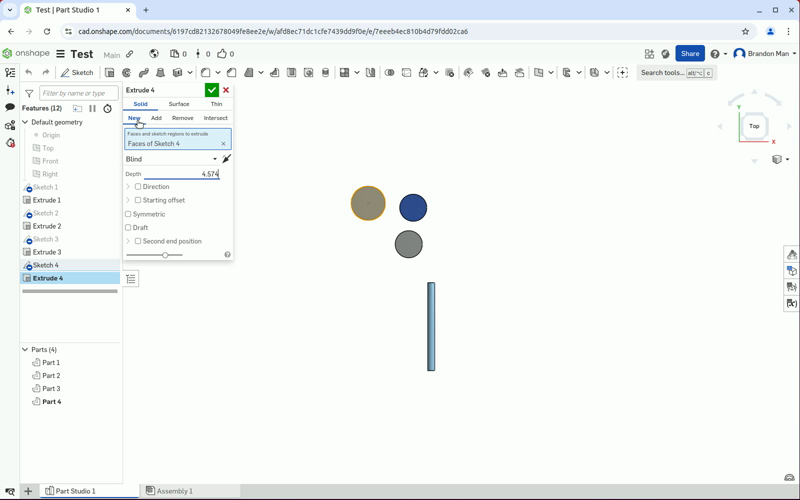
key(enter)
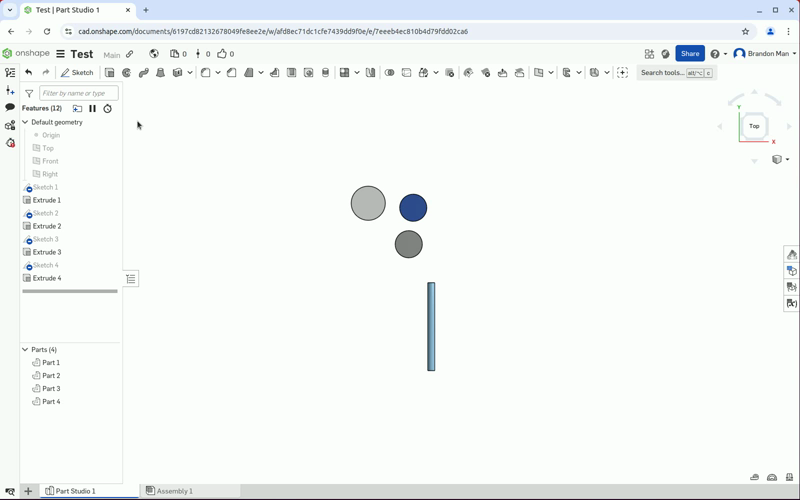
key(shift+h)
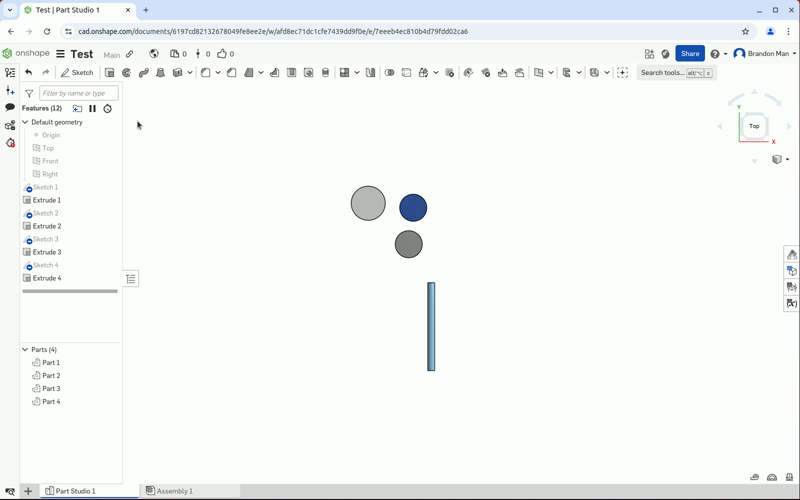
key(shift+h)
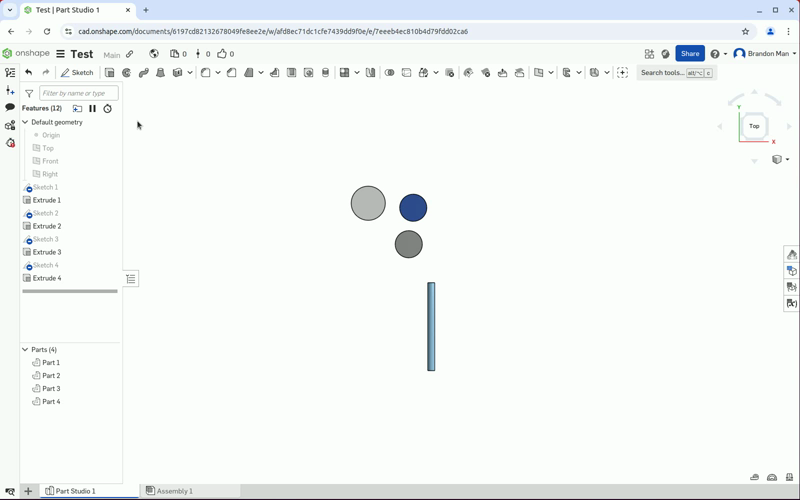
mouse_move(73, 189)
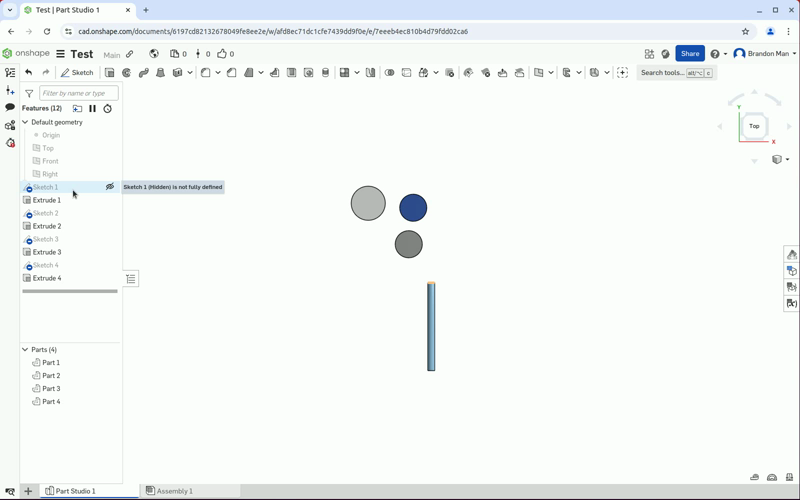
click(73, 189)
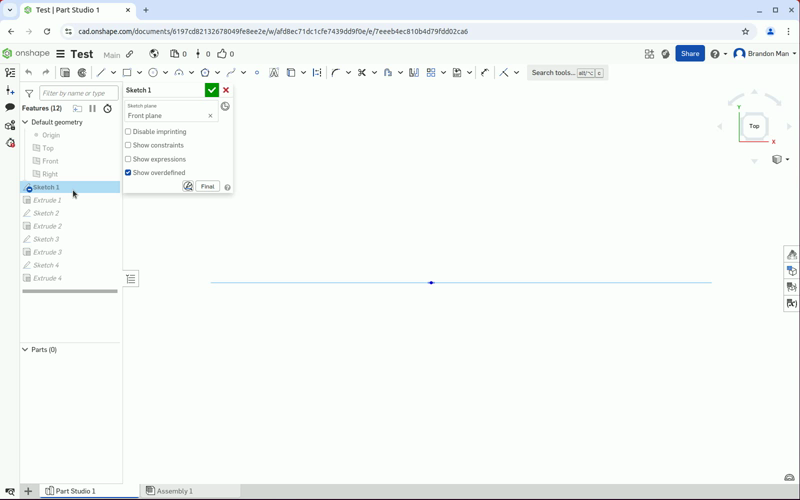
mouse_move(229, 92)
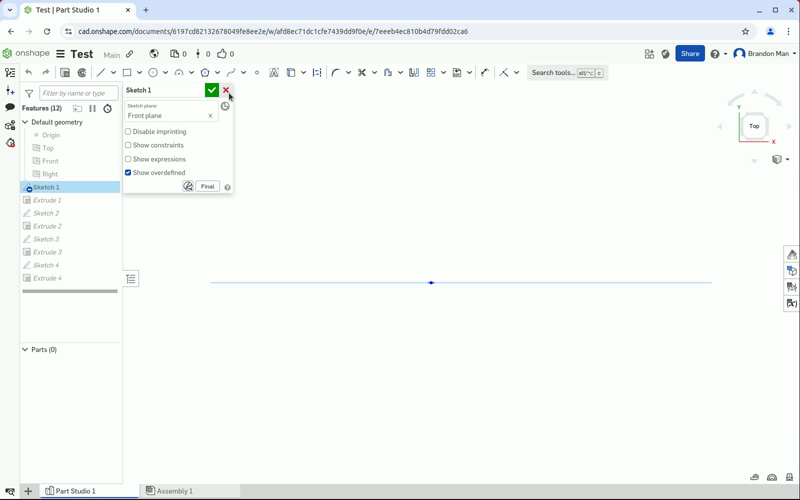
click(229, 92)
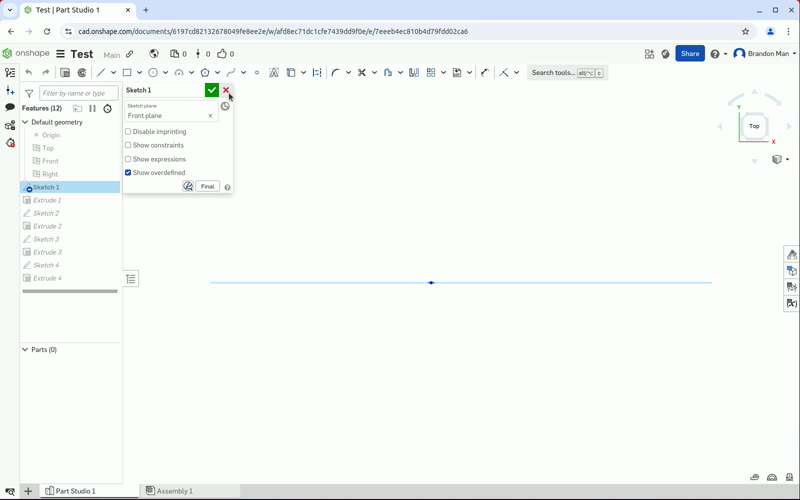
key(shift+s)
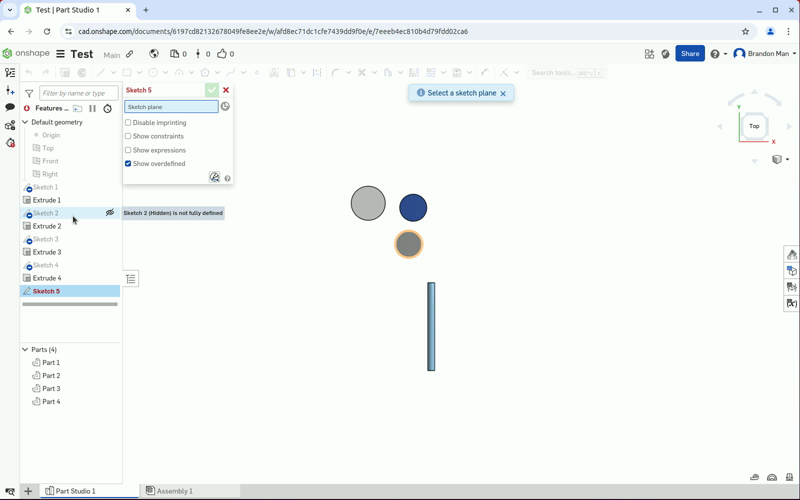
scroll(3)
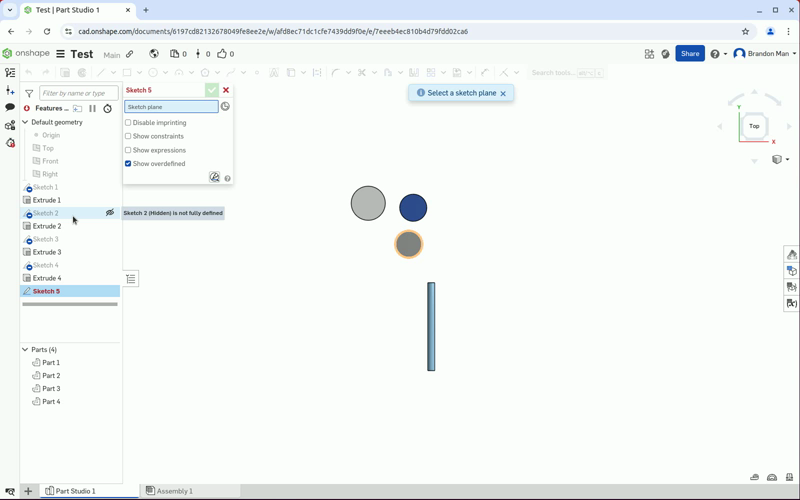
mouse_move(73, 150)
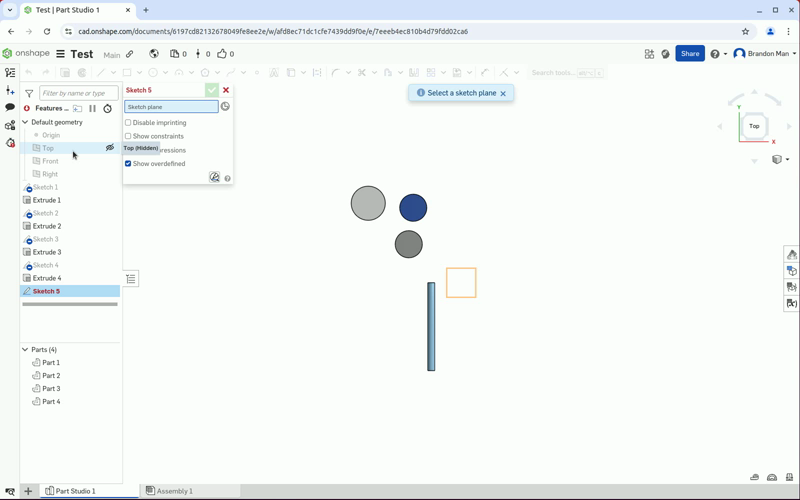
click(73, 150)
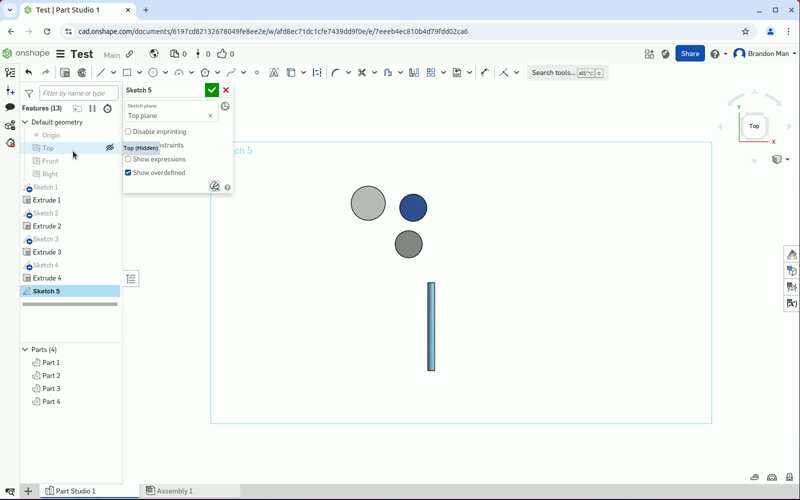
mouse_move(73, 352)
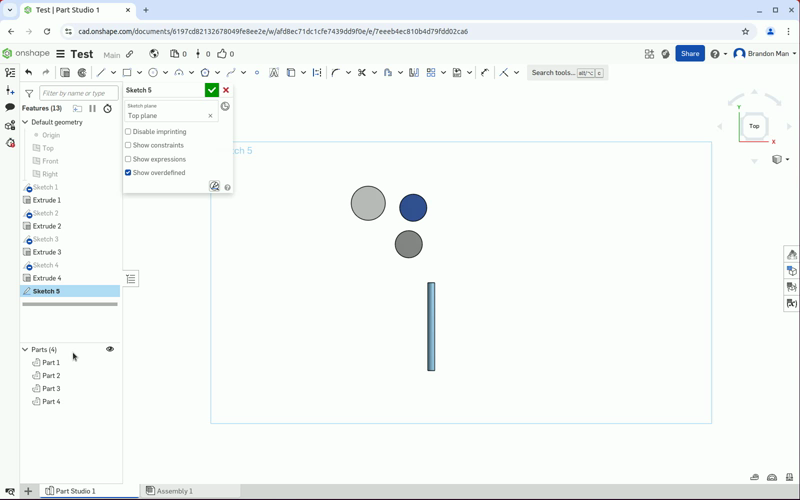
key(y)
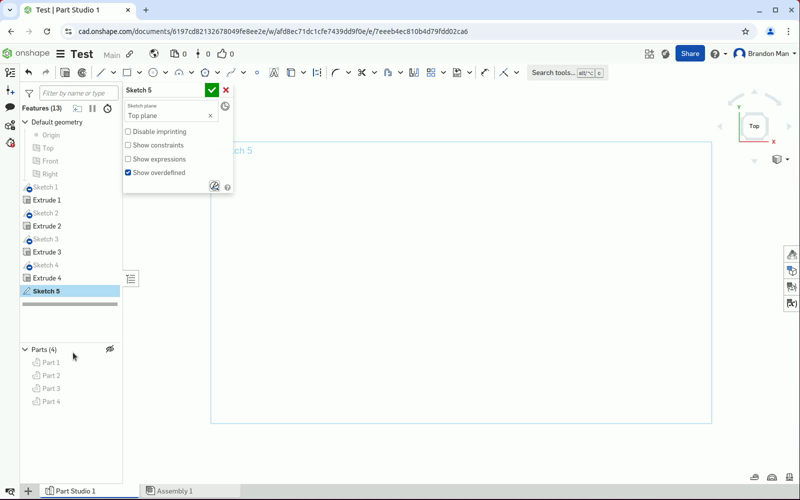
key(c)
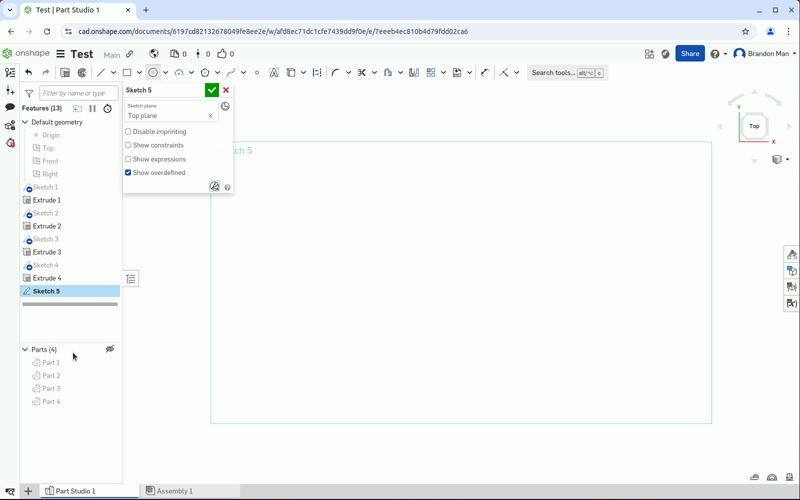
key_down(shift)
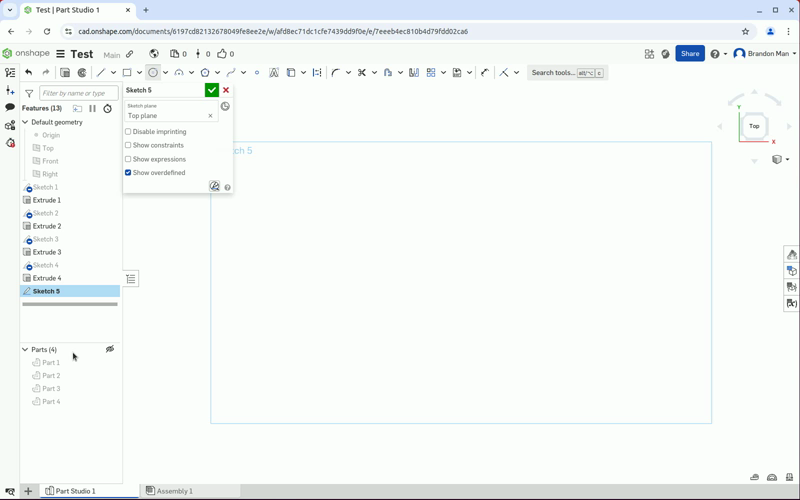
mouse_move(365, 244)
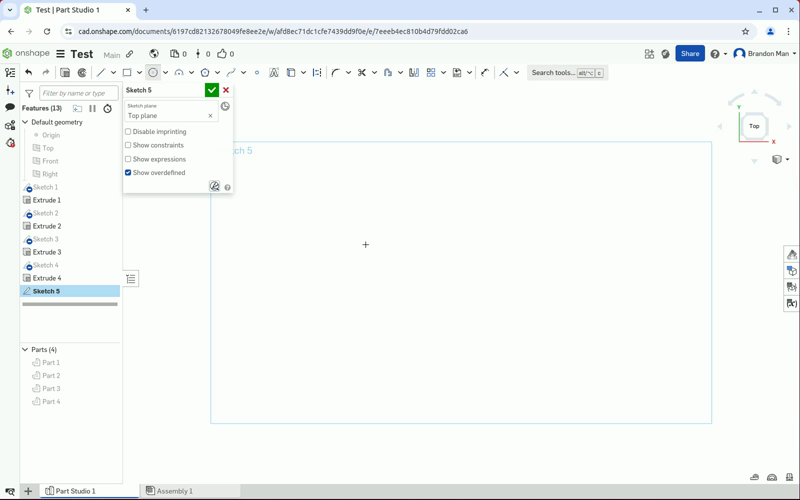
click(365, 244)
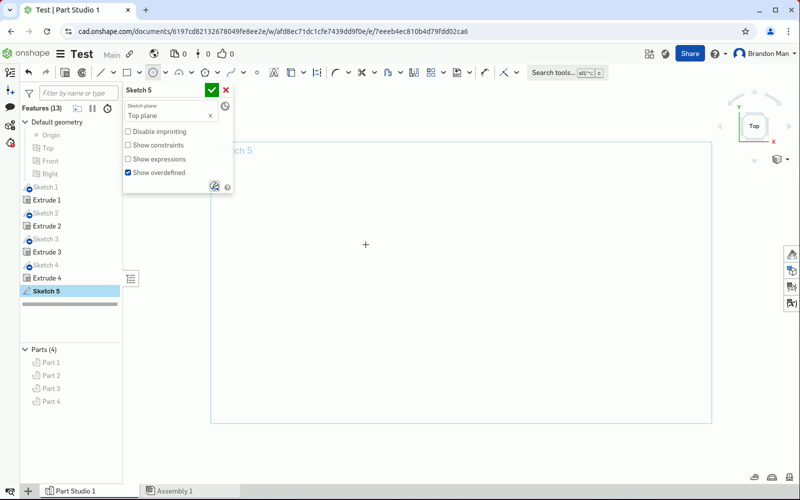
key_up(shift)
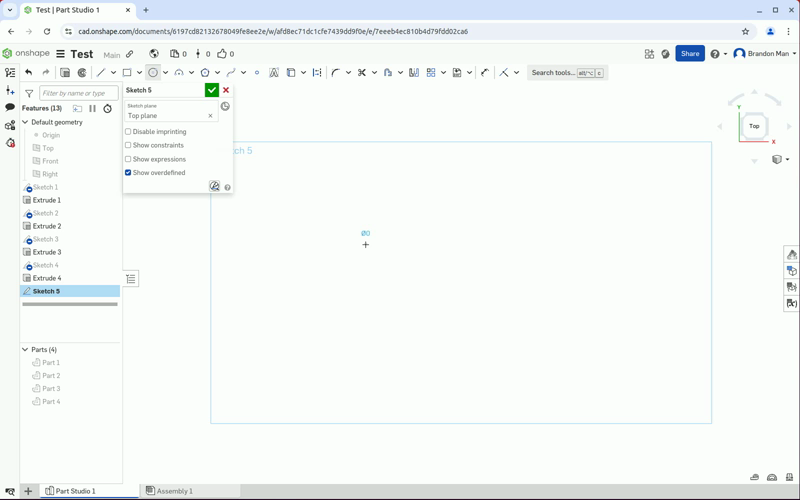
mouse_move(383, 244)
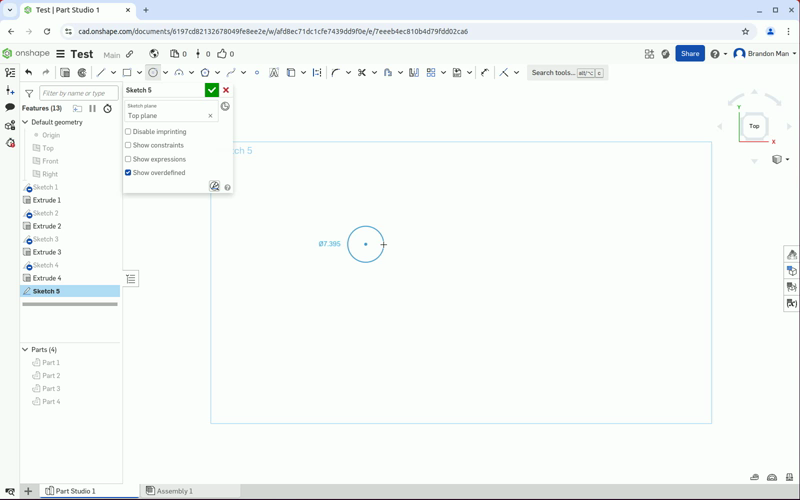
click(383, 244)
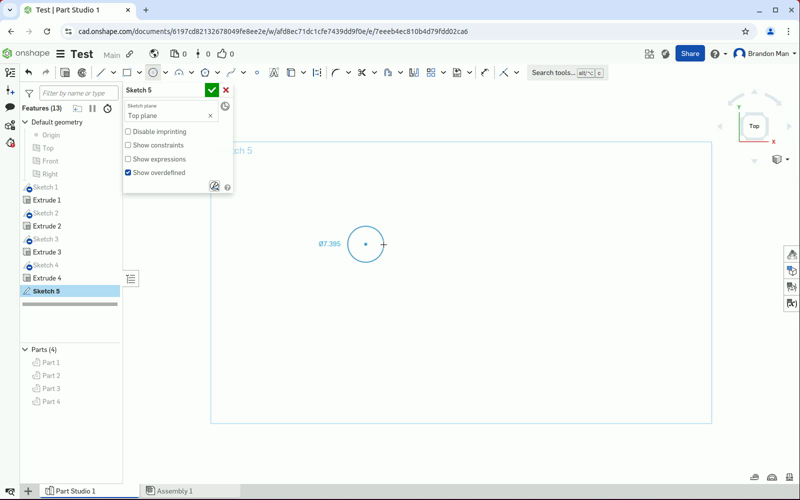
key(esc)
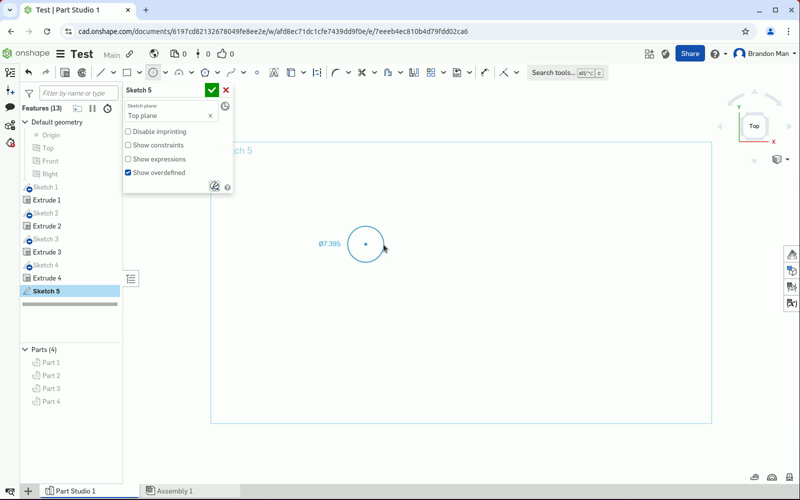
mouse_move(370, 248)
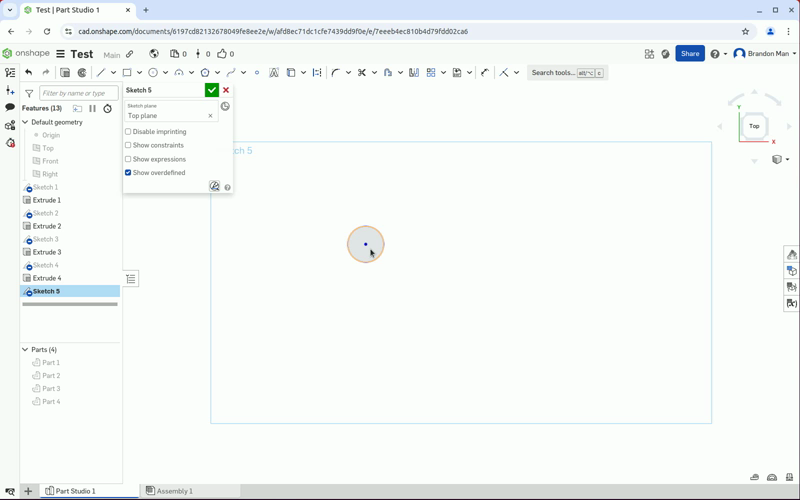
scroll(6)
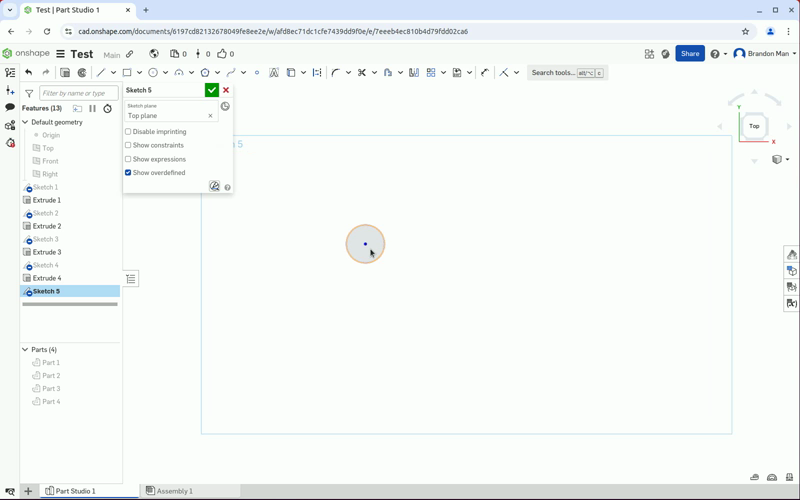
scroll(6)
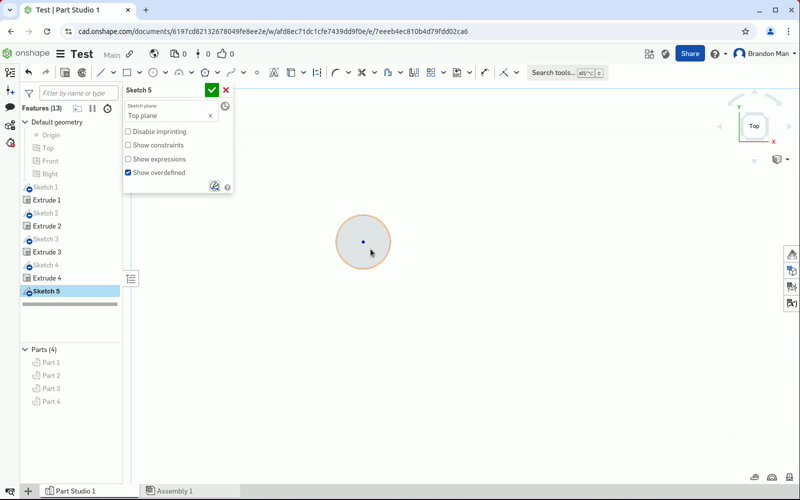
scroll(6)
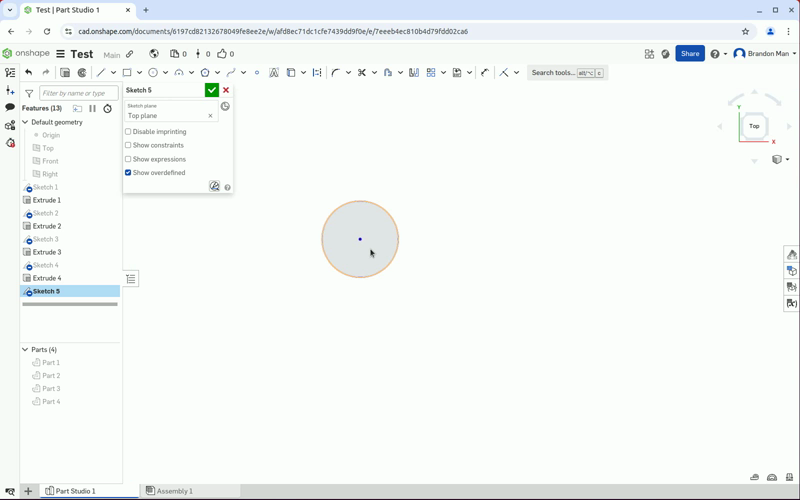
scroll(6)
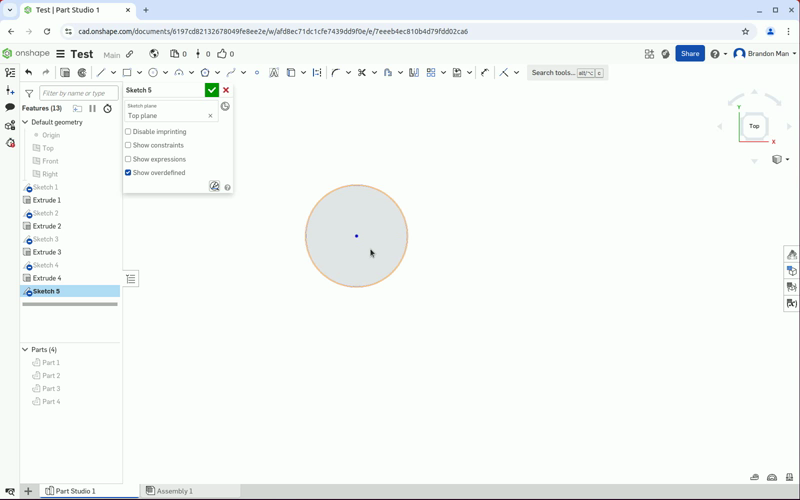
scroll(6)
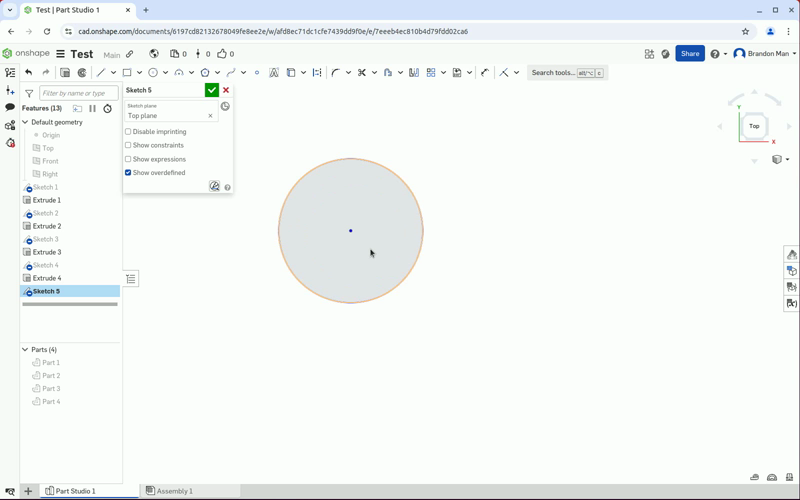
scroll(6)
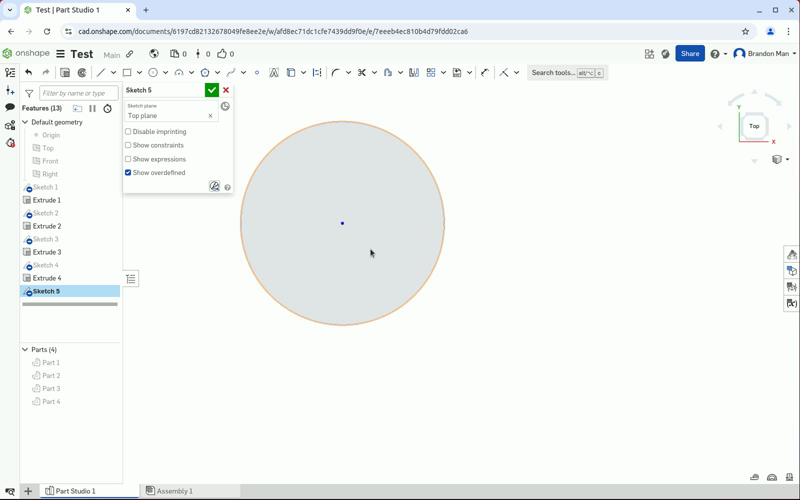
scroll(6)
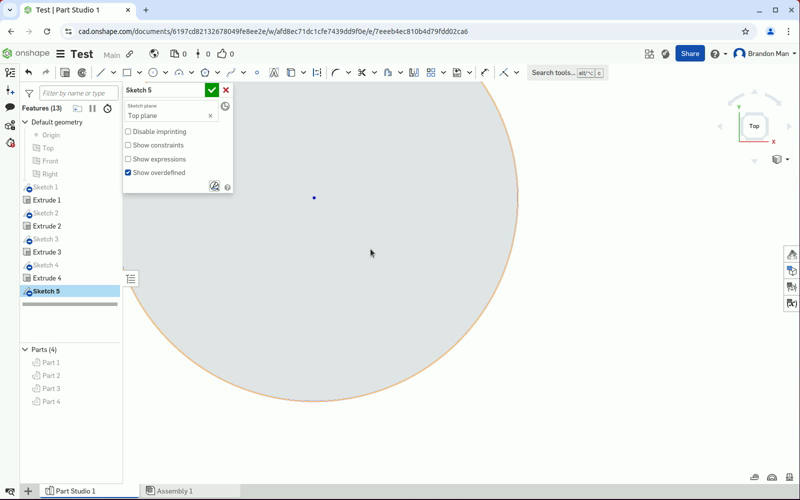
click(370, 248)
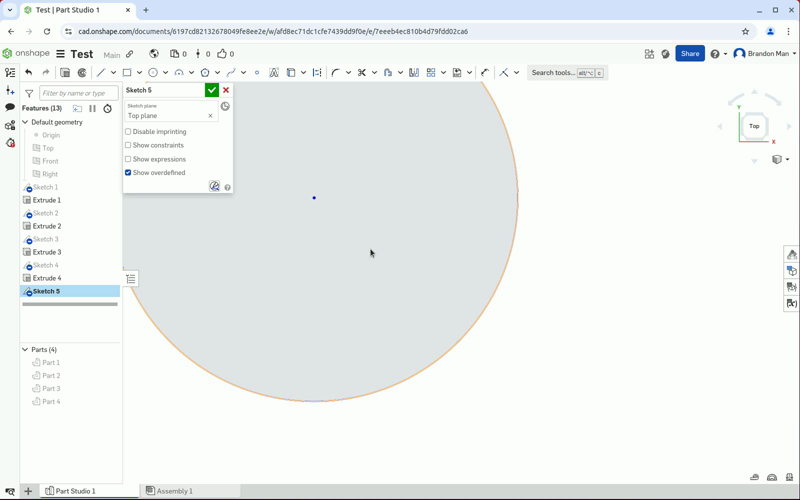
scroll(-6)
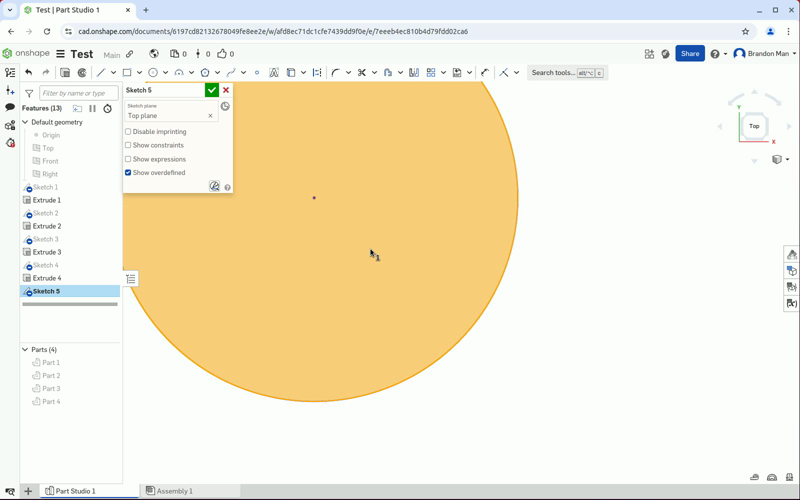
scroll(-6)
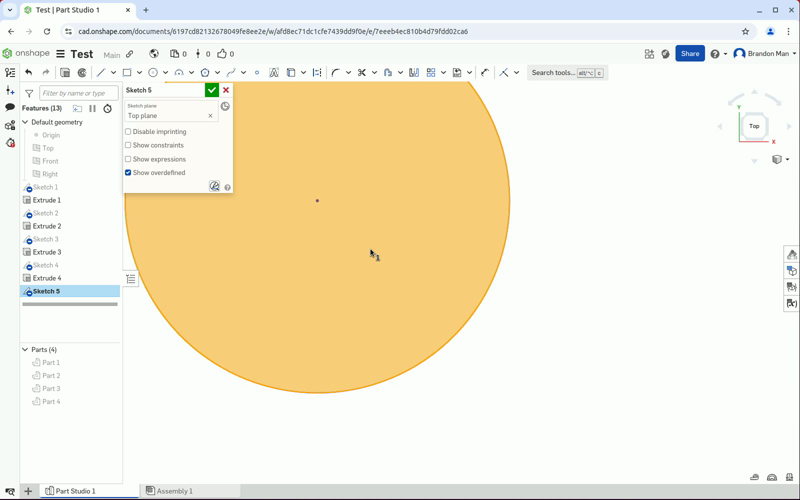
scroll(-6)
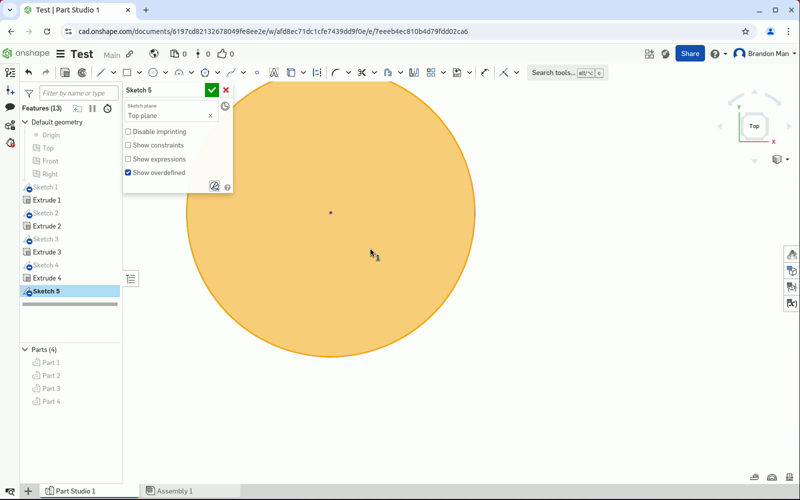
scroll(-6)
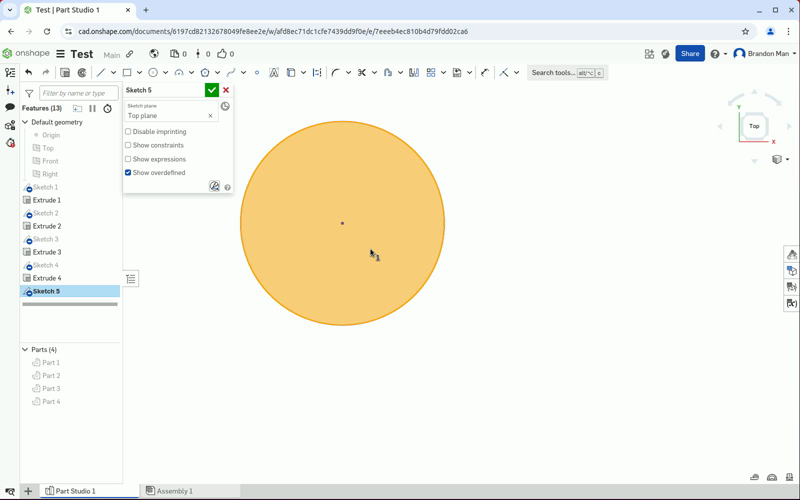
scroll(-6)
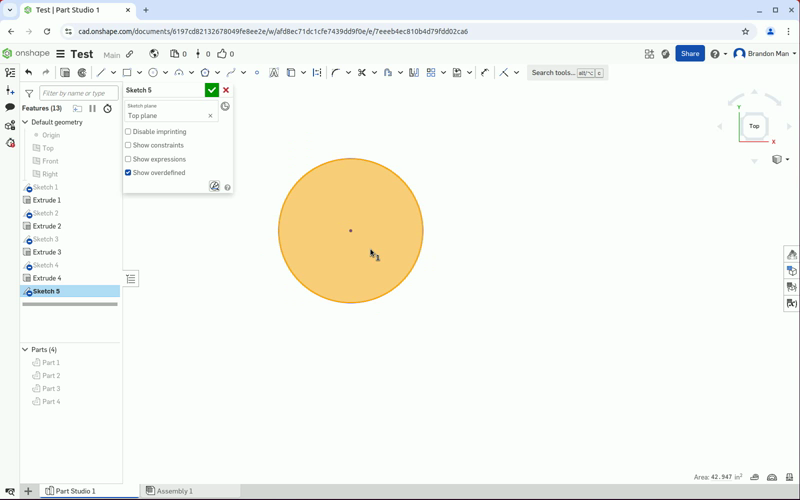
scroll(-6)
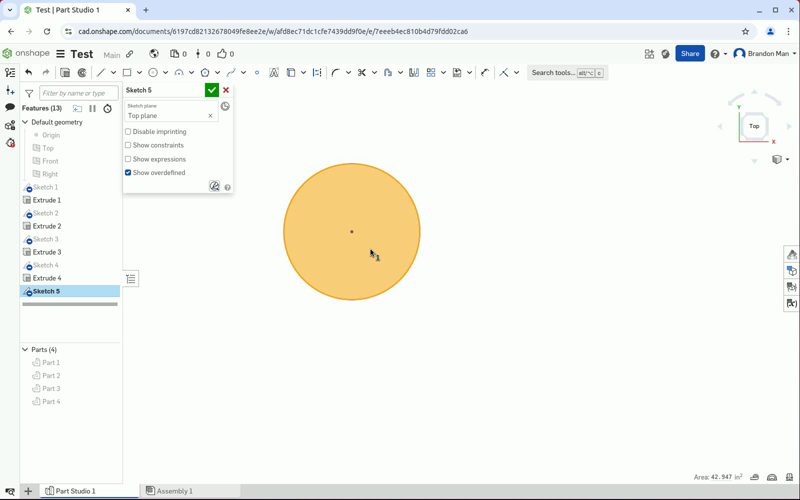
scroll(-6)
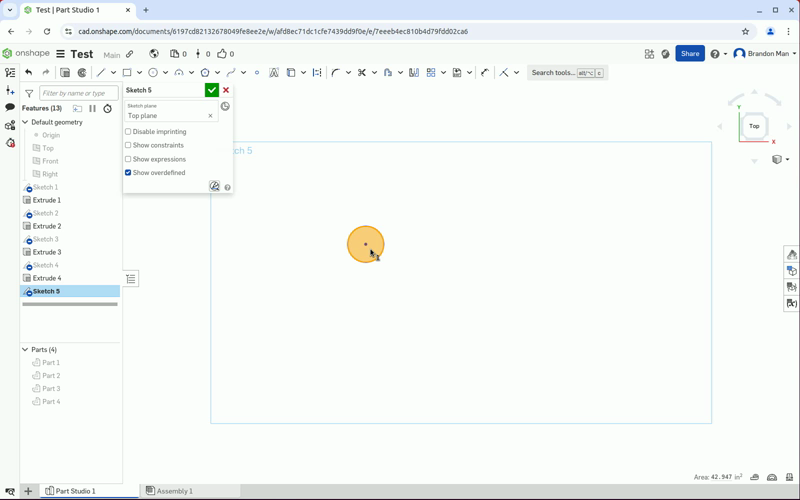
mouse_move(73, 352)
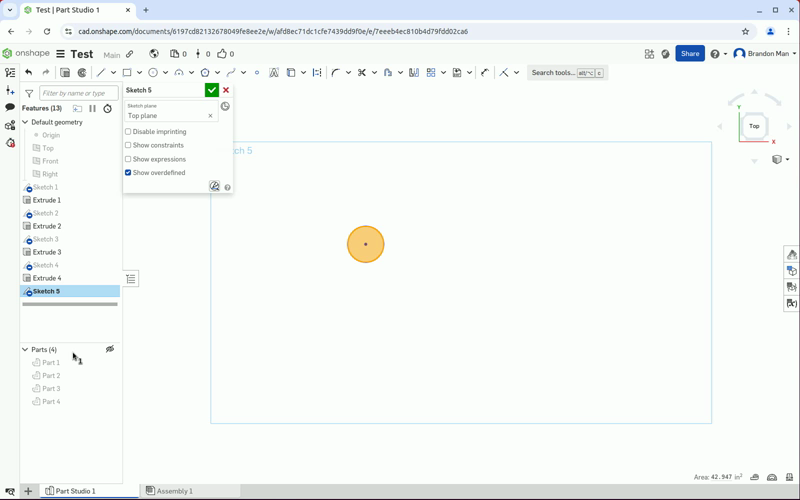
key(shift+y)
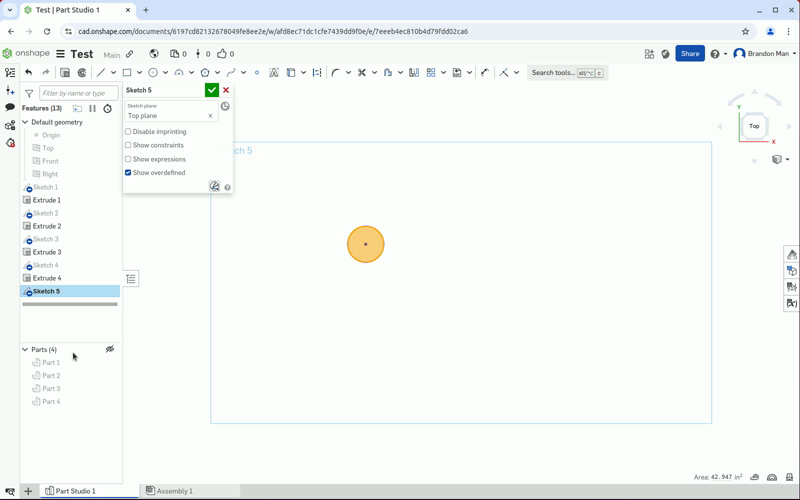
key(shift+e)
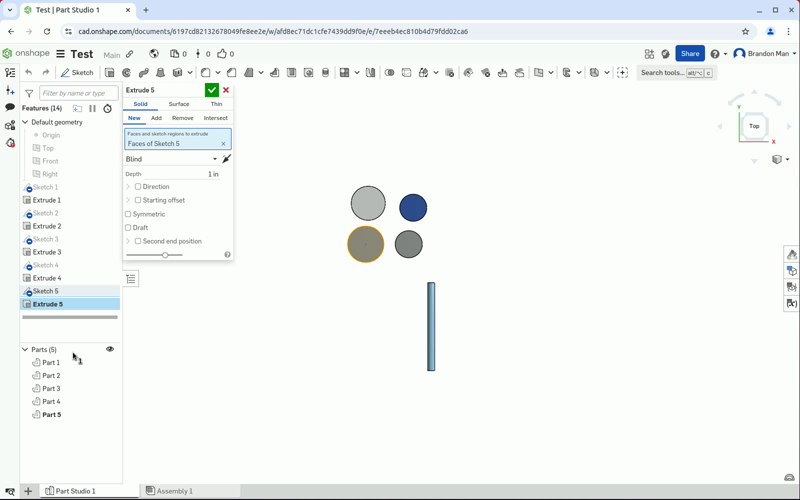
mouse_move(143, 106)
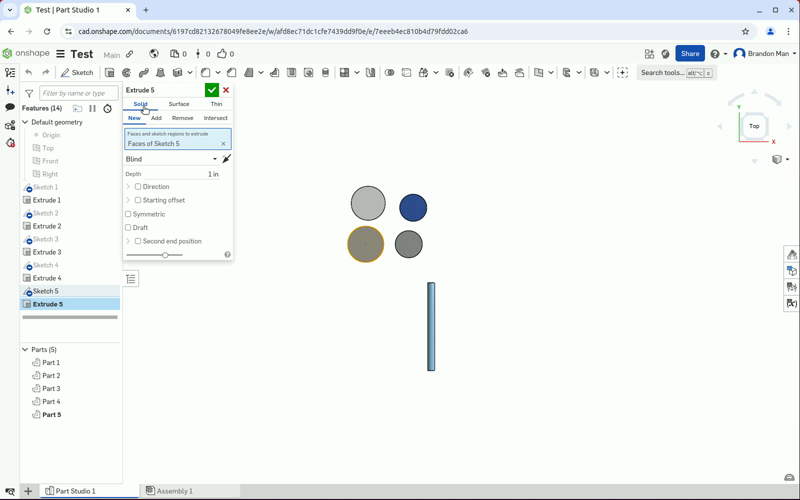
click(143, 106)
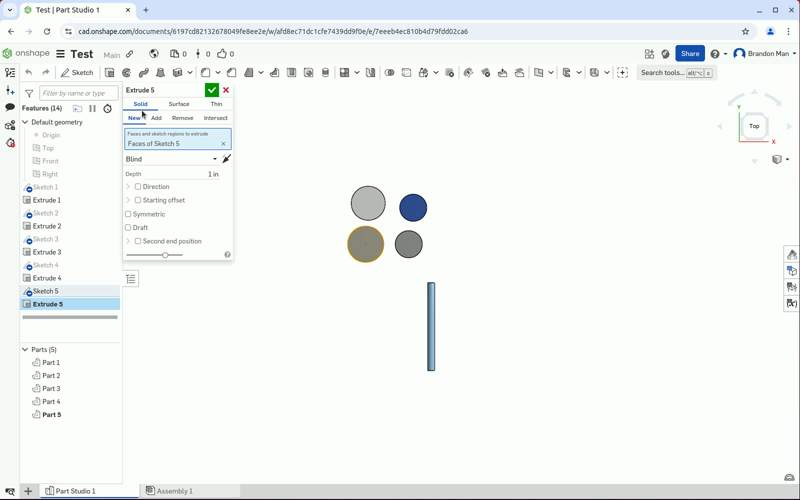
mouse_move(137, 120)
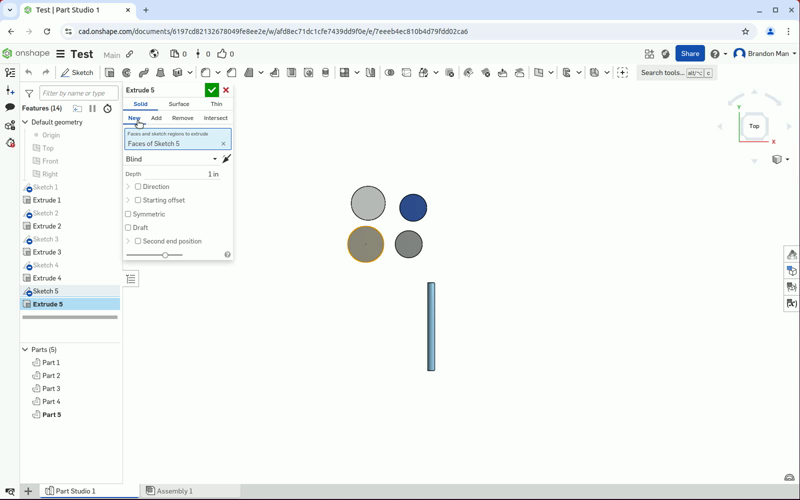
click(137, 120)
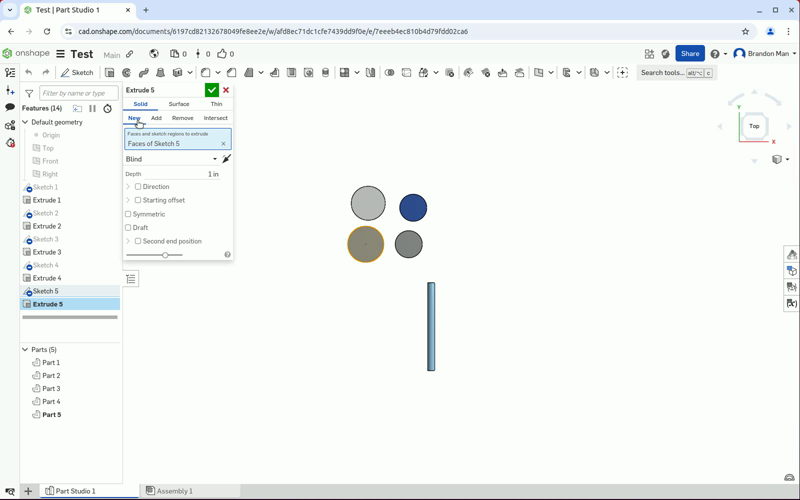
key(tab, 4)
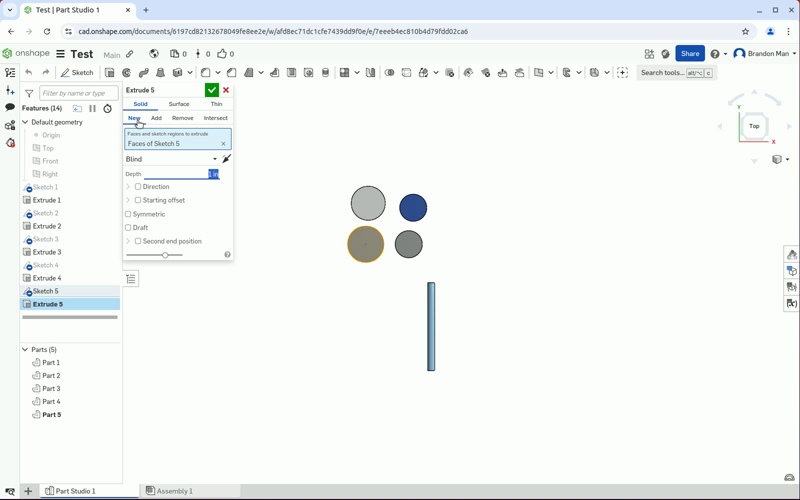
text(4.574)
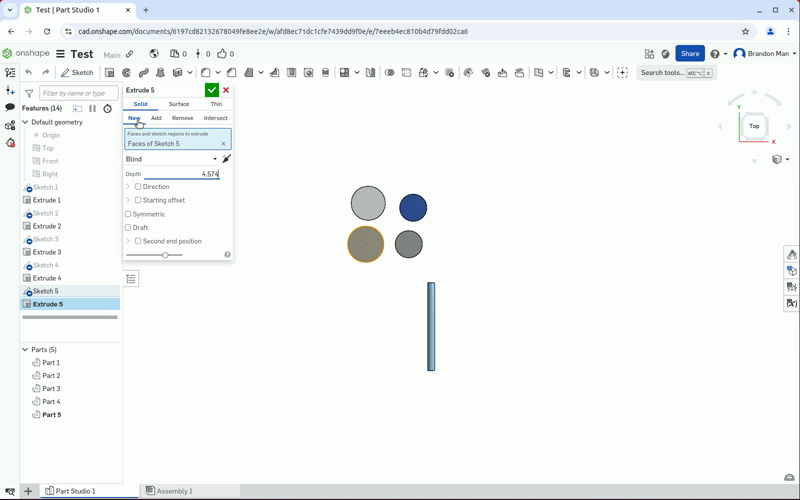
key(enter)
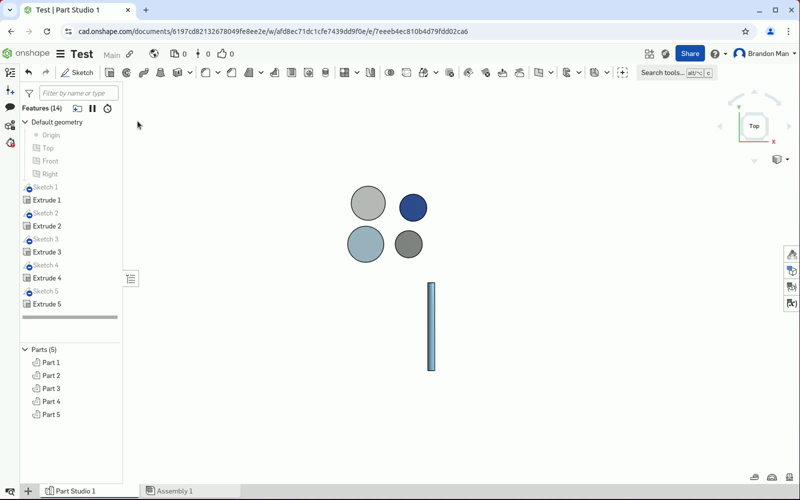
key(shift+h)
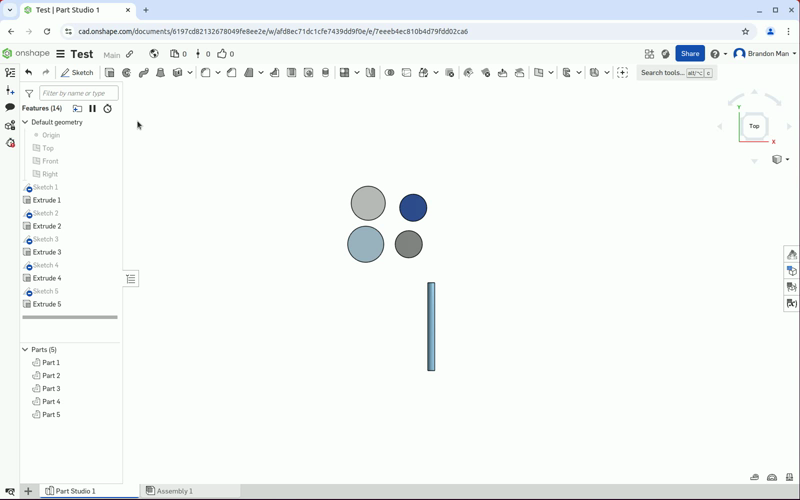
key(shift+h)
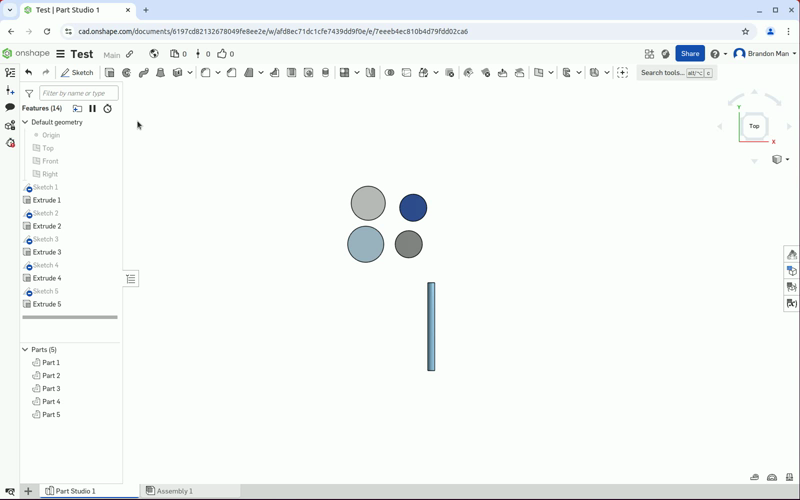
mouse_move(73, 189)
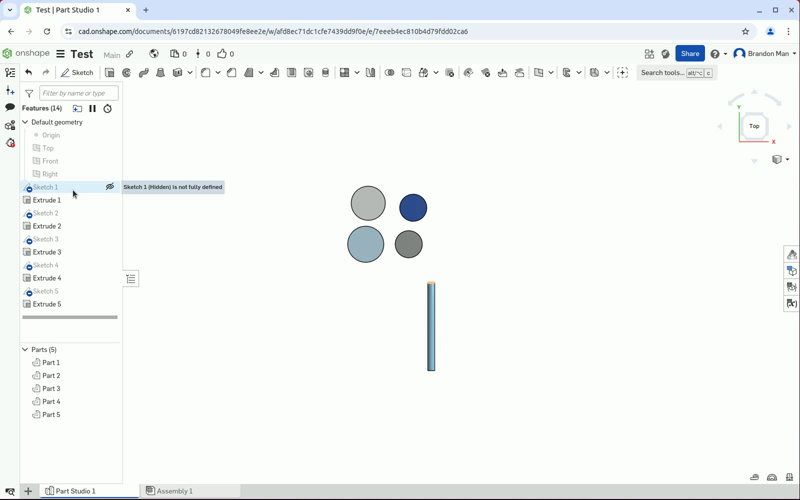
click(73, 189)
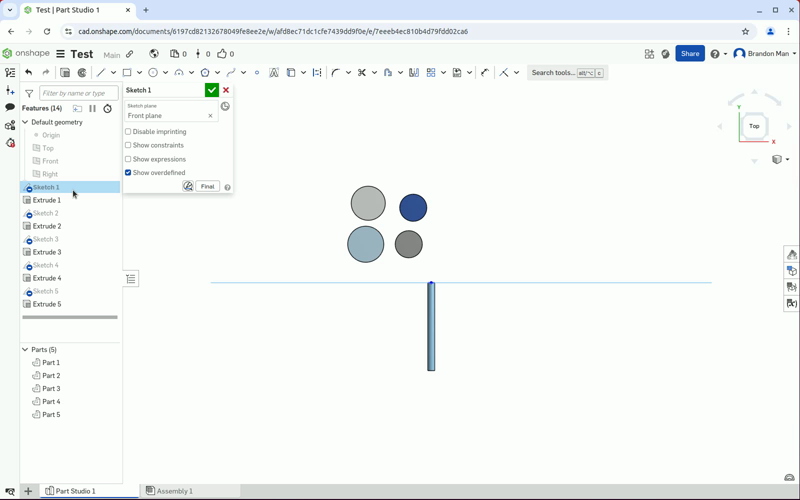
mouse_move(229, 92)
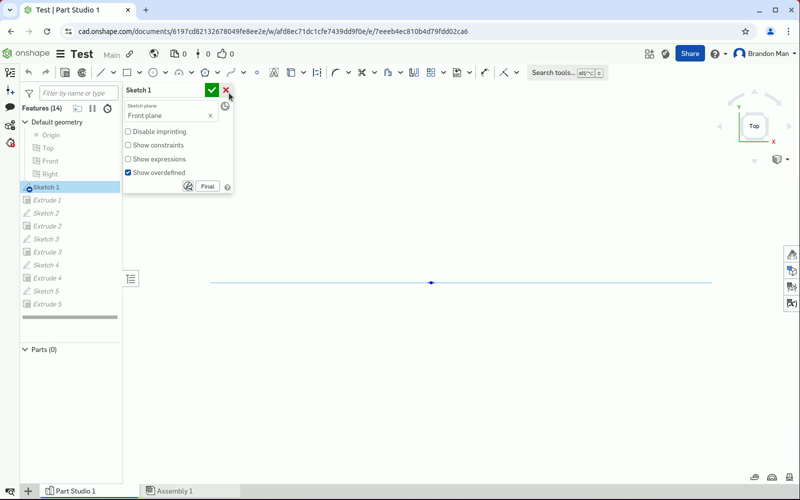
click(229, 92)
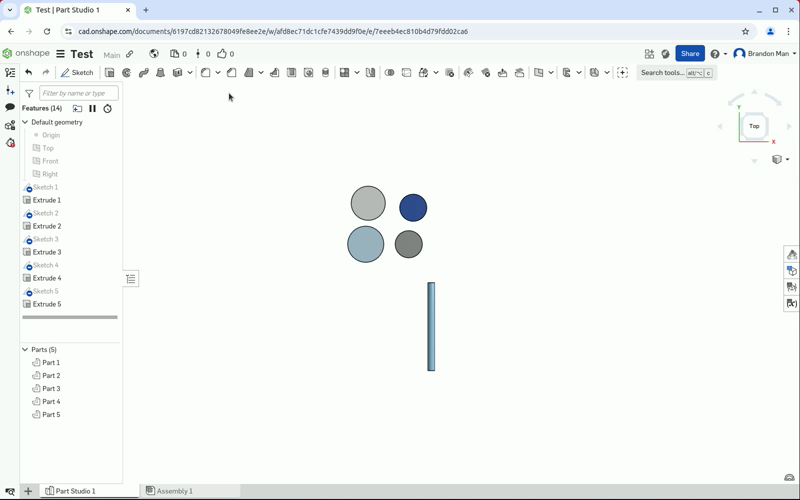
mouse_move(73, 352)
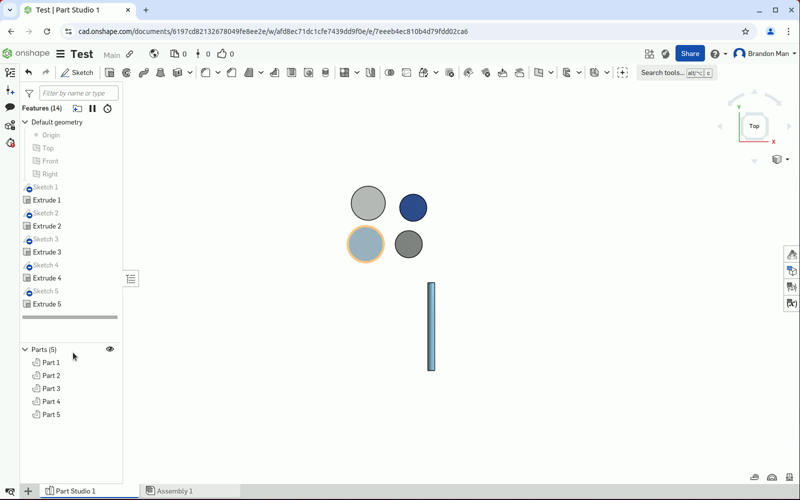
key(y)
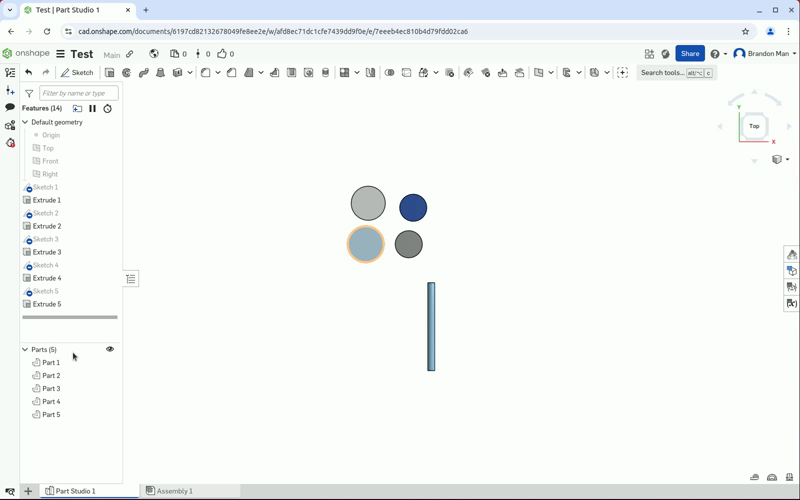
key(shift+p)
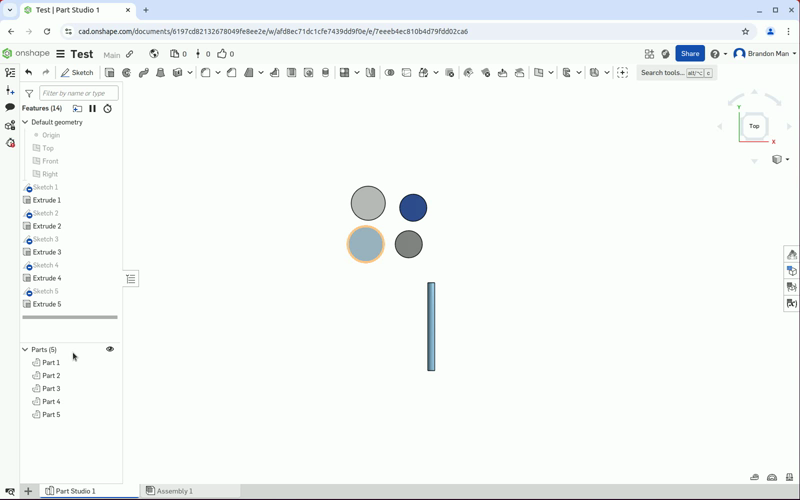
key(space)
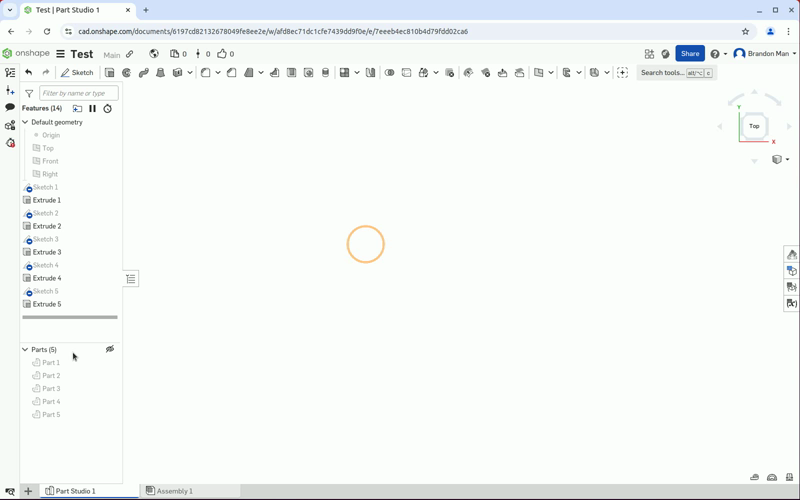
key_down(shift)
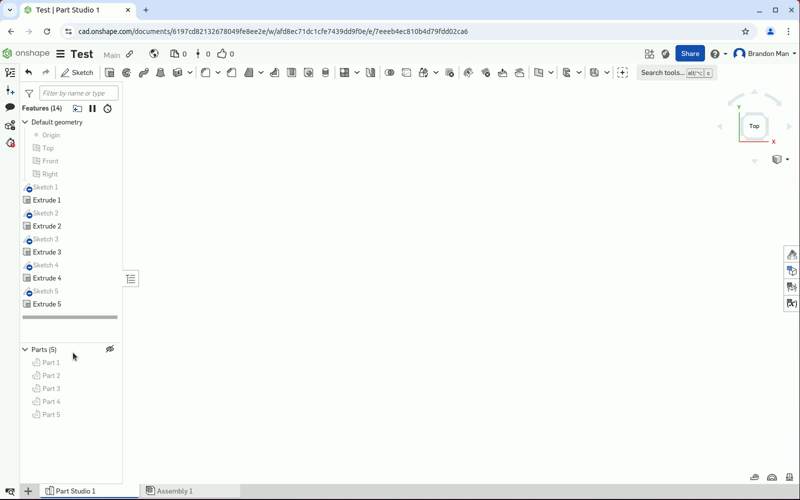
key(up)
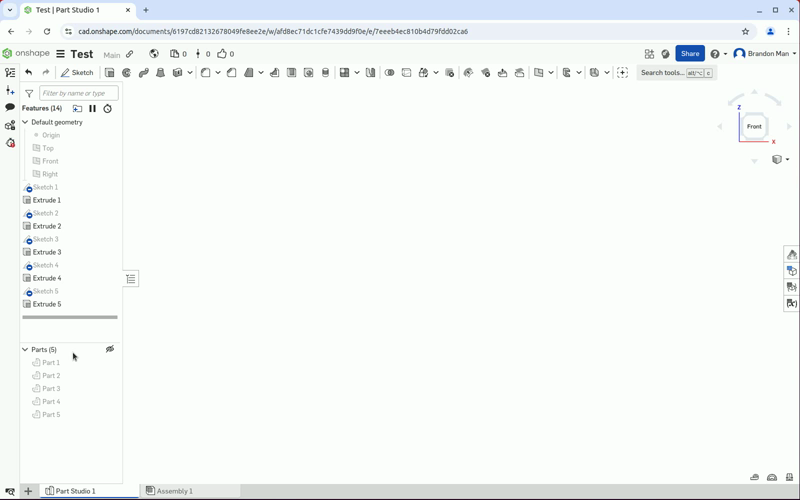
key_up(shift)
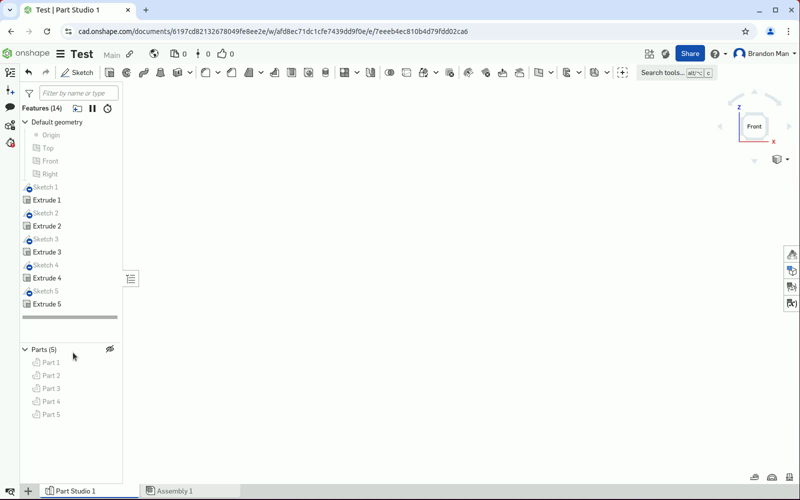
mouse_move(73, 352)
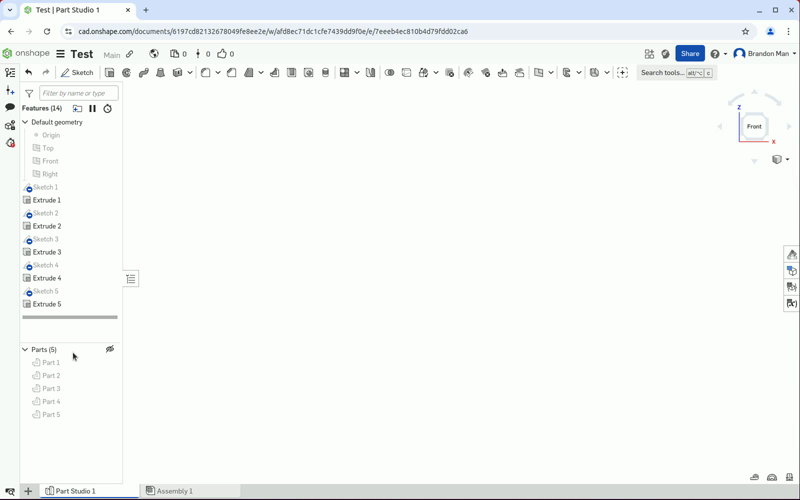
key(shift+y)
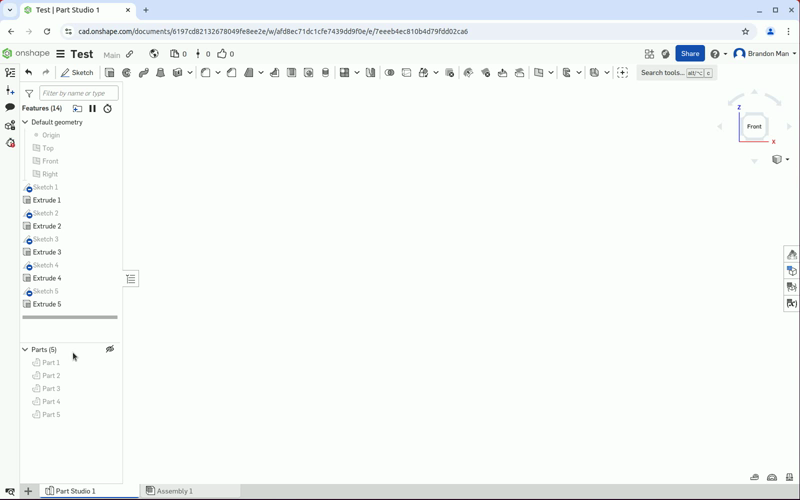
key(shift+s)
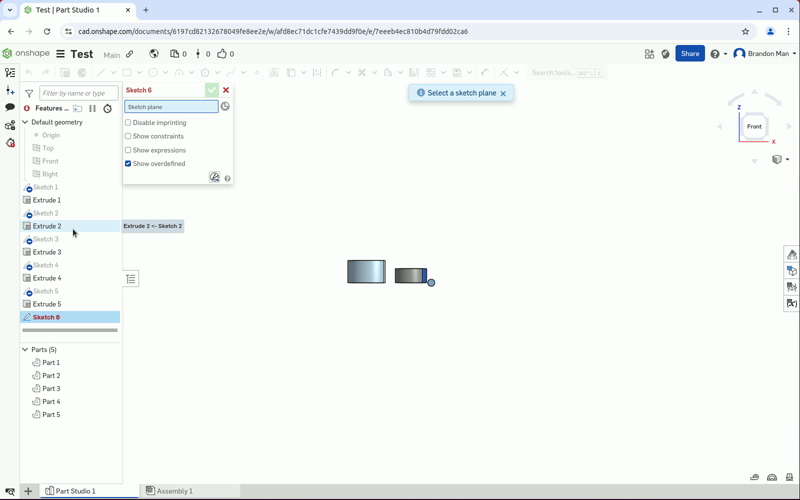
scroll(3)
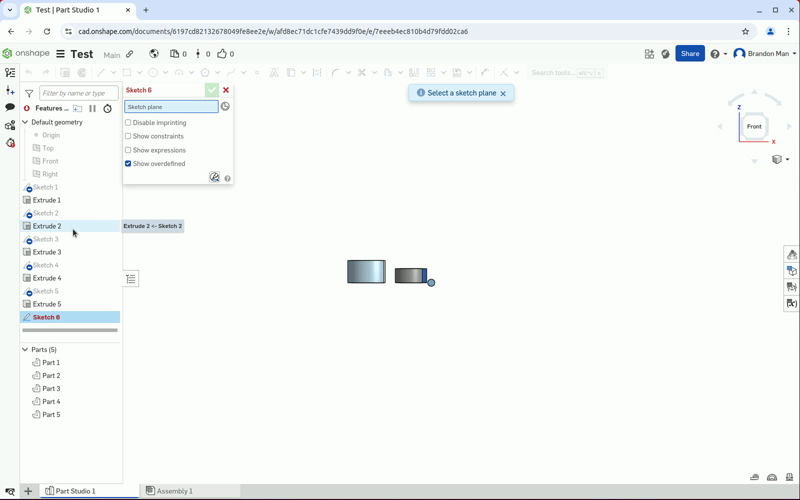
mouse_move(73, 163)
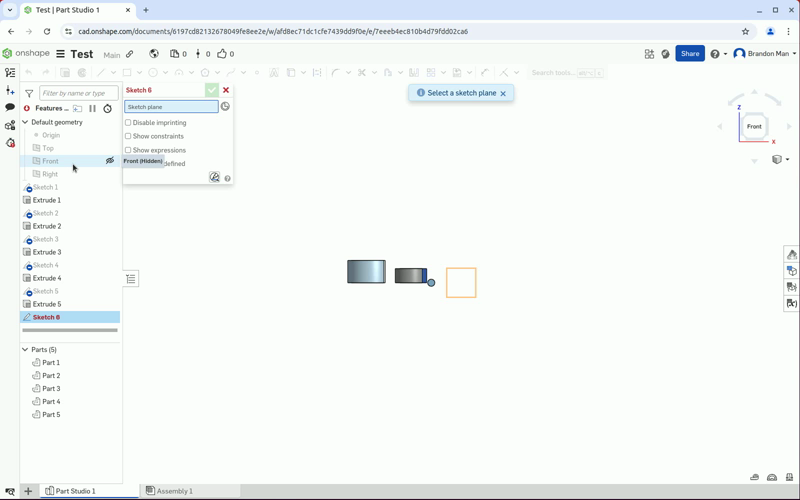
click(73, 163)
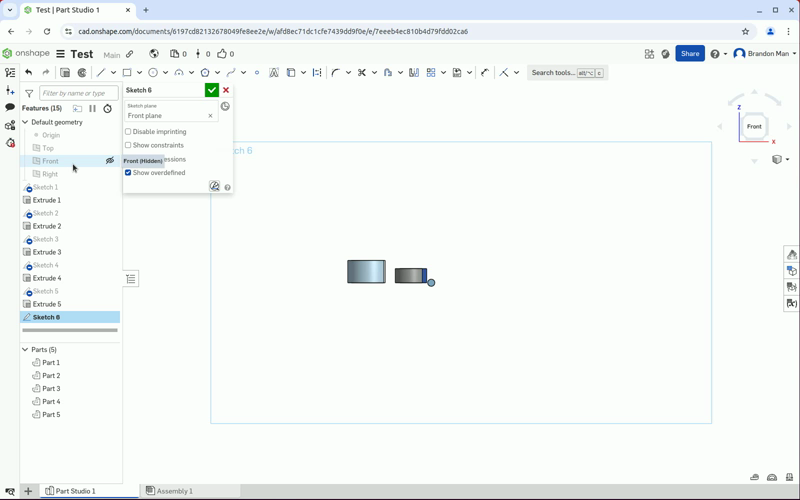
mouse_move(73, 352)
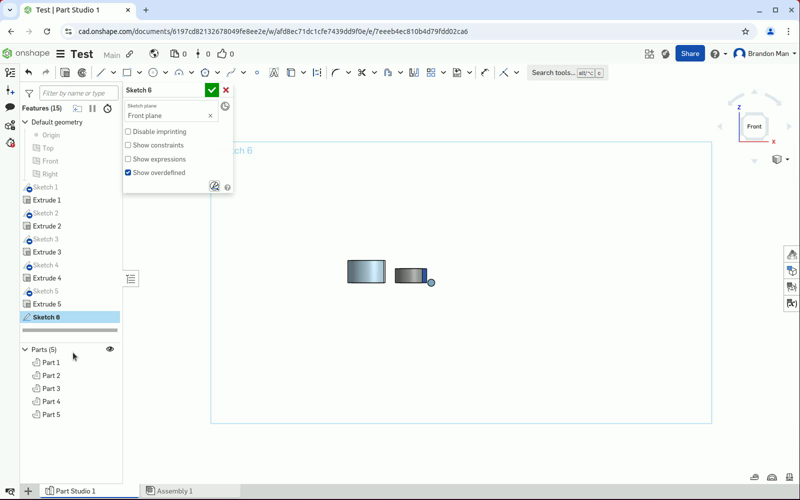
key(y)
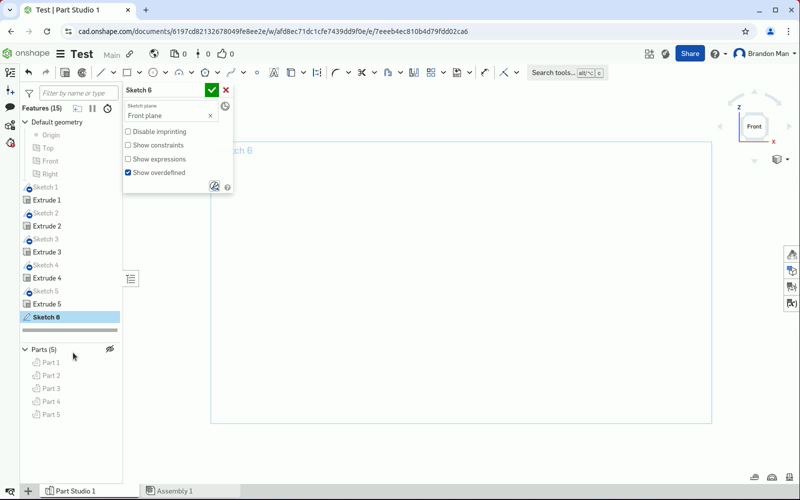
key(c)
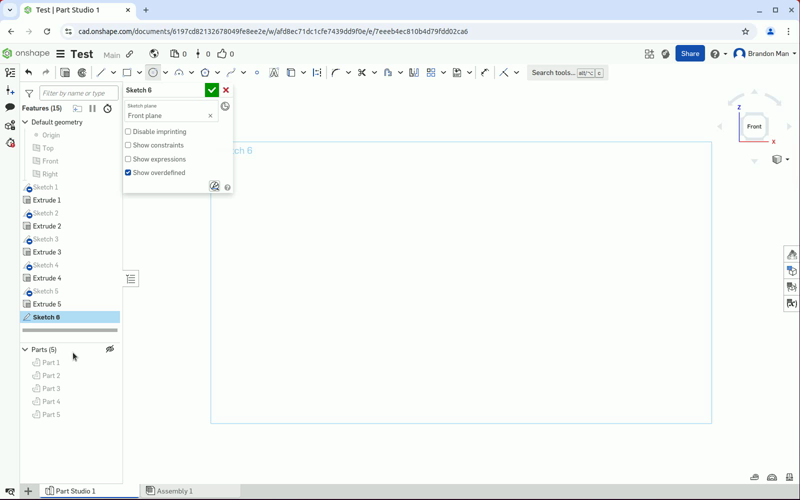
key_down(shift)
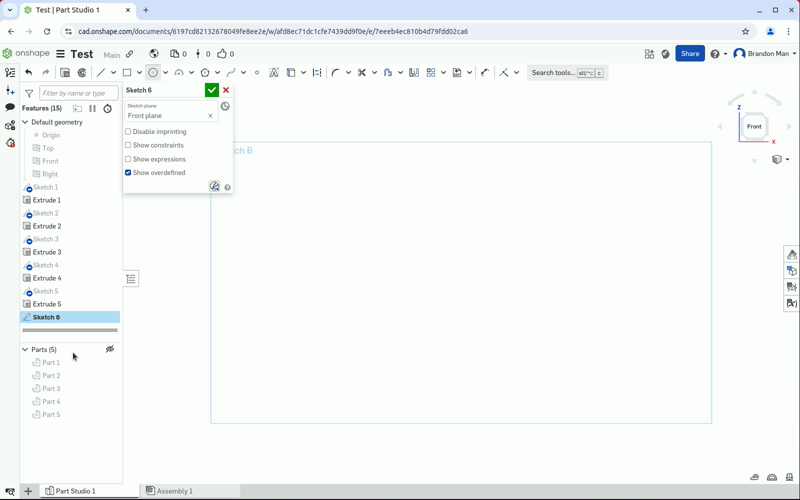
mouse_move(407, 282)
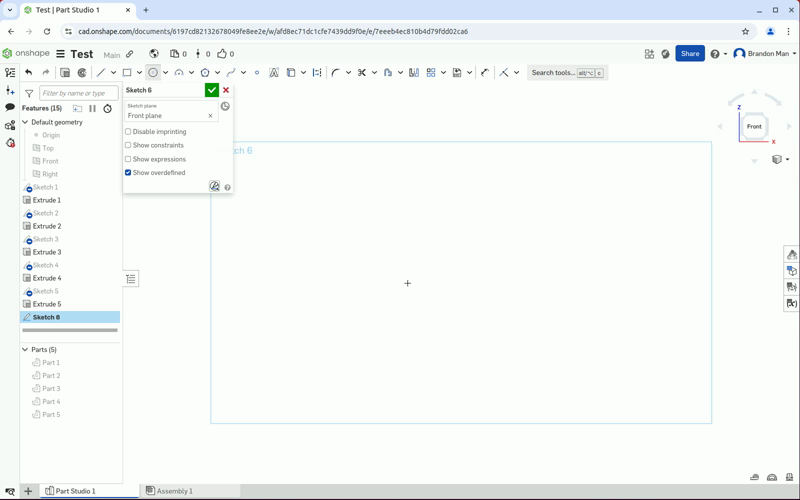
click(407, 282)
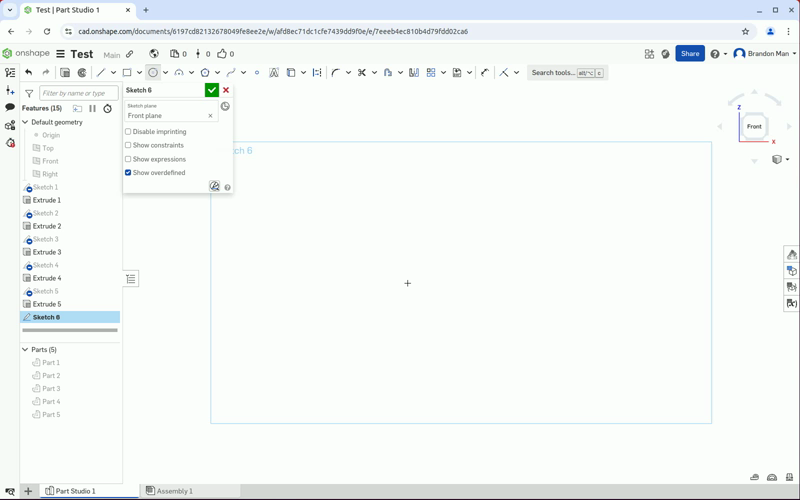
key_up(shift)
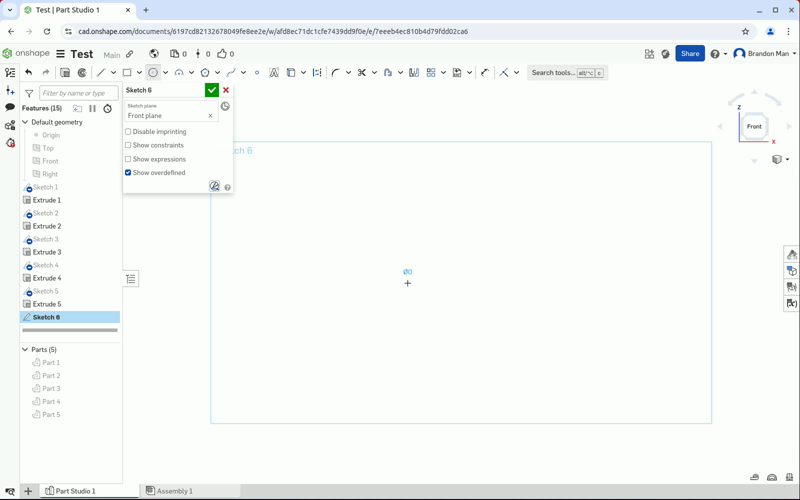
mouse_move(411, 282)
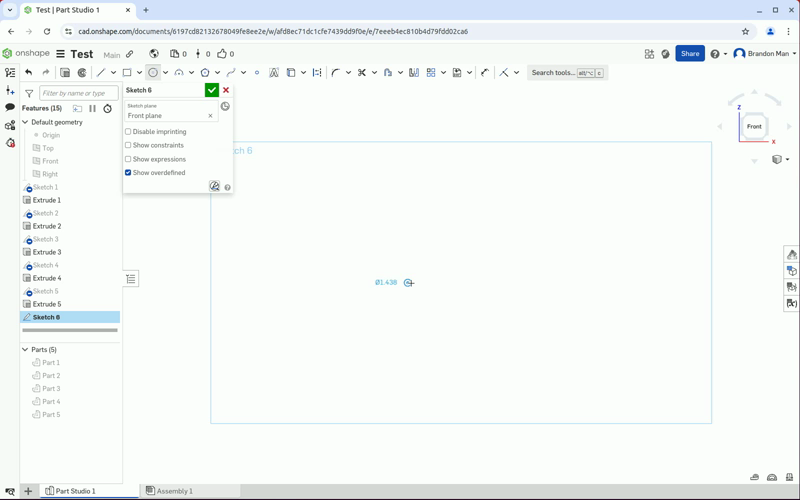
click(411, 282)
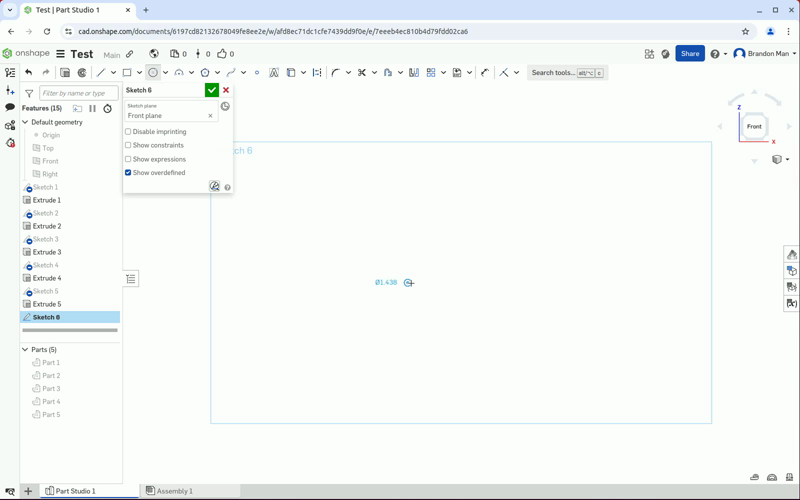
key(esc)
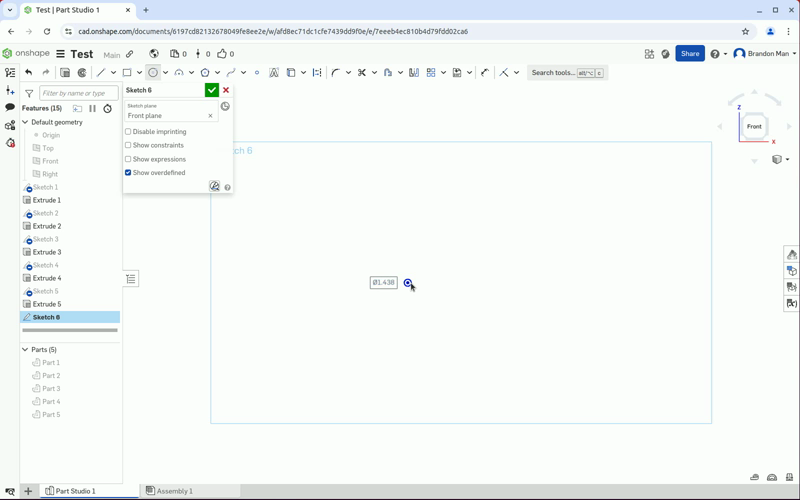
mouse_move(408, 282)
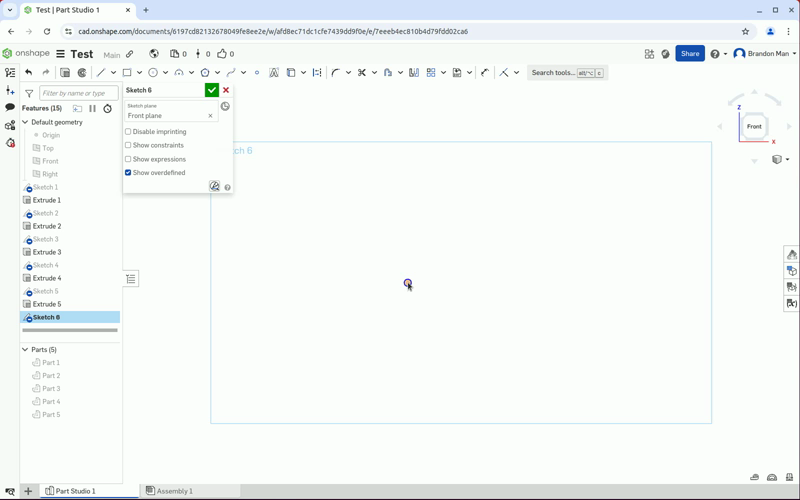
scroll(6)
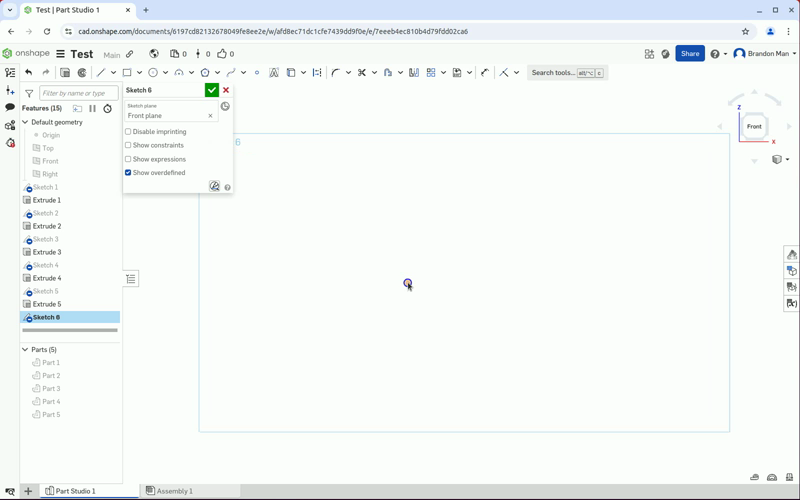
scroll(6)
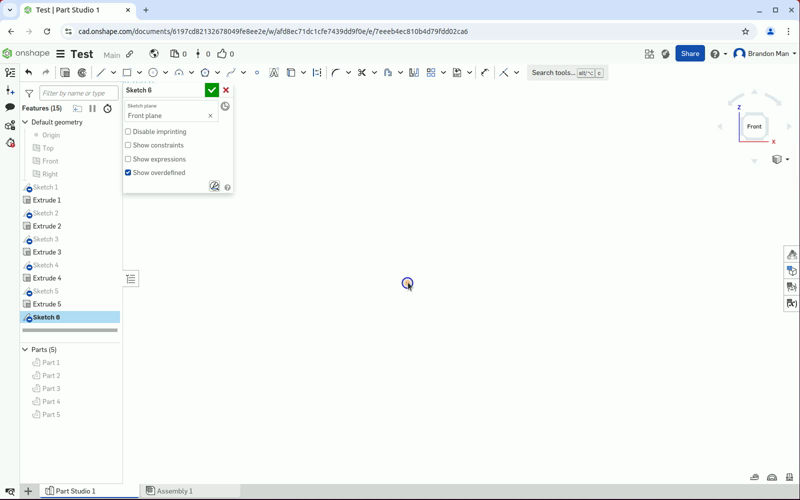
scroll(6)
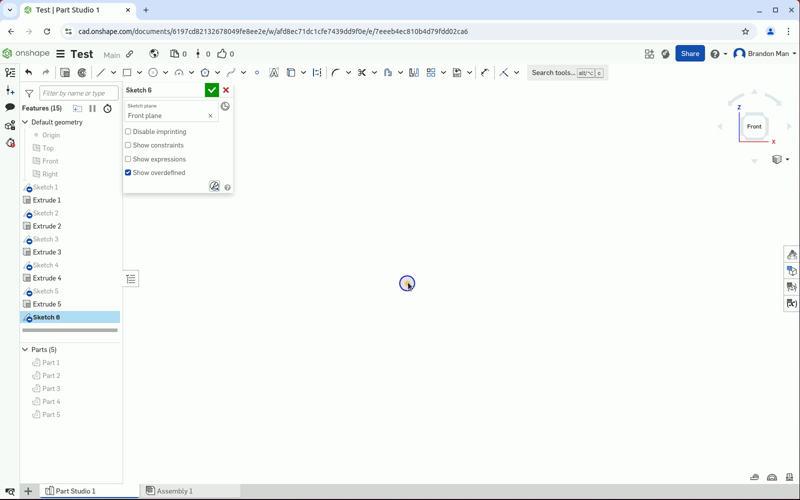
scroll(6)
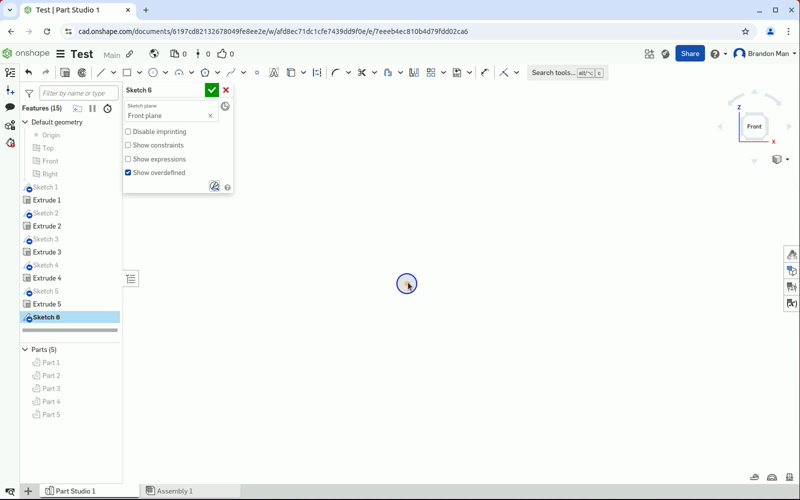
scroll(6)
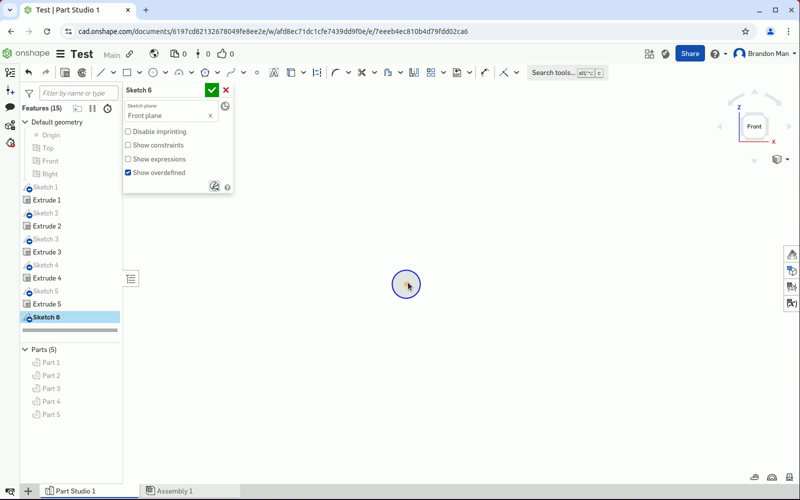
scroll(6)
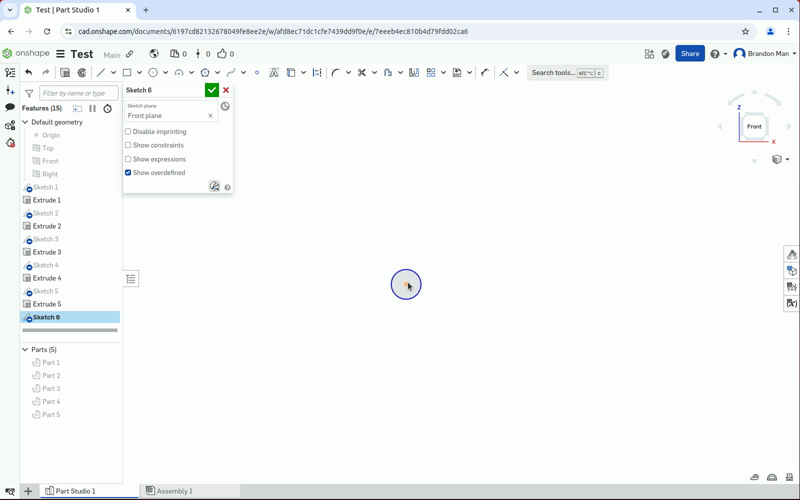
scroll(6)
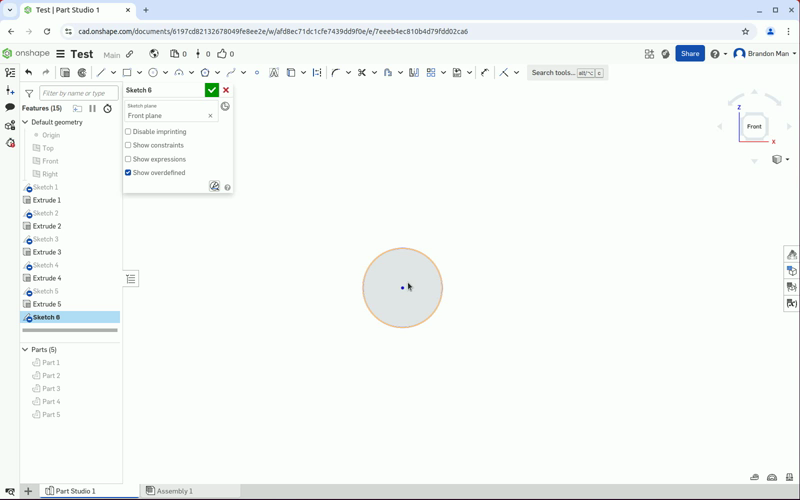
click(408, 282)
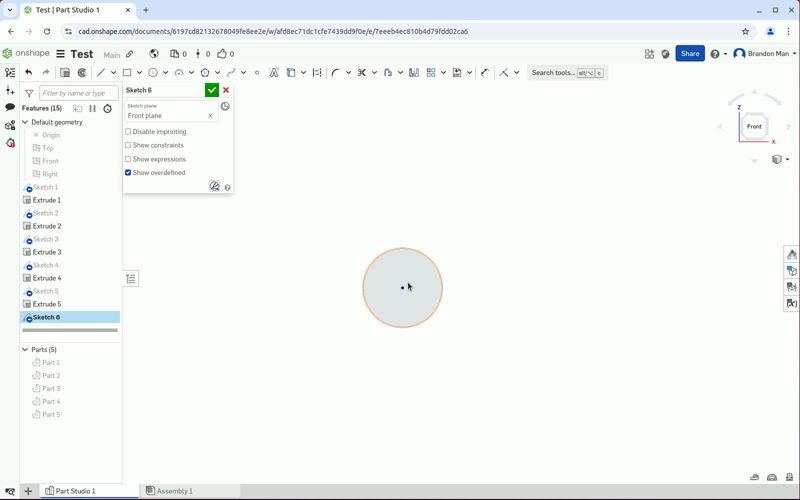
scroll(-6)
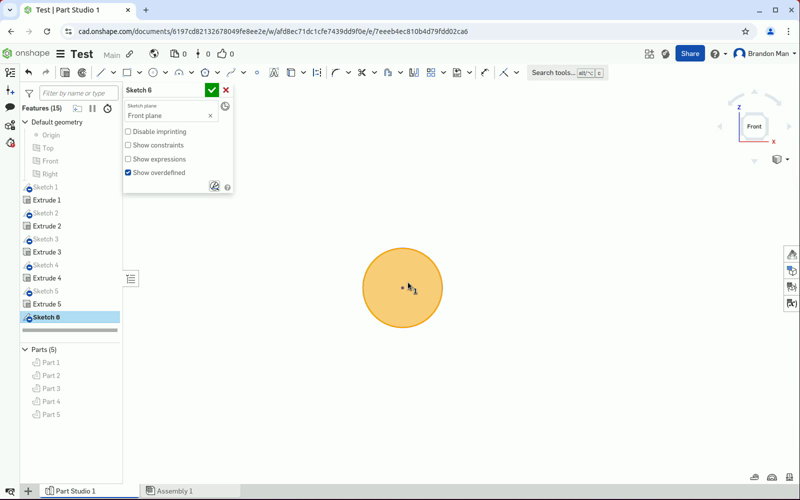
scroll(-6)
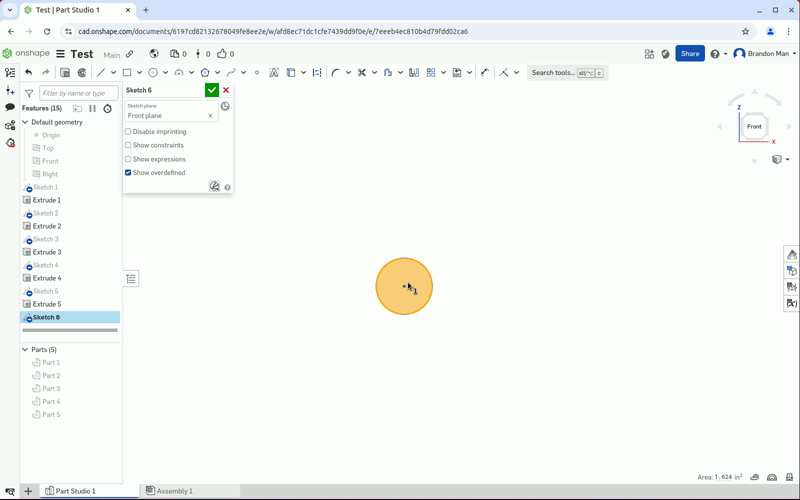
scroll(-6)
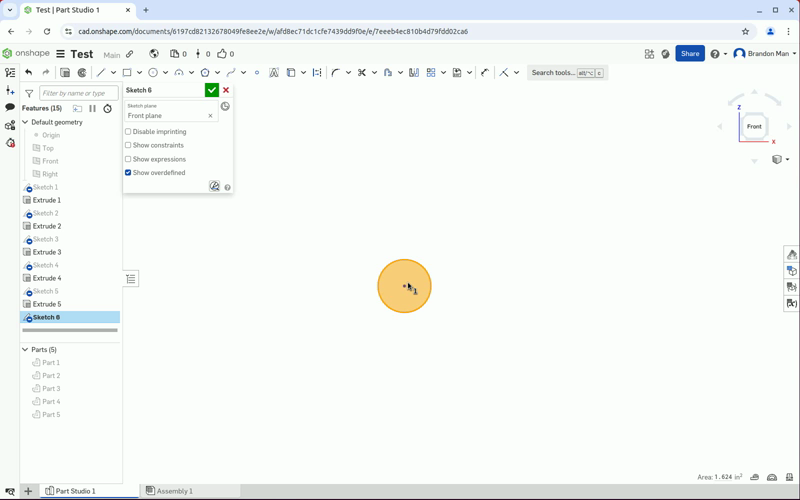
scroll(-6)
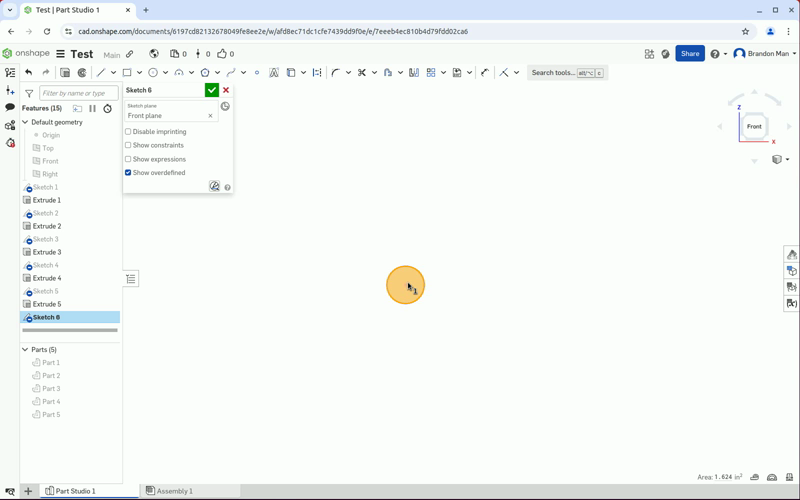
scroll(-6)
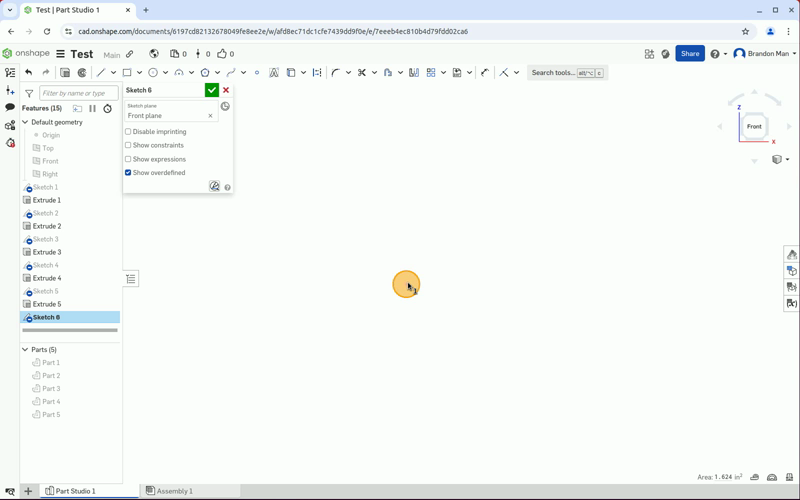
scroll(-6)
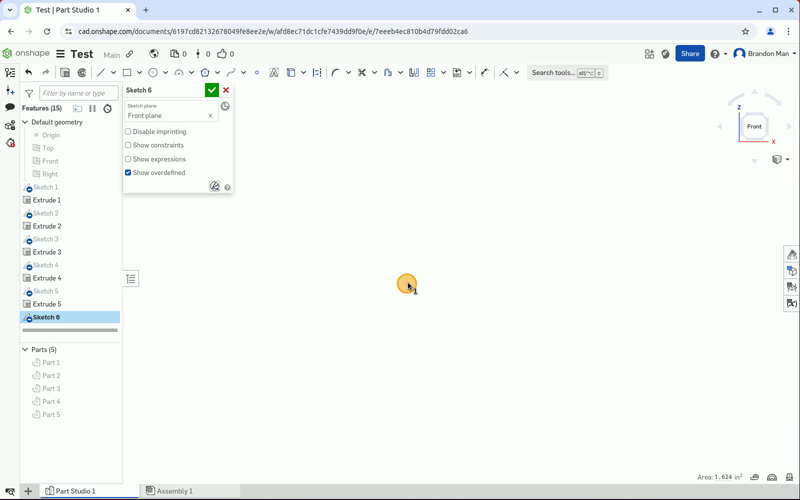
scroll(-6)
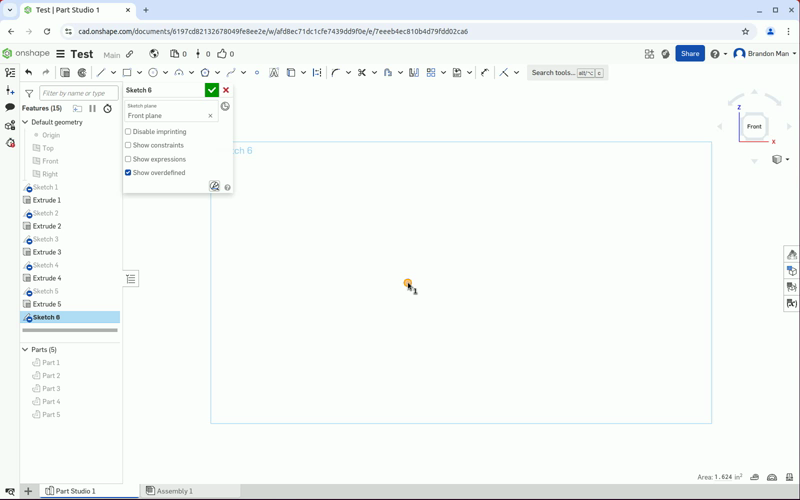
mouse_move(73, 352)
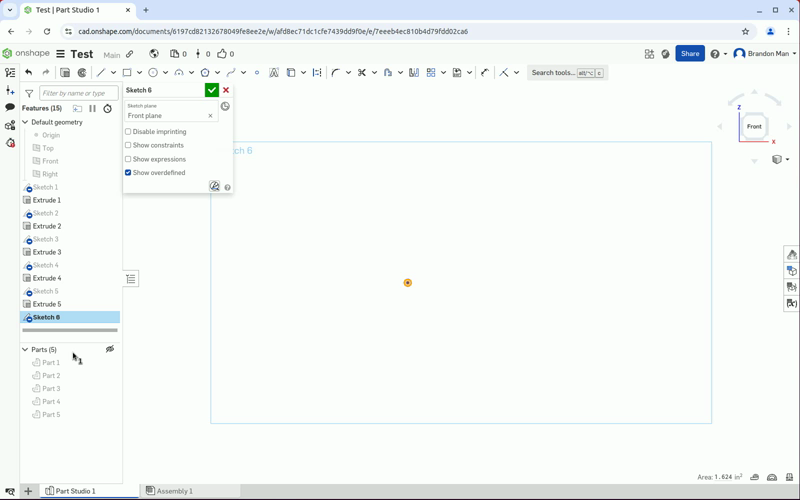
key(shift+y)
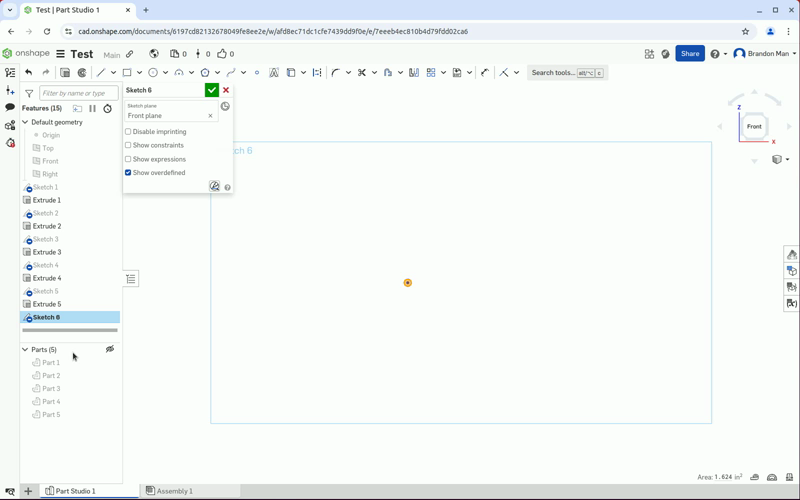
key(shift+e)
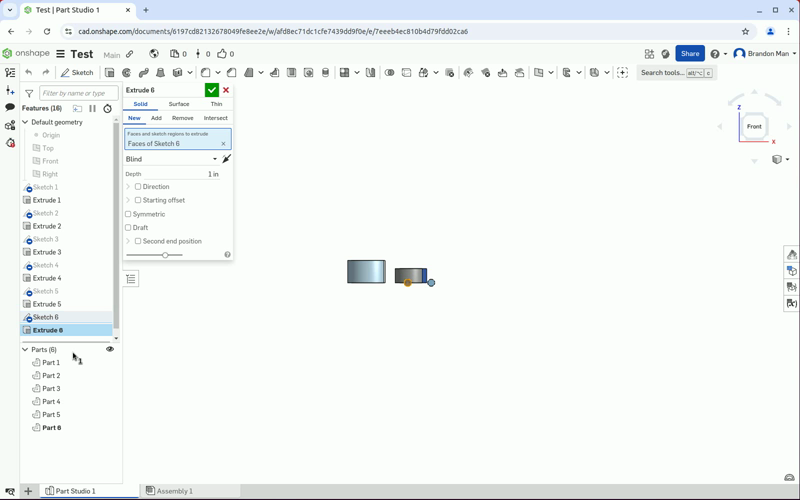
mouse_move(143, 106)
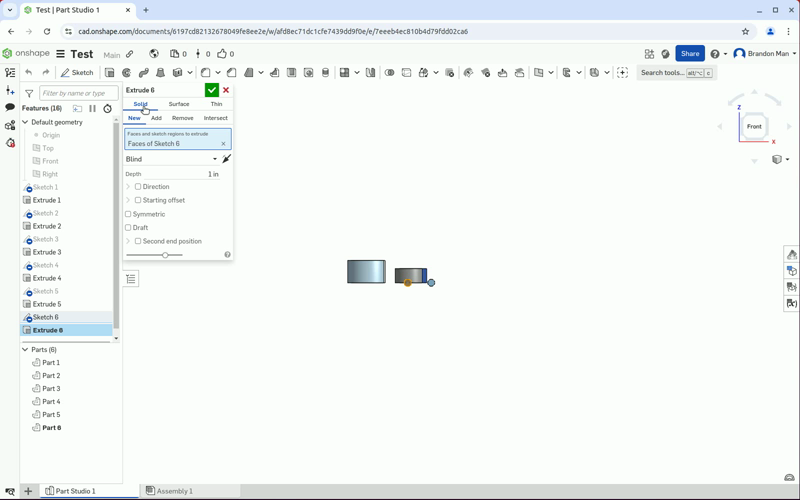
click(143, 106)
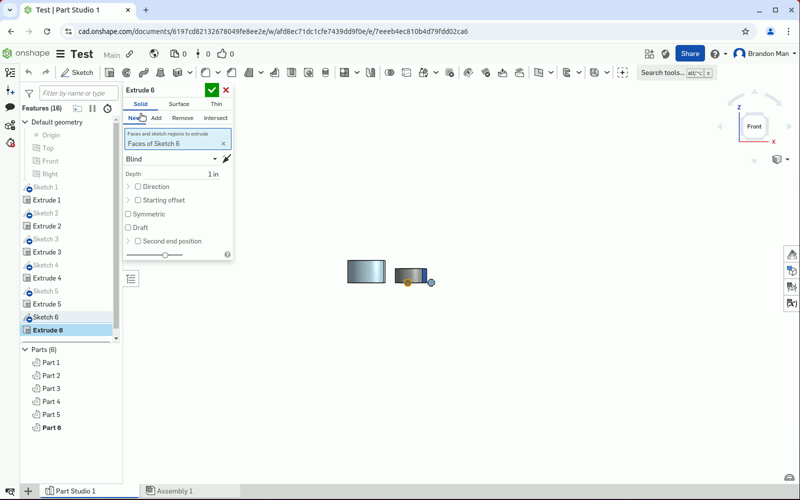
mouse_move(137, 120)
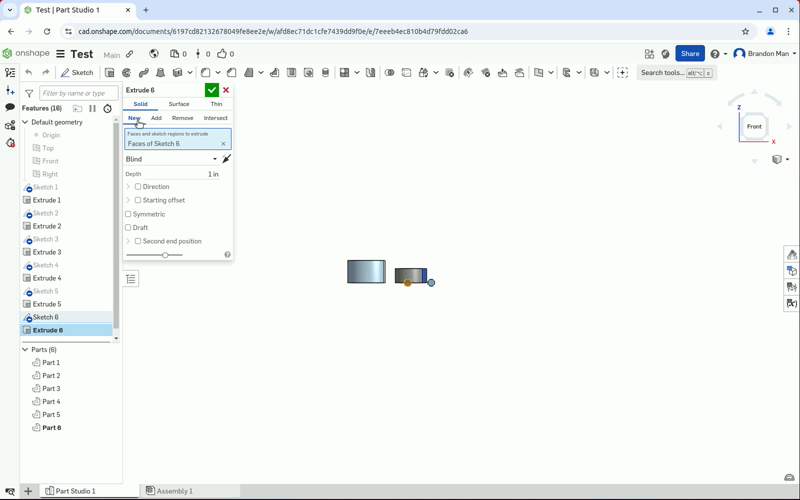
click(137, 120)
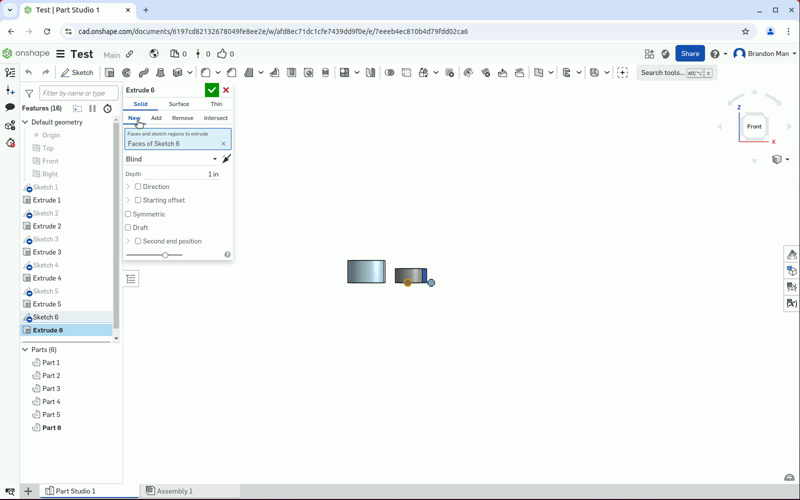
key(tab, 4)
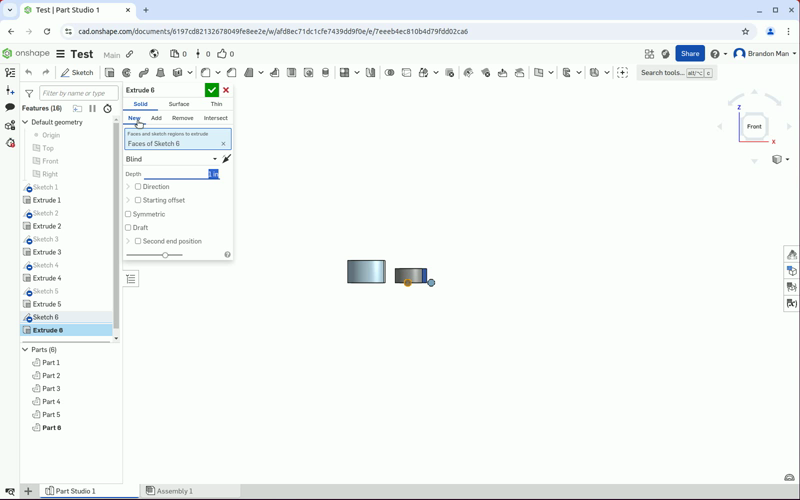
text(18.053)
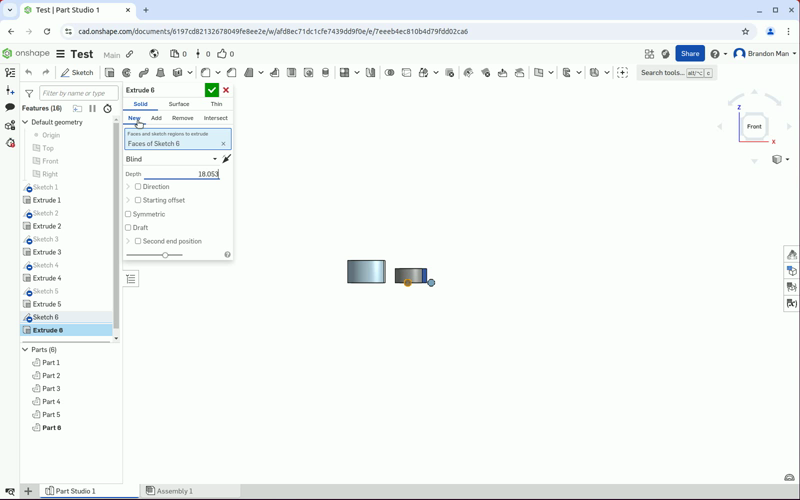
key(enter)
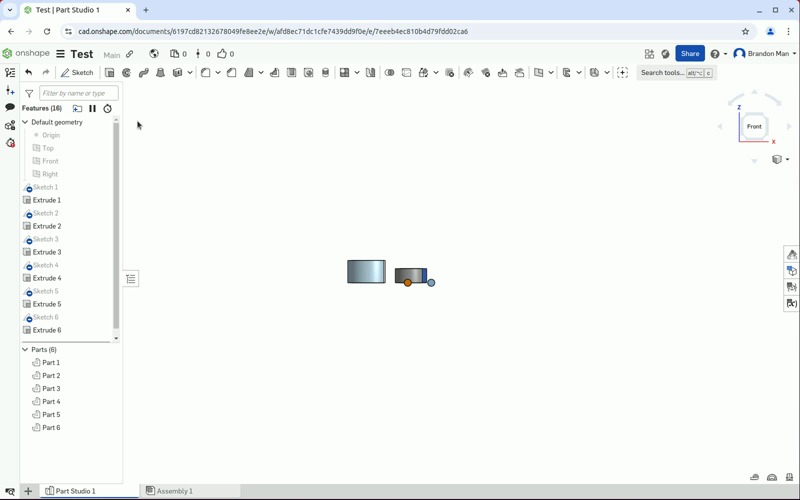
key(shift+h)
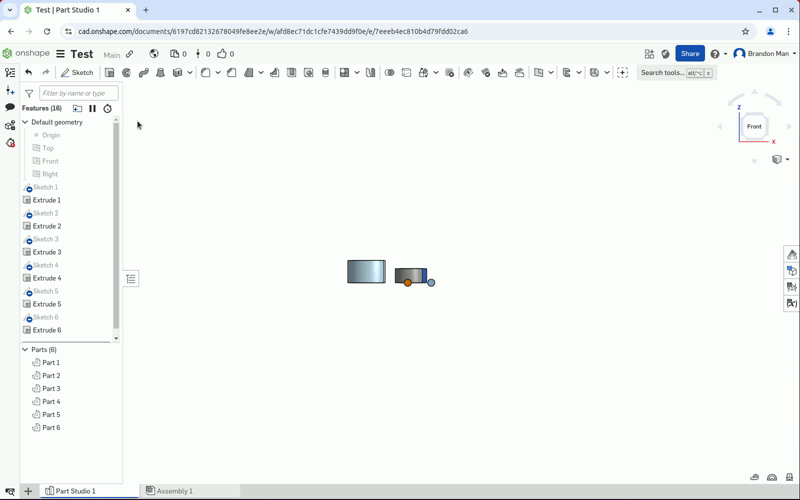
key(shift+h)
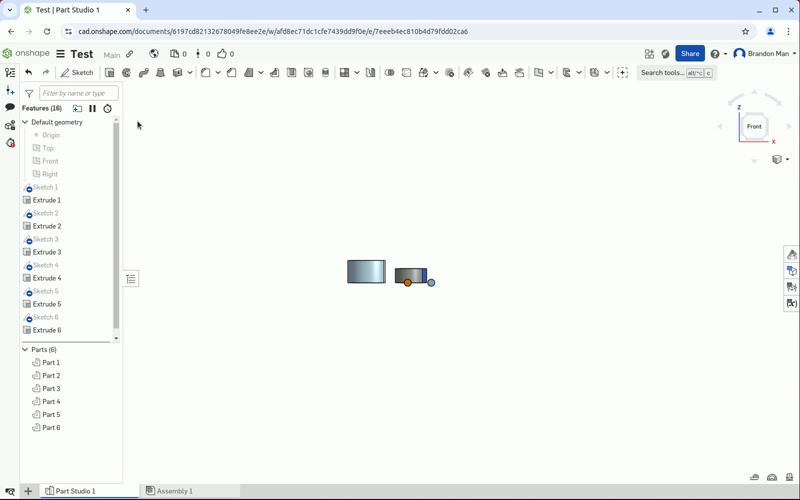
mouse_move(69, 189)
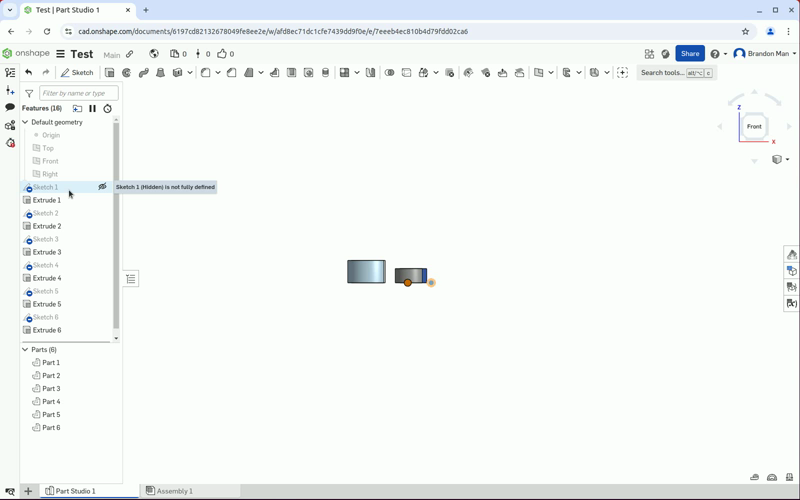
click(69, 189)
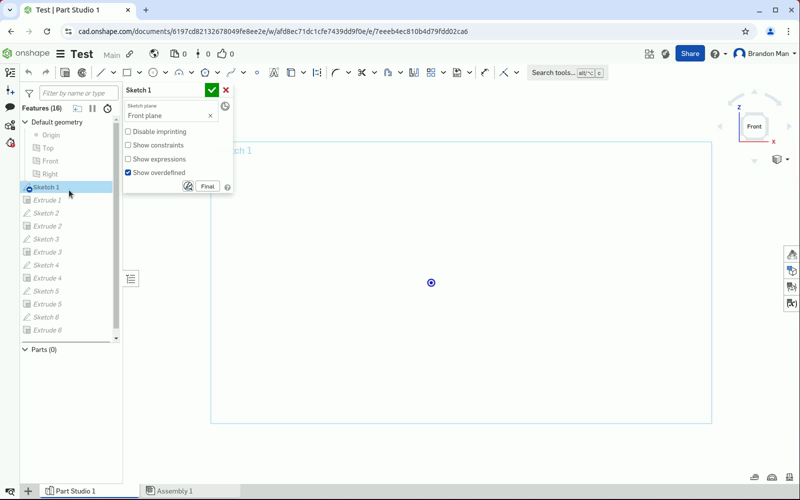
mouse_move(229, 92)
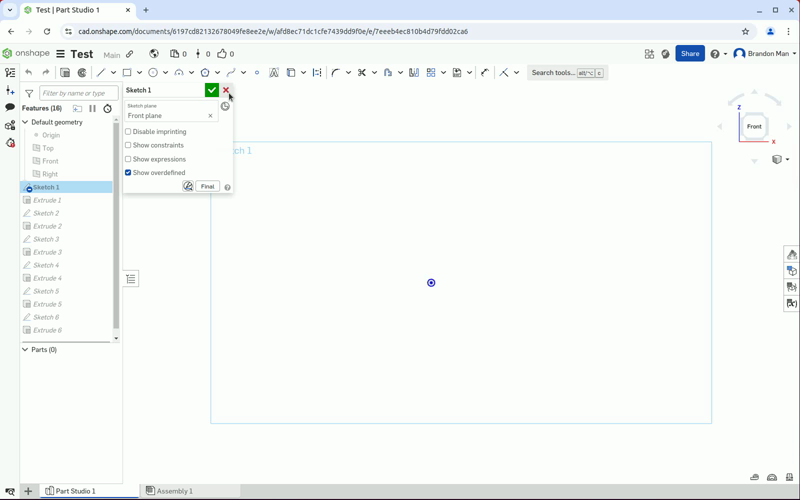
click(229, 92)
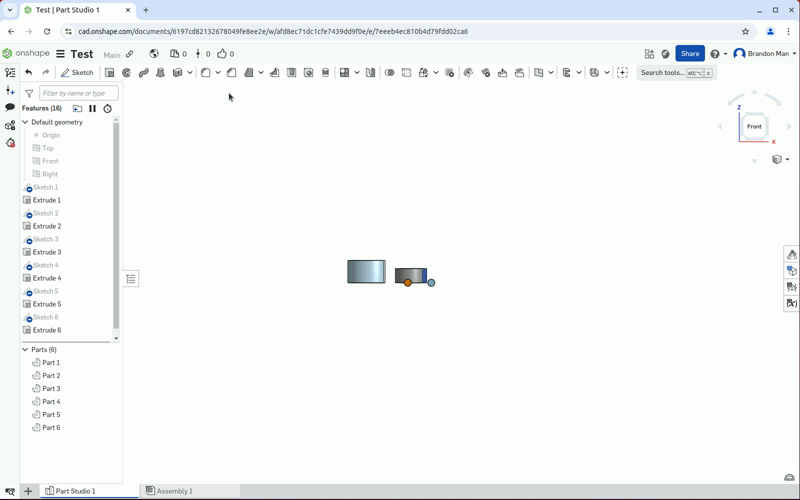
mouse_move(73, 352)
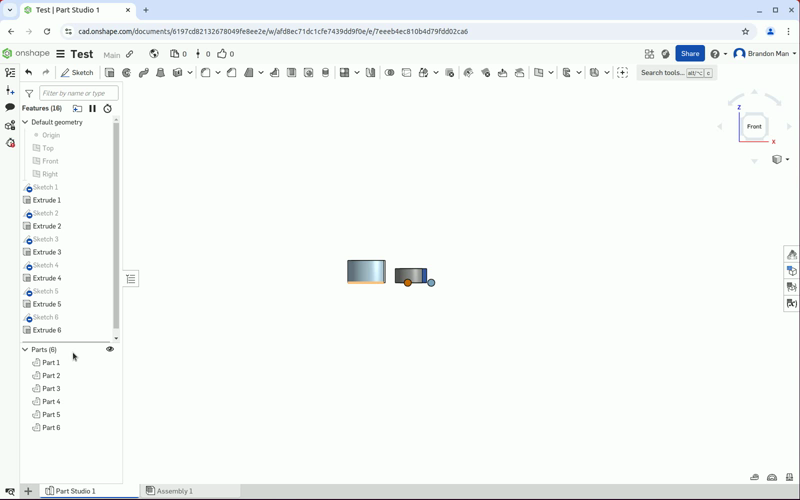
key(y)
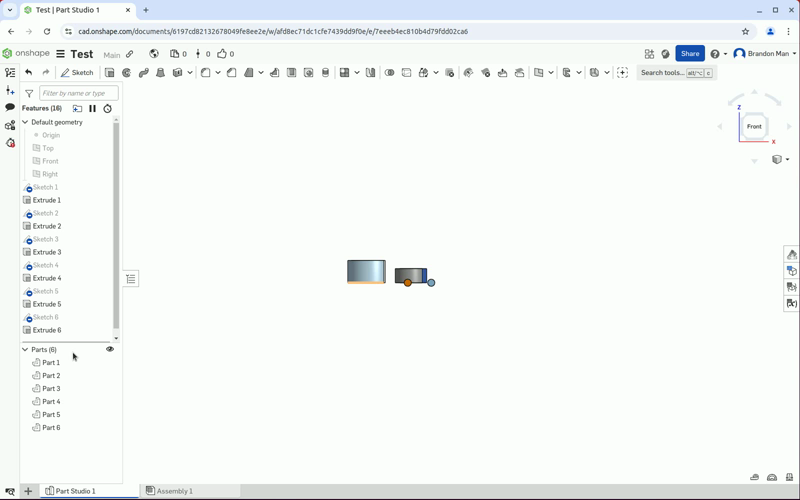
key(shift+p)
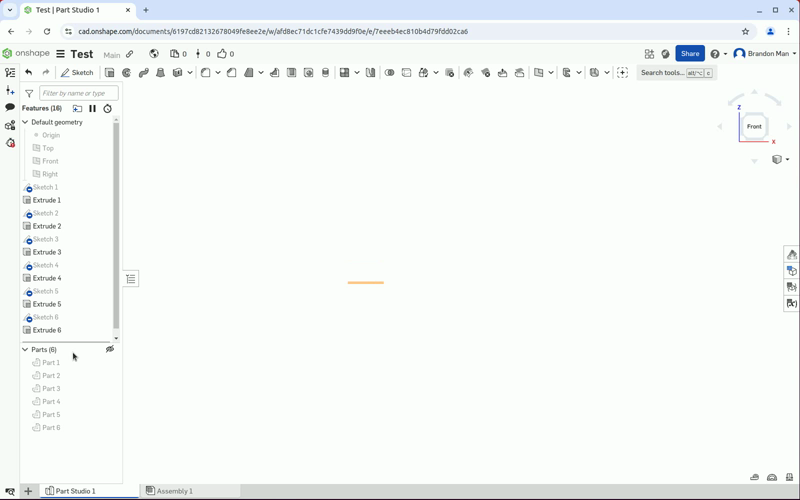
key(space)
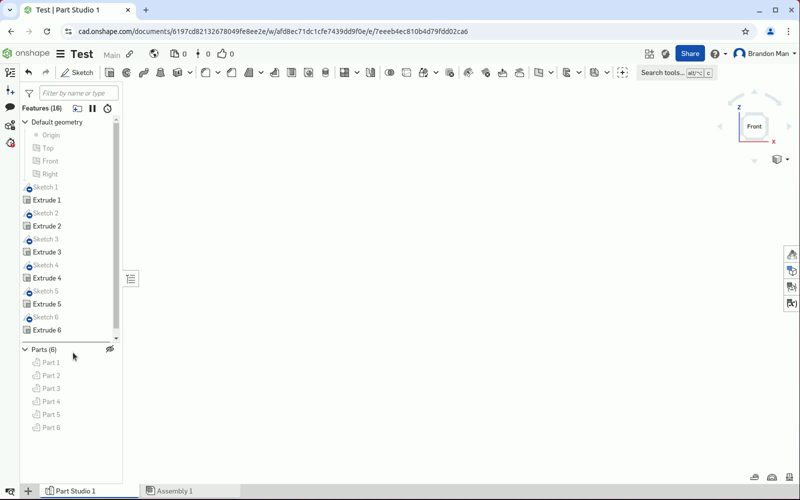
key_down(shift)
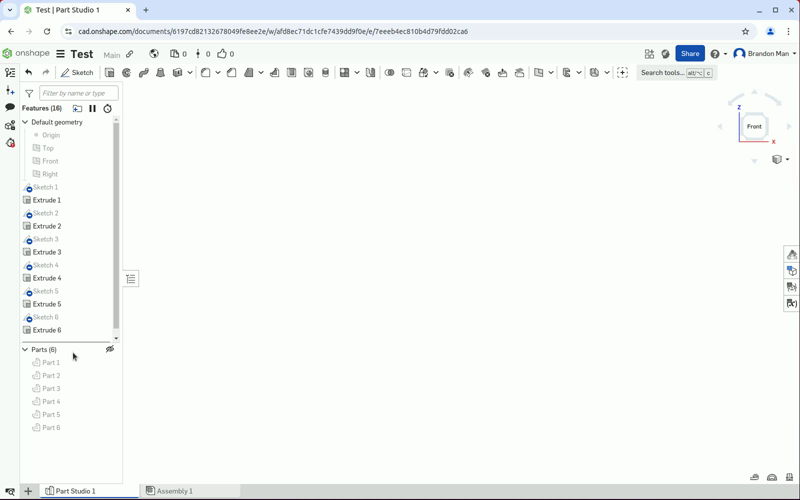
key(down)
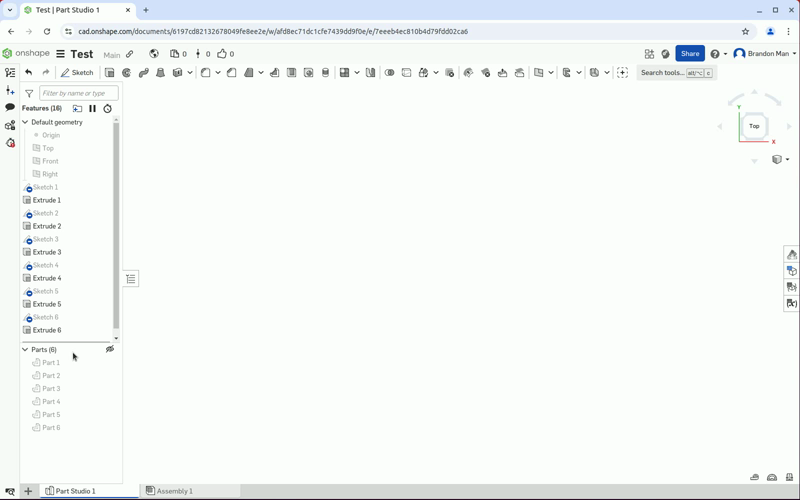
key_up(shift)
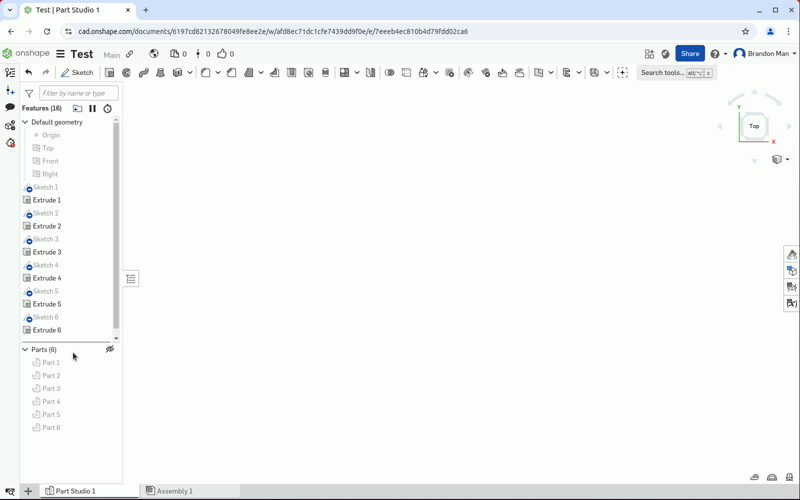
mouse_move(73, 352)
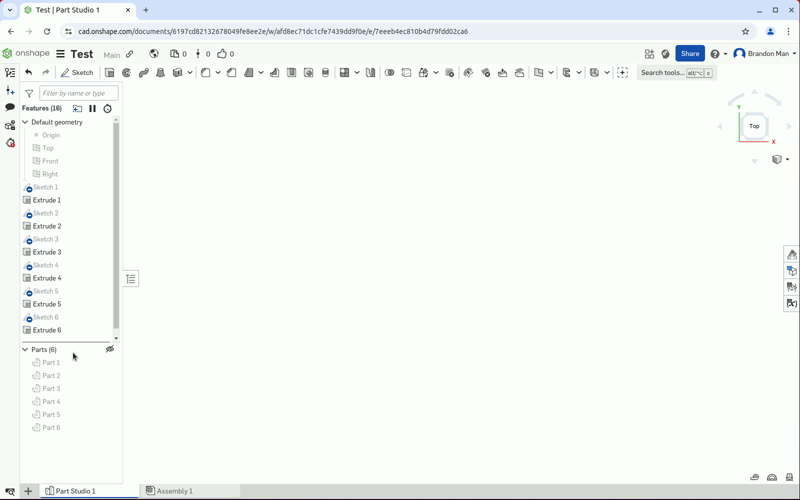
key(shift+y)
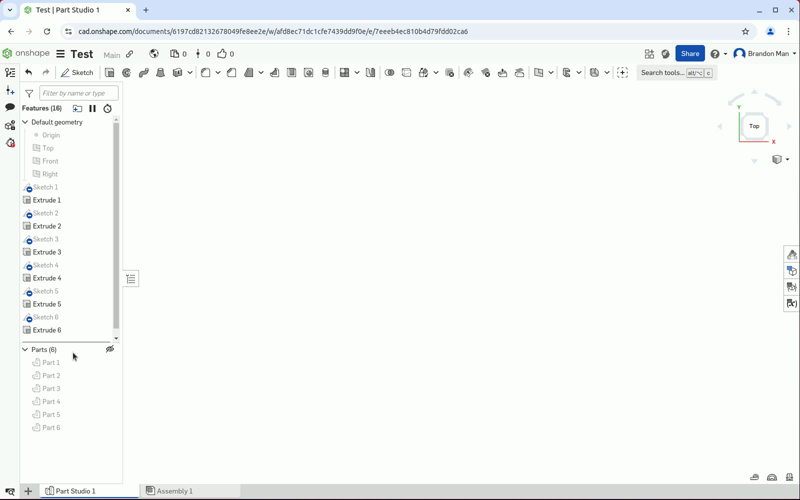
key(shift+s)
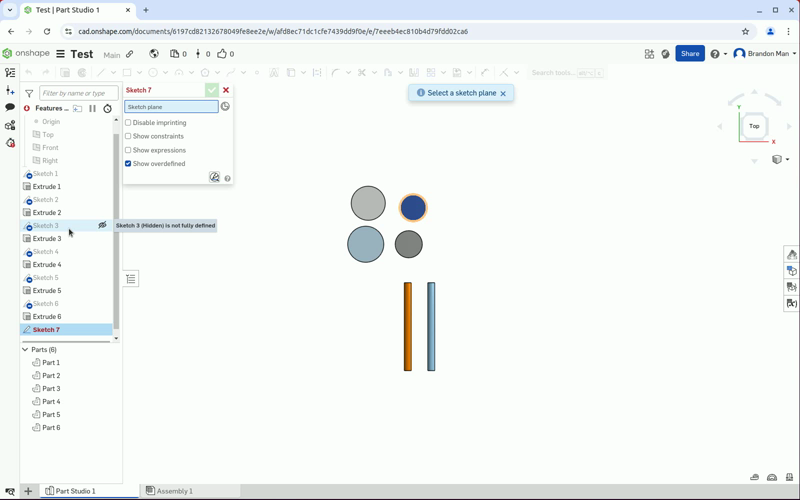
scroll(3)
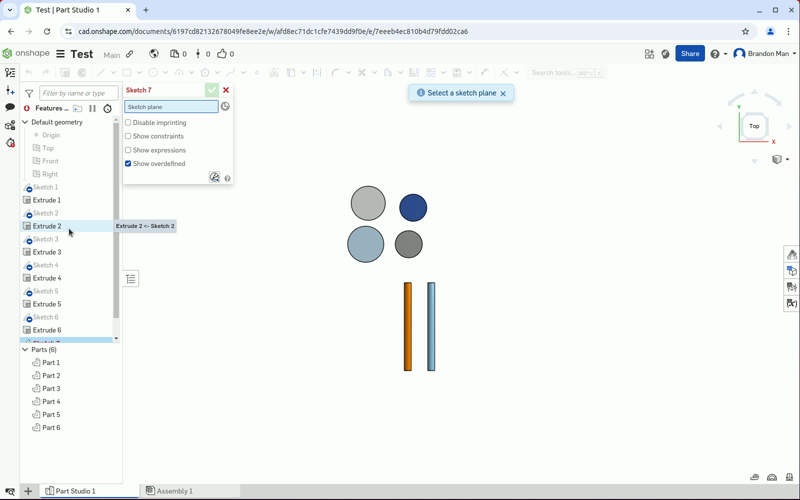
mouse_move(69, 150)
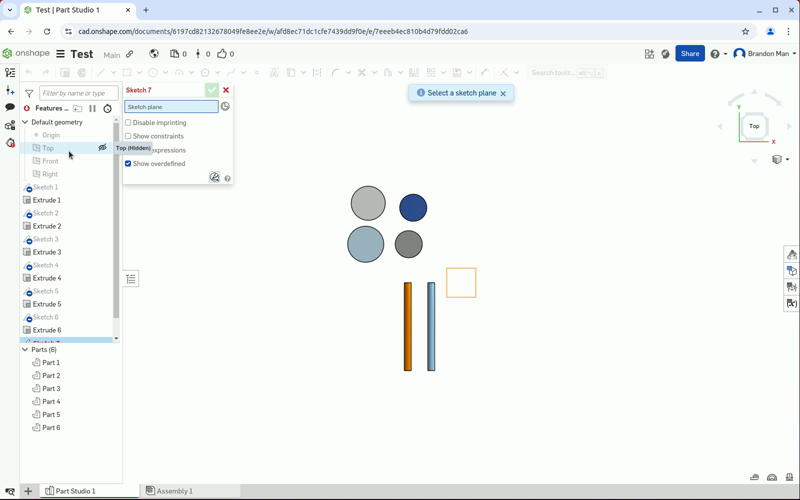
click(69, 150)
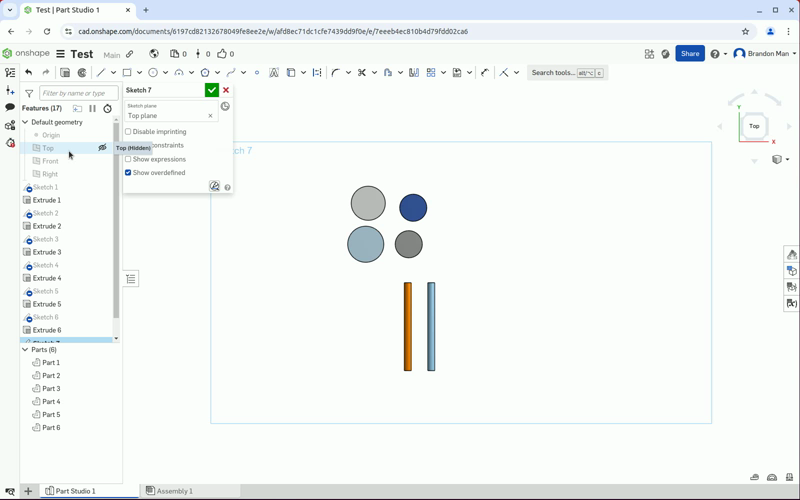
mouse_move(73, 352)
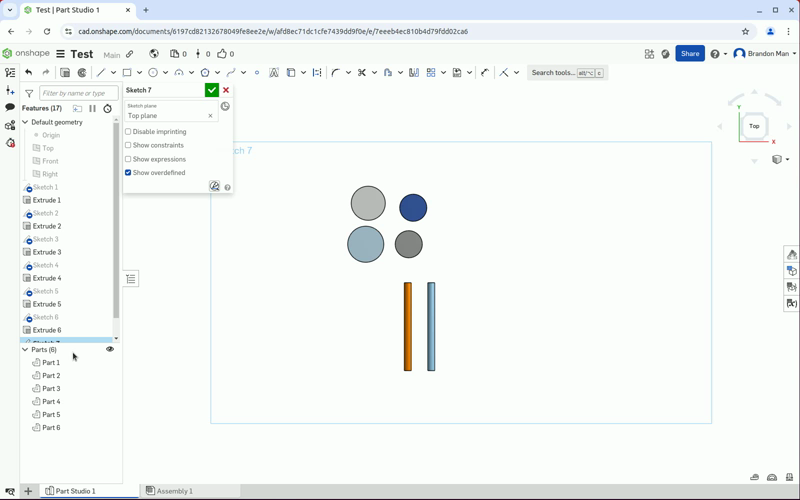
key(y)
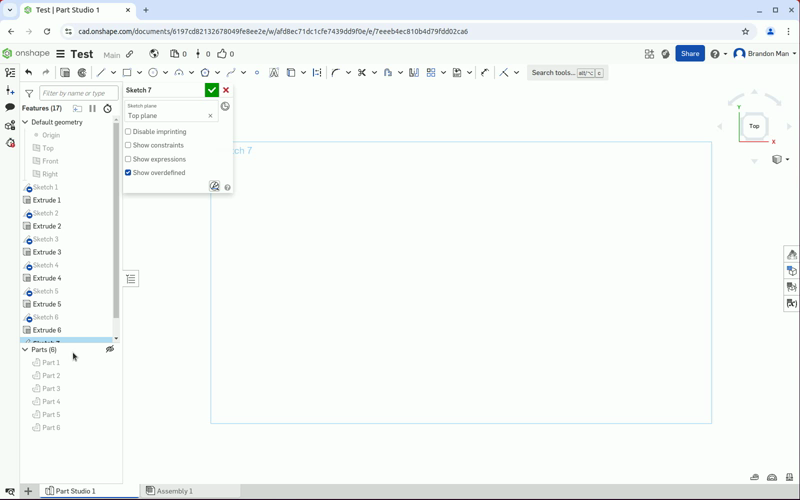
key(c)
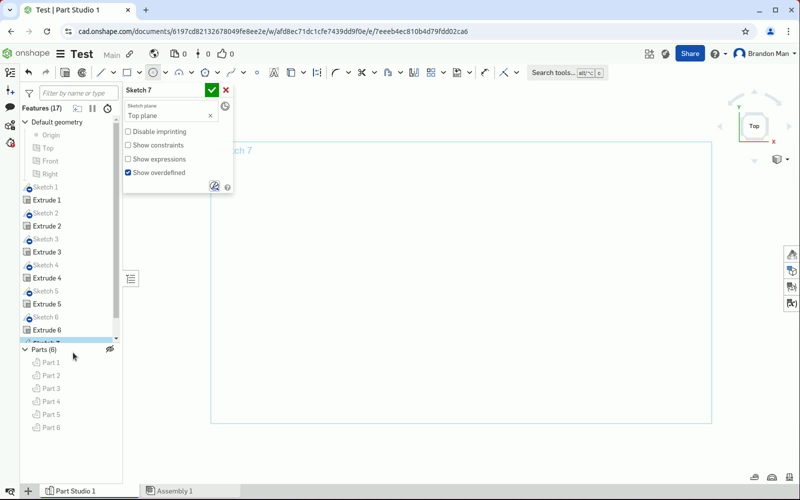
key_down(shift)
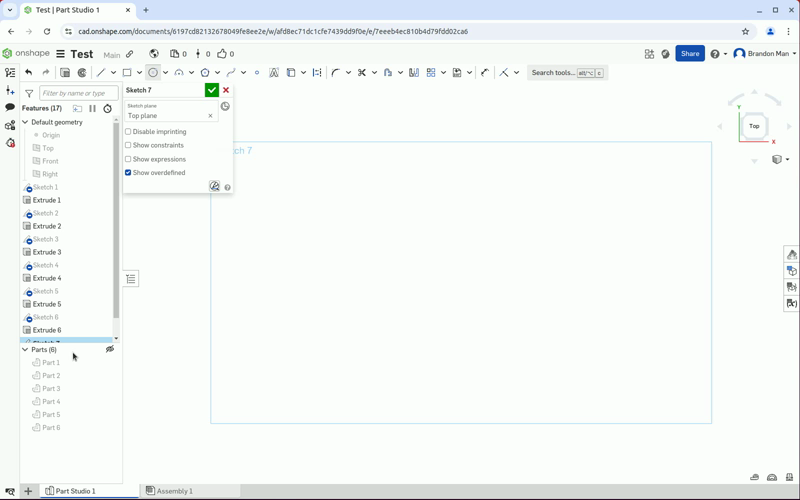
mouse_move(368, 203)
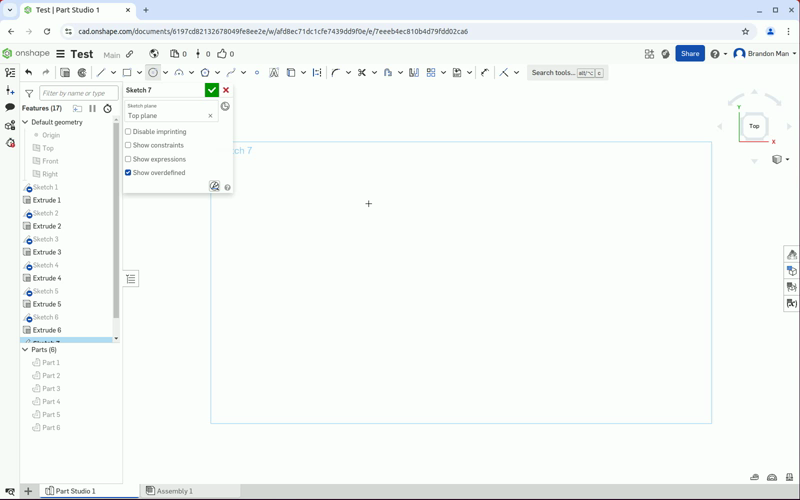
click(368, 203)
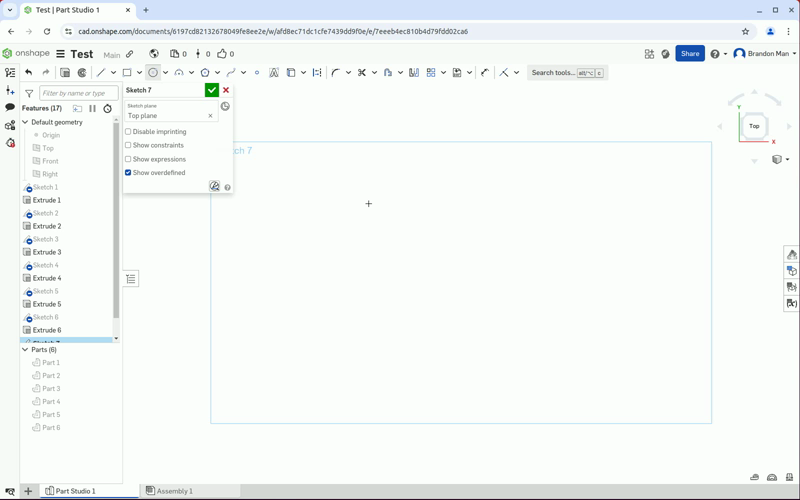
key_up(shift)
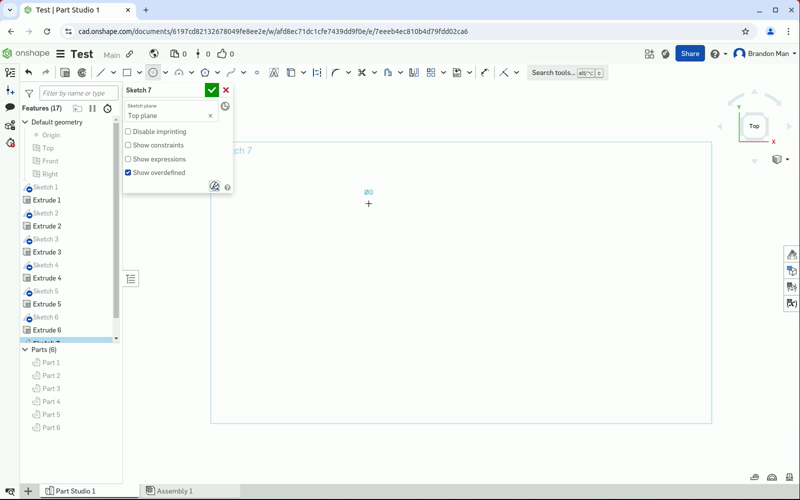
mouse_move(372, 203)
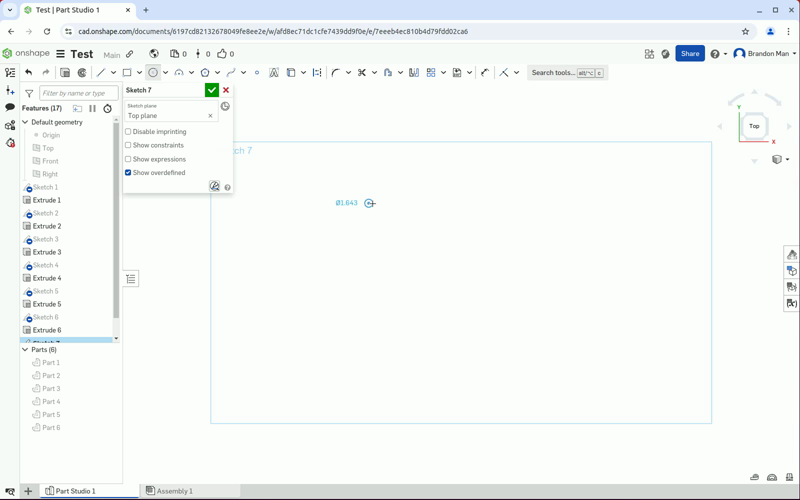
click(372, 203)
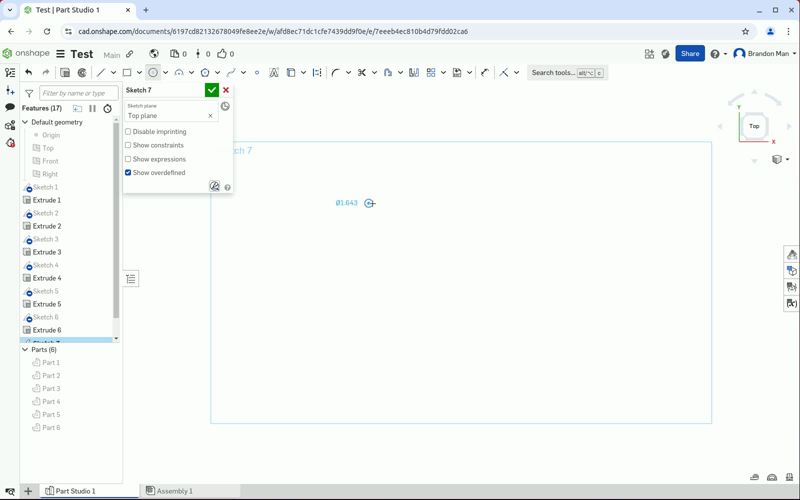
key(esc)
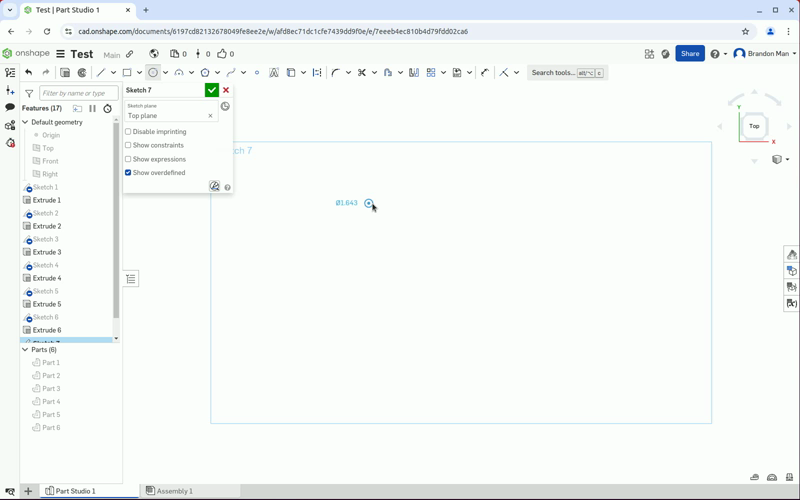
mouse_move(371, 204)
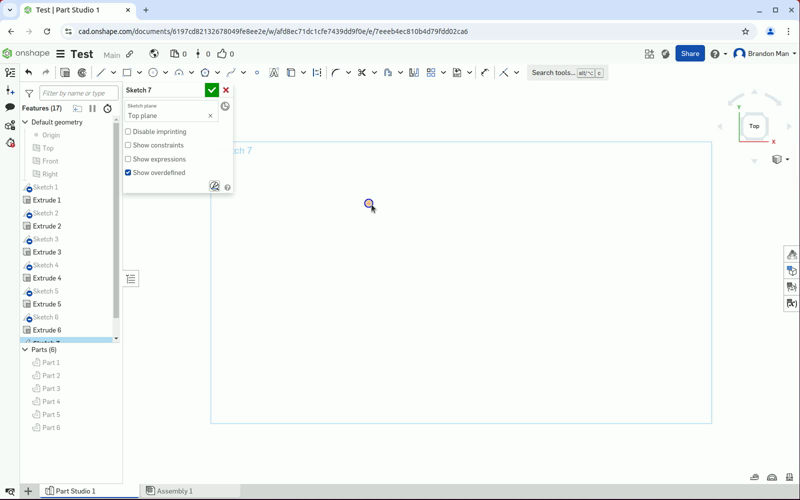
scroll(6)
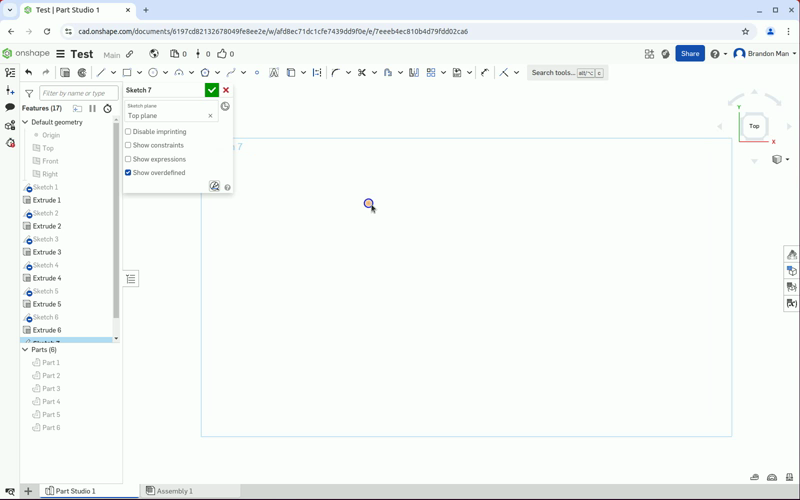
scroll(6)
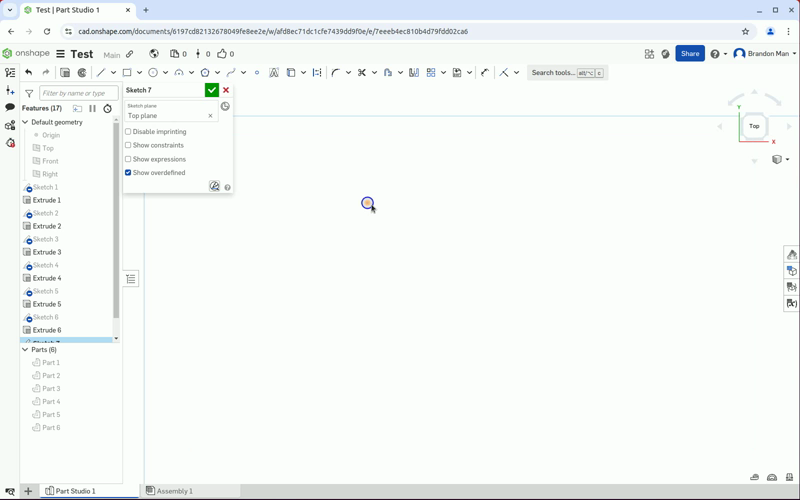
scroll(6)
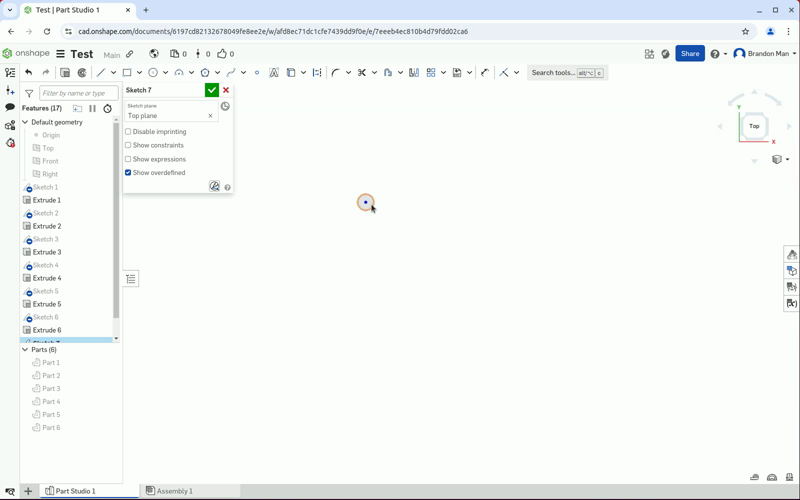
scroll(6)
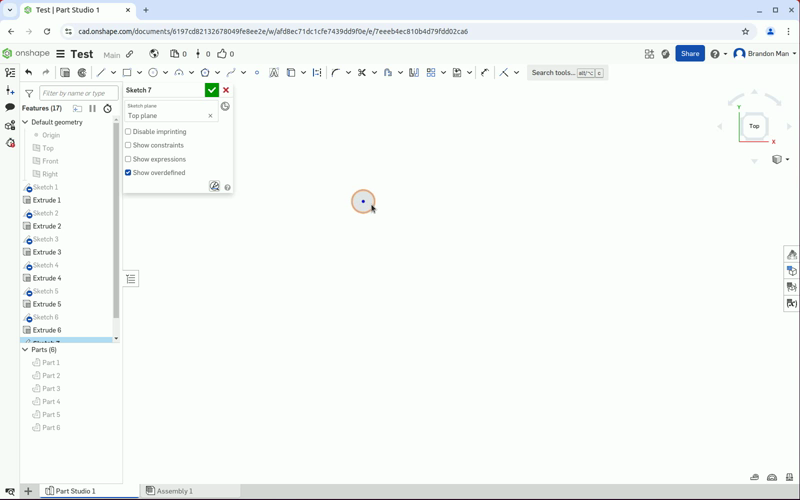
scroll(6)
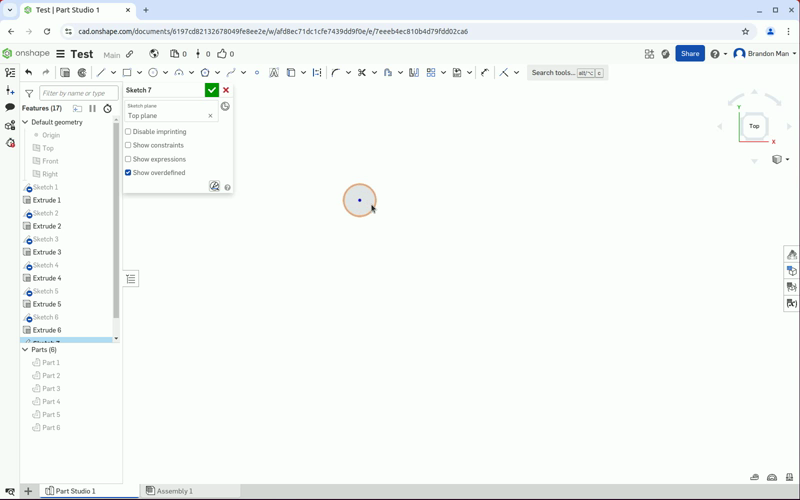
scroll(6)
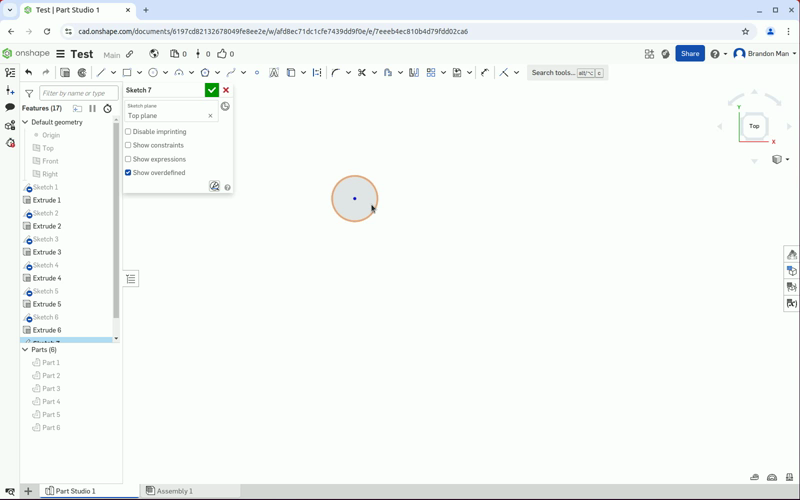
scroll(6)
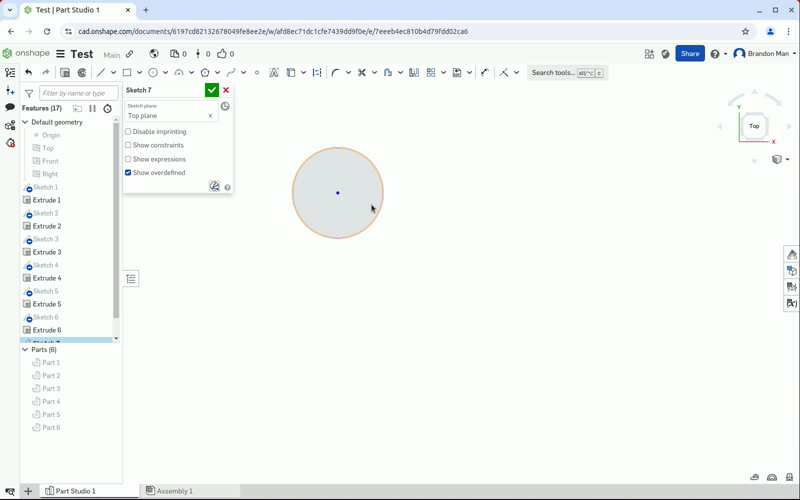
click(371, 204)
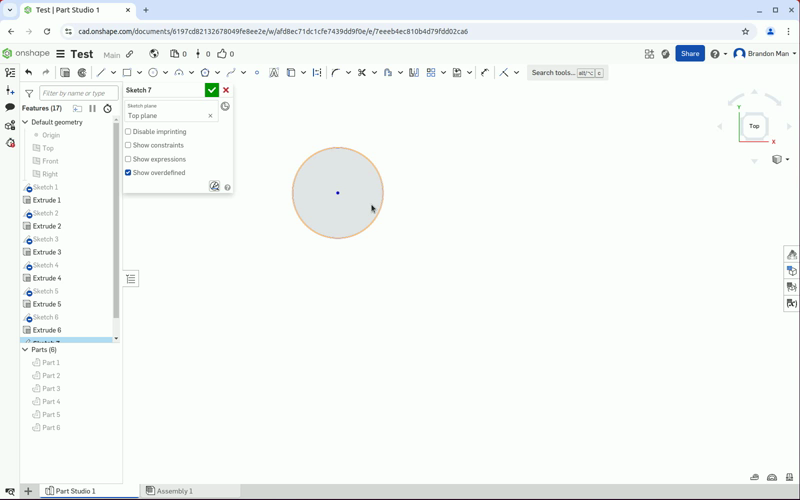
scroll(-6)
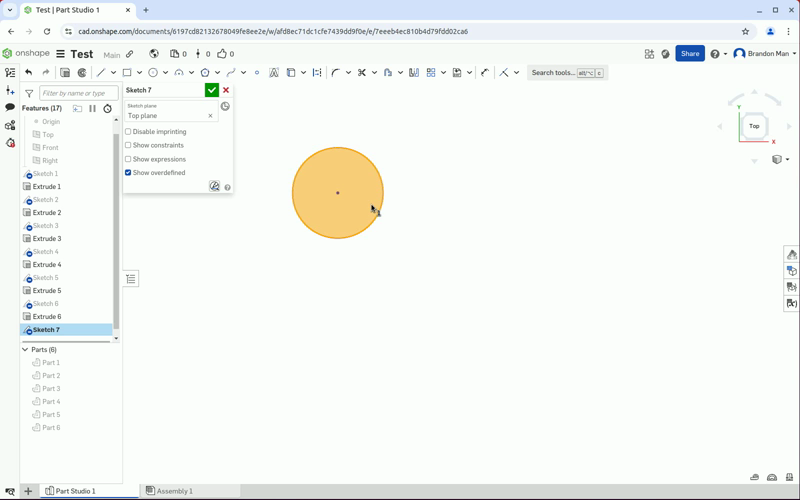
scroll(-6)
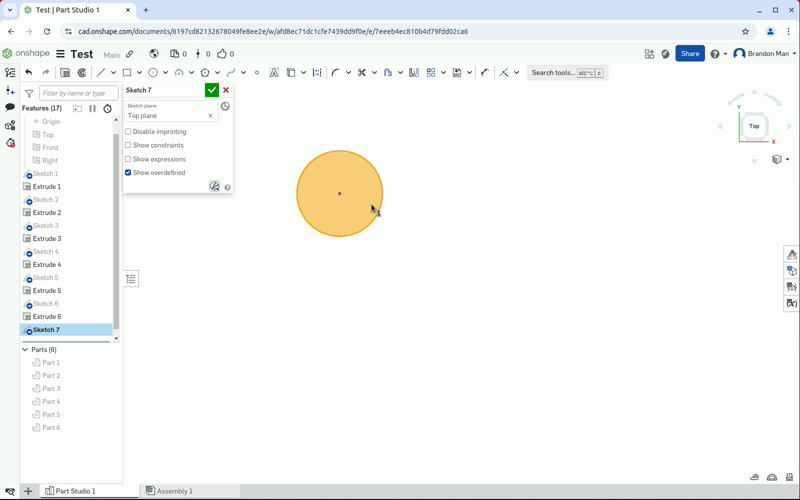
scroll(-6)
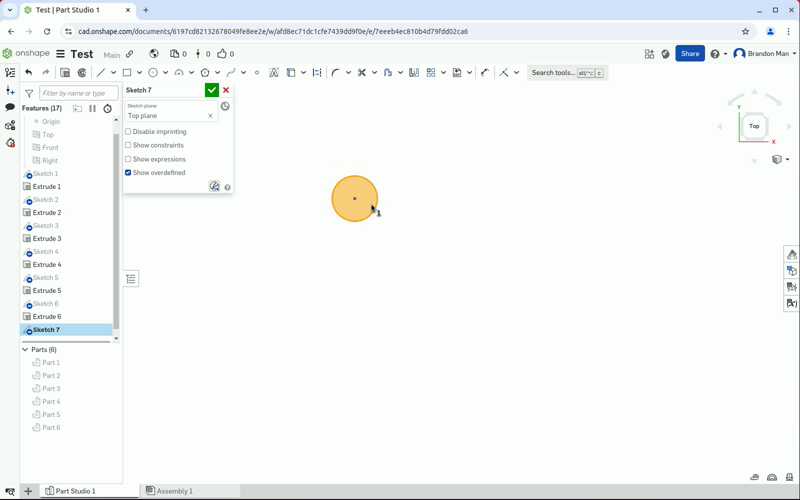
scroll(-6)
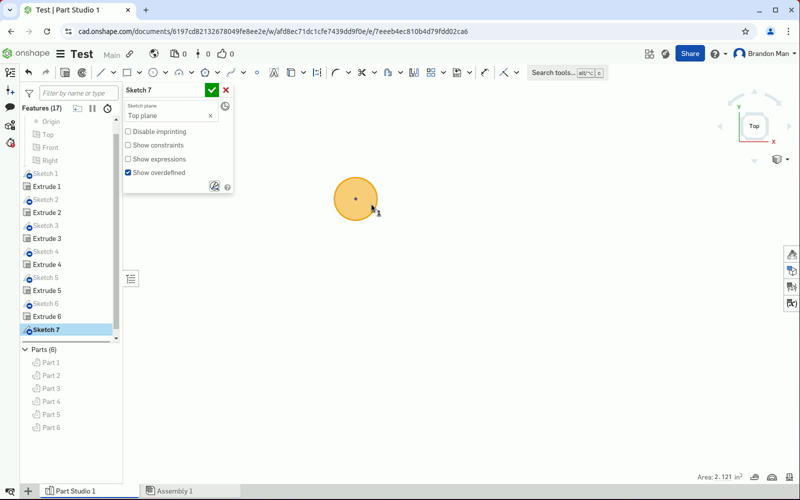
scroll(-6)
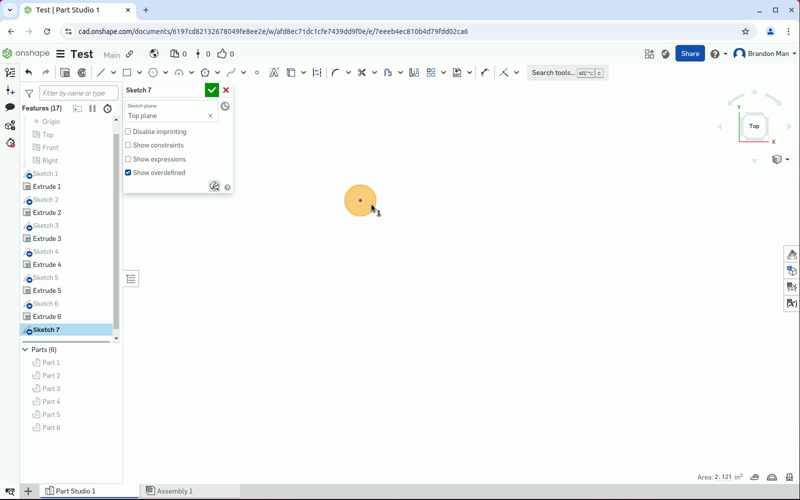
scroll(-6)
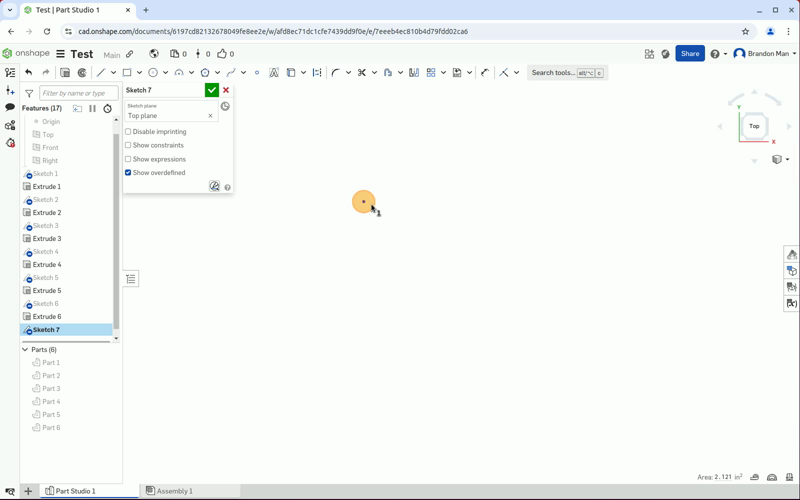
scroll(-6)
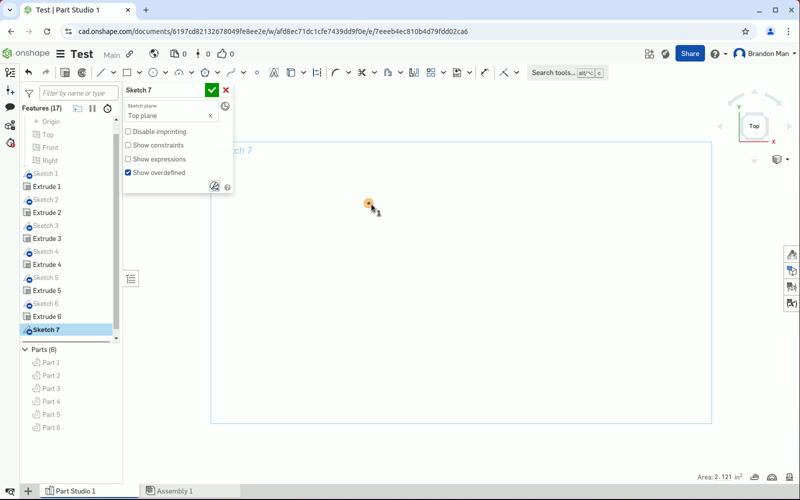
mouse_move(73, 352)
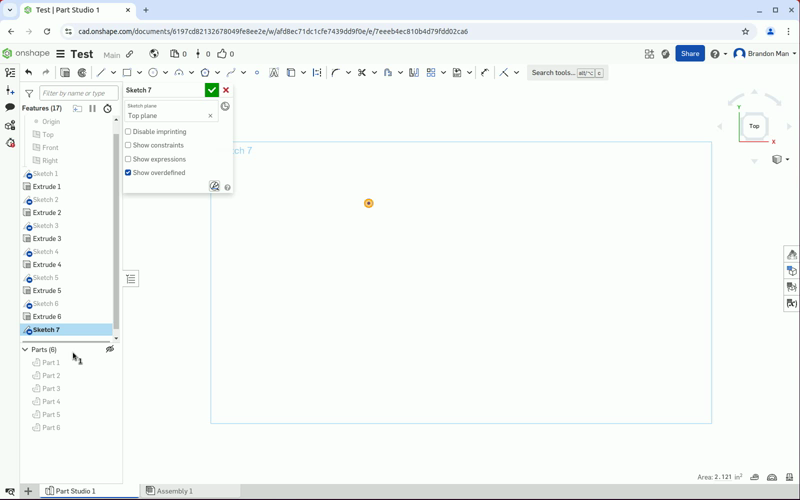
key(shift+y)
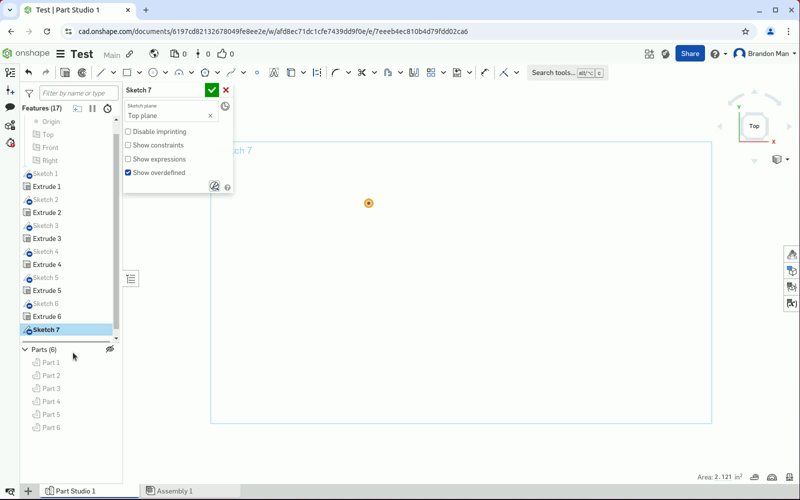
key(shift+e)
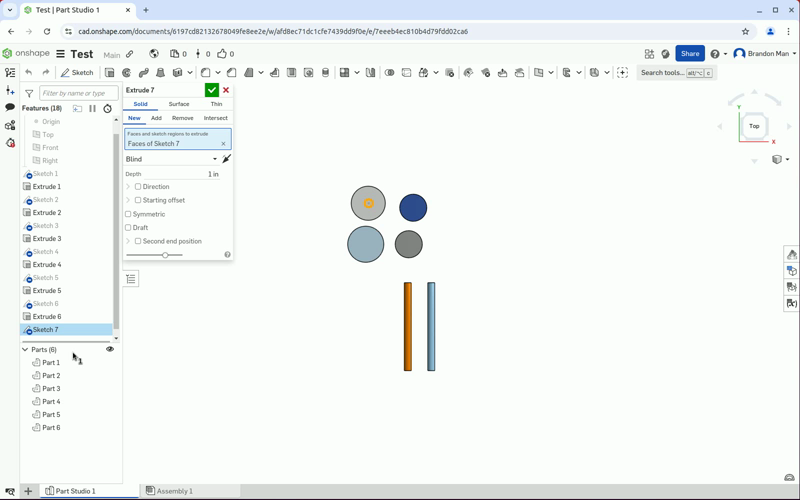
mouse_move(143, 106)
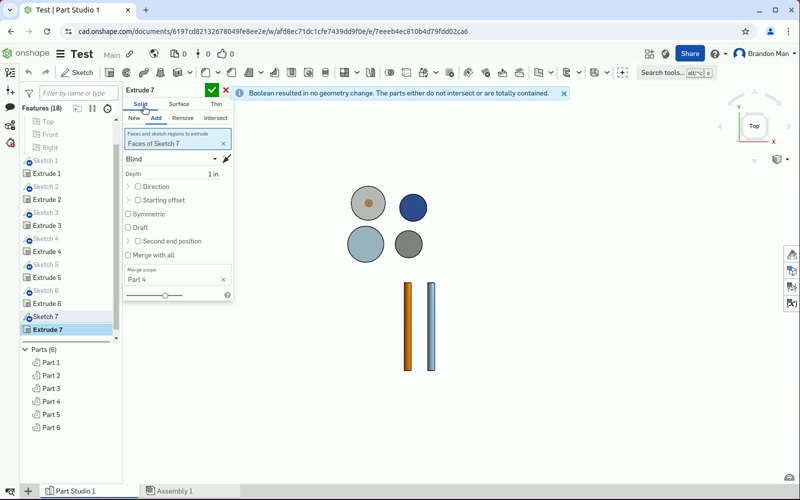
click(143, 106)
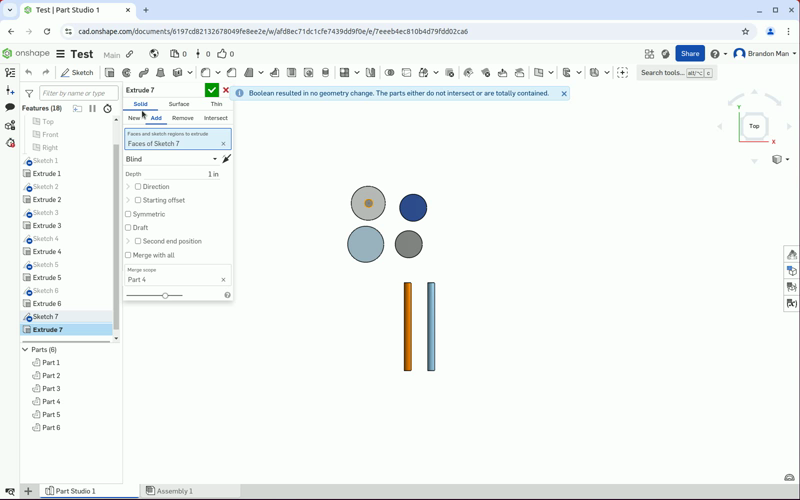
mouse_move(137, 120)
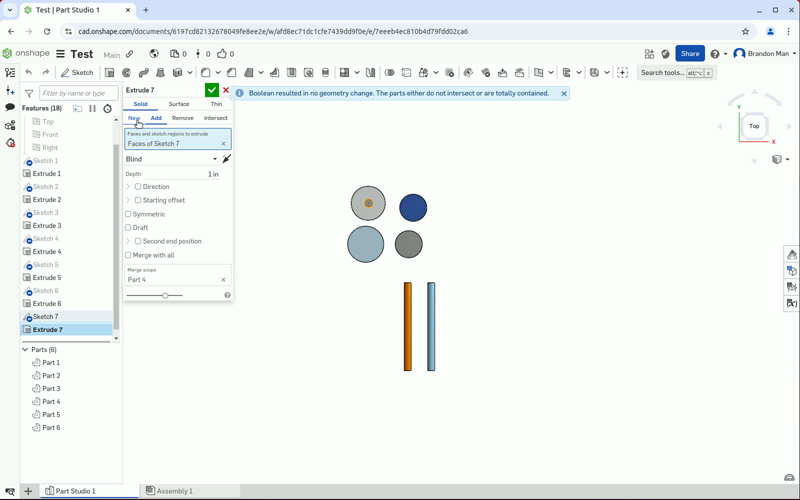
click(137, 120)
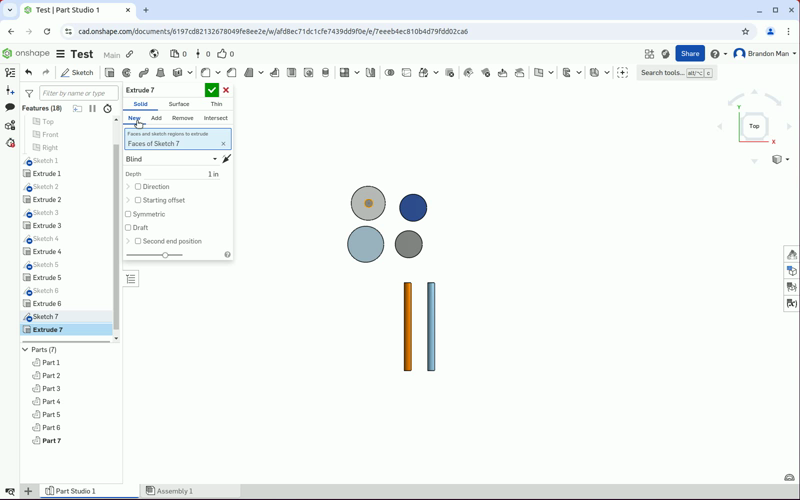
key(tab, 4)
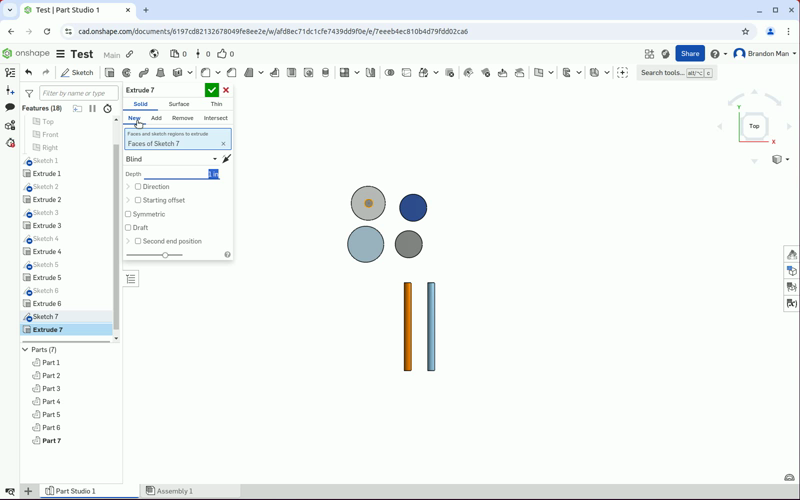
text(2.166)
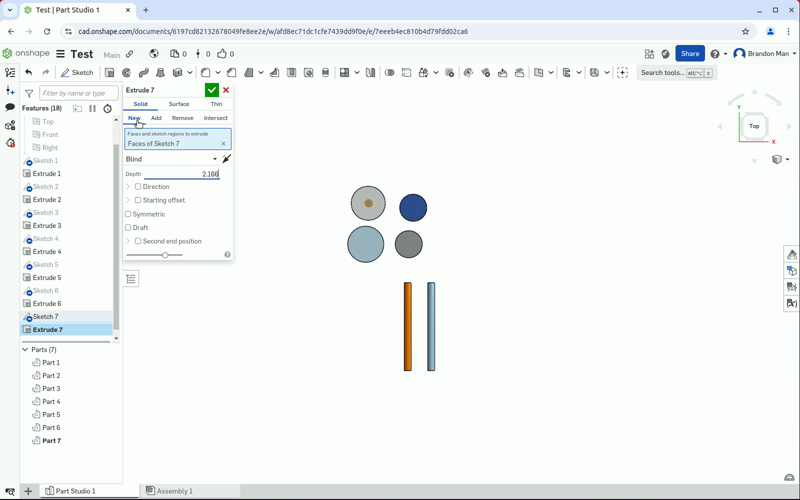
key(enter)
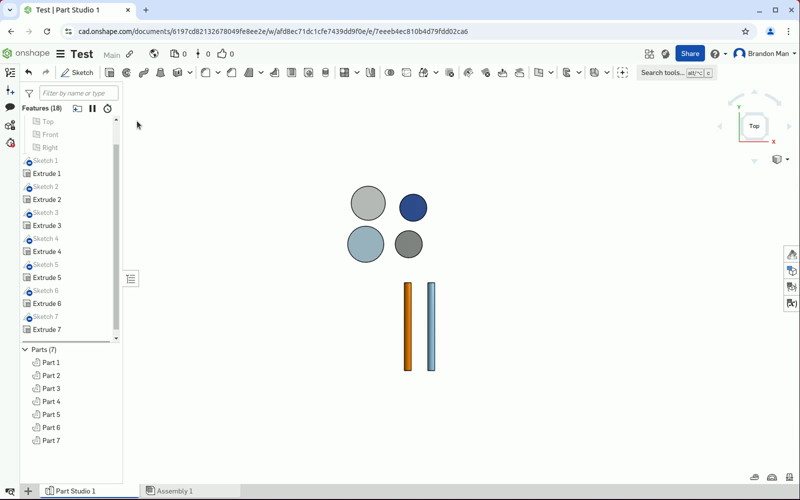
key(shift+h)
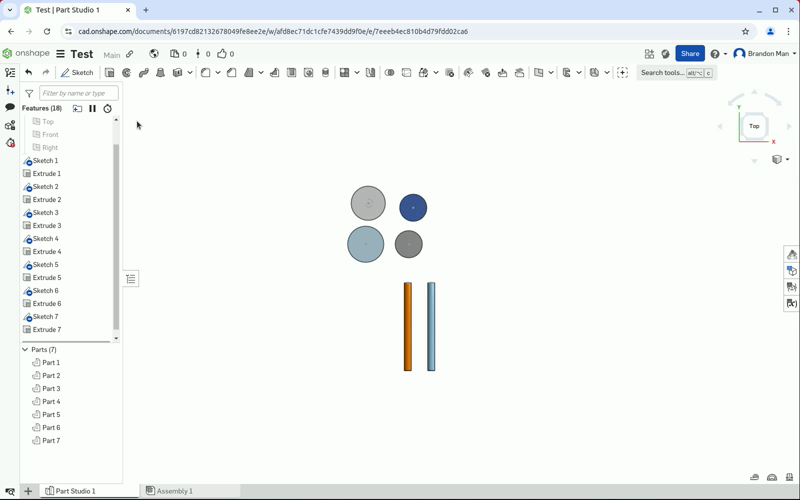
key(shift+h)
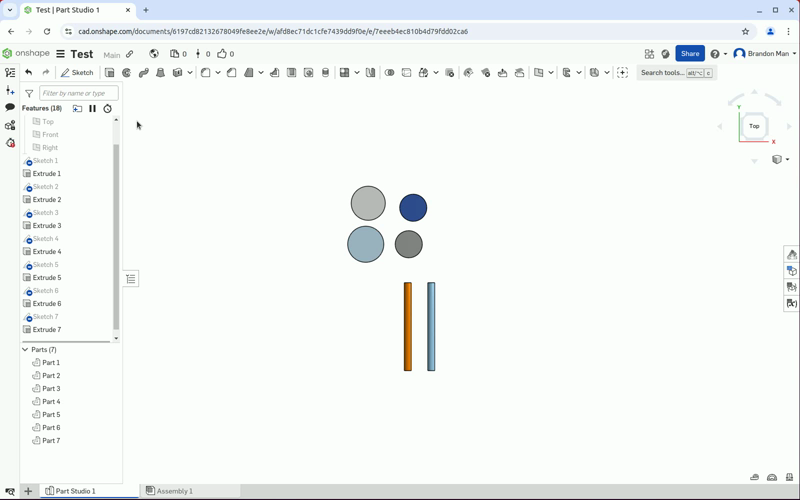
mouse_move(69, 163)
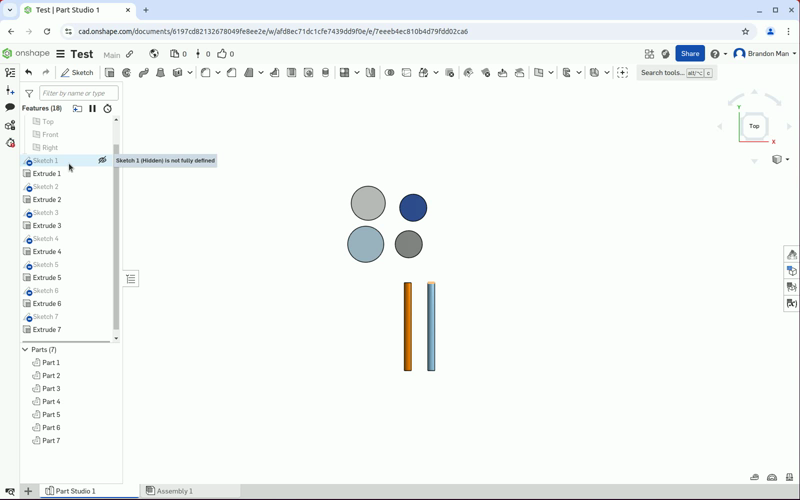
click(69, 163)
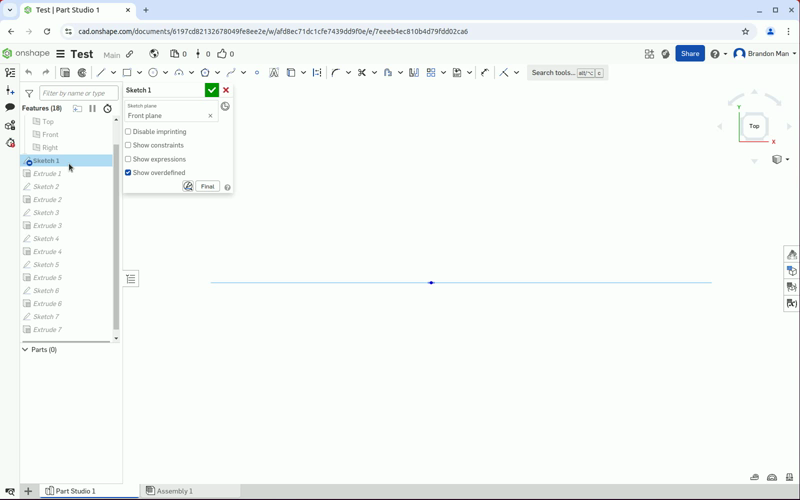
mouse_move(229, 92)
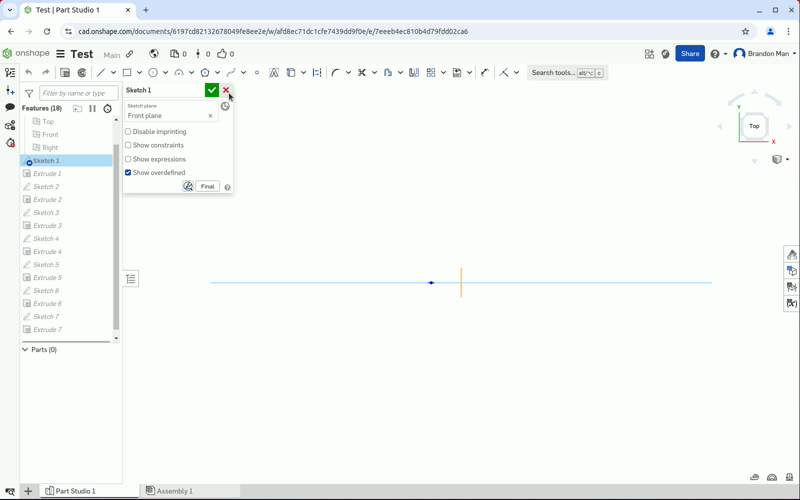
click(229, 92)
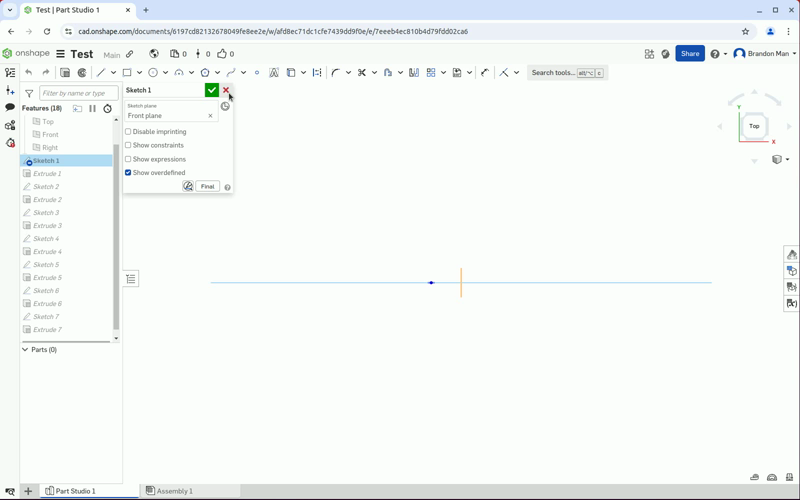
key(shift+s)
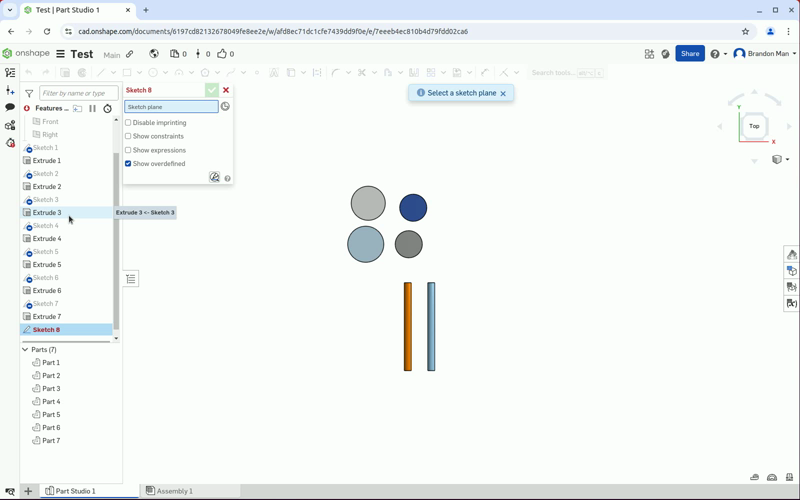
scroll(3)
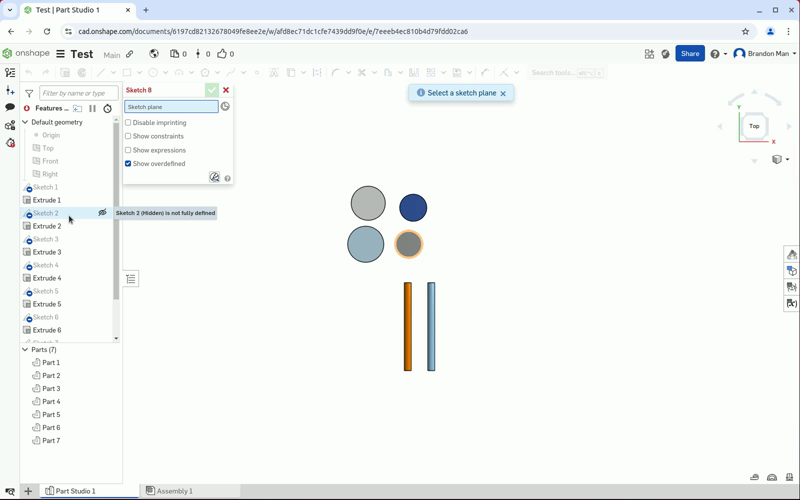
mouse_move(69, 150)
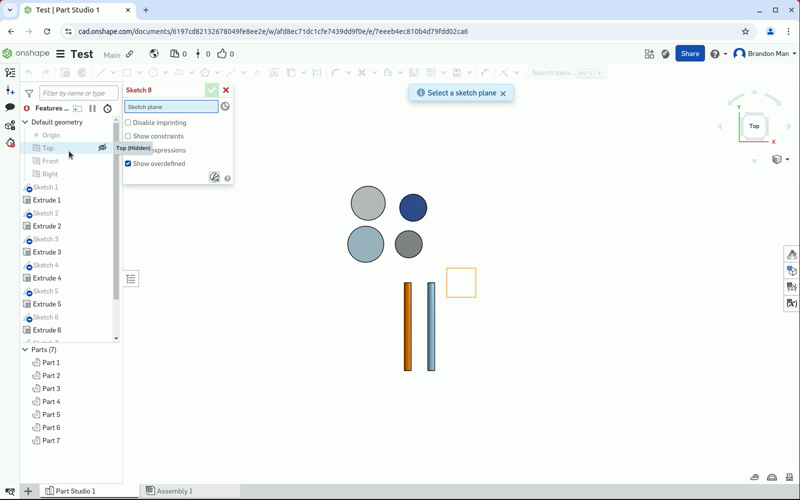
click(69, 150)
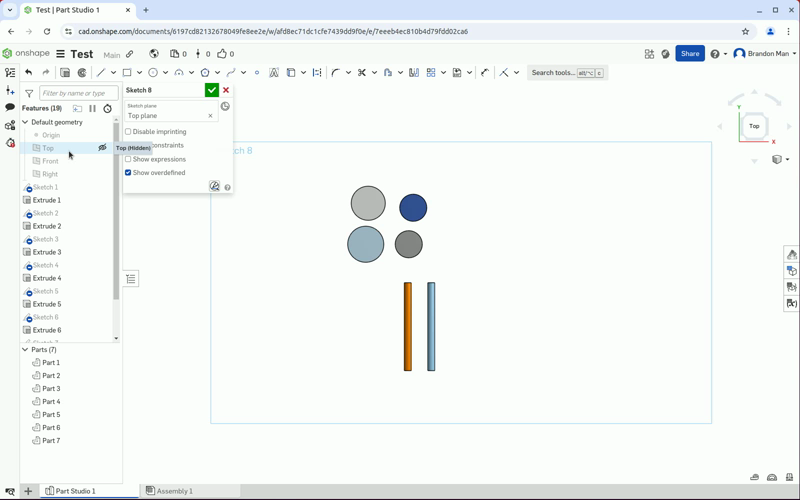
mouse_move(73, 352)
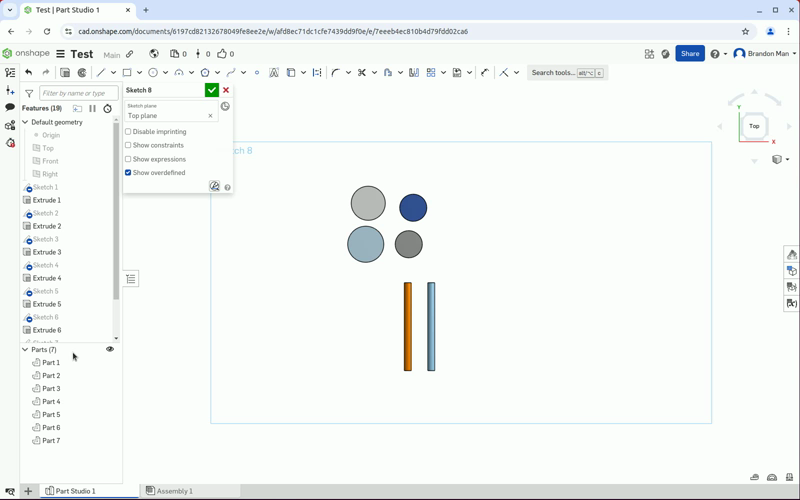
key(y)
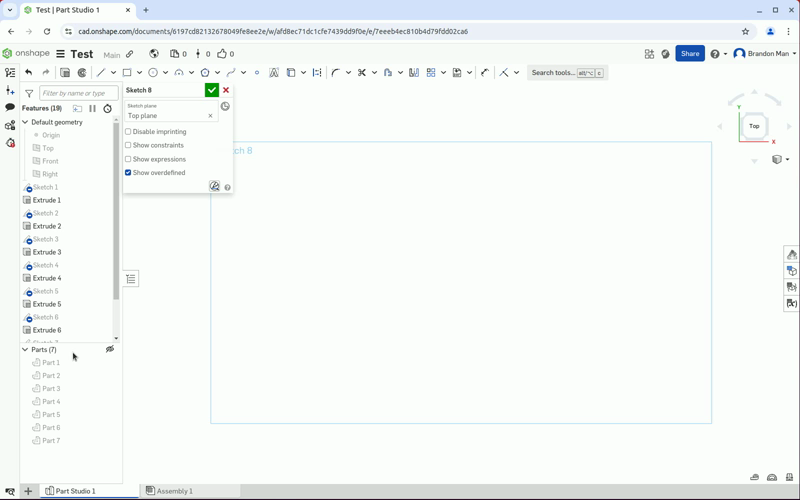
key(c)
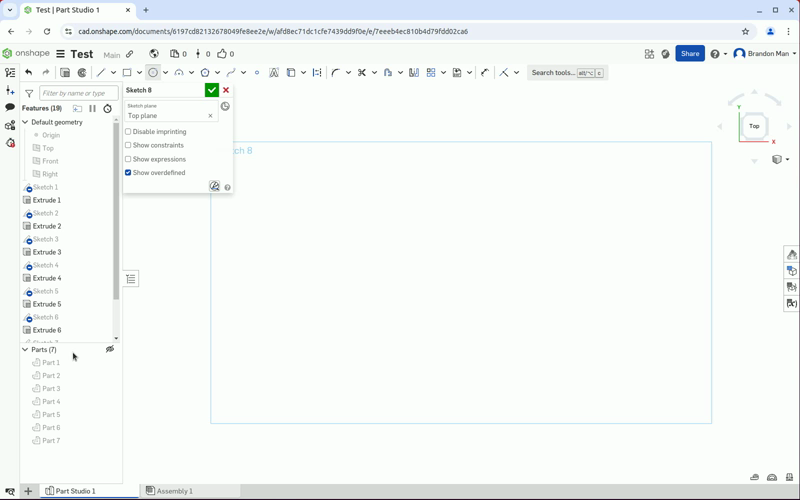
key_down(shift)
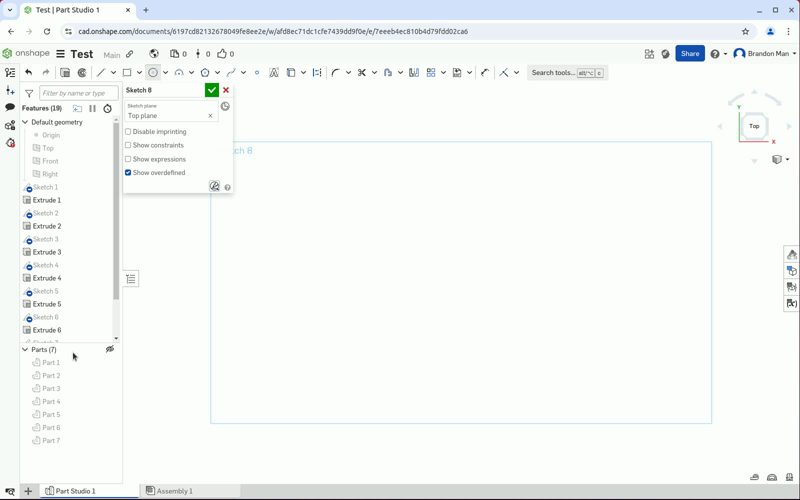
mouse_move(413, 207)
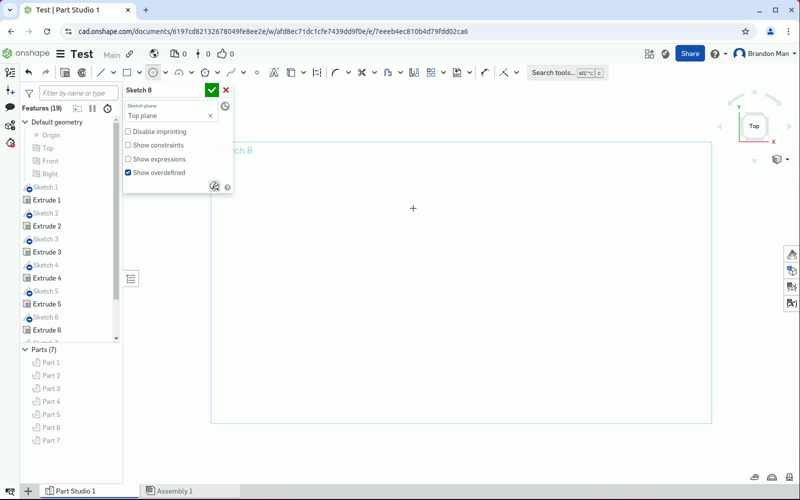
click(413, 207)
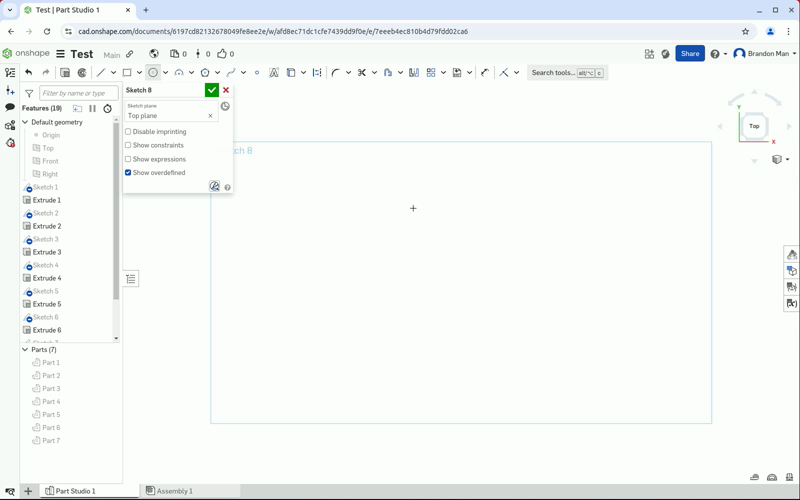
key_up(shift)
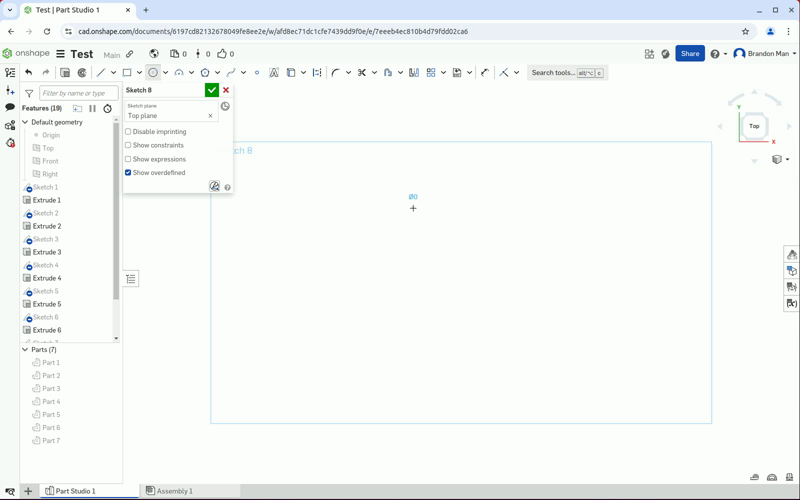
mouse_move(417, 207)
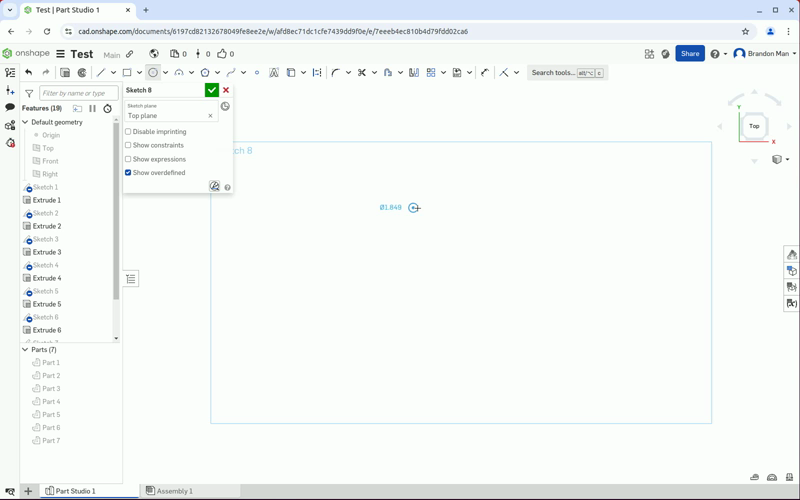
click(417, 207)
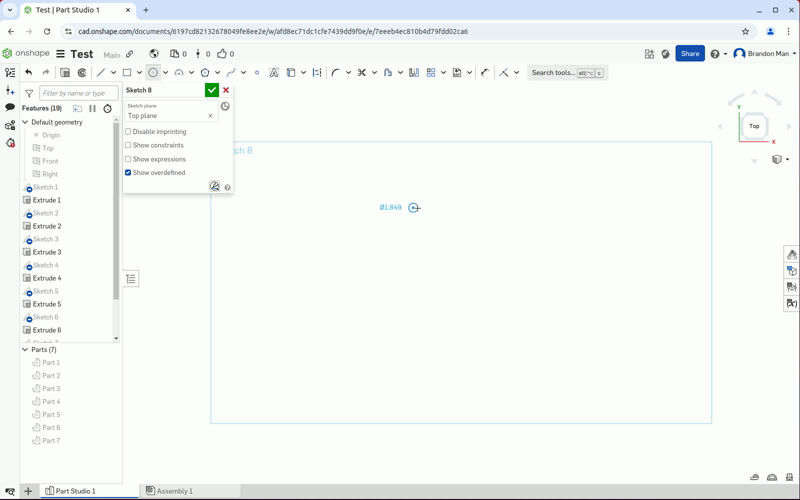
key(esc)
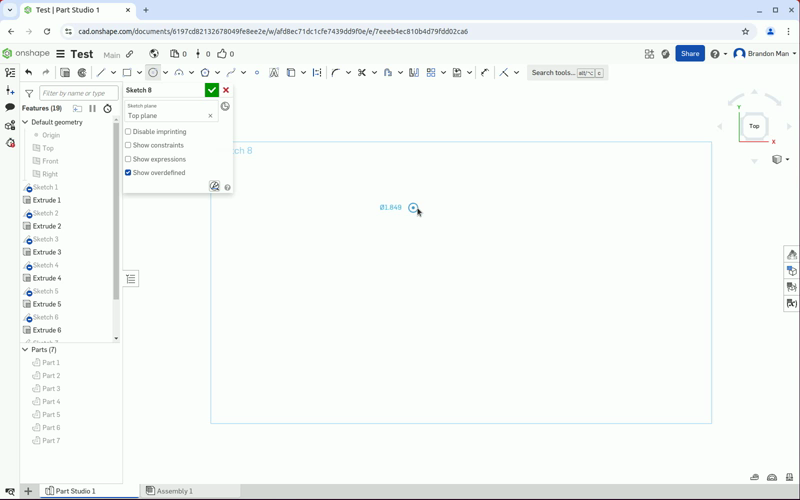
mouse_move(409, 208)
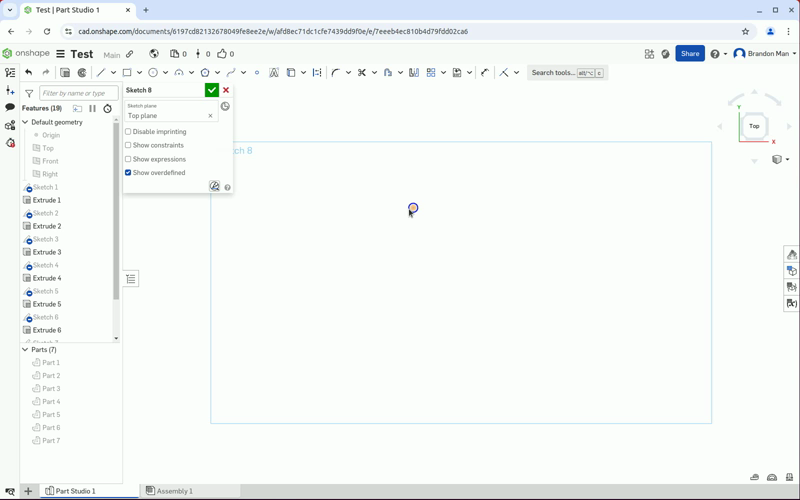
scroll(6)
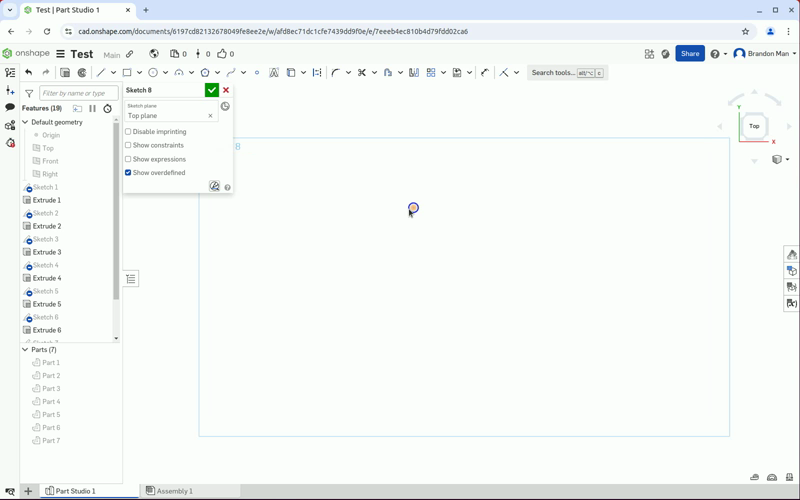
scroll(6)
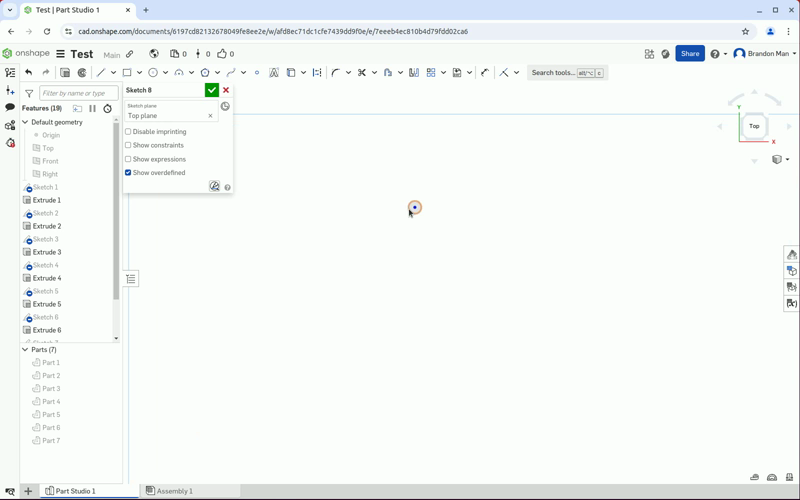
scroll(6)
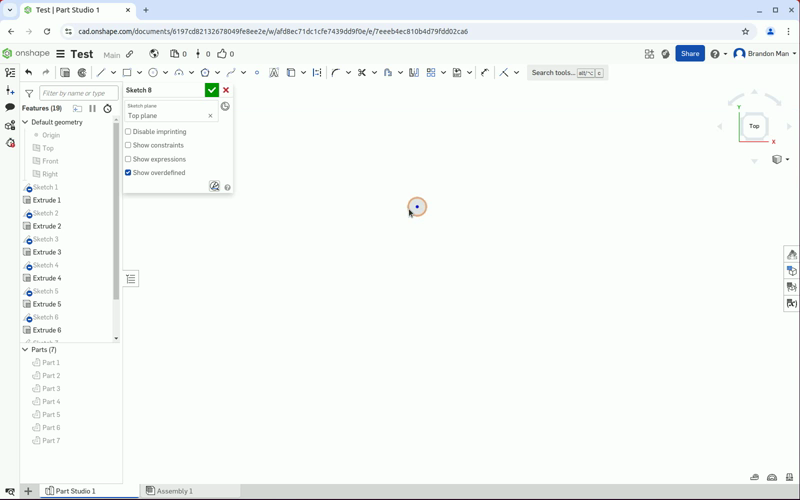
scroll(6)
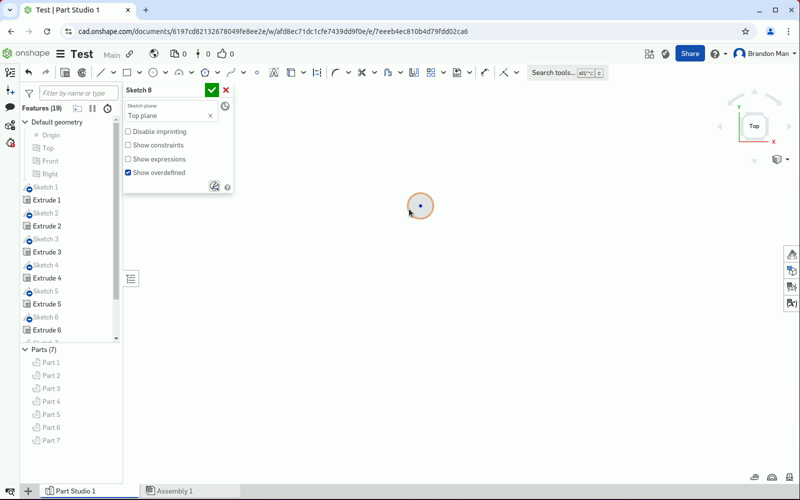
scroll(6)
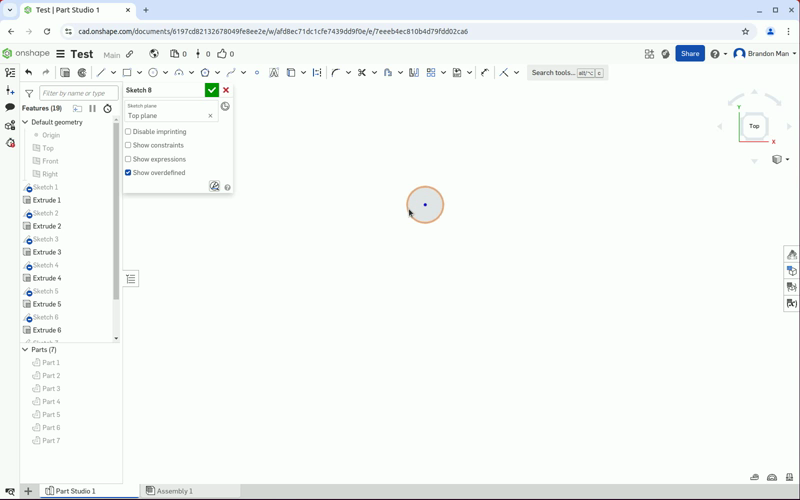
scroll(6)
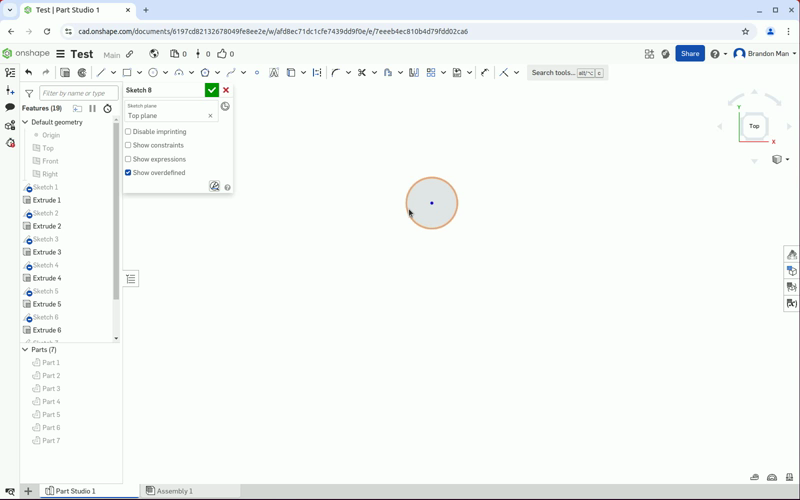
scroll(6)
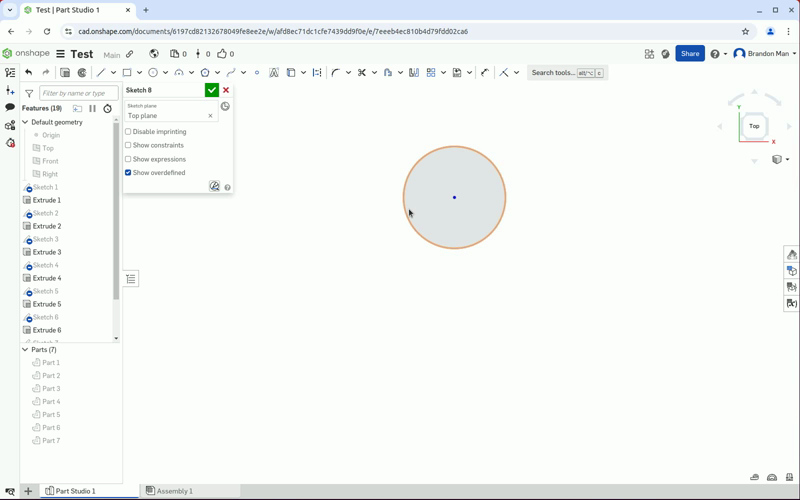
click(409, 208)
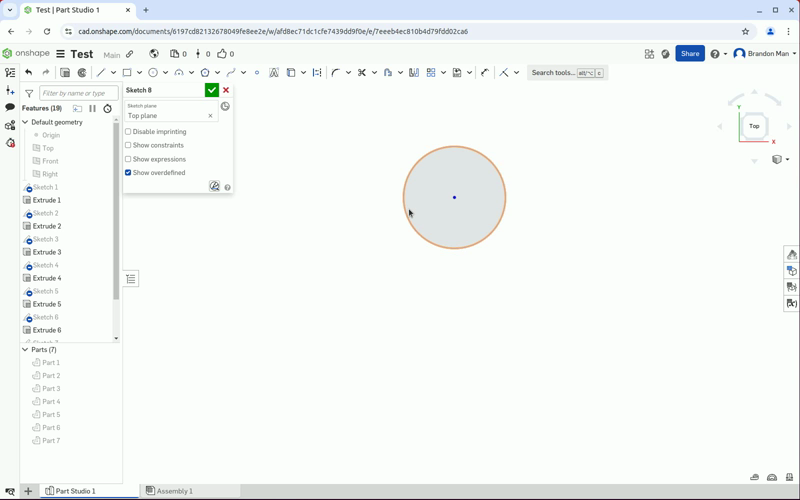
scroll(-6)
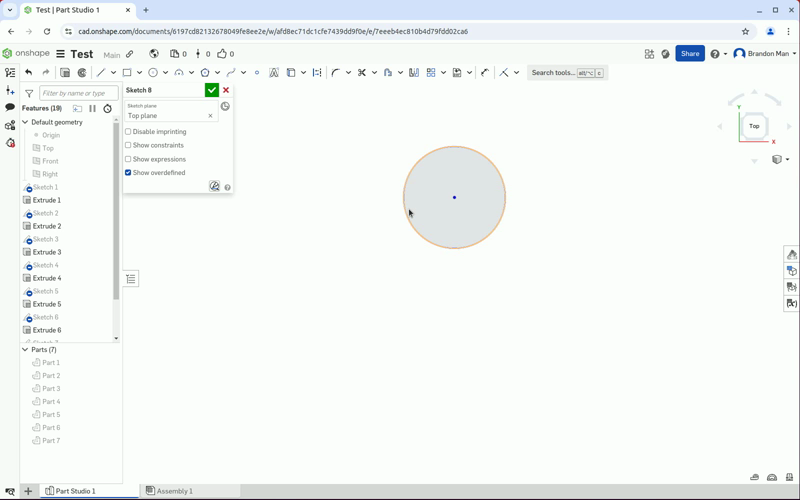
scroll(-6)
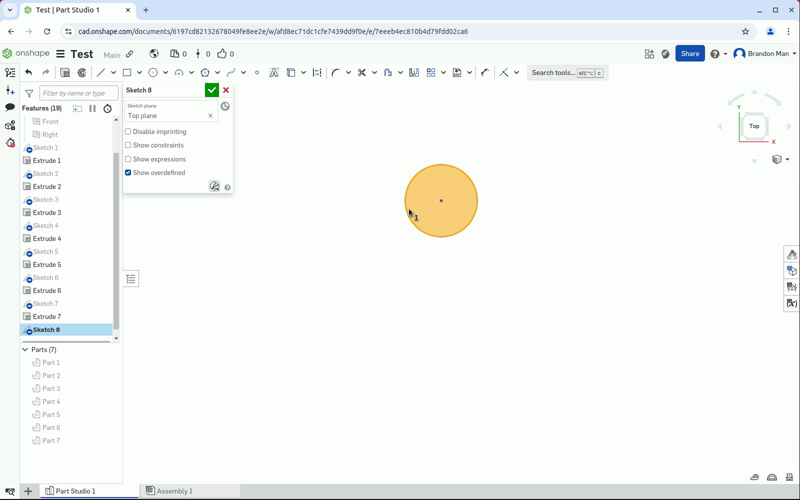
scroll(-6)
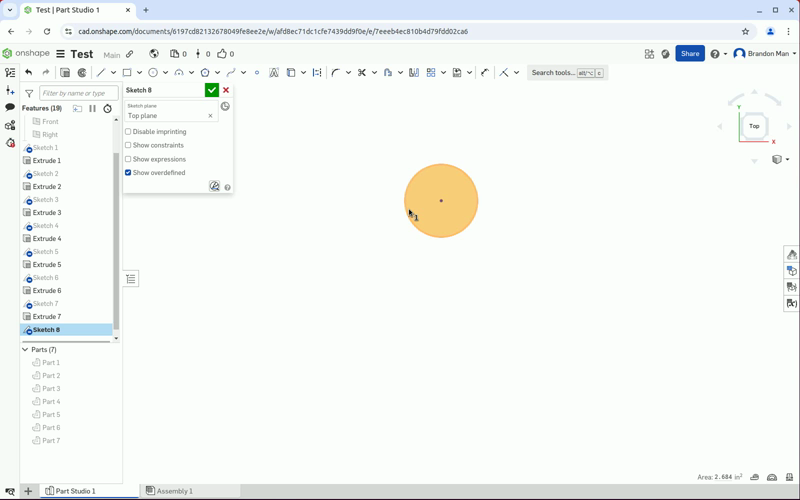
scroll(-6)
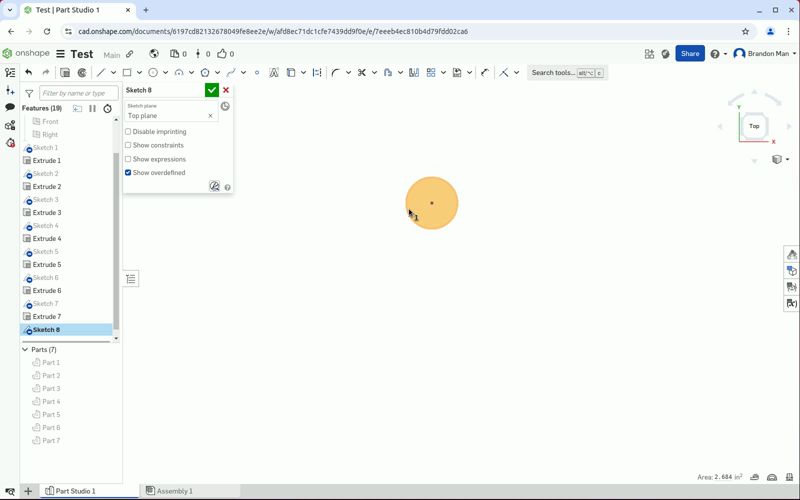
scroll(-6)
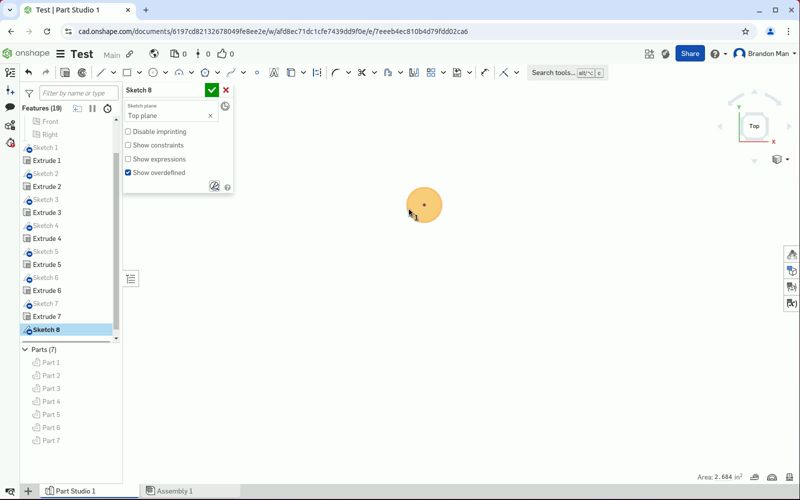
scroll(-6)
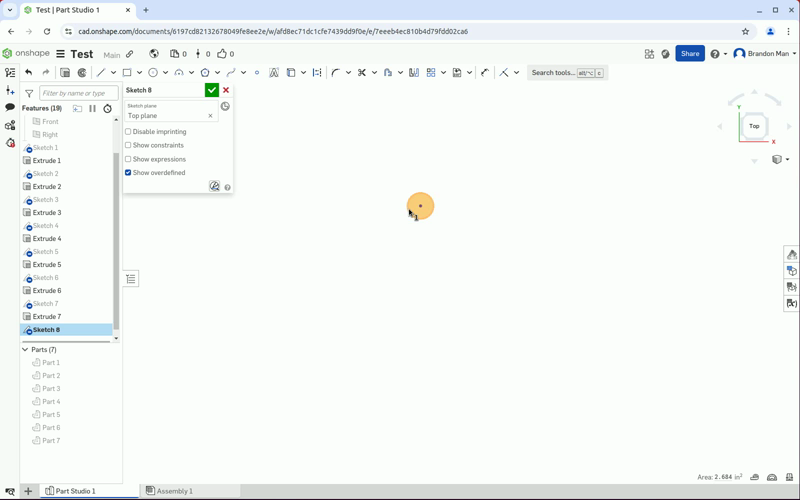
scroll(-6)
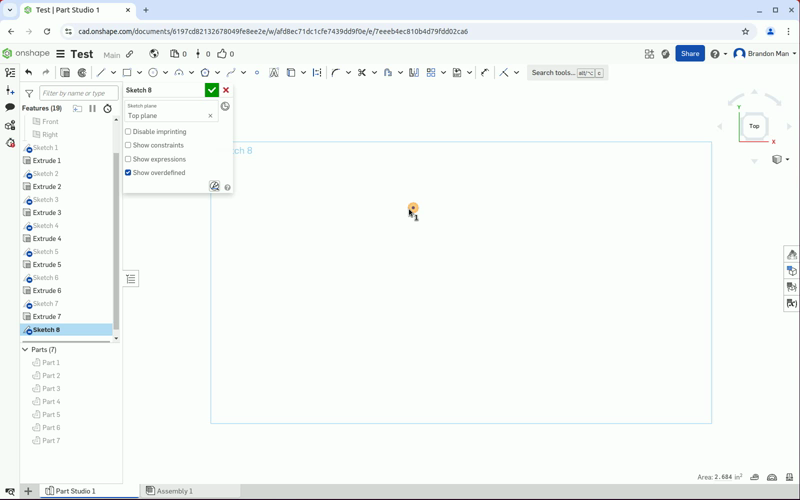
mouse_move(73, 352)
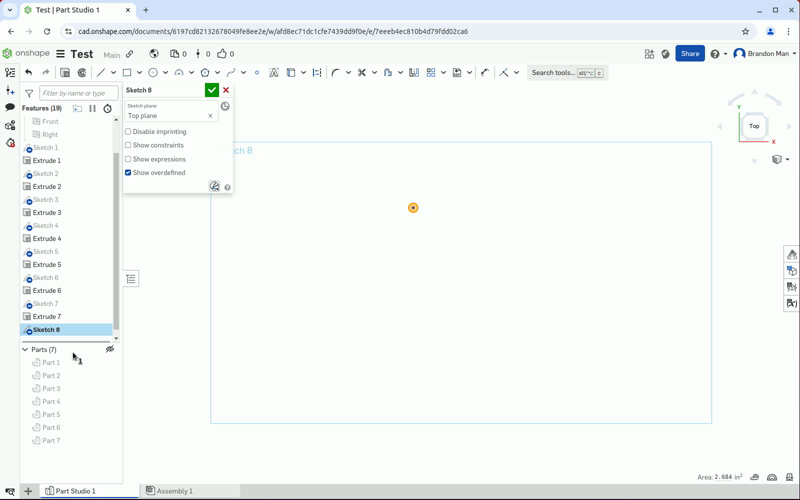
key(shift+y)
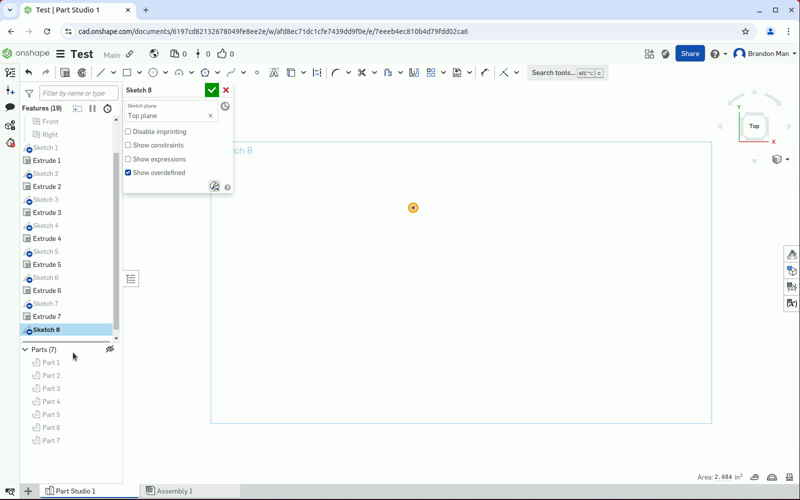
key(shift+e)
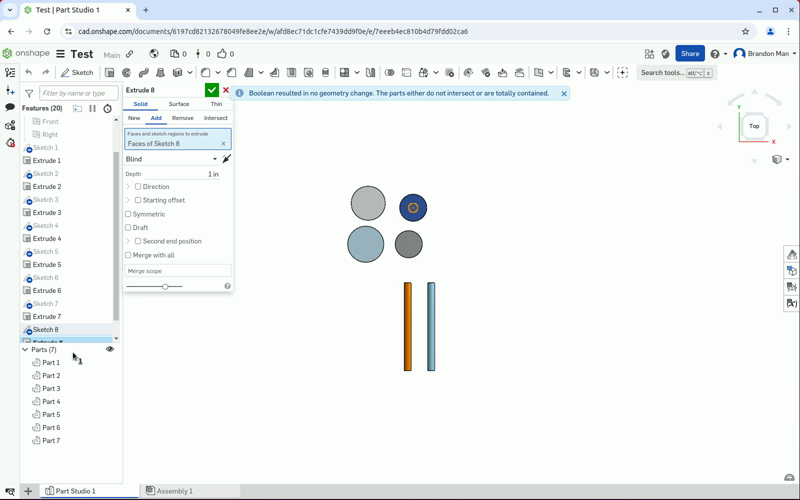
mouse_move(143, 106)
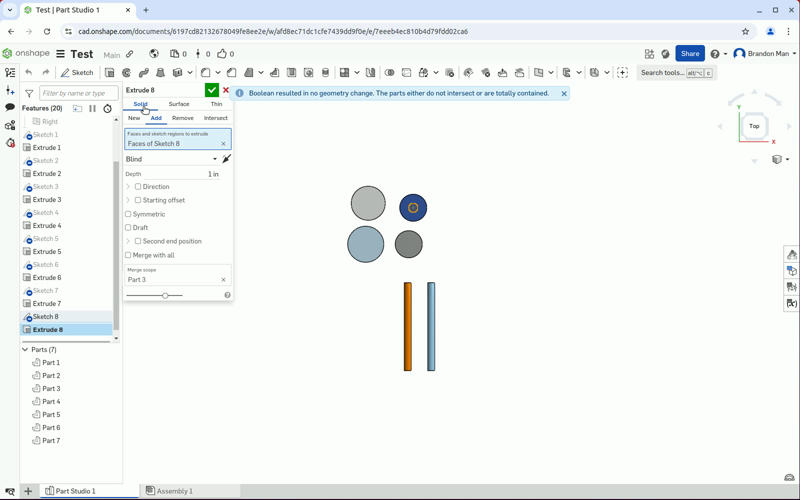
click(143, 106)
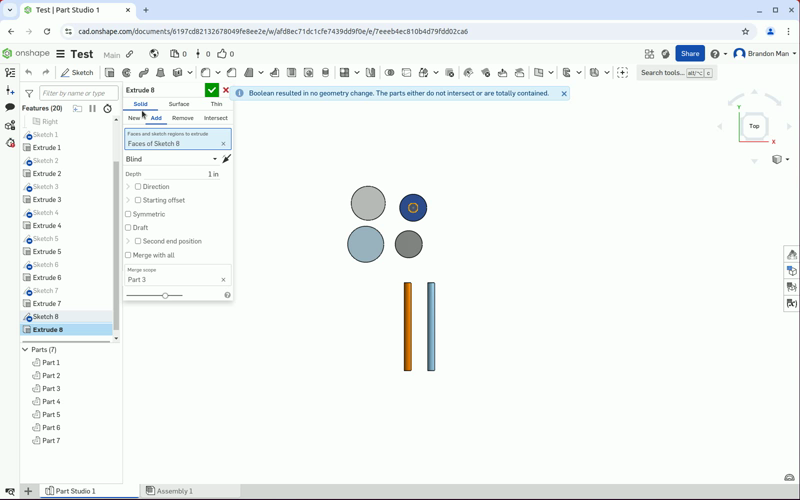
mouse_move(137, 120)
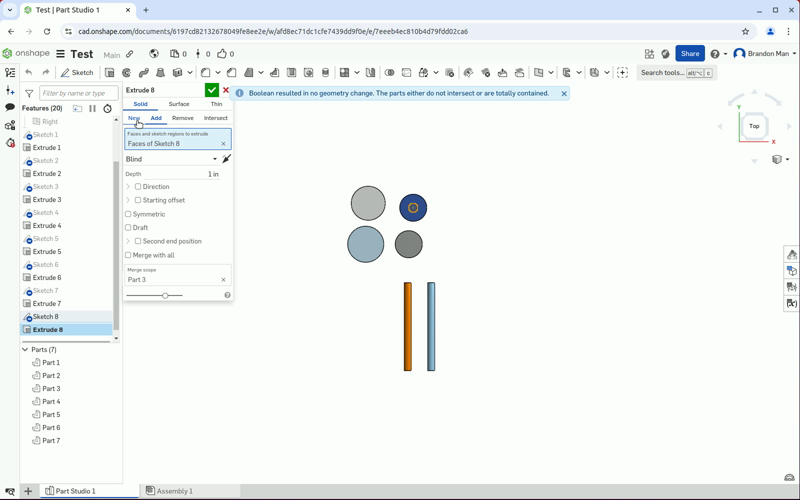
click(137, 120)
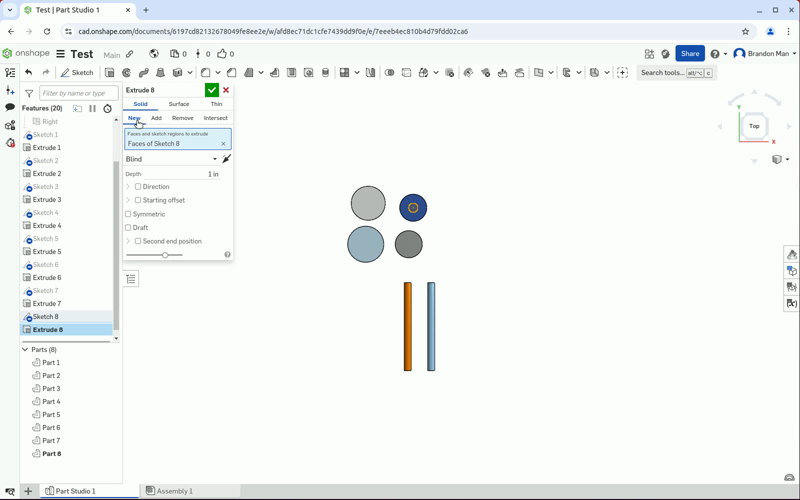
key(tab, 4)
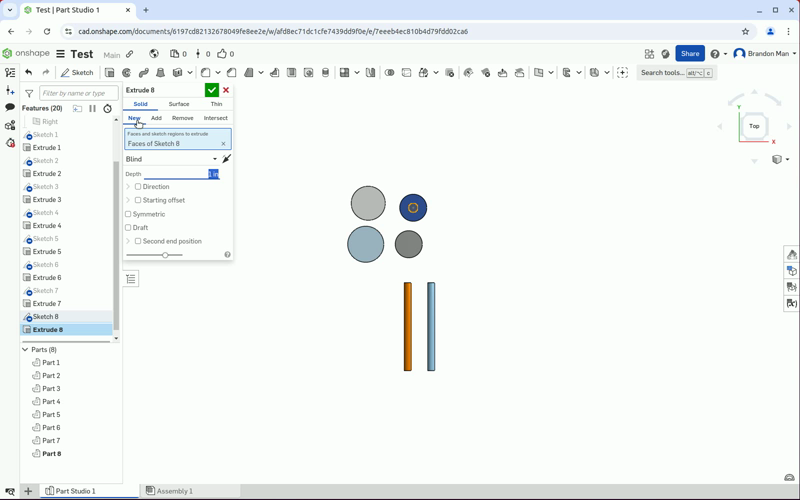
text(2.166)
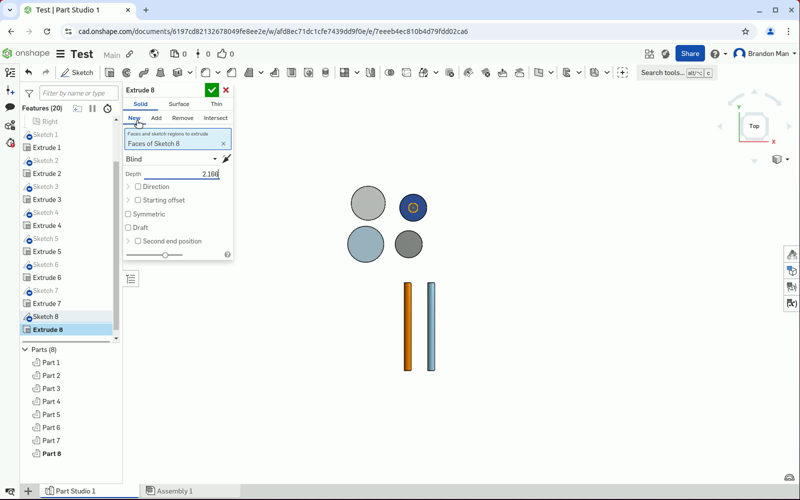
key(enter)
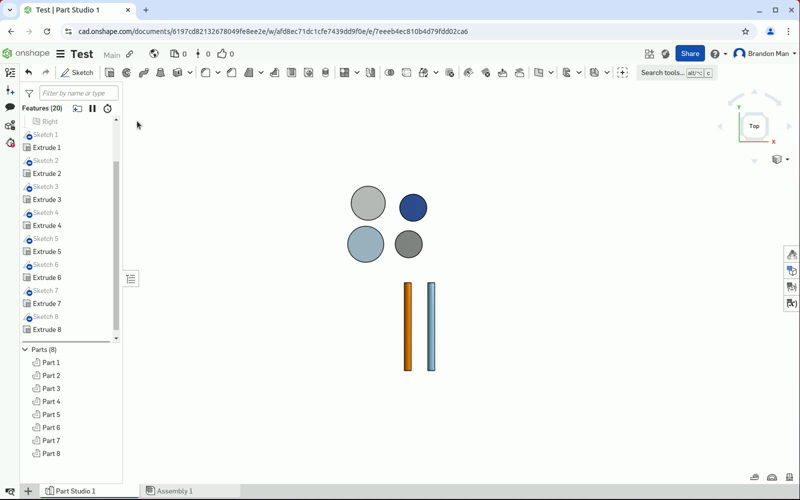
key(shift+h)
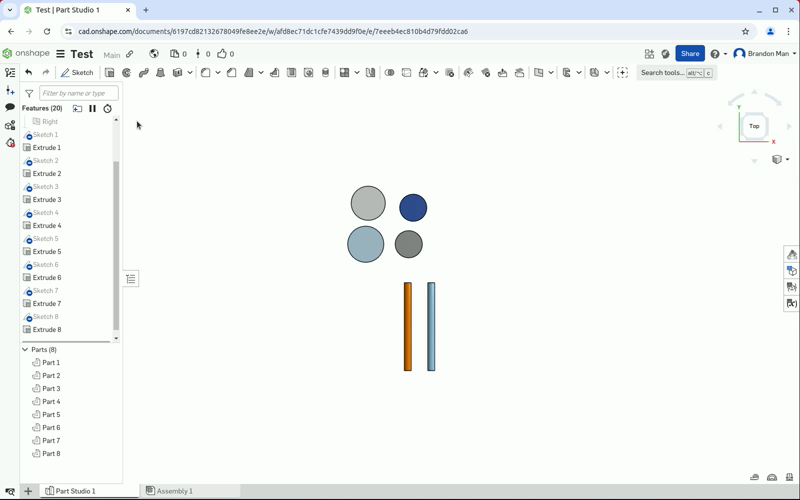
key(shift+h)
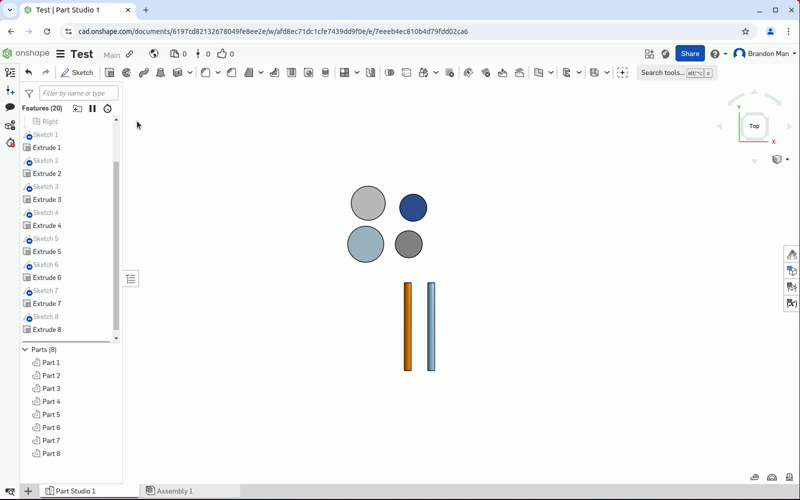
mouse_move(69, 137)
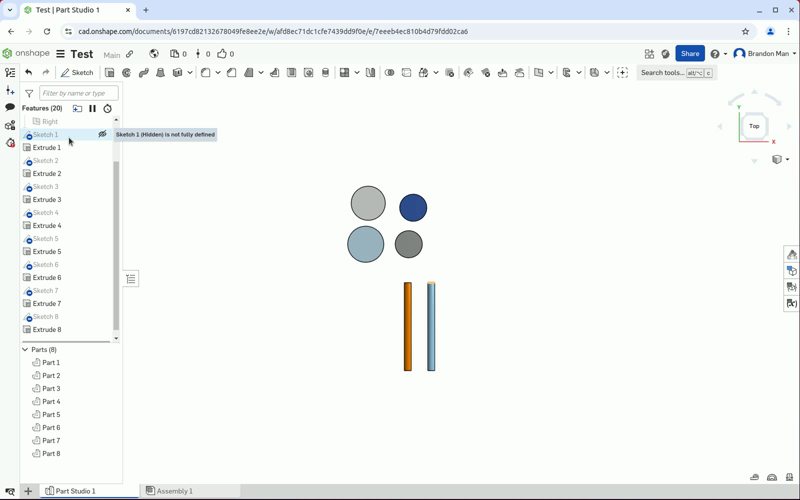
click(69, 137)
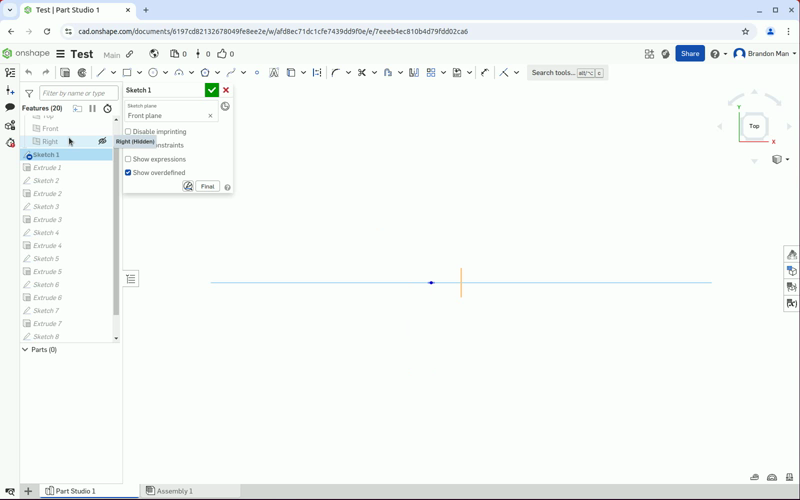
mouse_move(229, 92)
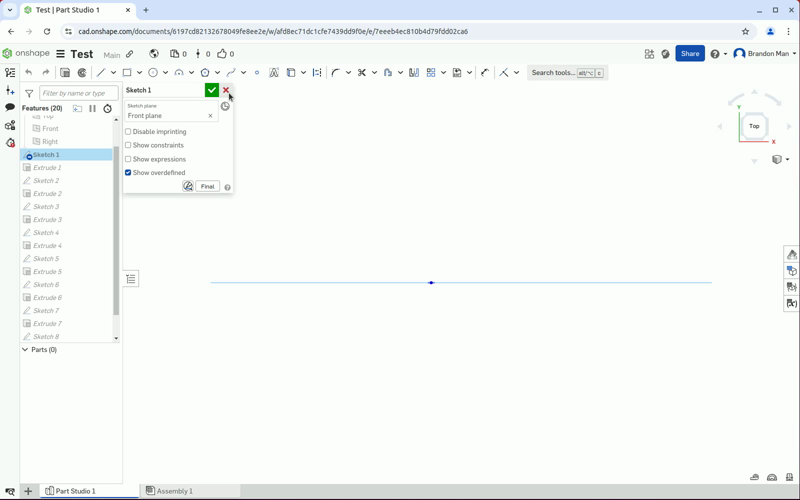
click(229, 92)
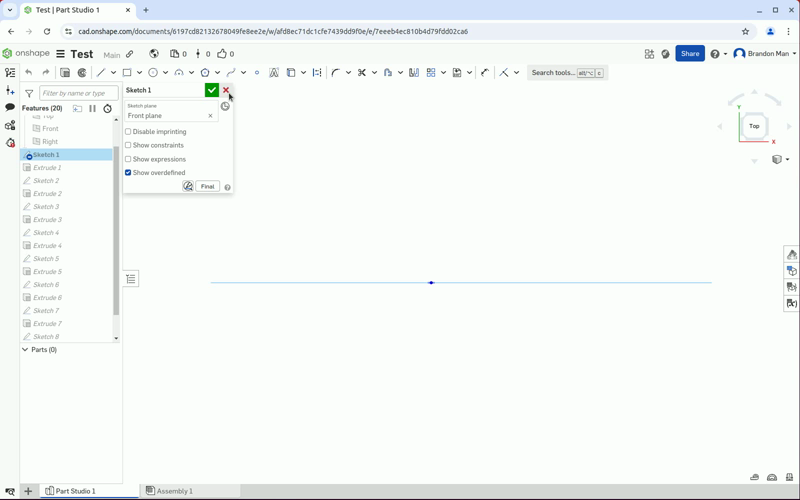
key(shift+s)
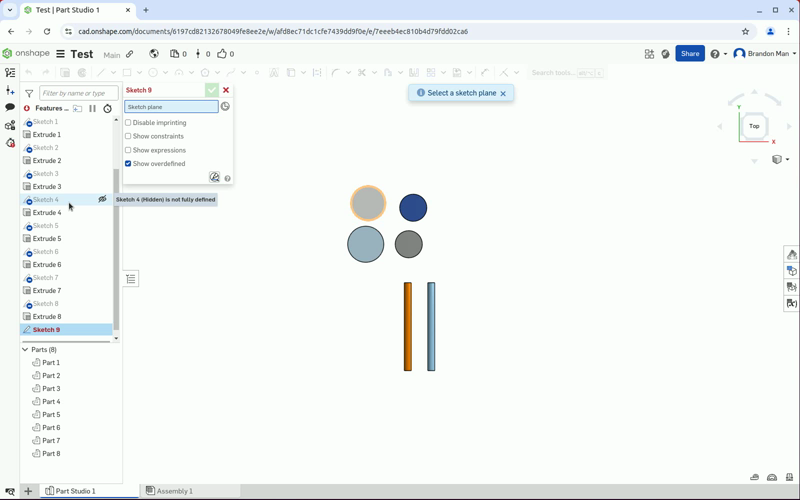
scroll(3)
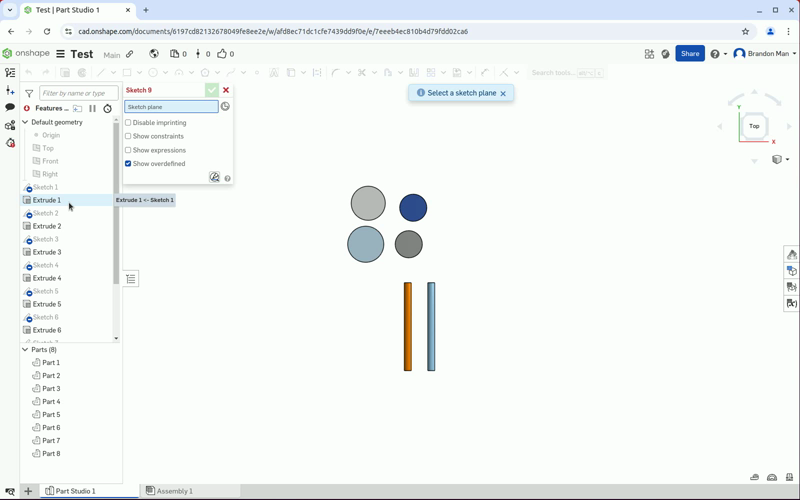
mouse_move(69, 150)
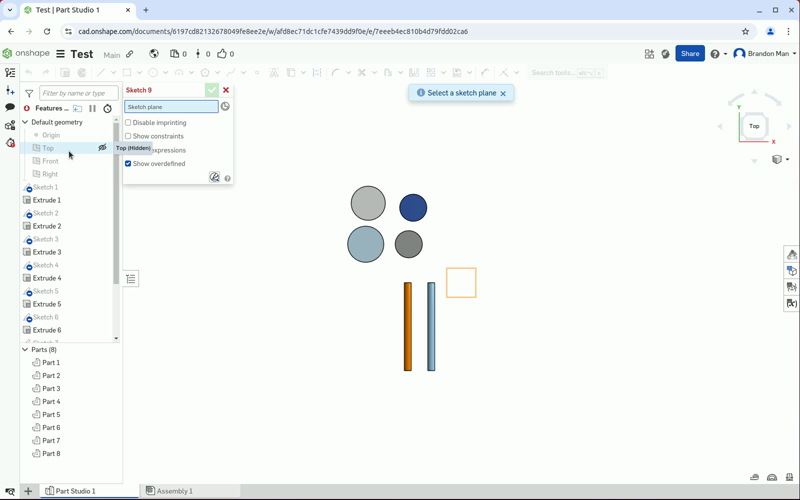
click(69, 150)
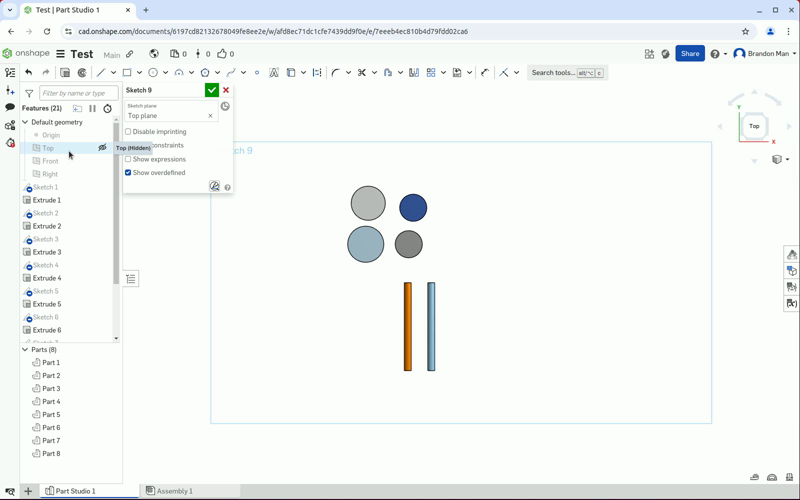
mouse_move(73, 352)
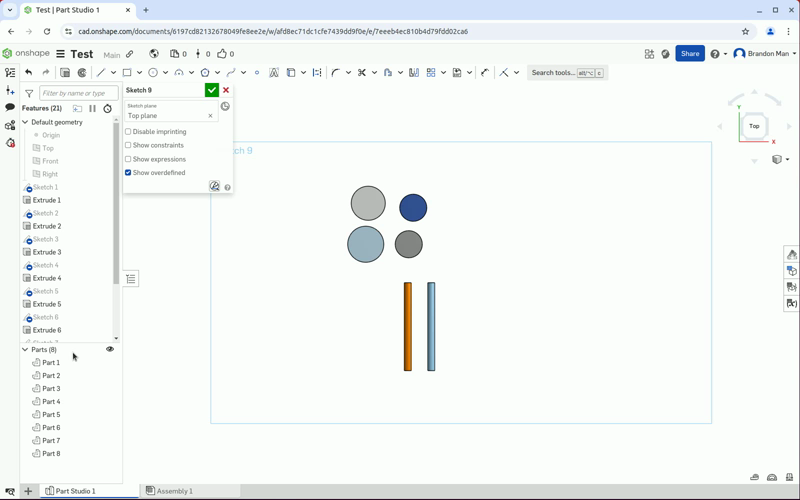
key(y)
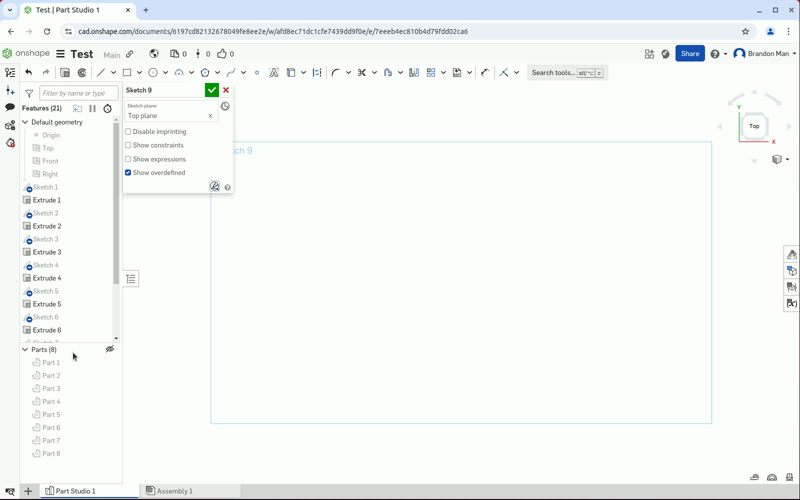
key(c)
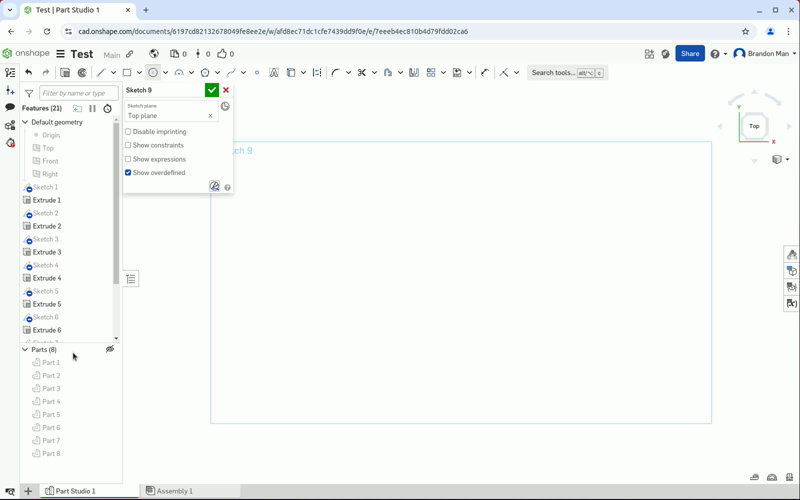
key_down(shift)
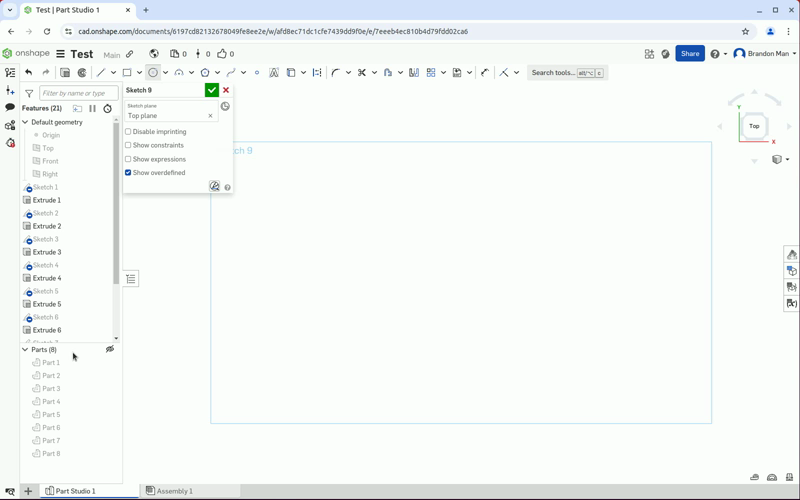
mouse_move(409, 245)
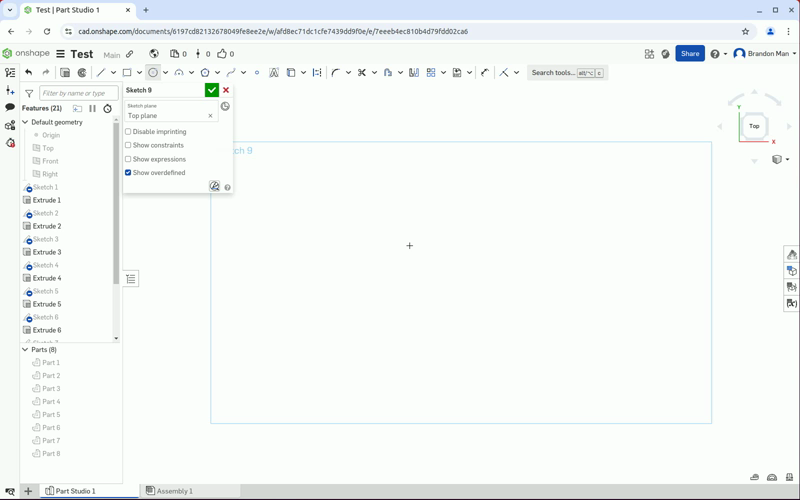
click(409, 245)
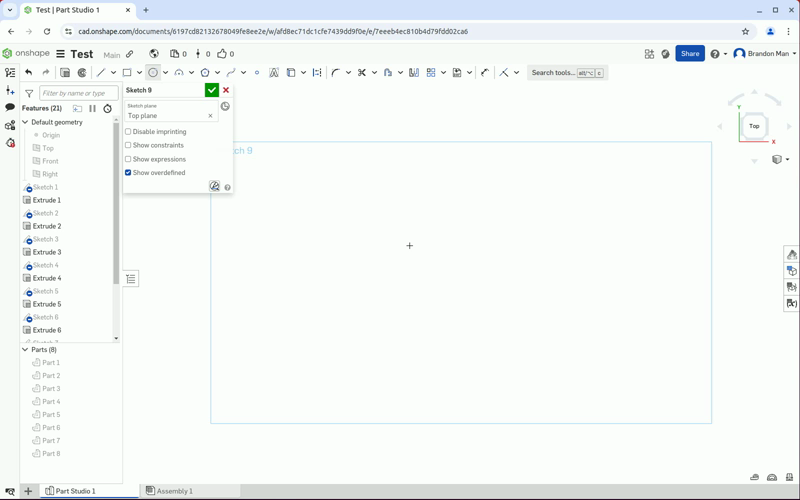
key_up(shift)
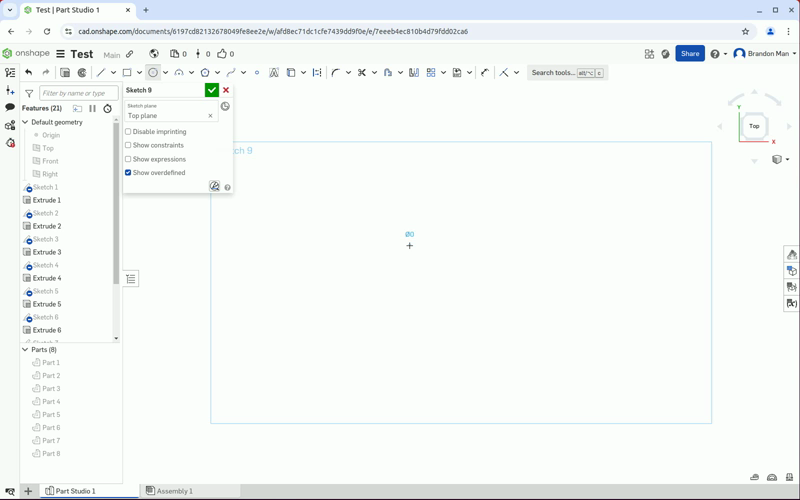
mouse_move(414, 245)
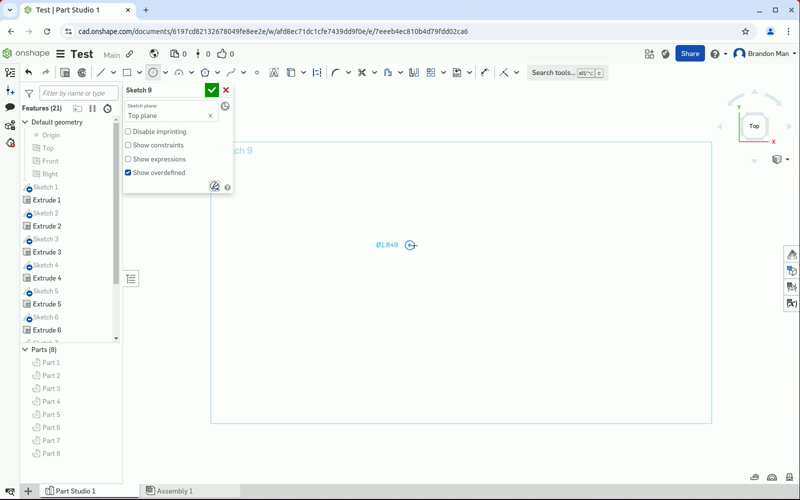
click(414, 245)
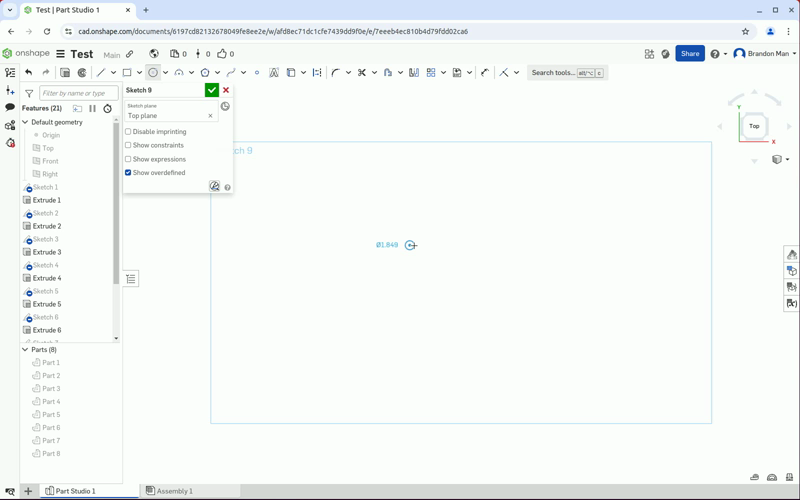
key(esc)
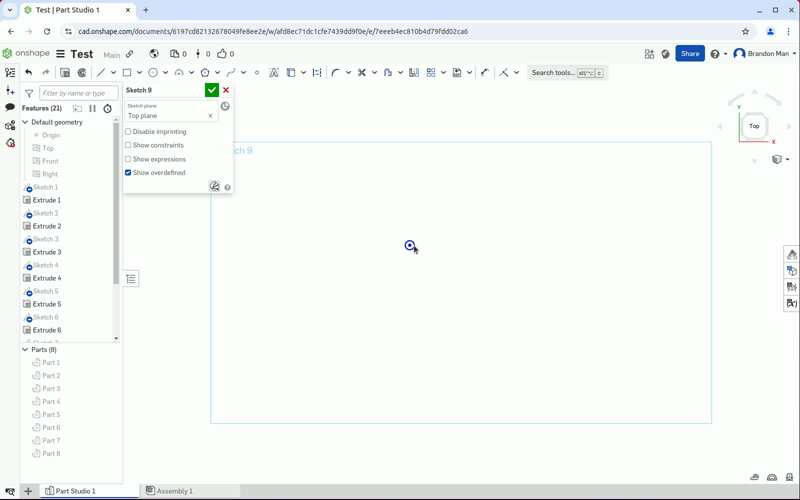
mouse_move(410, 248)
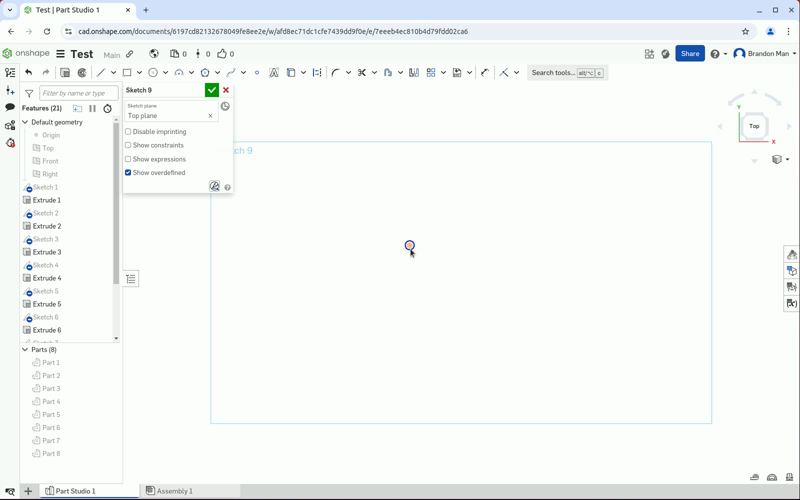
scroll(6)
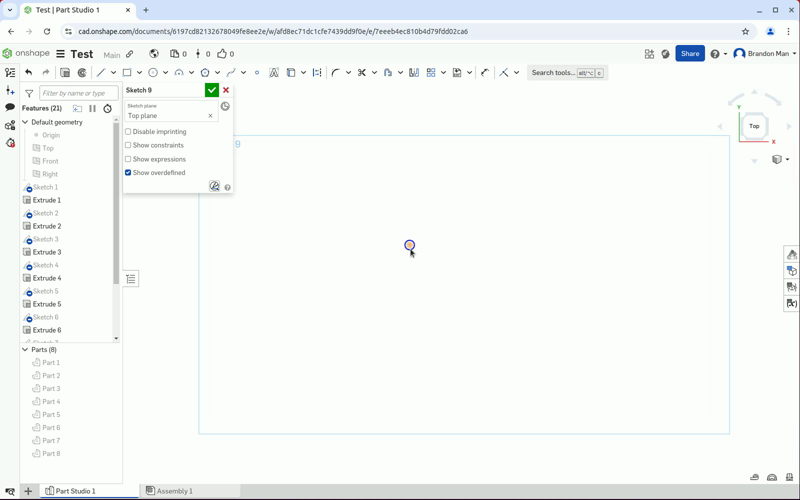
scroll(6)
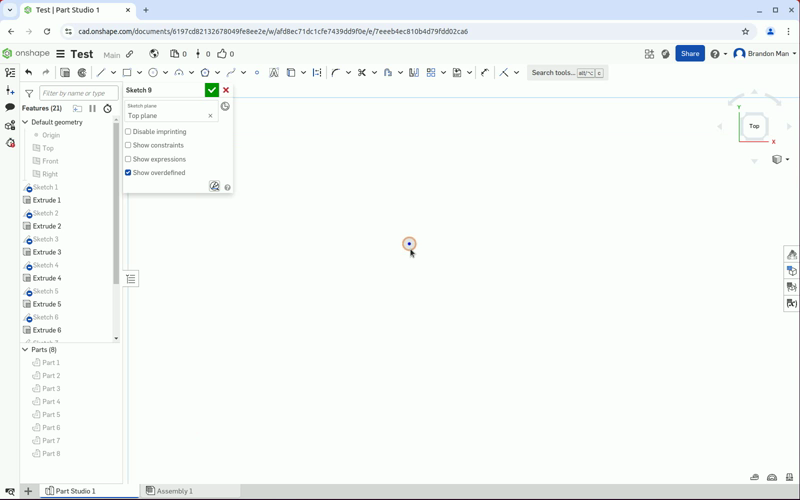
scroll(6)
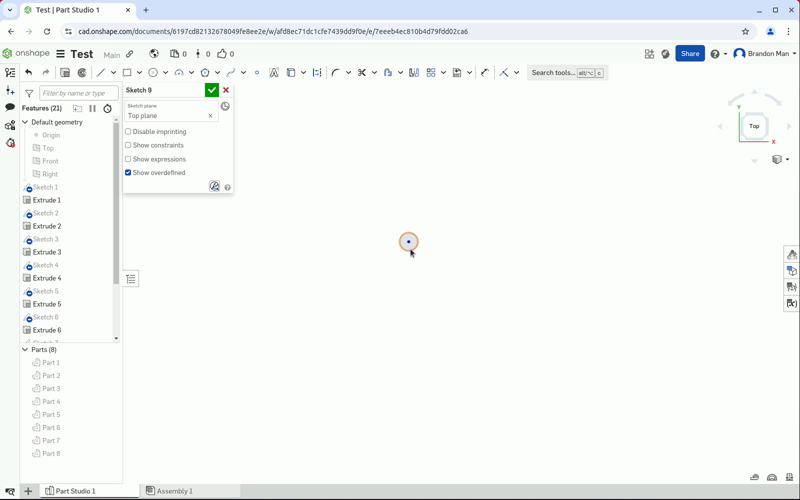
scroll(6)
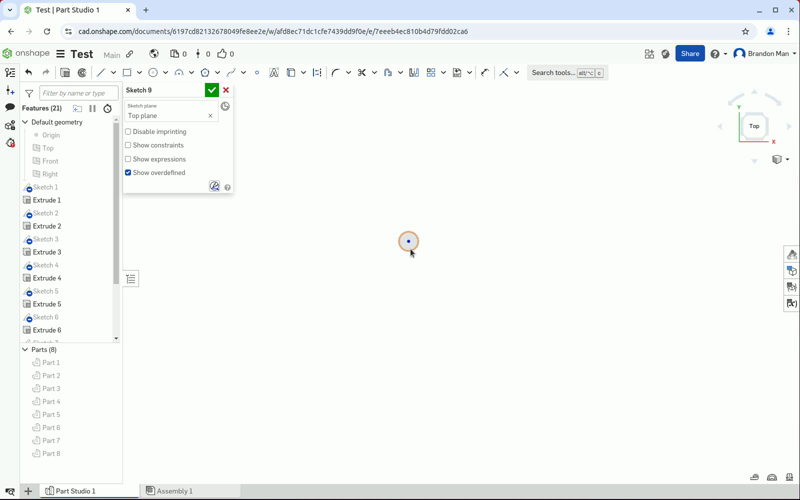
scroll(6)
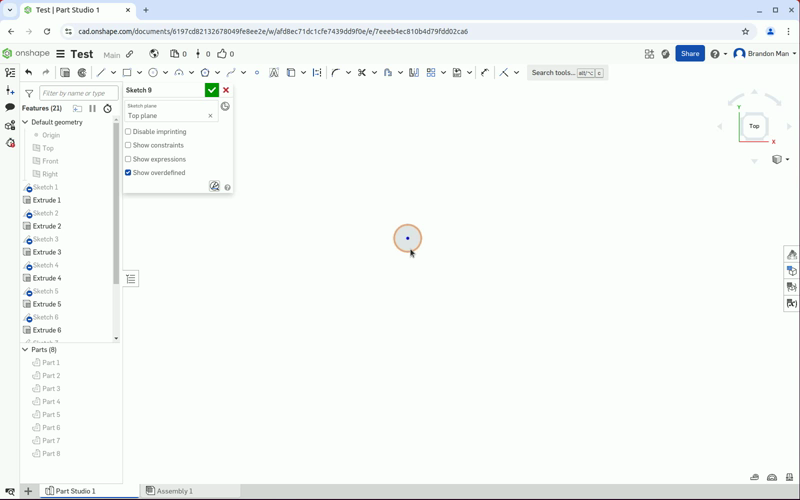
scroll(6)
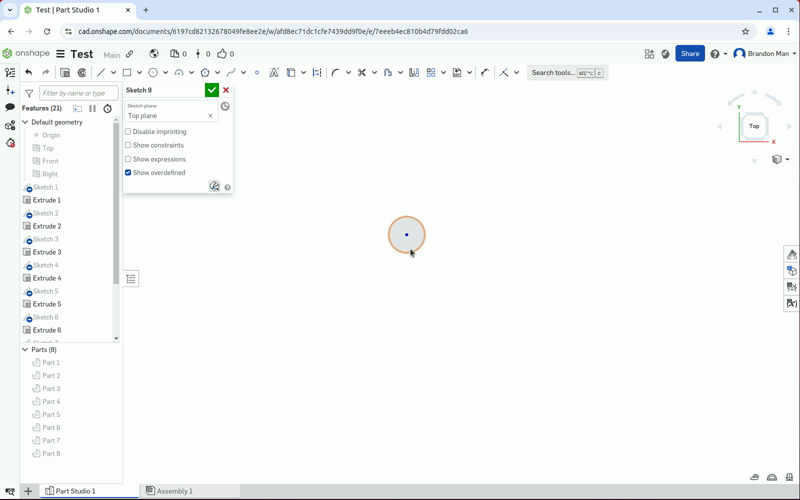
scroll(6)
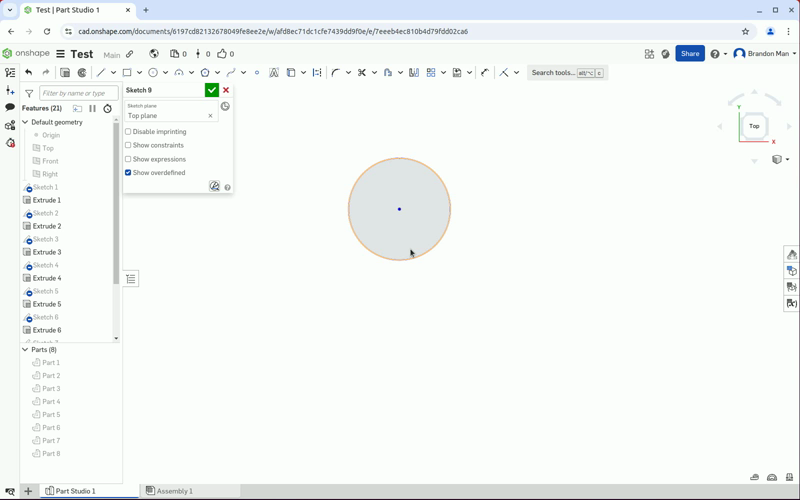
click(410, 248)
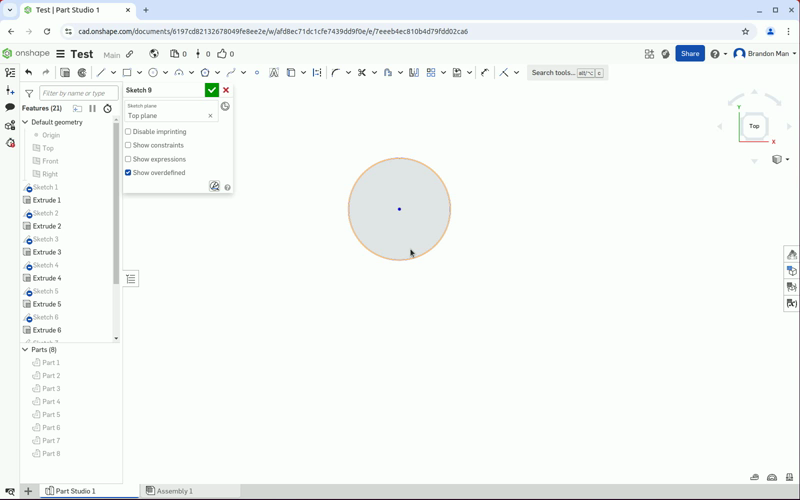
scroll(-6)
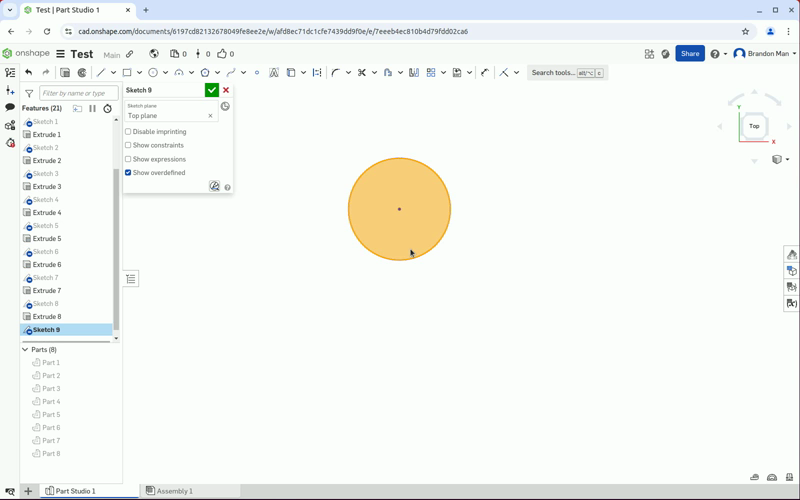
scroll(-6)
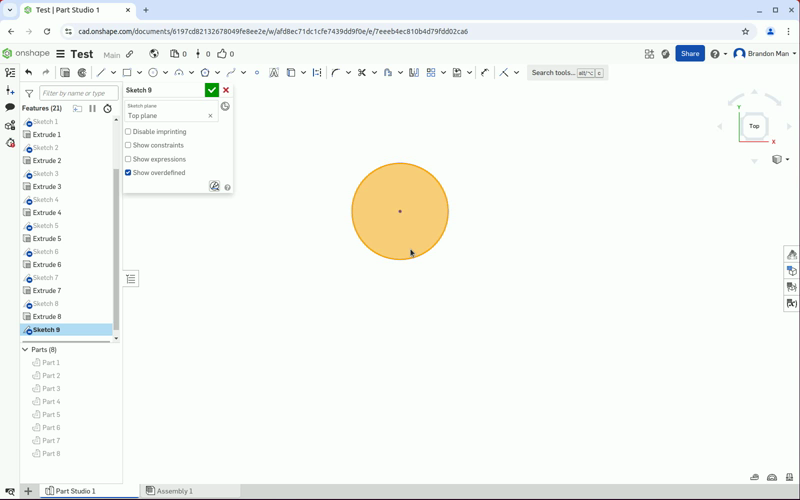
scroll(-6)
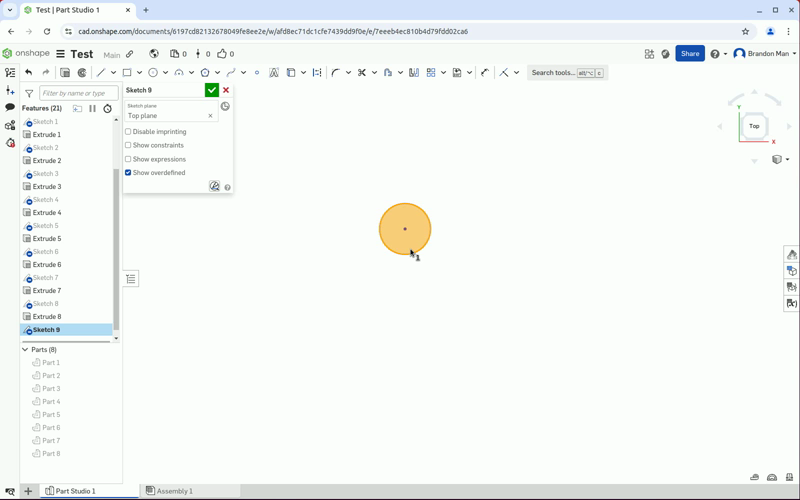
scroll(-6)
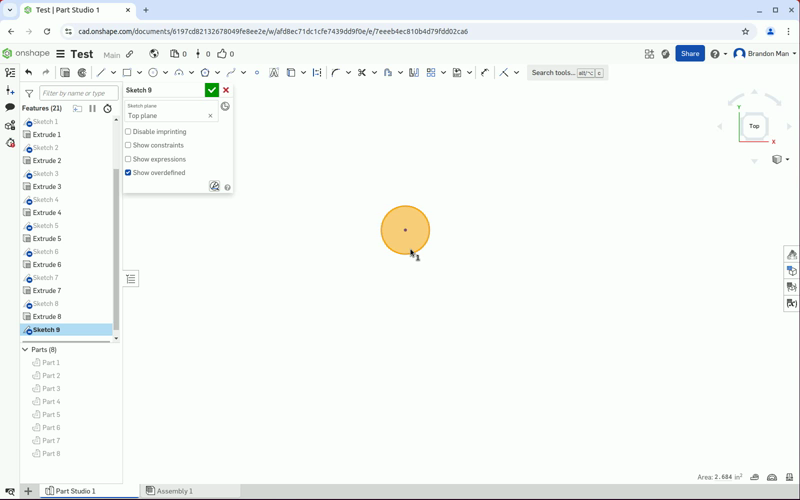
scroll(-6)
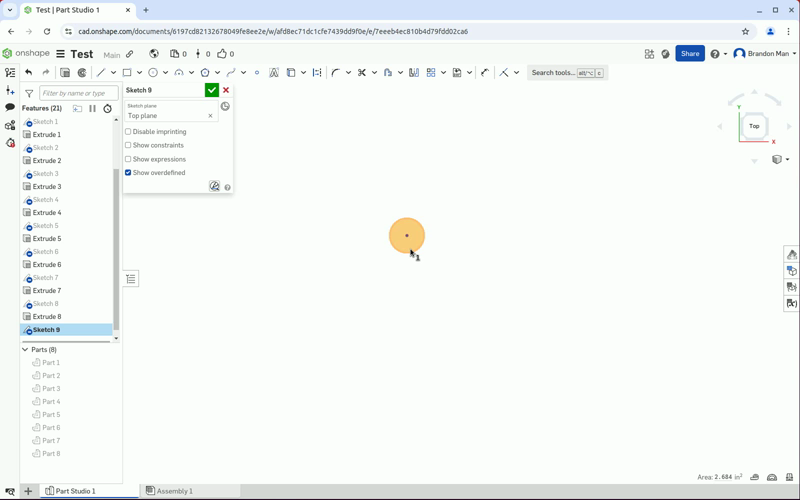
scroll(-6)
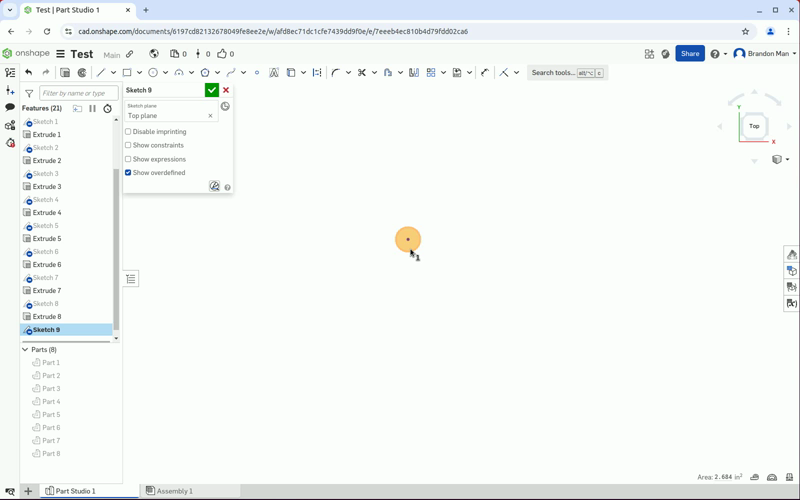
scroll(-6)
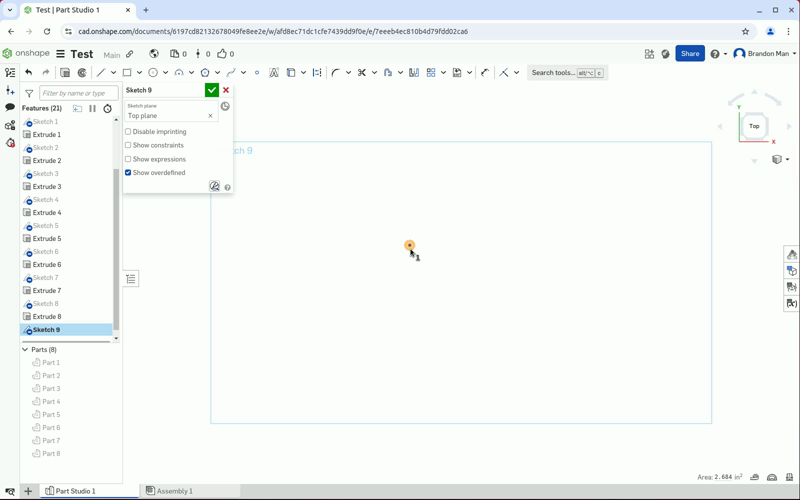
mouse_move(73, 352)
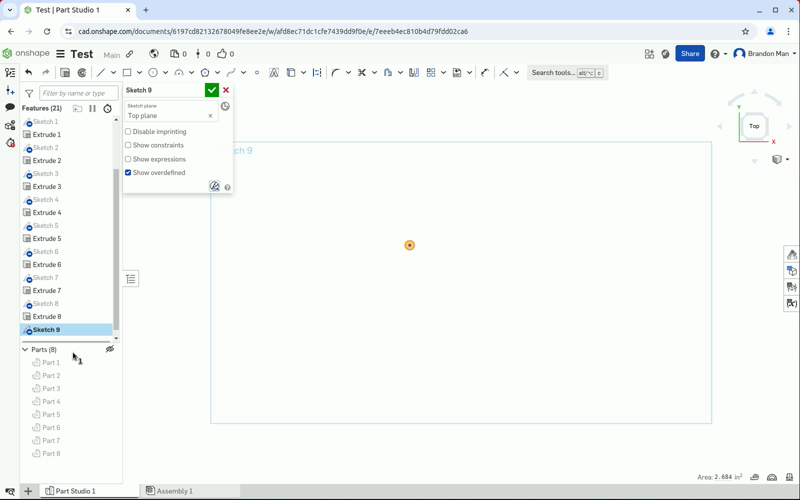
key(shift+y)
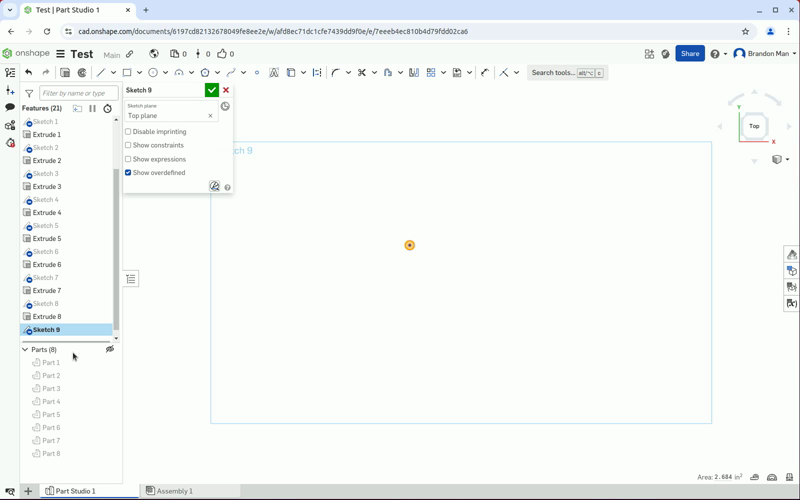
key(shift+e)
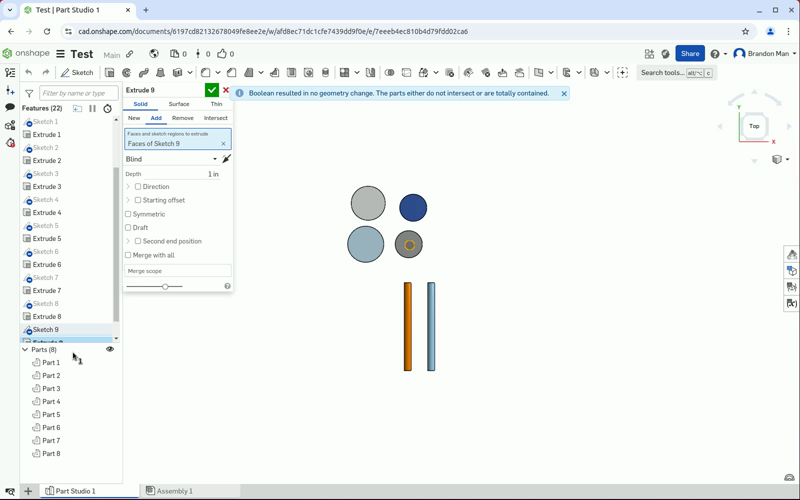
mouse_move(143, 106)
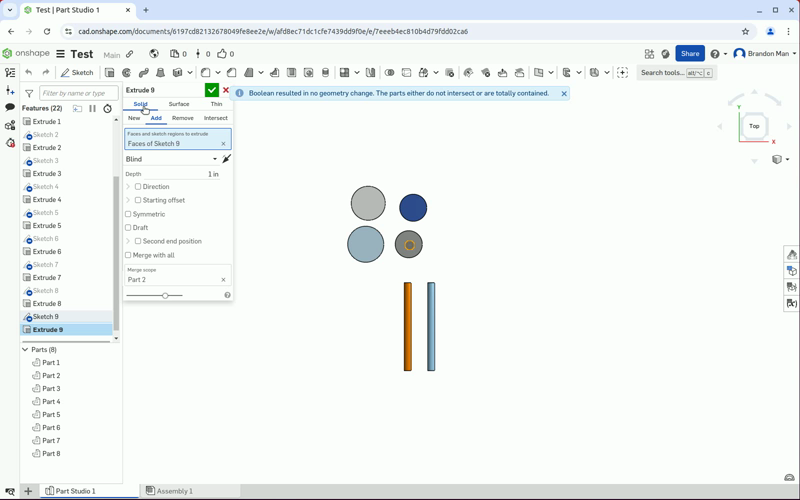
click(143, 106)
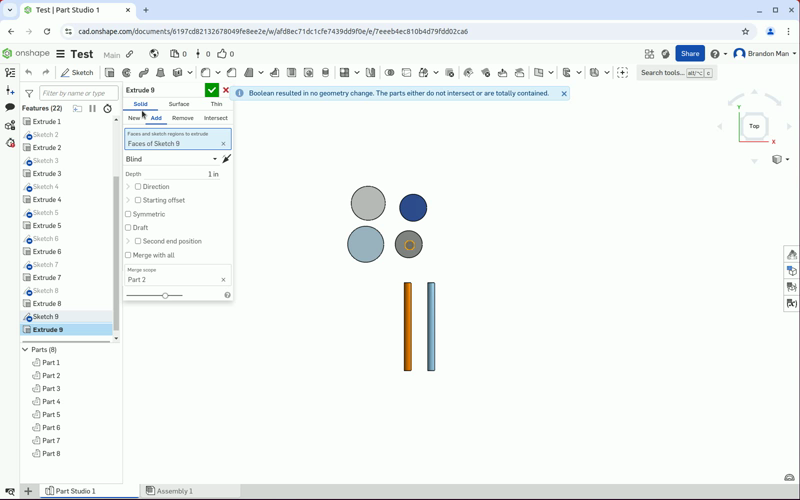
mouse_move(137, 120)
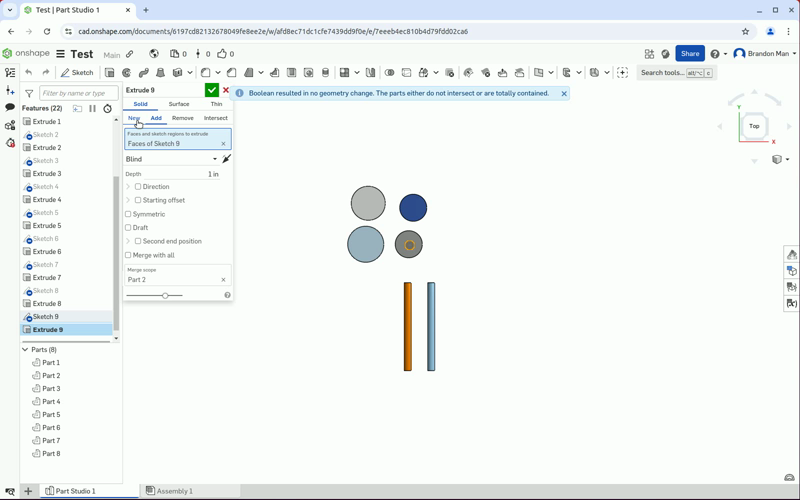
click(137, 120)
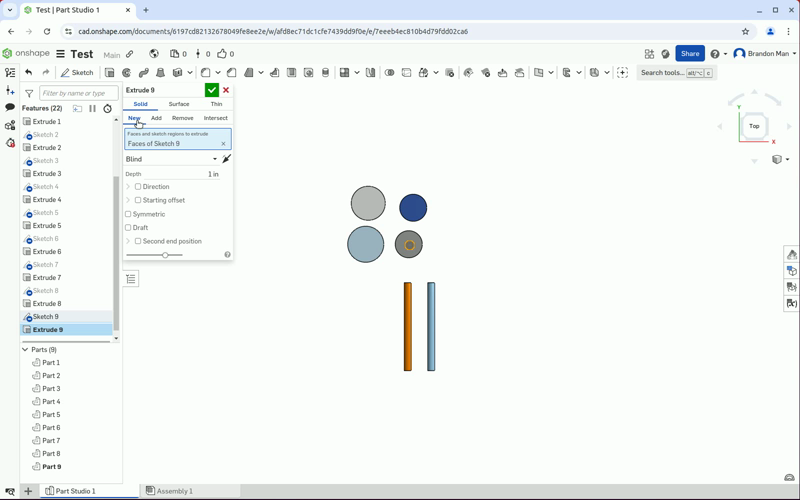
key(tab, 4)
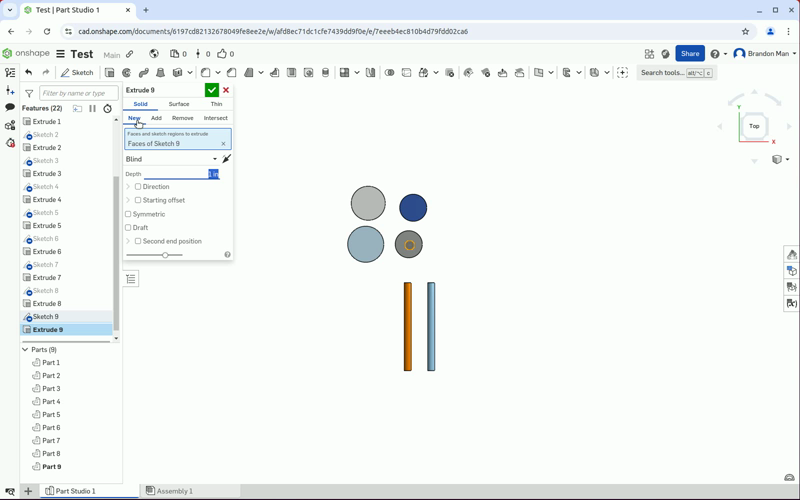
text(2.166)
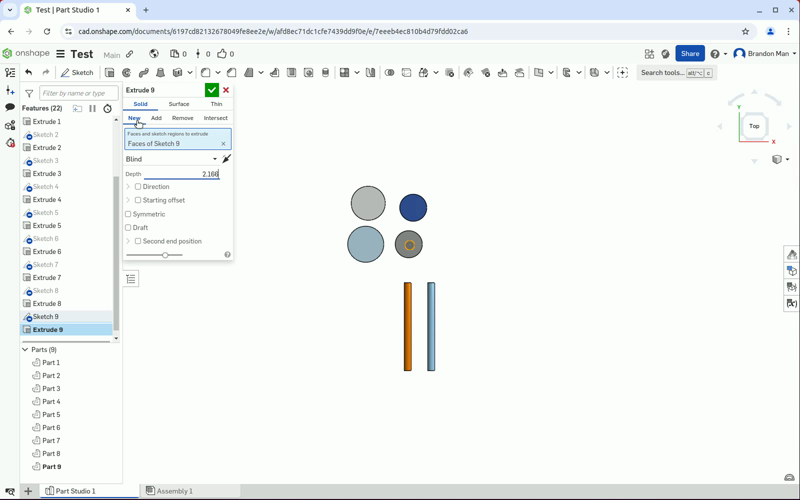
key(enter)
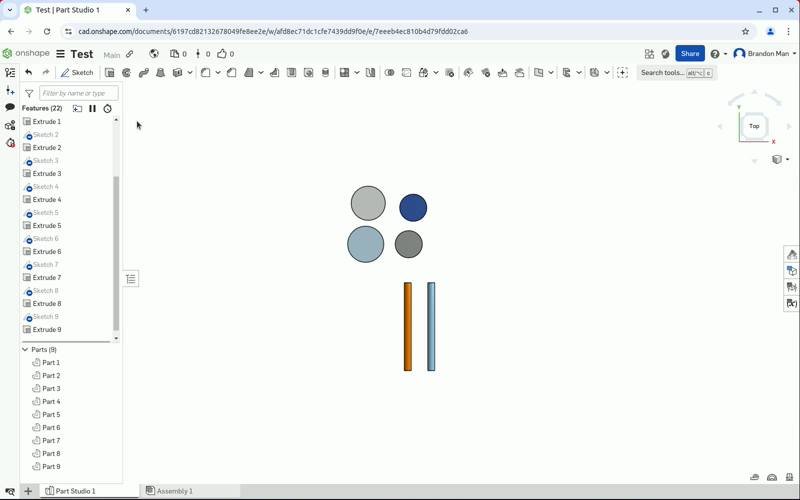
key(shift+h)
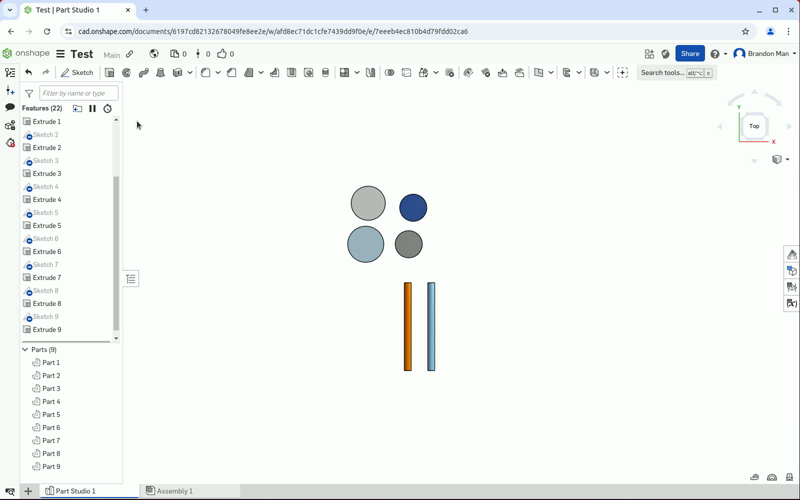
key(shift+h)
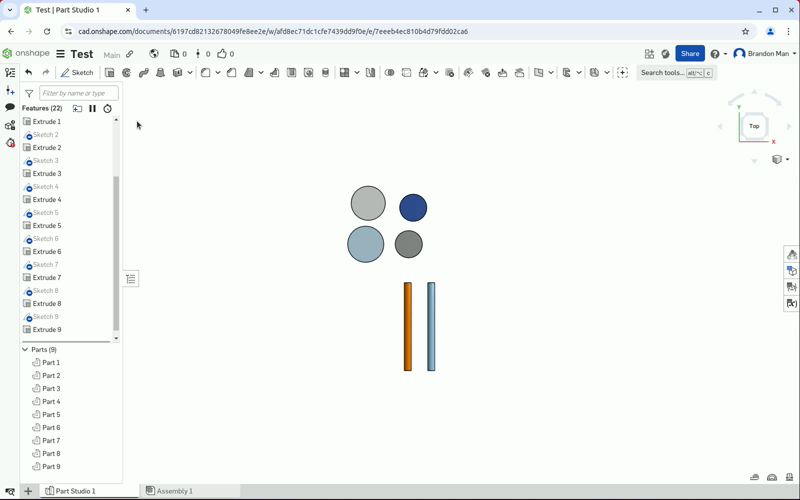
mouse_move(69, 111)
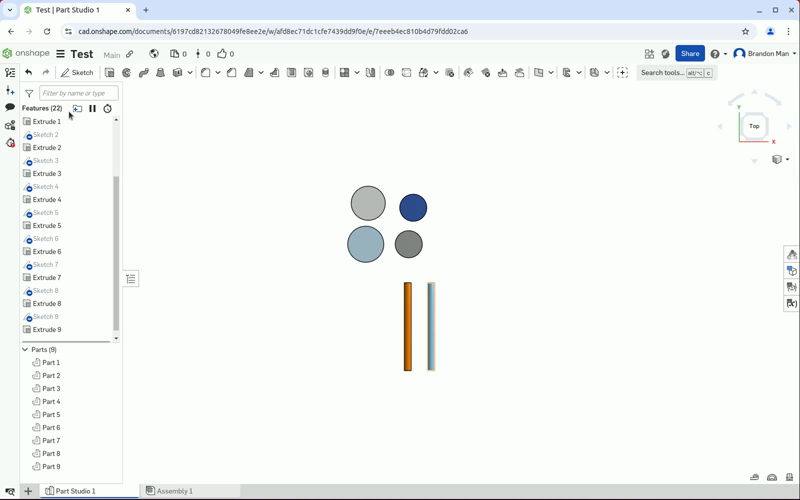
click(69, 111)
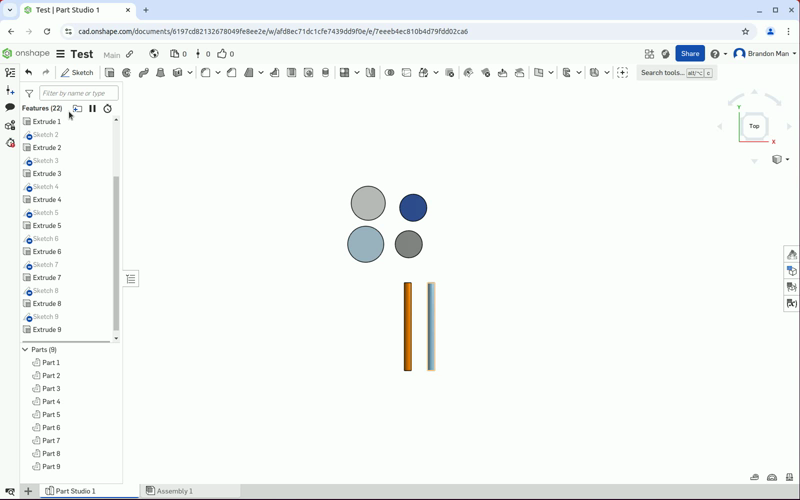
key(shift+s)
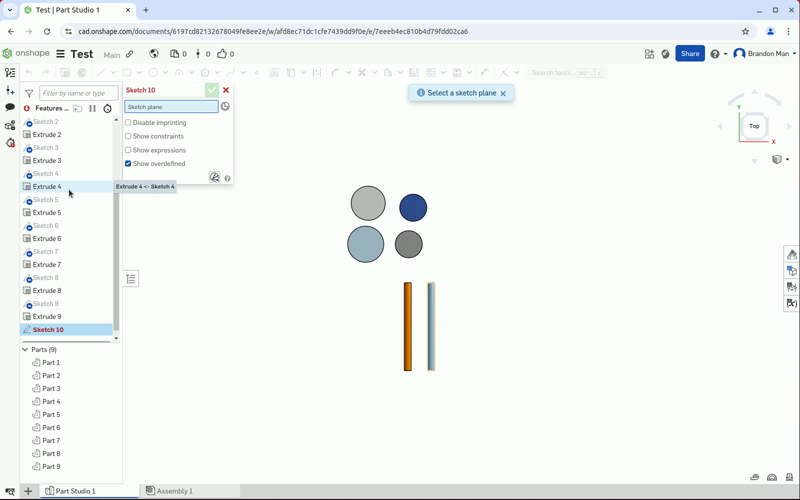
scroll(3)
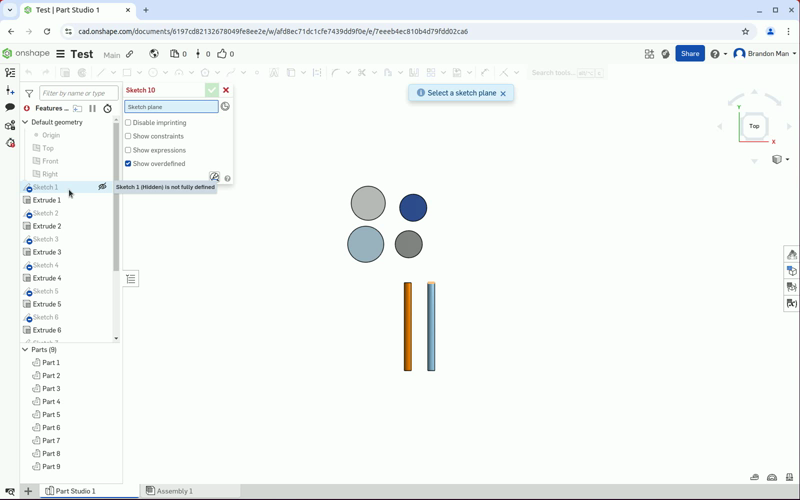
mouse_move(69, 150)
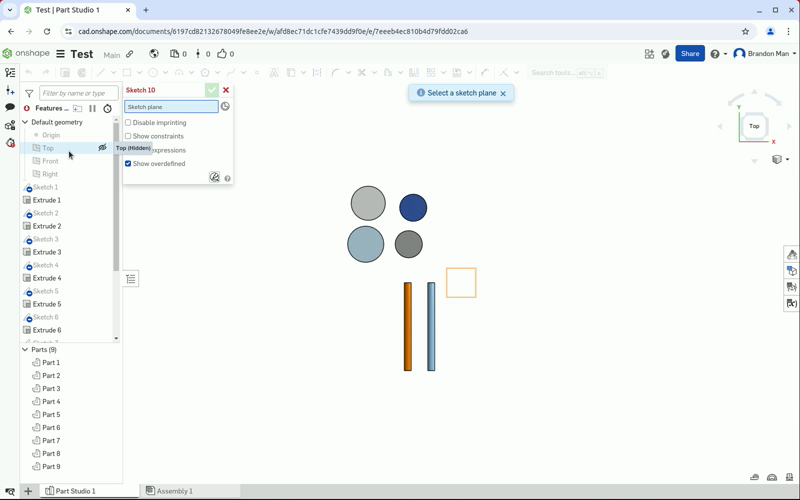
click(69, 150)
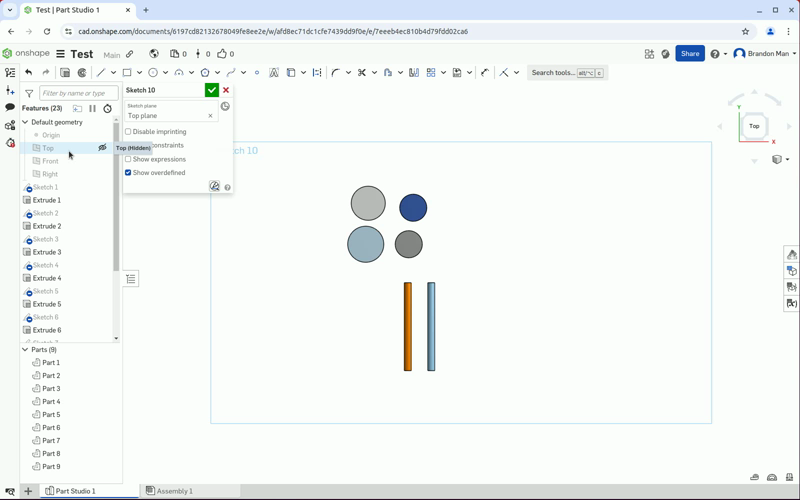
mouse_move(73, 352)
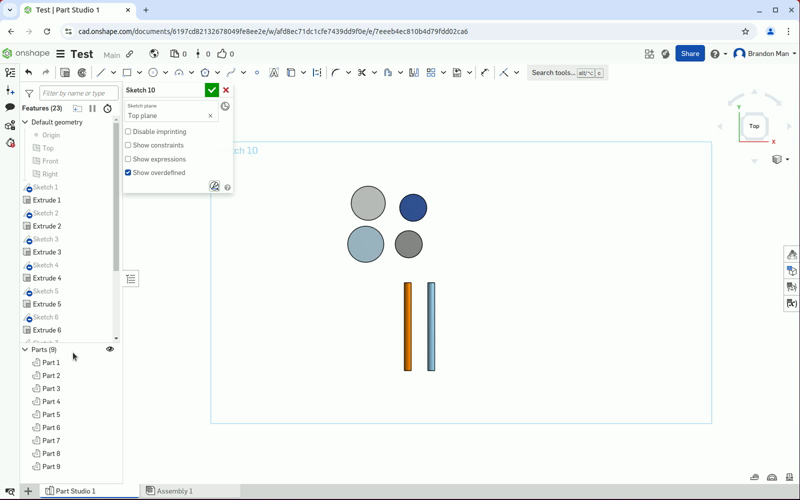
key(y)
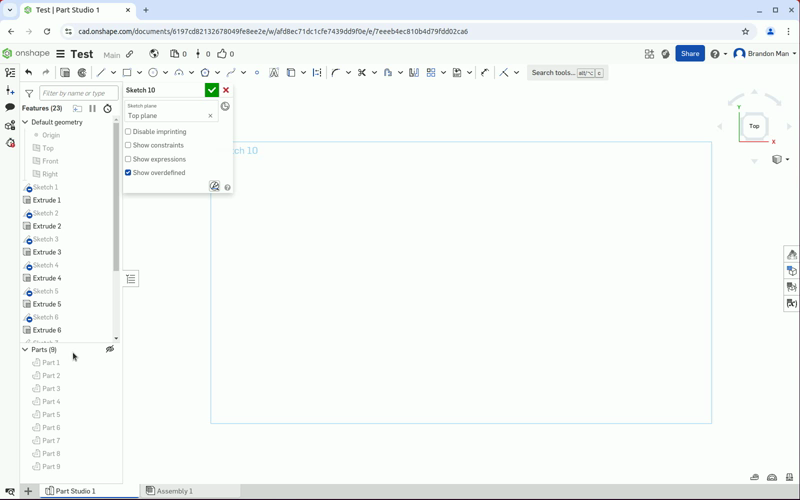
key(c)
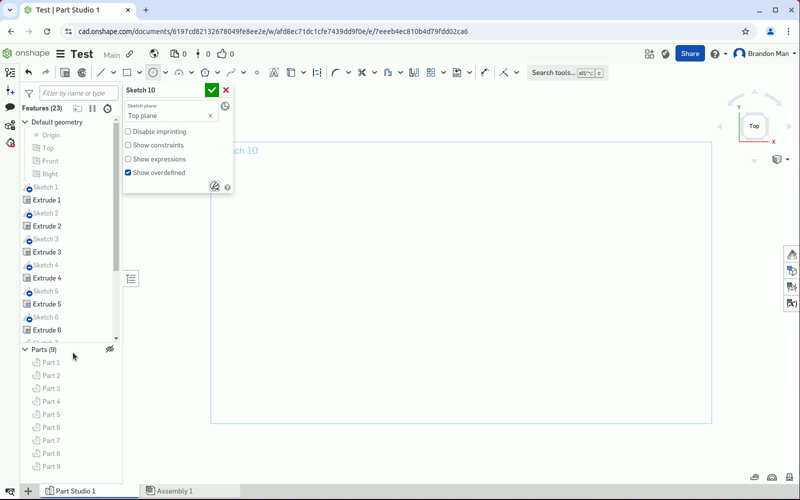
key_down(shift)
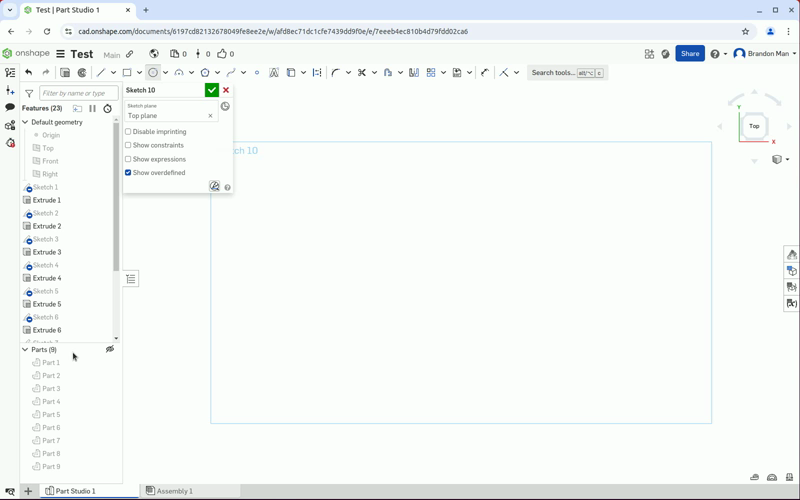
mouse_move(366, 244)
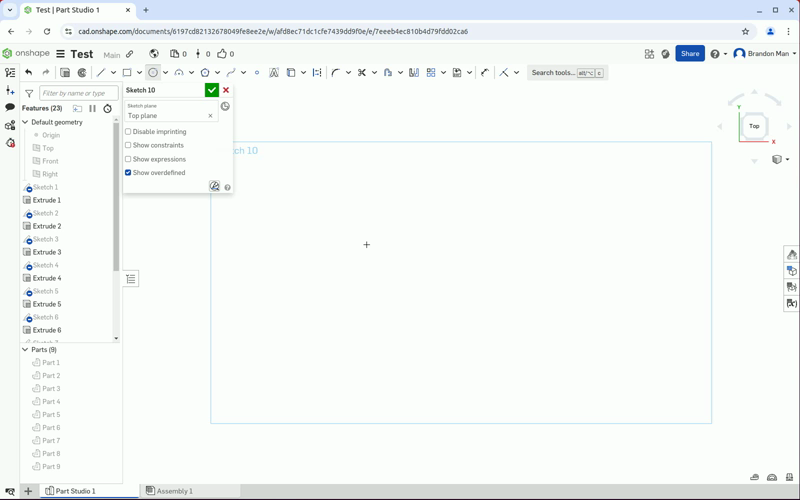
click(366, 244)
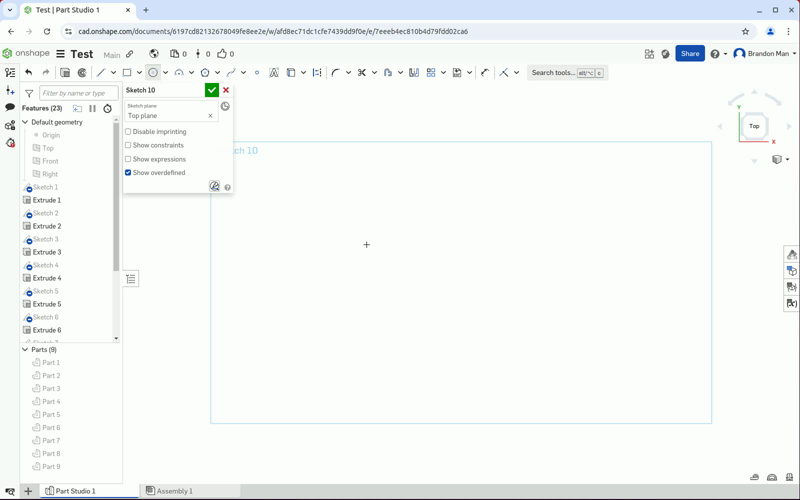
key_up(shift)
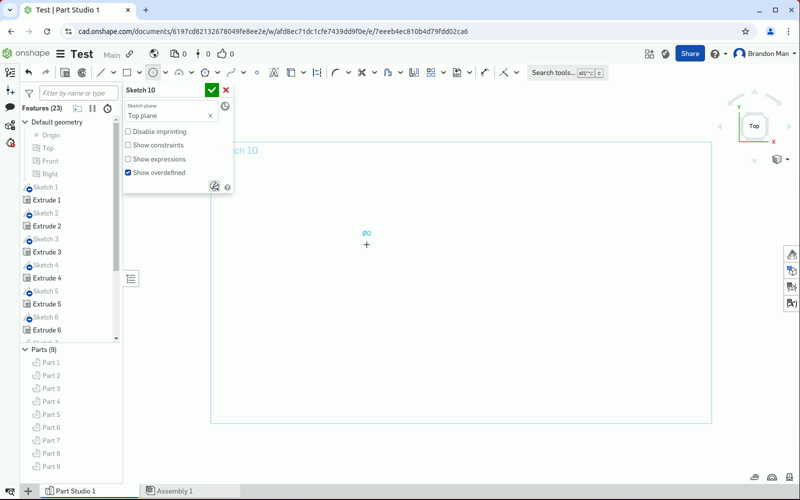
mouse_move(370, 244)
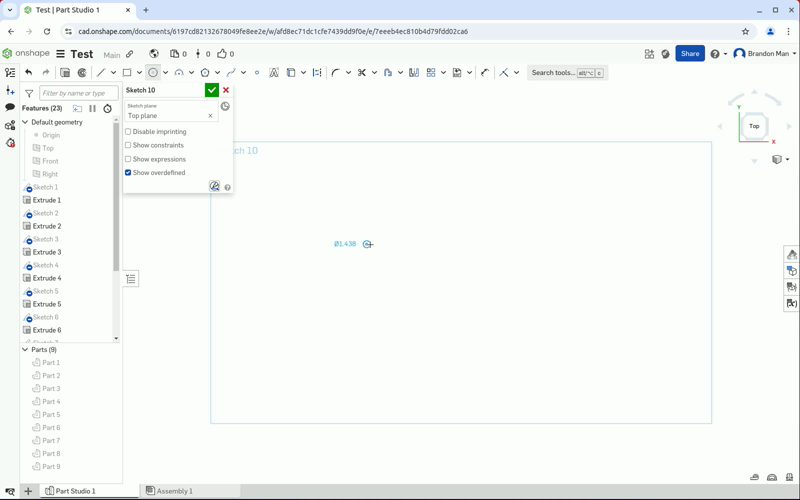
click(370, 244)
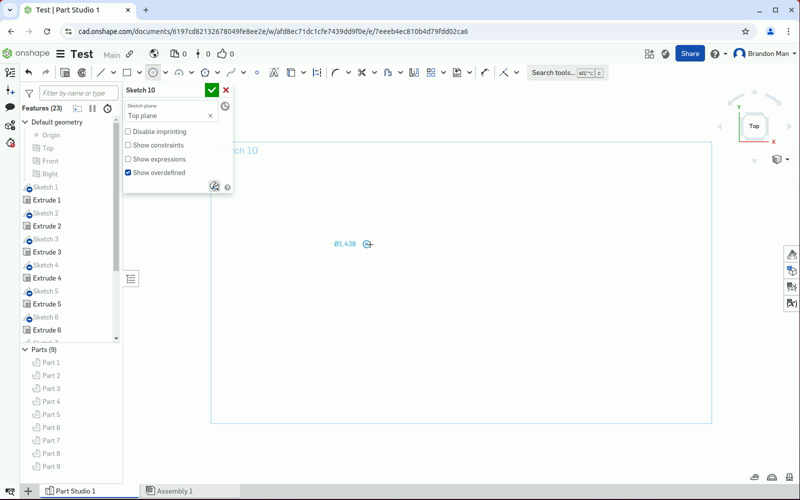
key(esc)
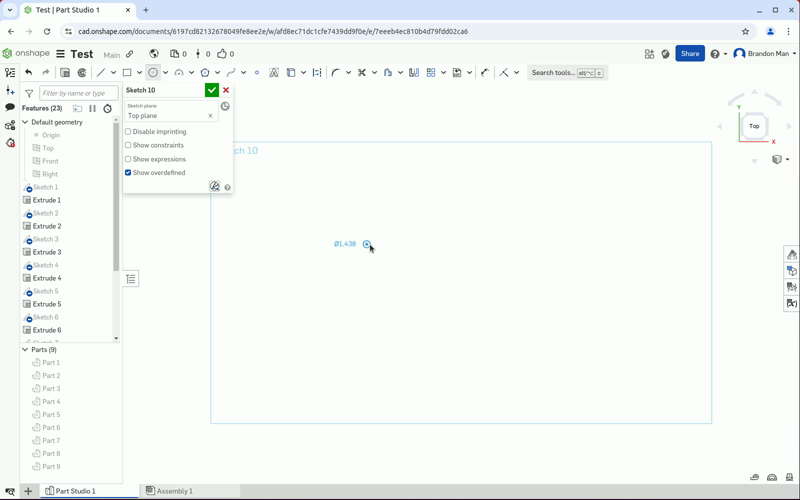
mouse_move(367, 247)
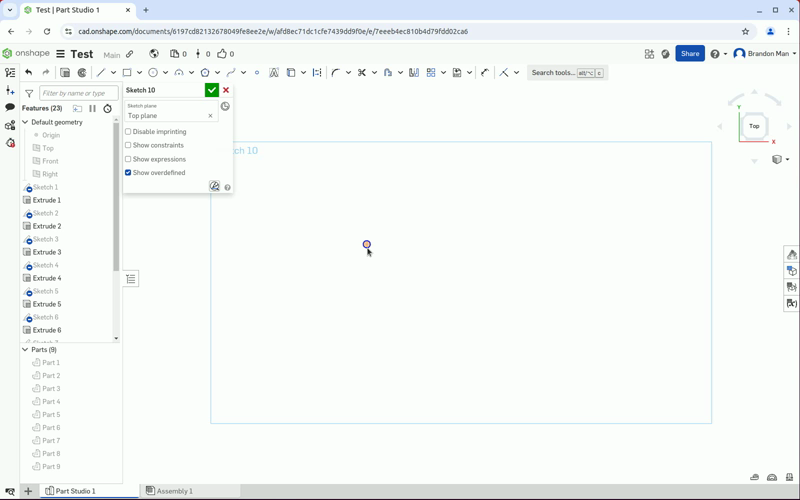
scroll(6)
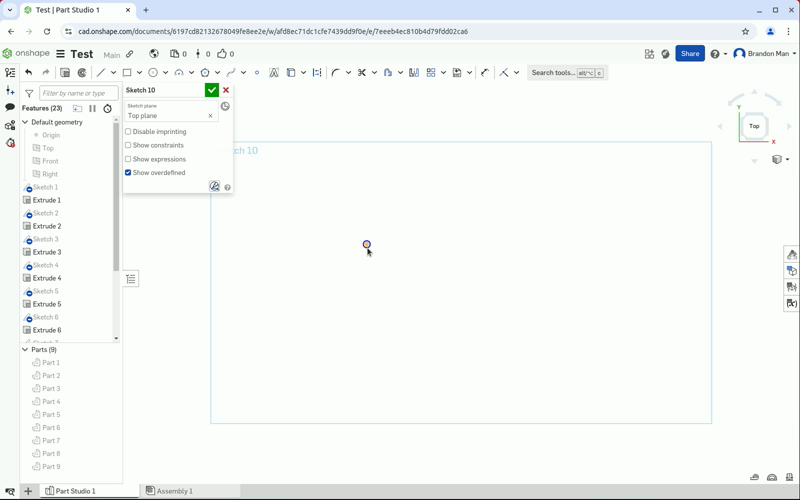
scroll(6)
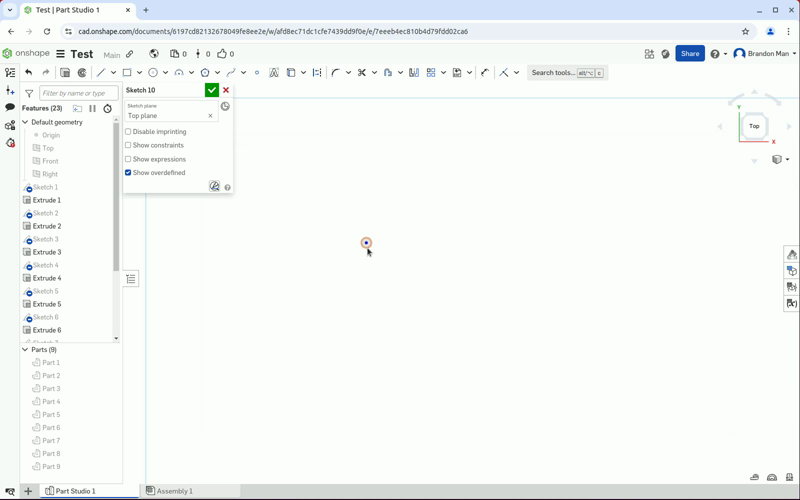
scroll(6)
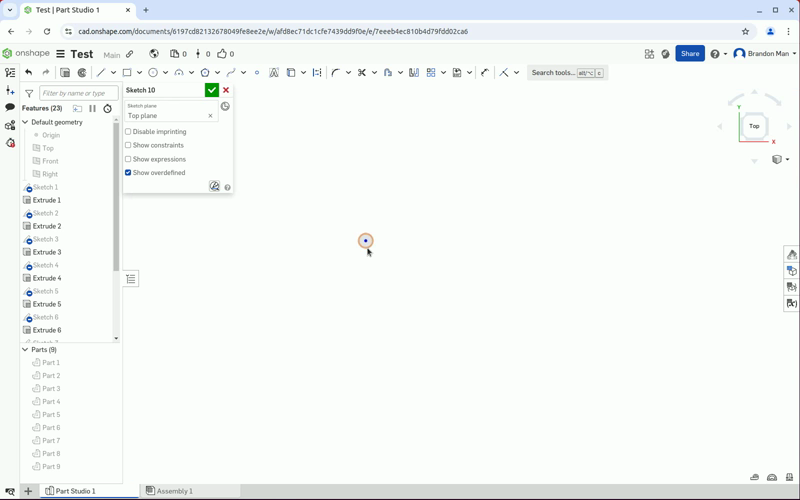
scroll(6)
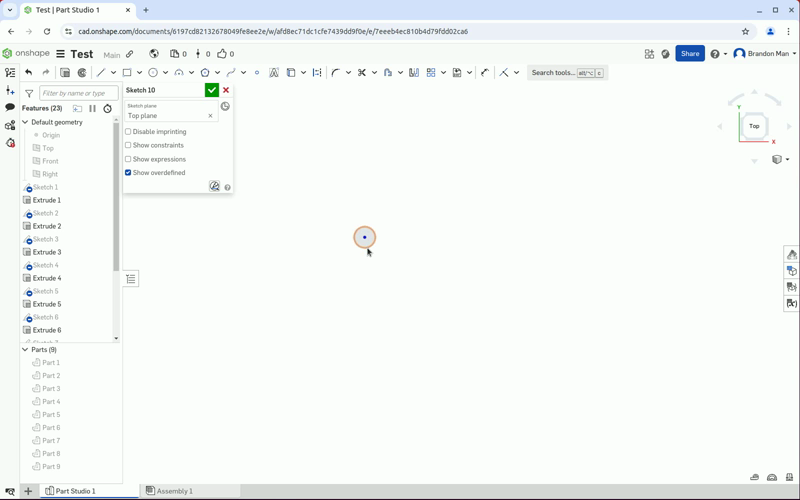
scroll(6)
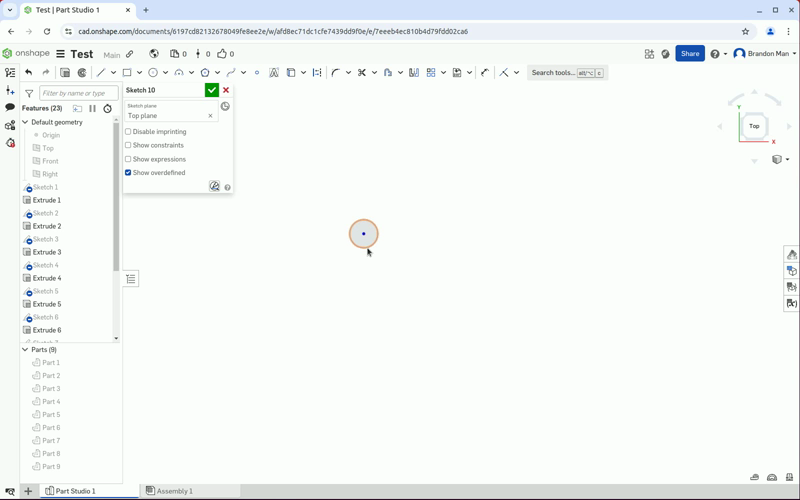
scroll(6)
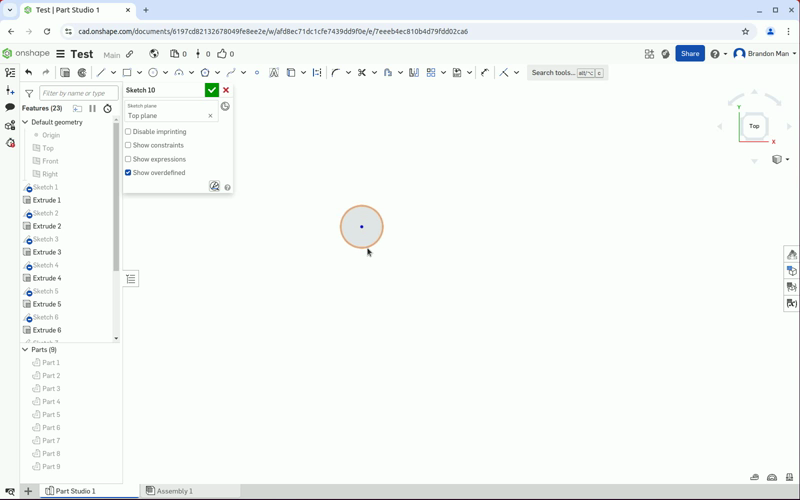
scroll(6)
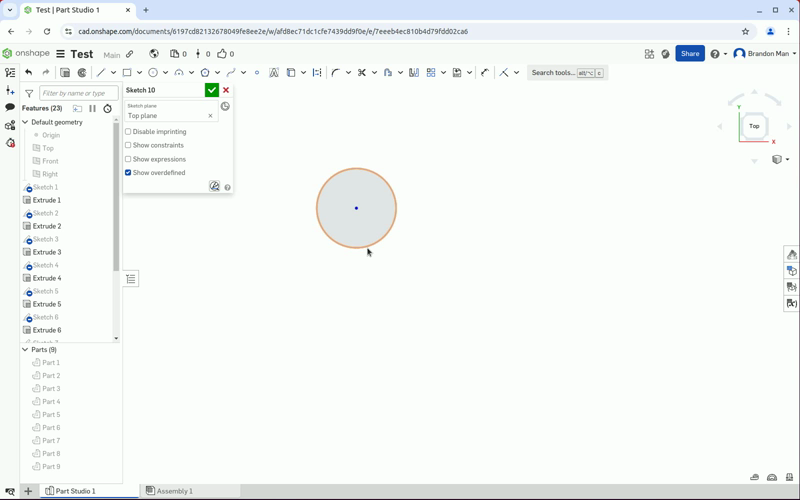
click(367, 247)
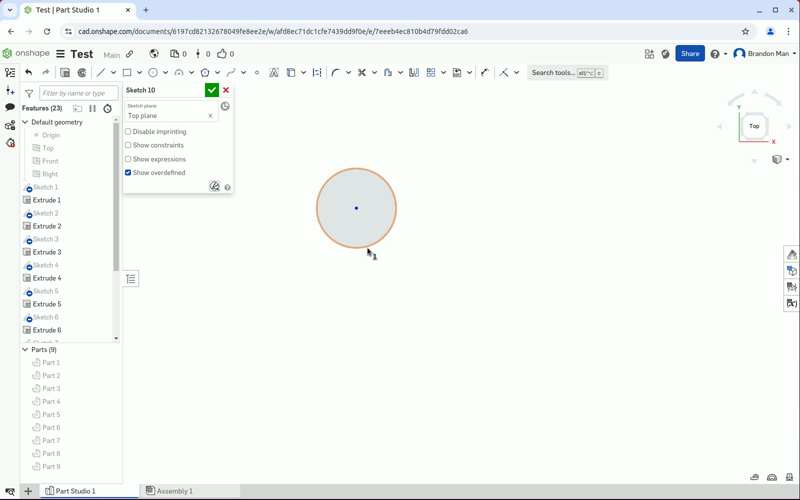
scroll(-6)
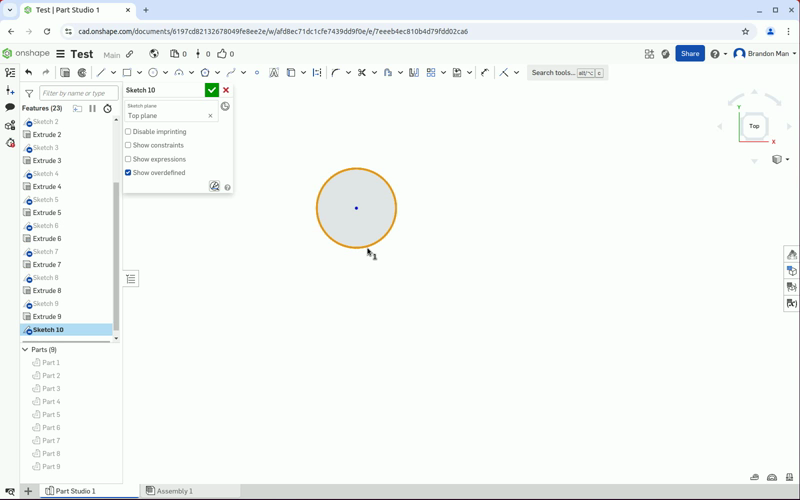
scroll(-6)
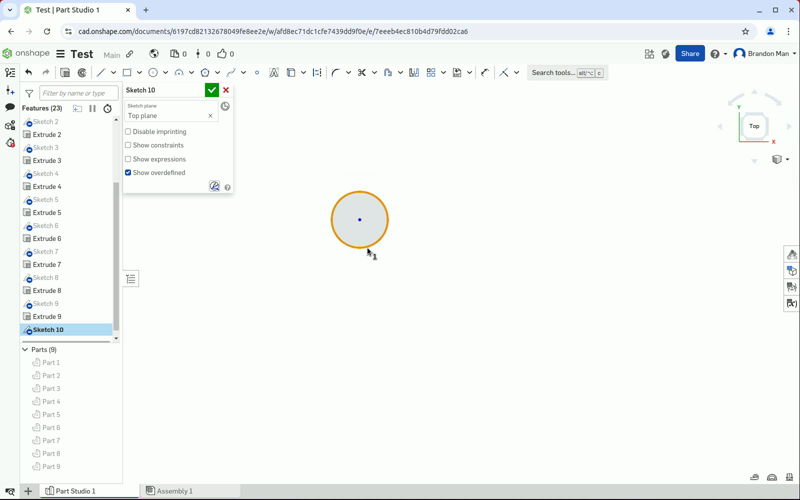
scroll(-6)
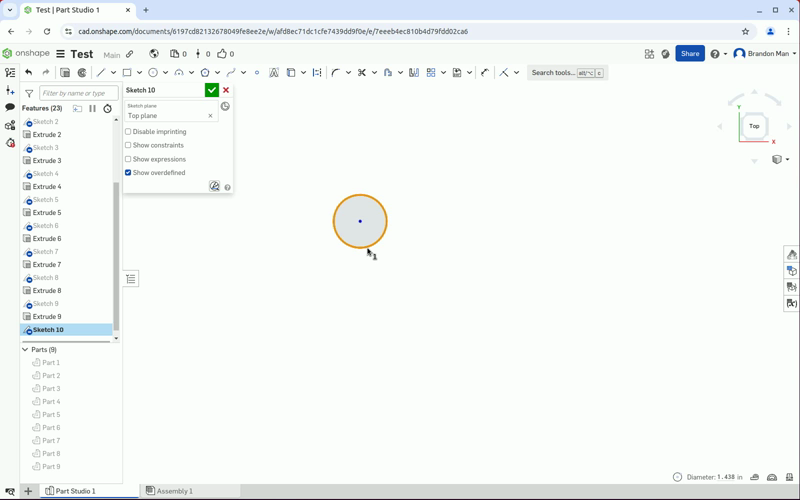
scroll(-6)
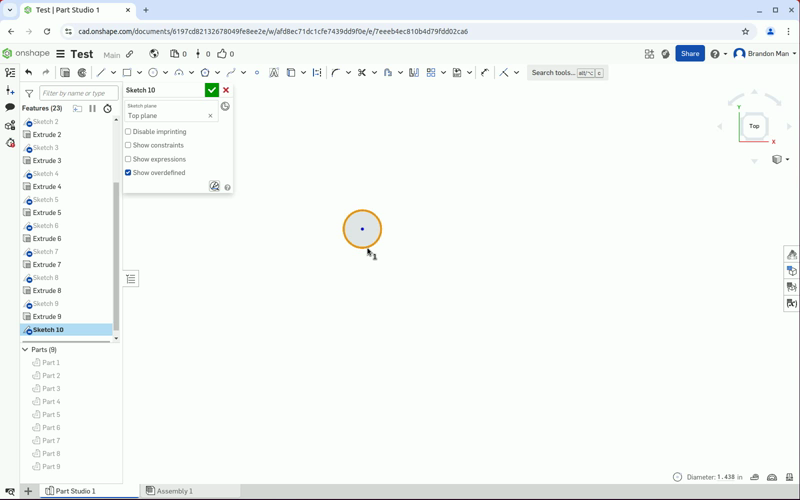
scroll(-6)
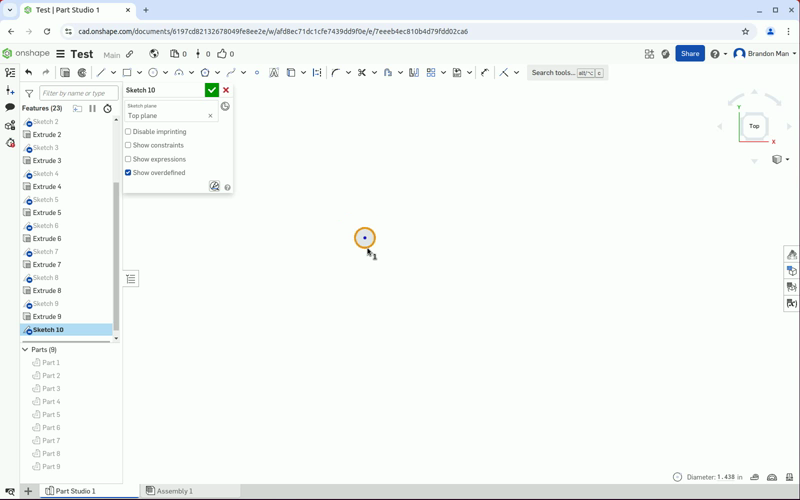
scroll(-6)
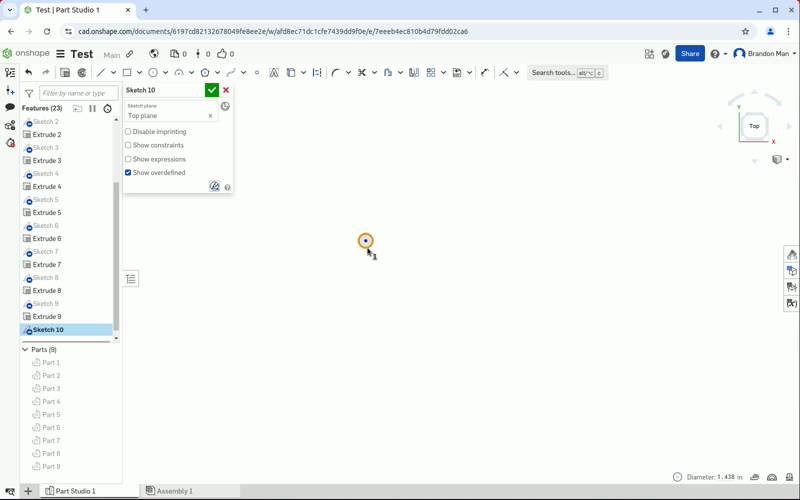
scroll(-6)
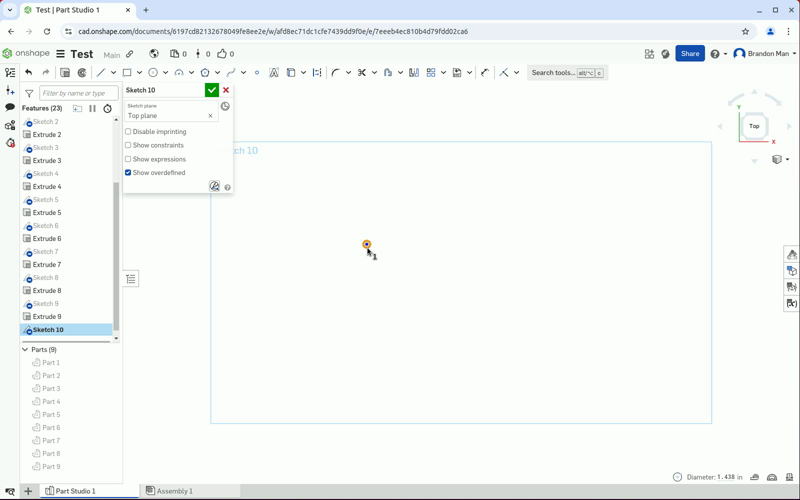
mouse_move(73, 352)
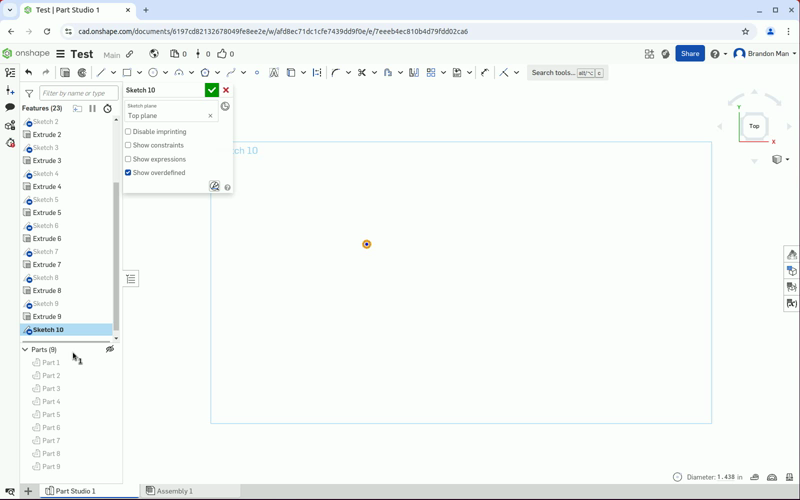
key(shift+y)
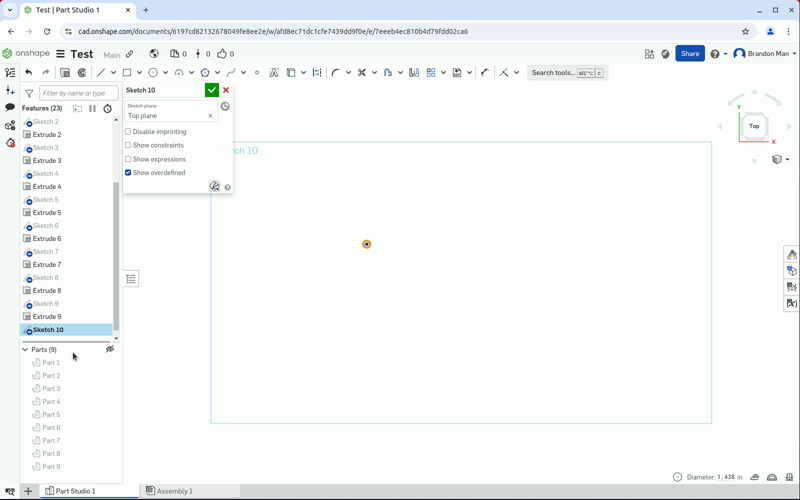
key(shift+e)
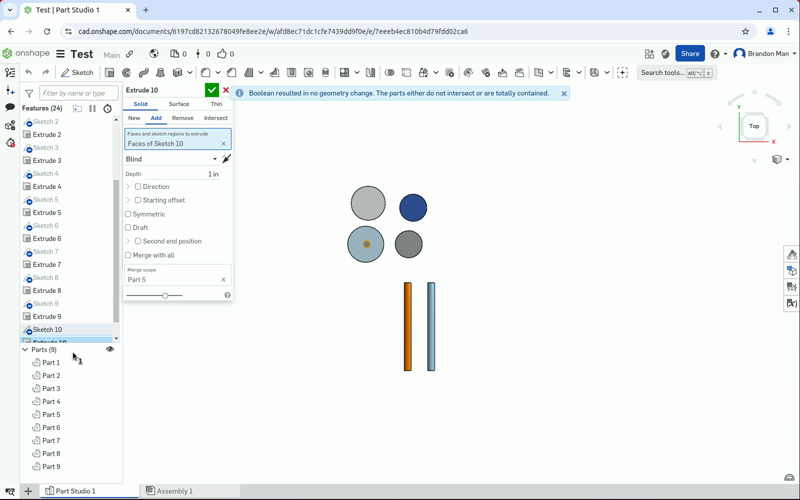
mouse_move(143, 106)
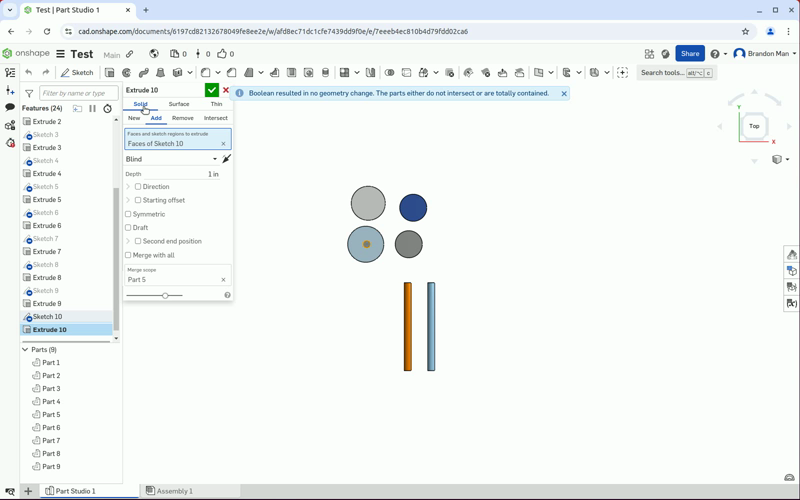
click(143, 106)
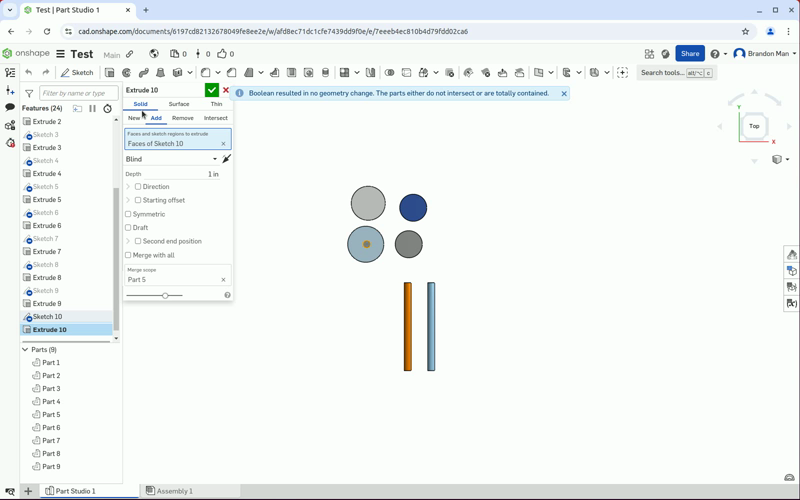
mouse_move(137, 120)
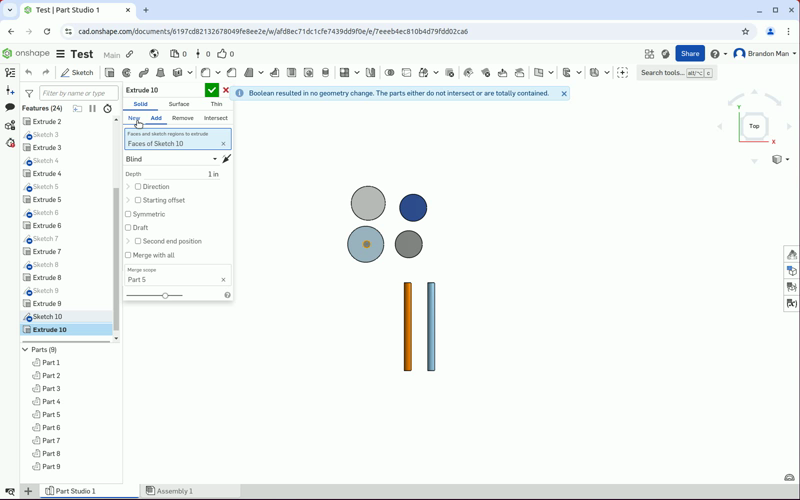
click(137, 120)
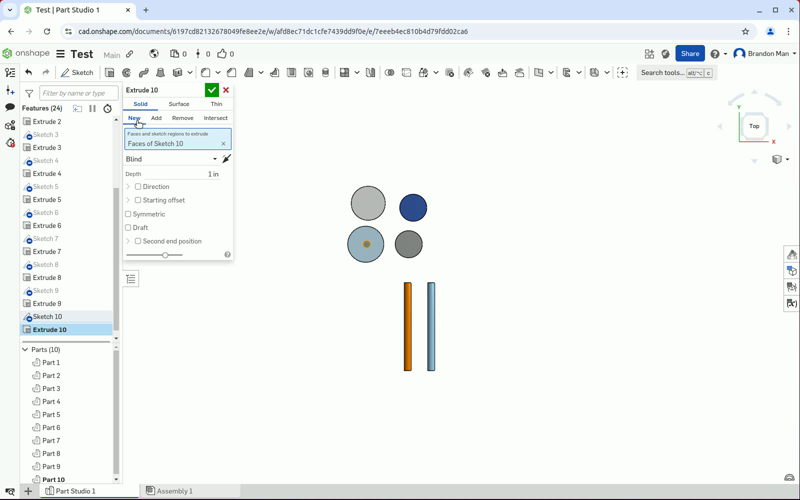
key(tab, 4)
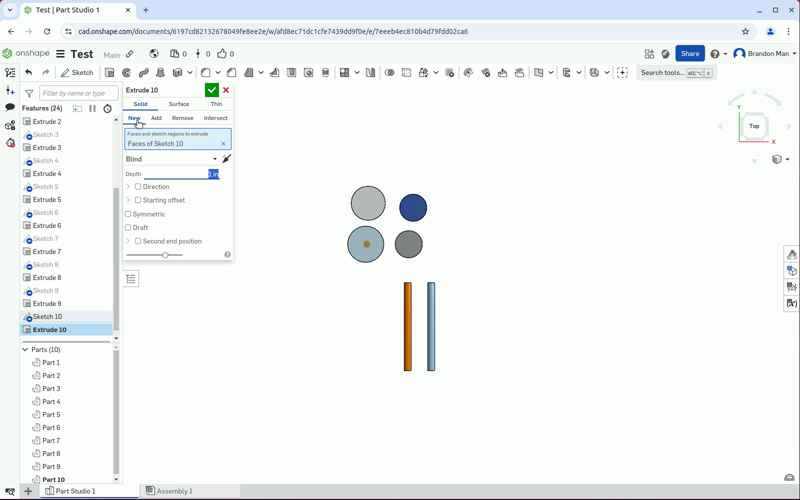
text(2.166)
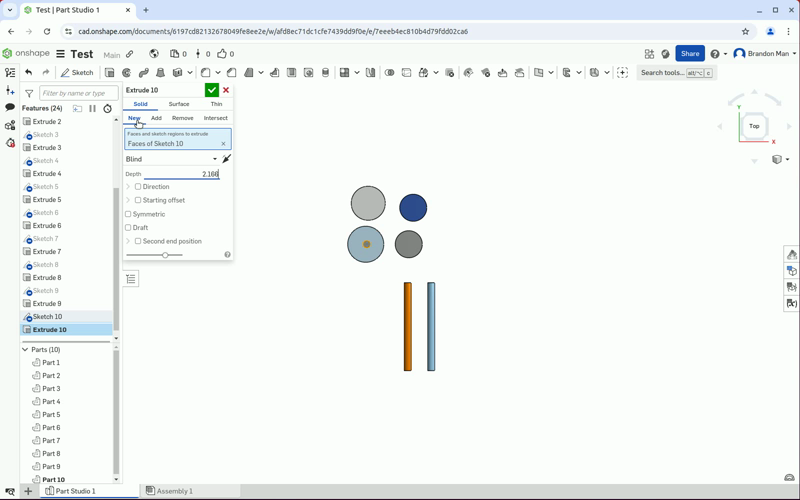
key(enter)
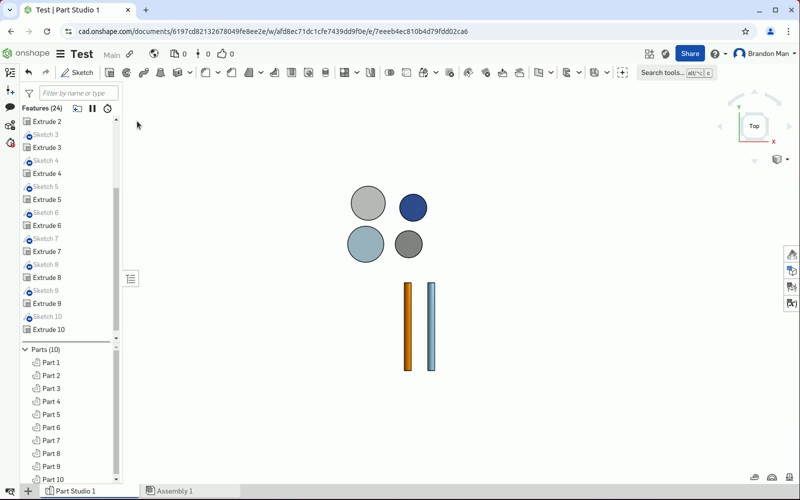
key(shift+h)
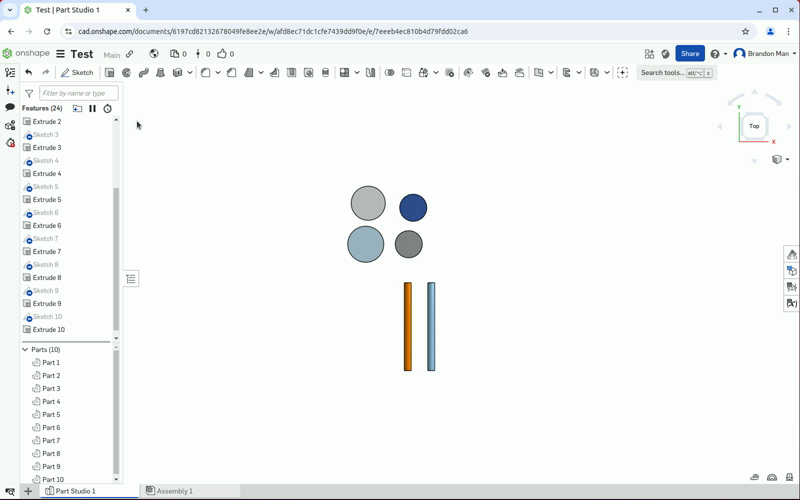
key(shift+h)
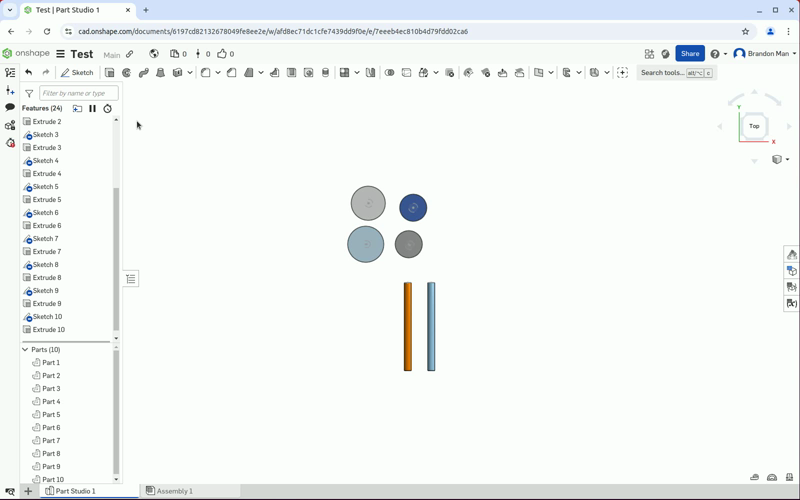
key(shift+7)
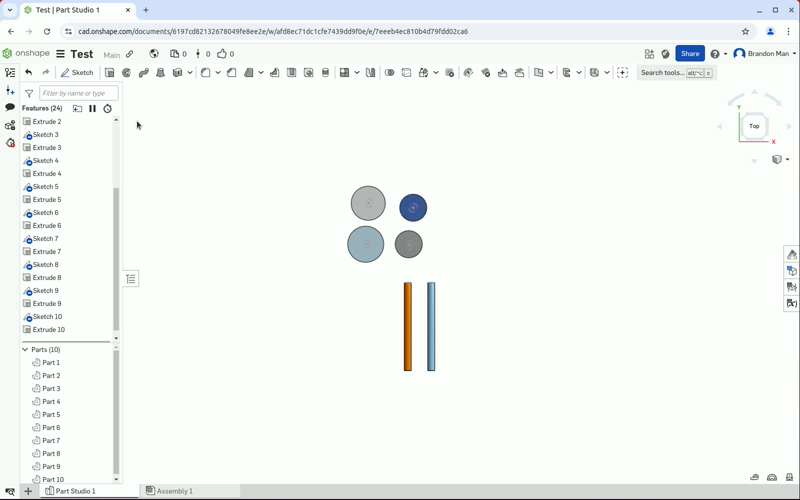
key(up, 3)
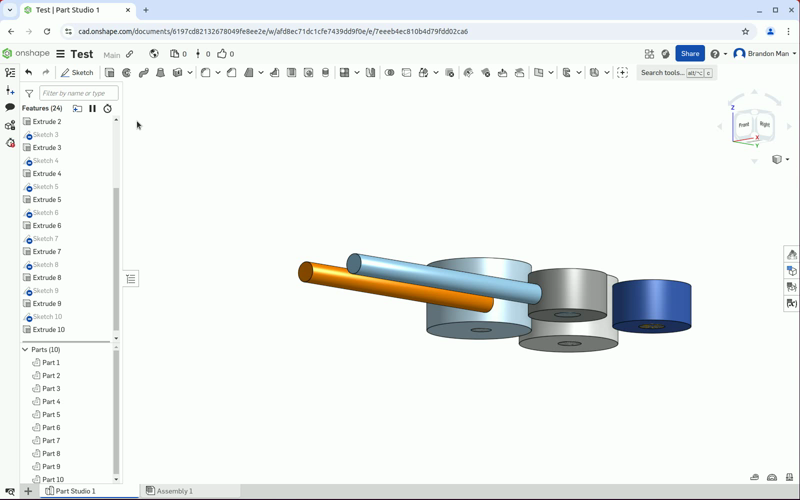
key(left, 3)
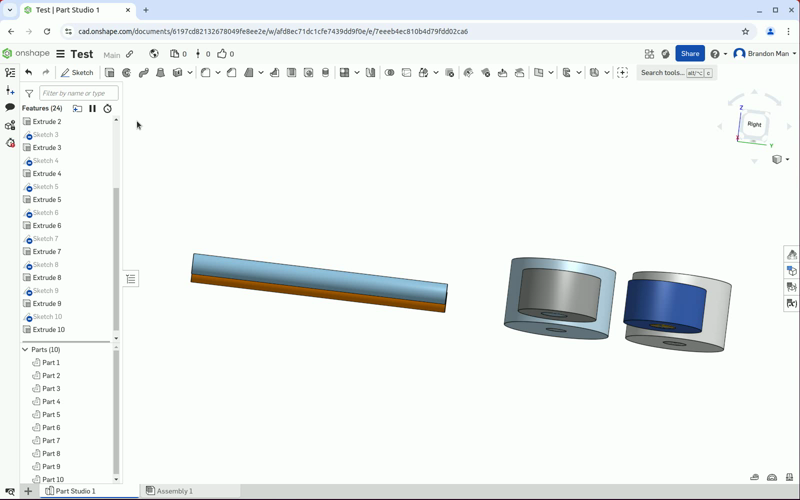
key(right, 3)
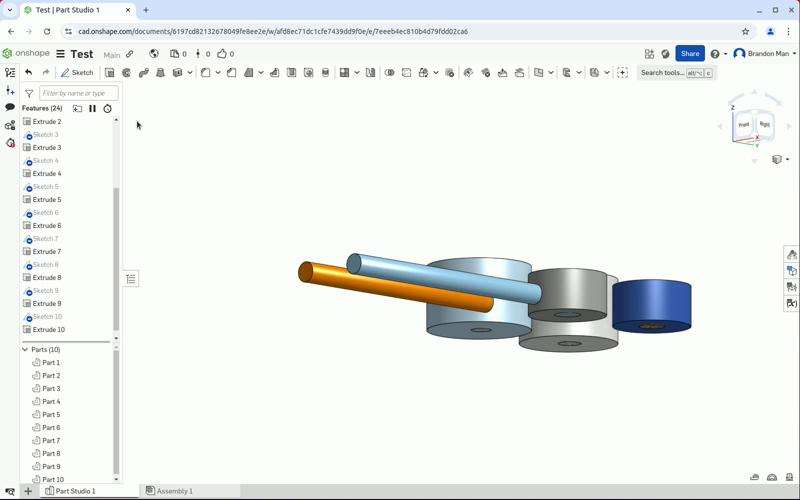
key(down, 3)
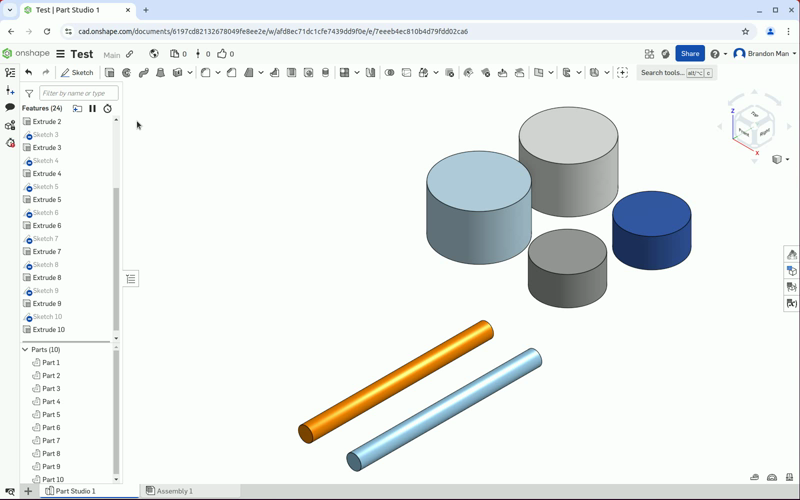
mouse_move(69, 85)
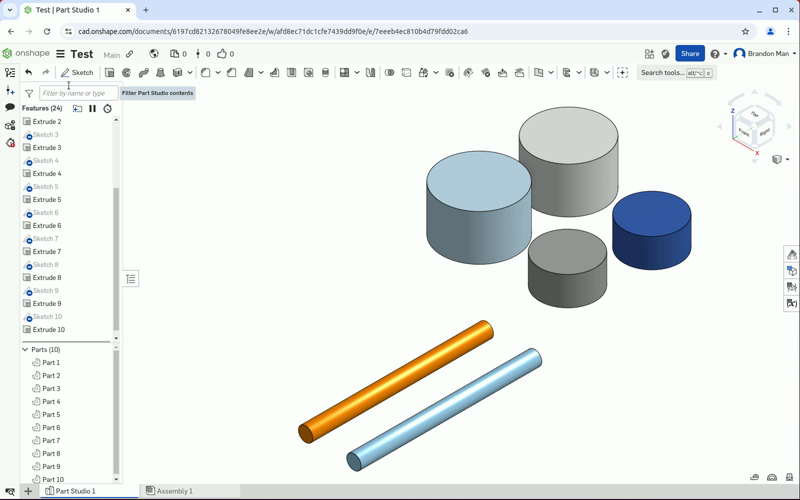
click(69, 85)